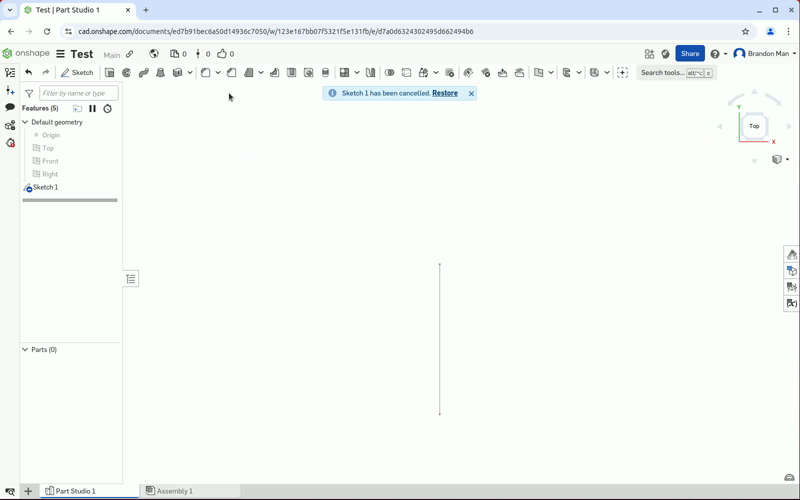
key(shift+h)
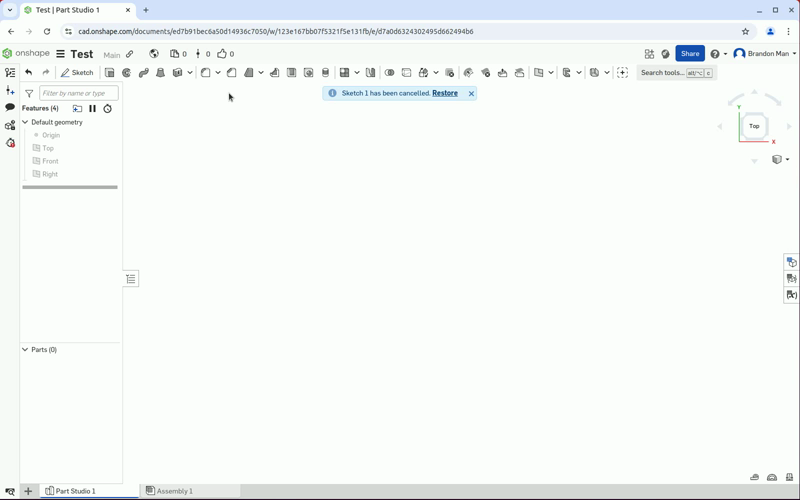
mouse_move(73, 352)
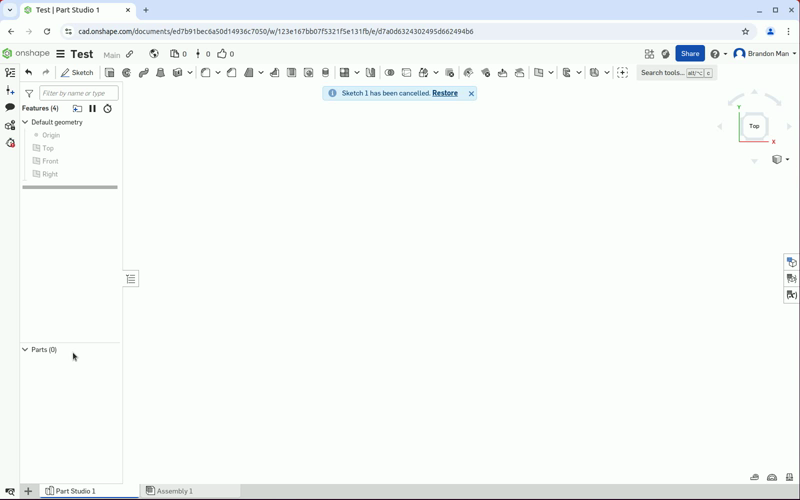
key(y)
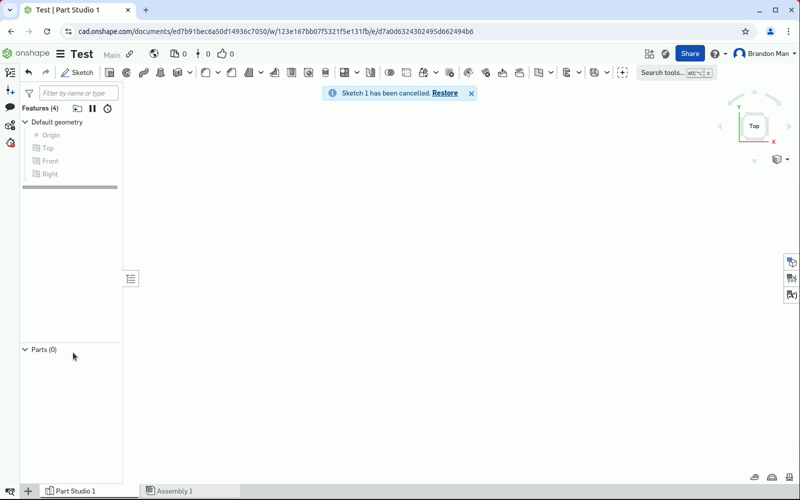
key(shift+p)
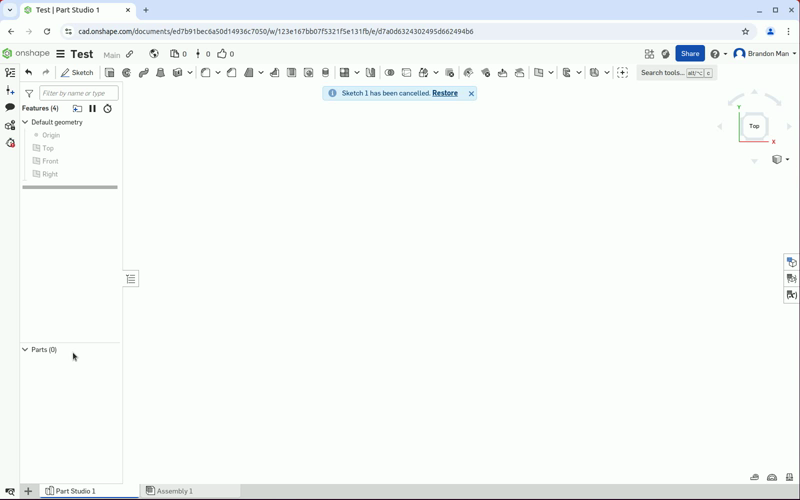
key(space)
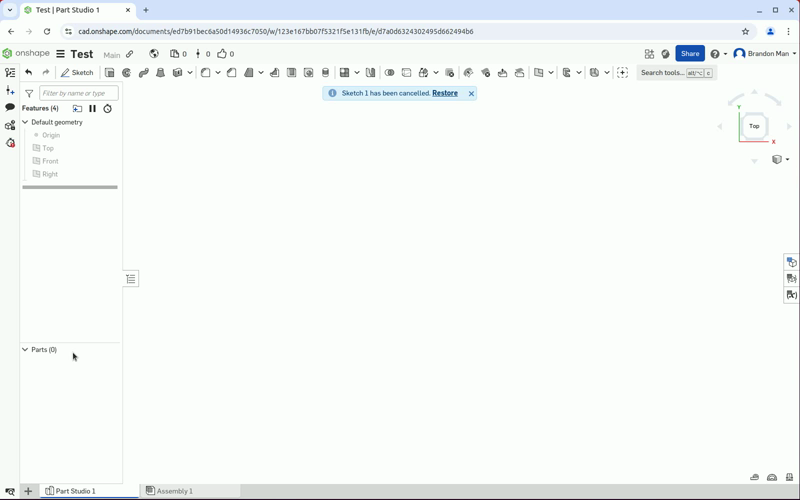
key_down(shift)
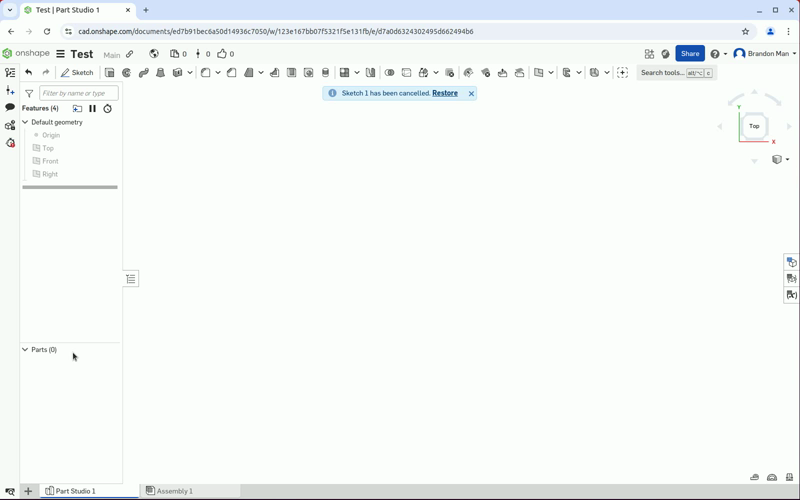
key(up)
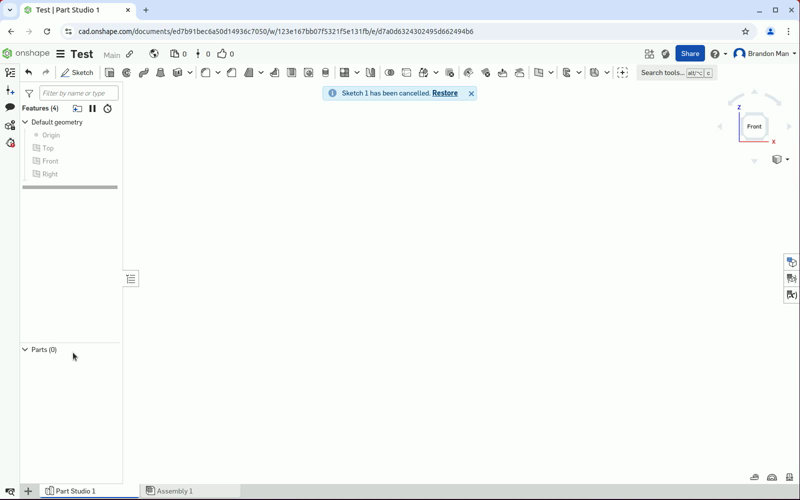
key_up(shift)
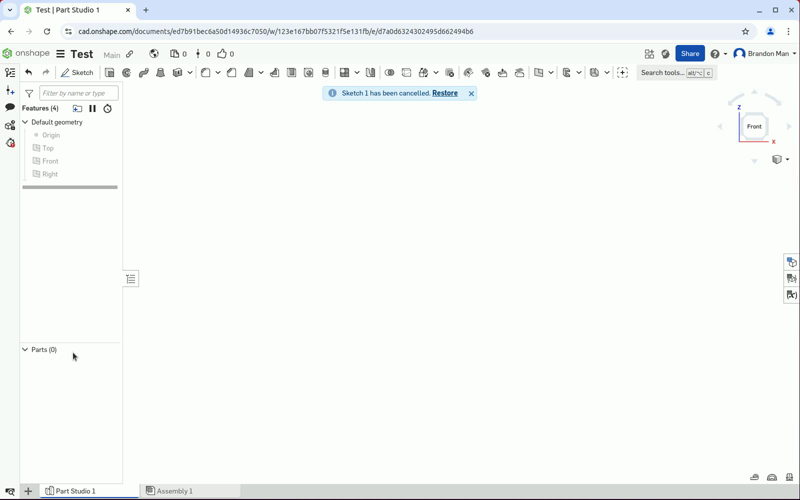
mouse_move(73, 352)
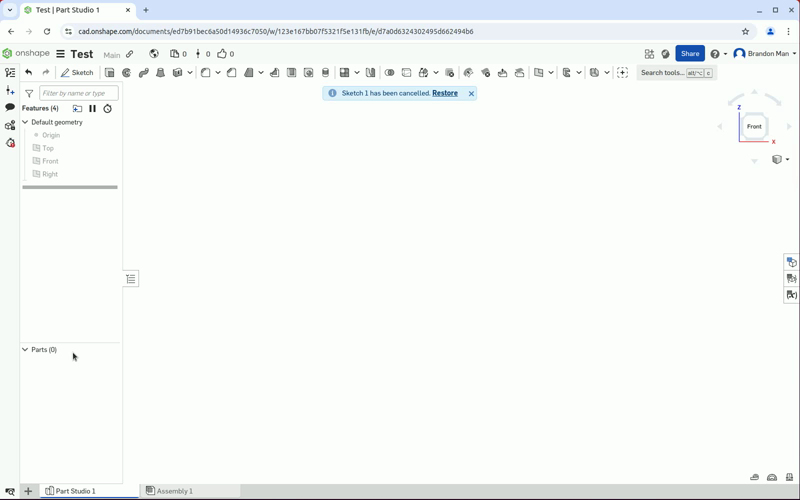
key(shift+y)
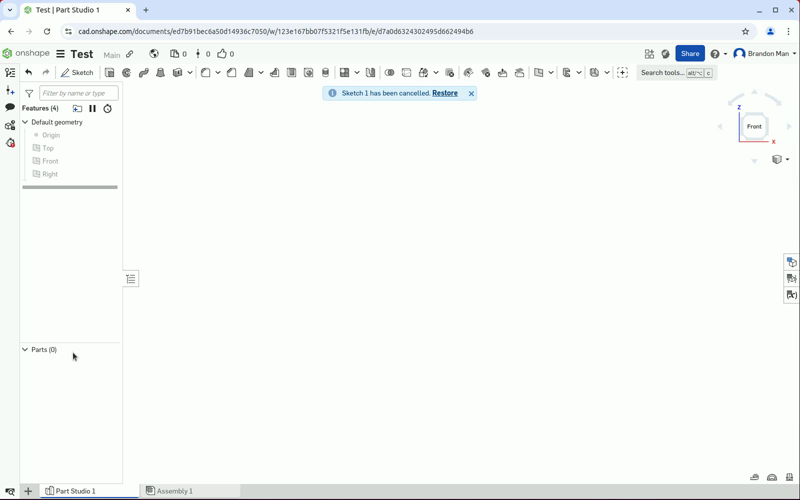
key(shift+s)
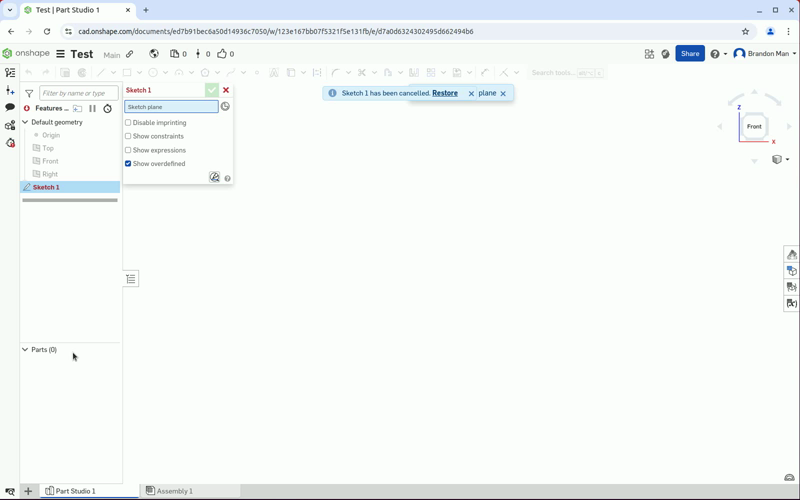
mouse_move(73, 163)
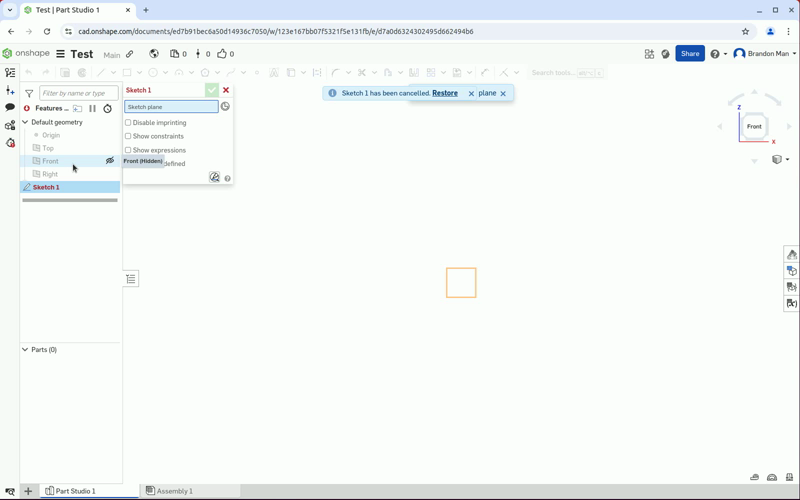
click(73, 163)
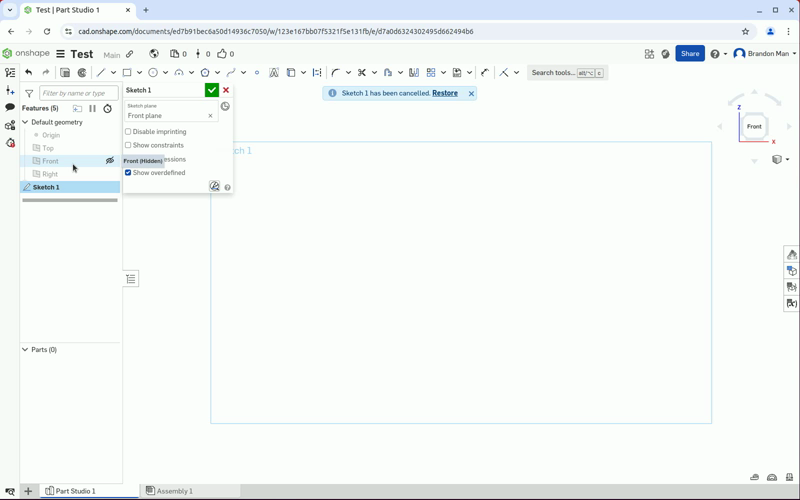
mouse_move(73, 352)
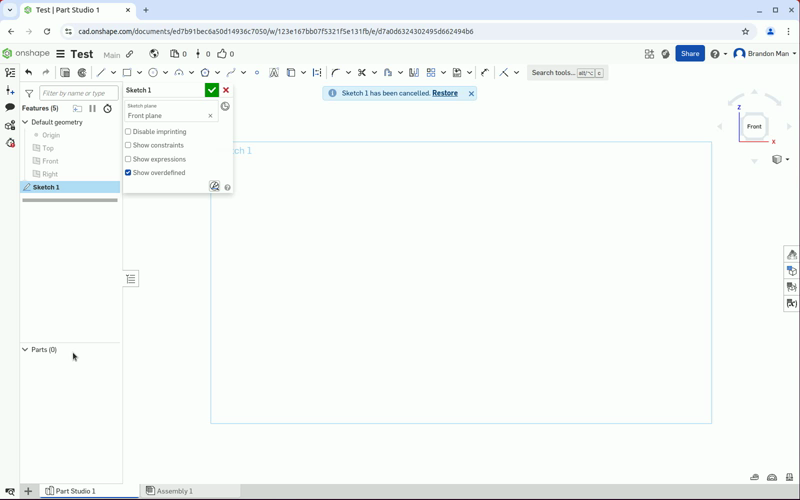
key(y)
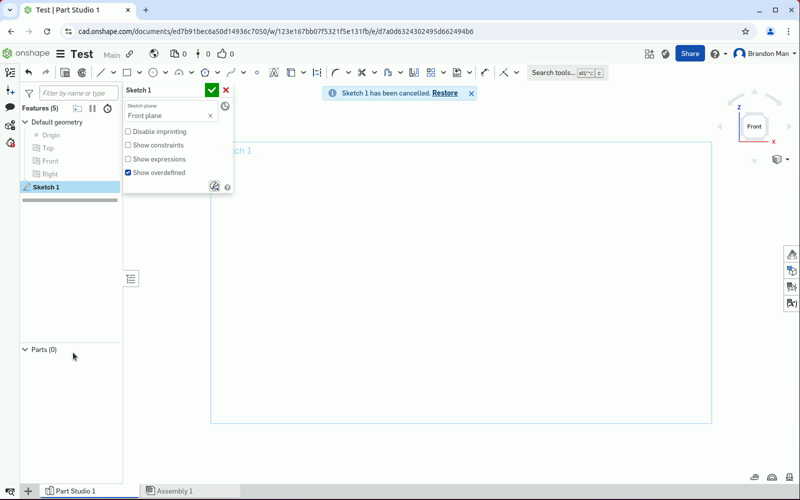
key(l)
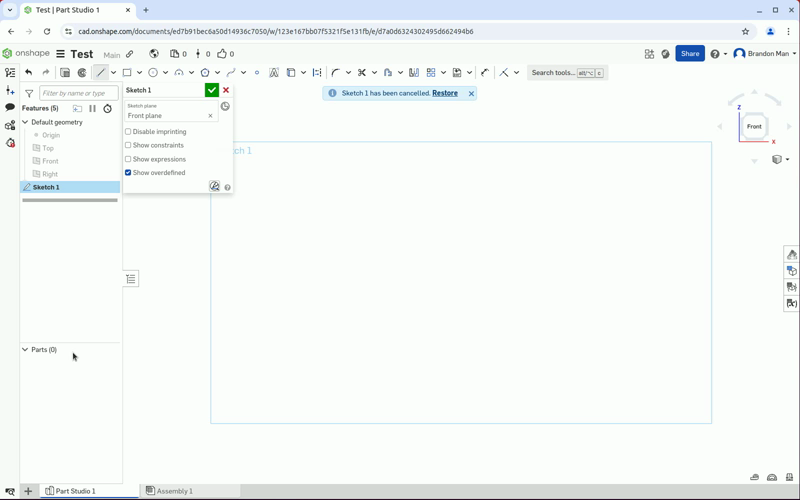
key_down(shift)
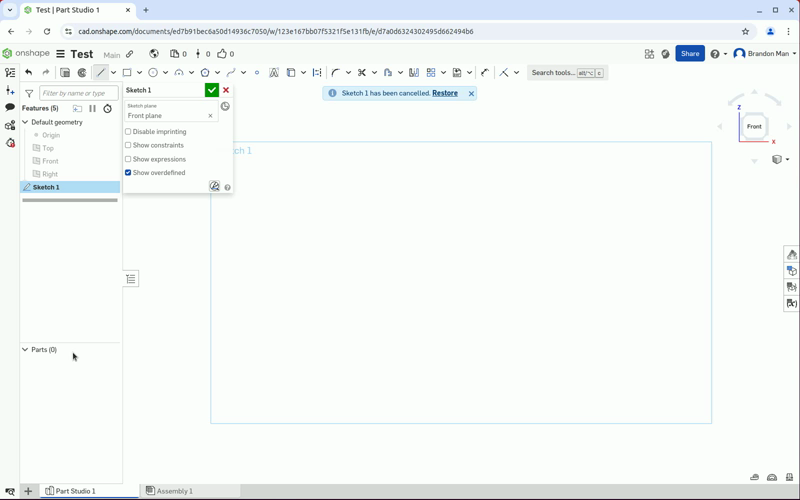
mouse_move(396, 282)
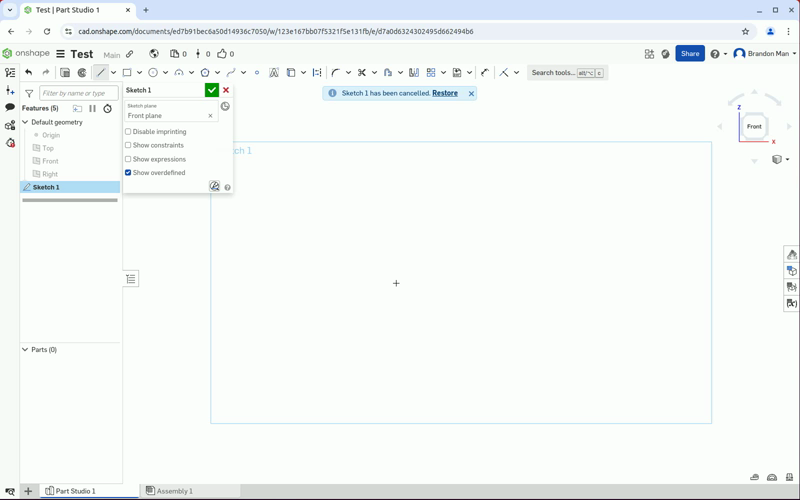
click(396, 282)
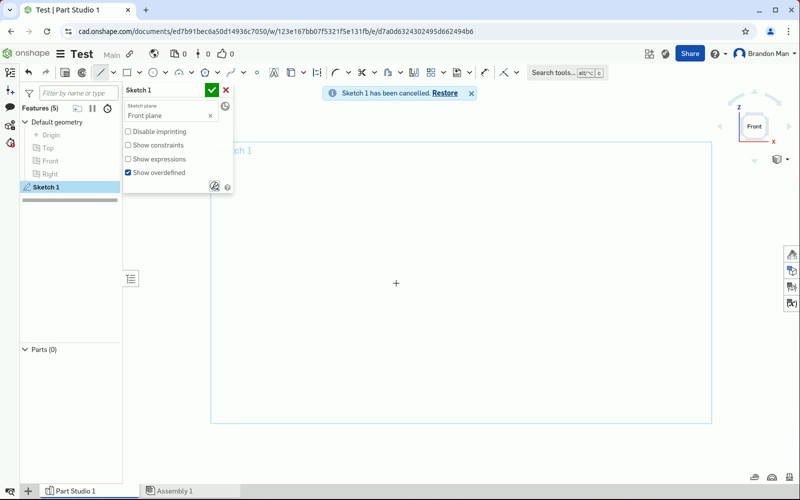
key_up(shift)
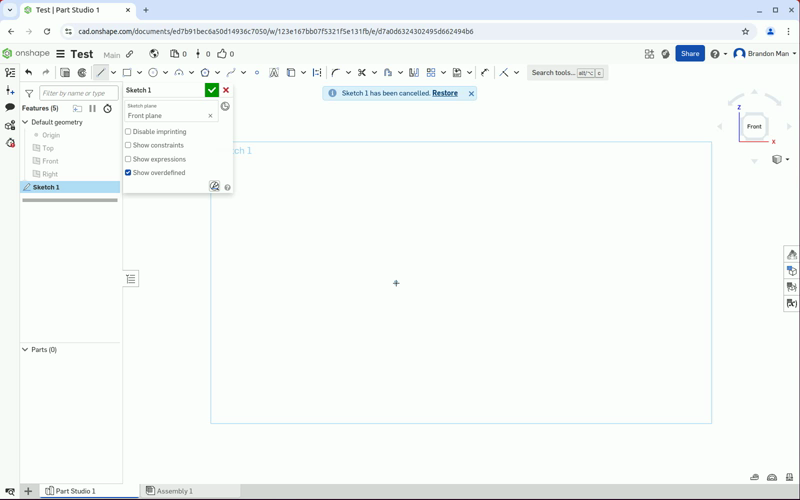
key_down(shift)
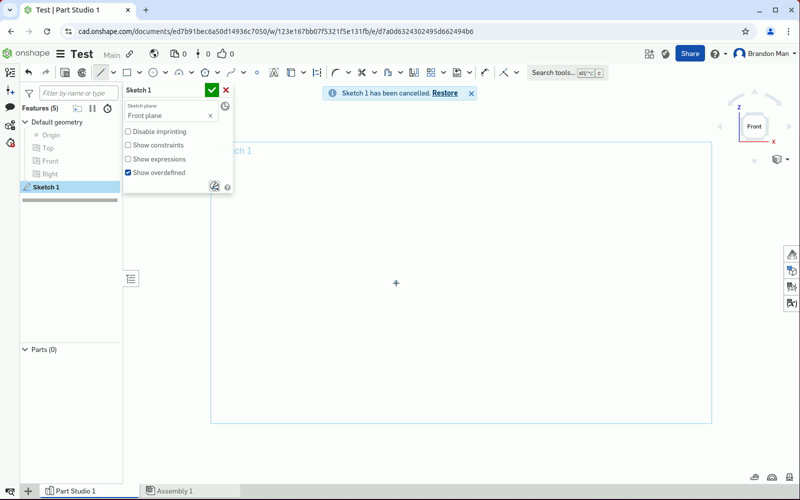
mouse_move(426, 282)
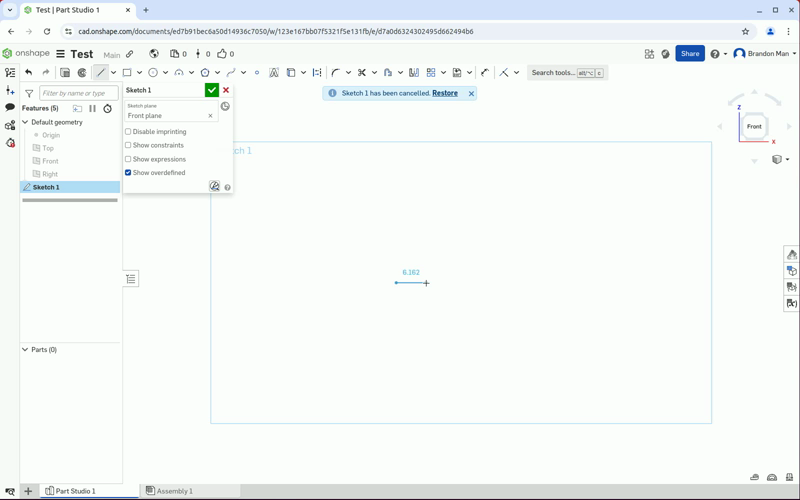
mouse_move(404, 282)
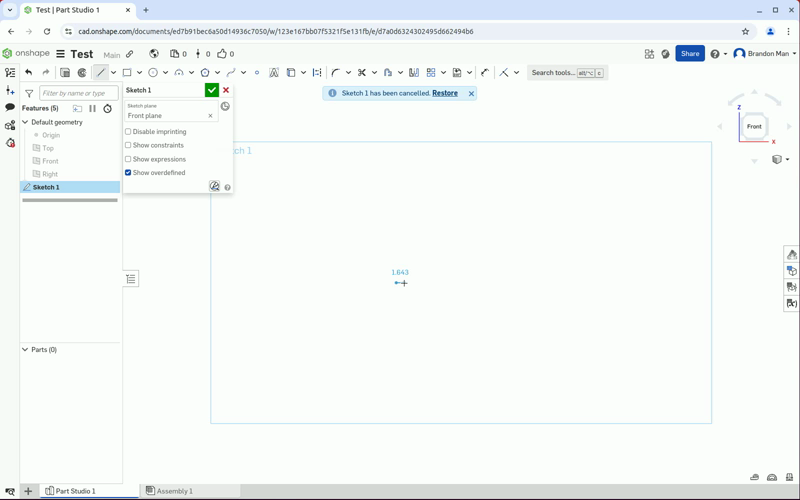
click(404, 282)
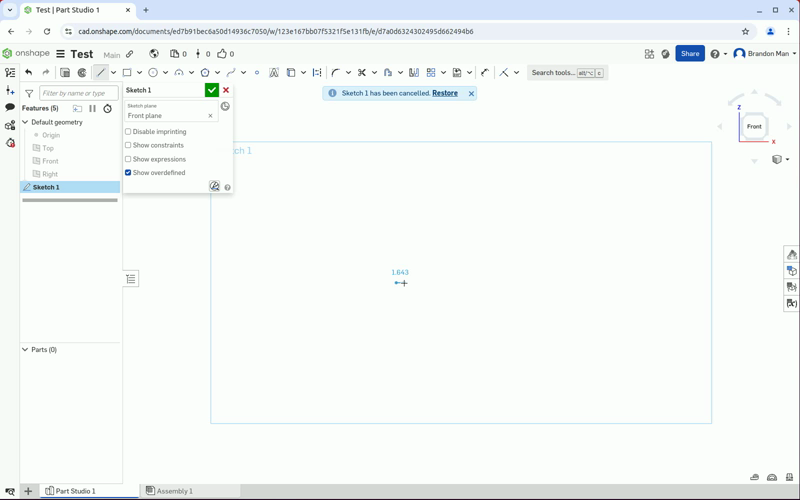
key_up(shift)
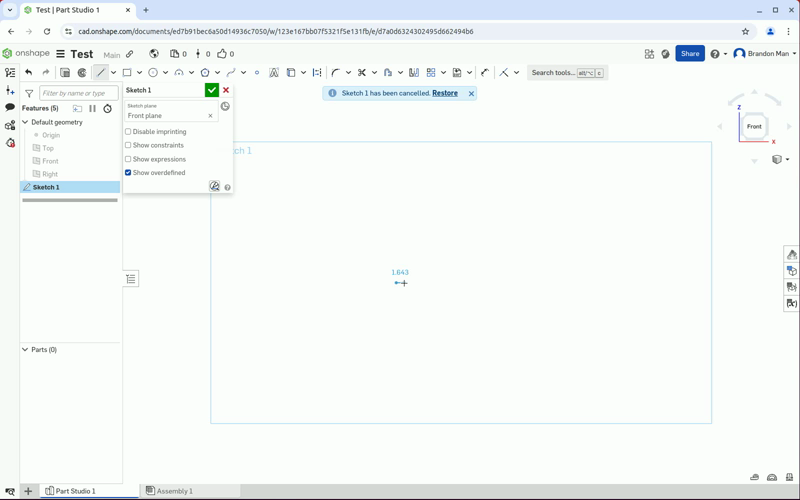
key_down(shift)
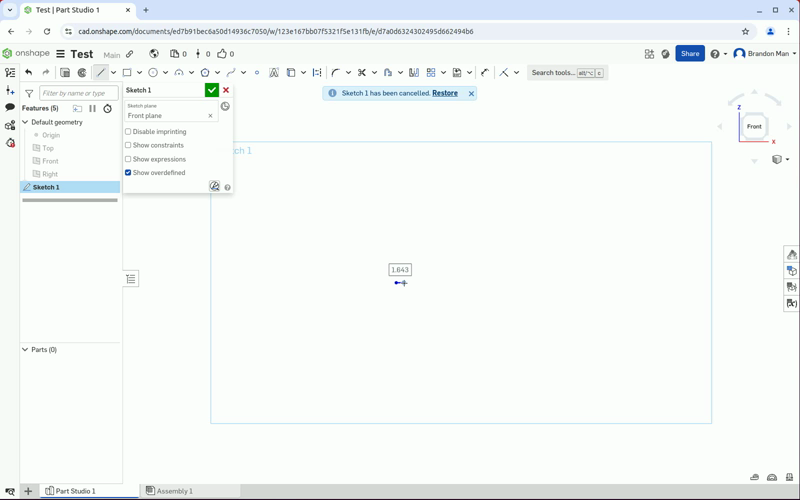
mouse_move(461, 255)
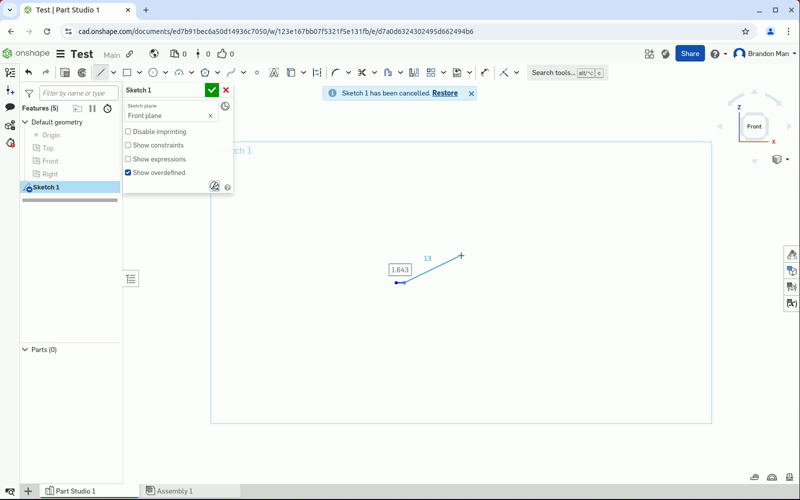
click(461, 255)
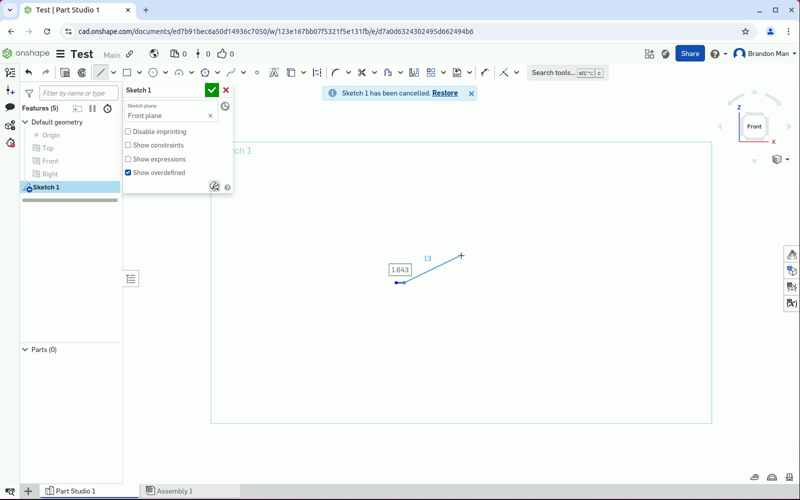
key_up(shift)
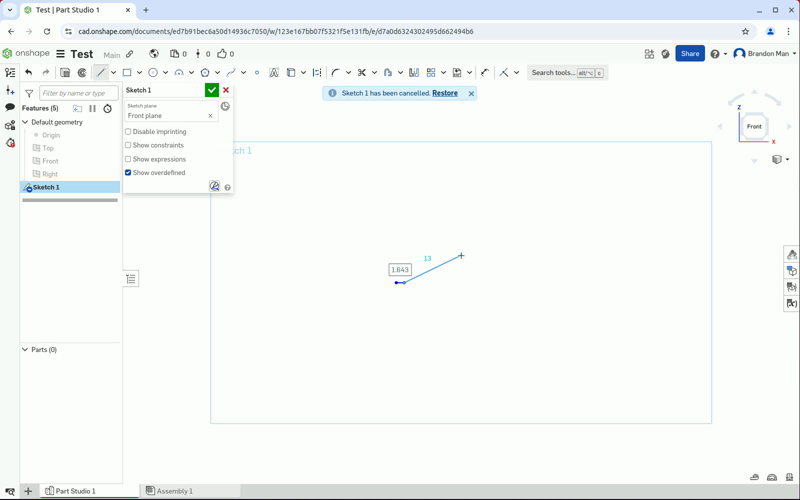
key_down(shift)
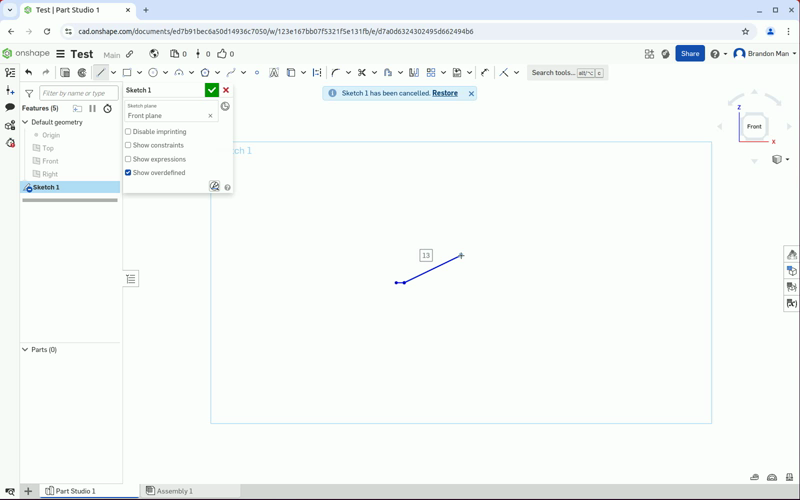
mouse_move(491, 255)
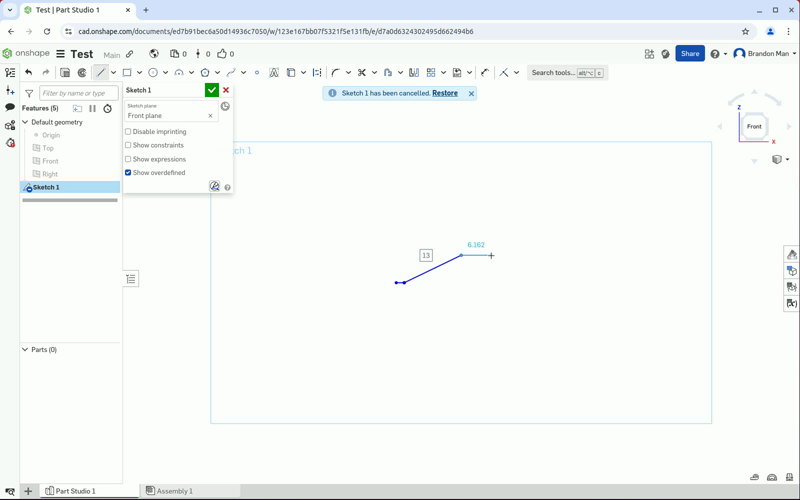
mouse_move(461, 250)
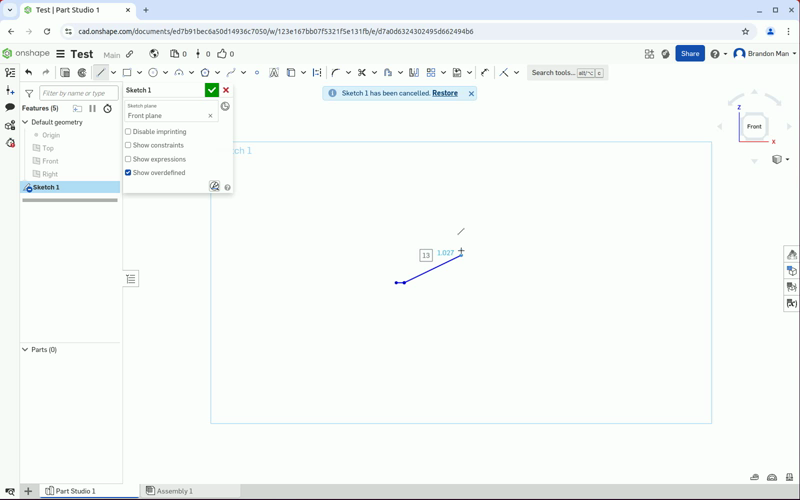
scroll(6)
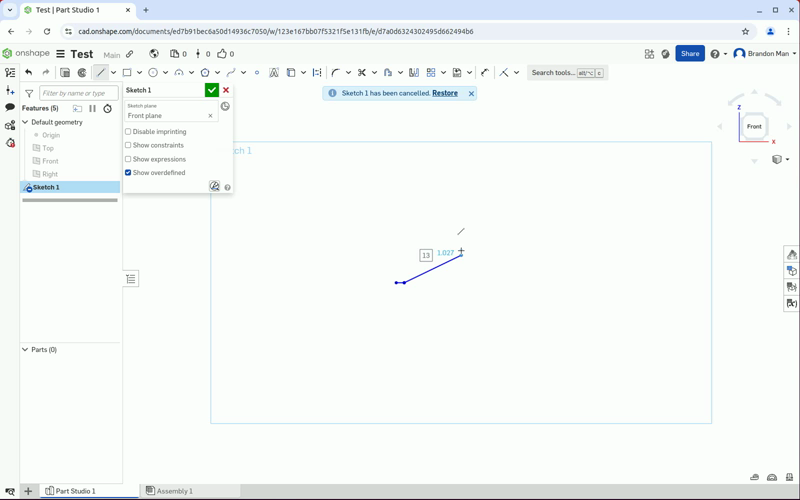
scroll(6)
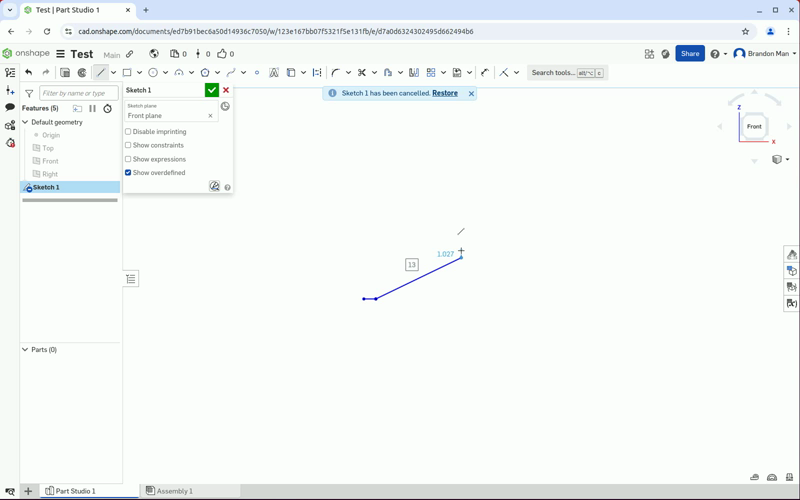
scroll(6)
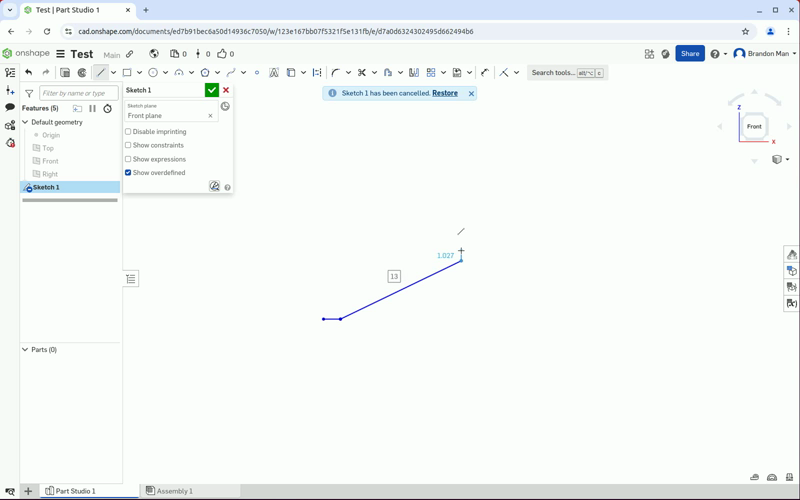
scroll(6)
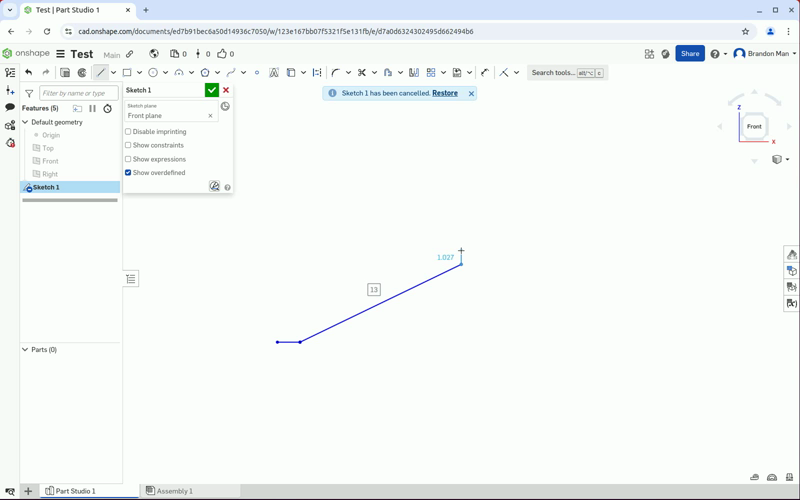
scroll(6)
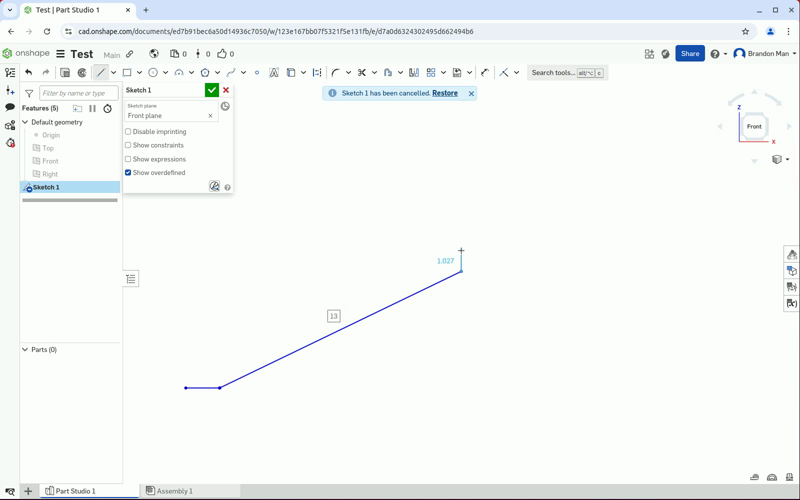
scroll(6)
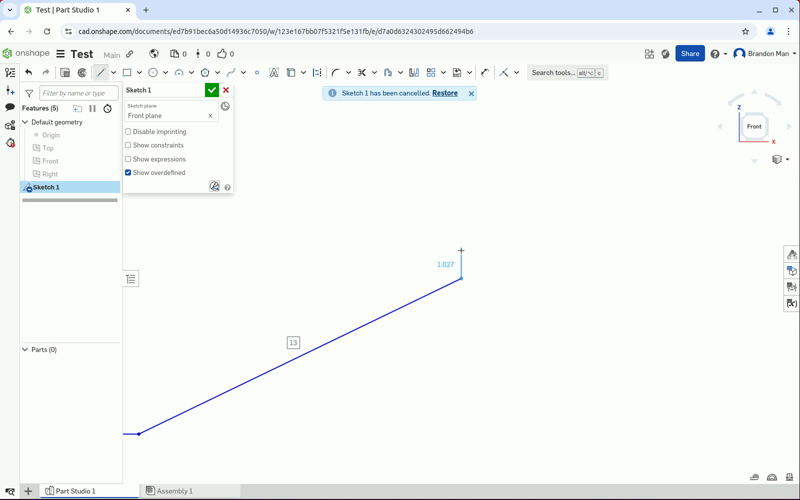
scroll(6)
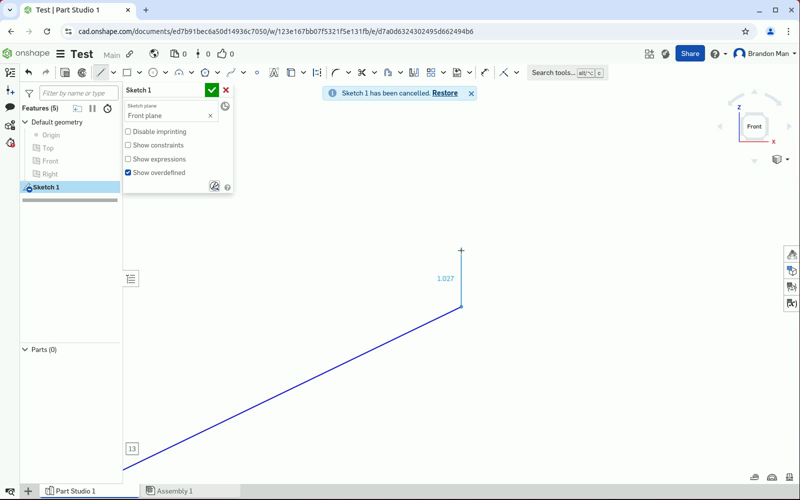
click(461, 250)
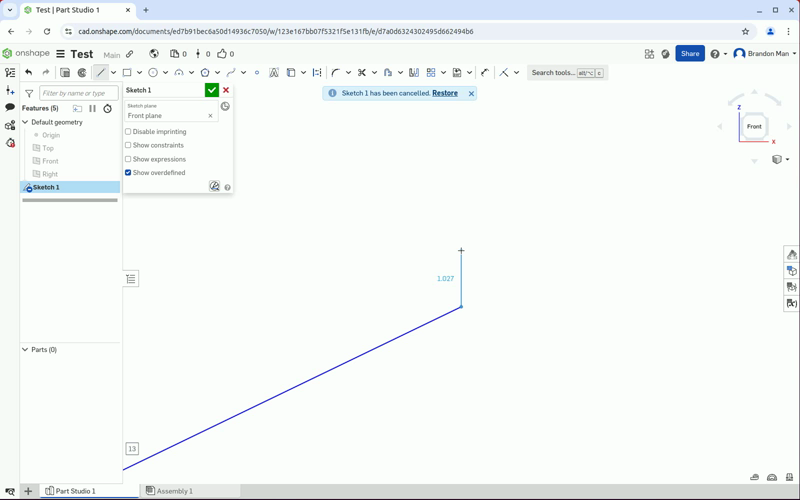
scroll(-6)
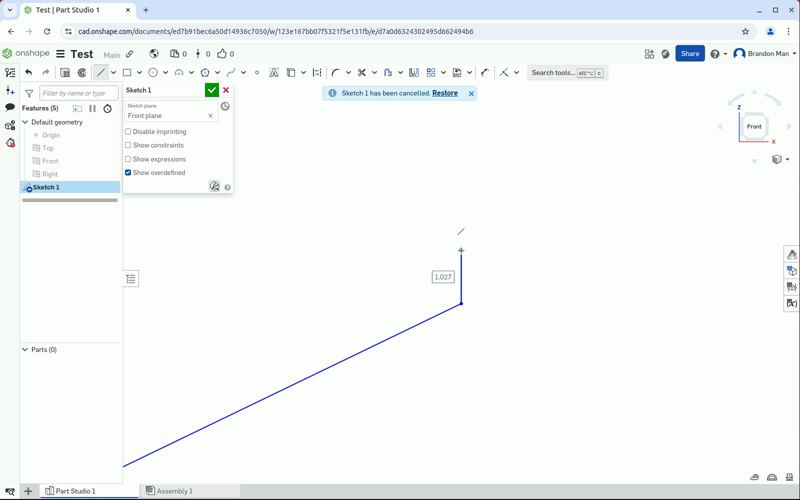
scroll(-6)
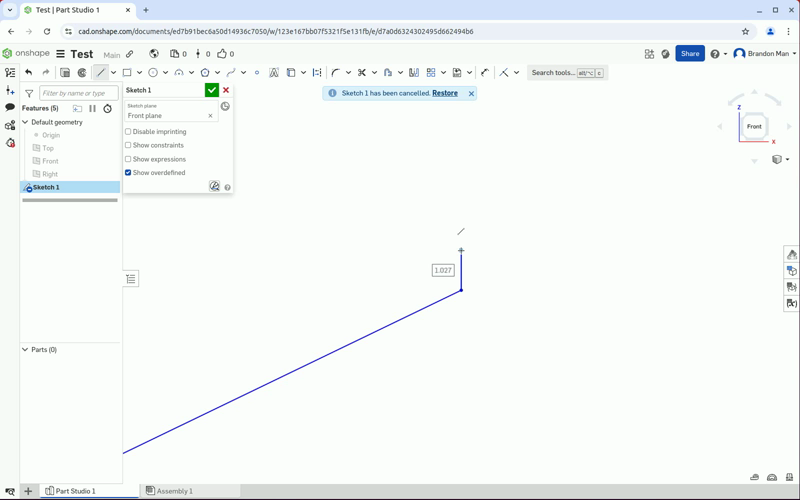
scroll(-6)
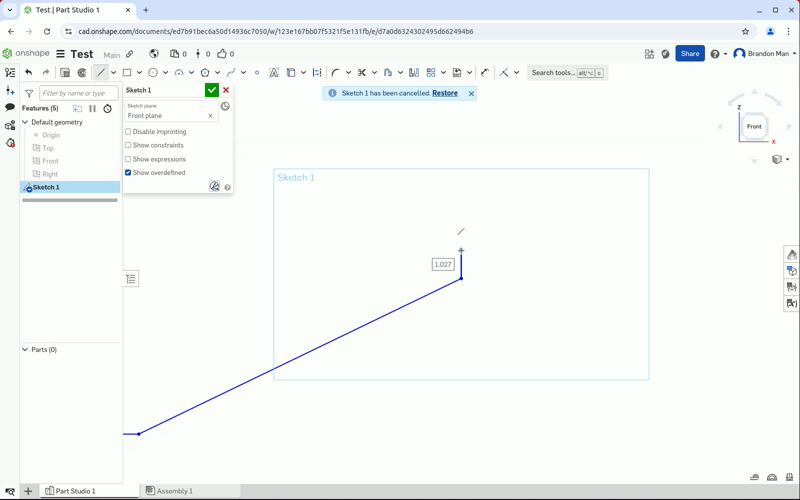
scroll(-6)
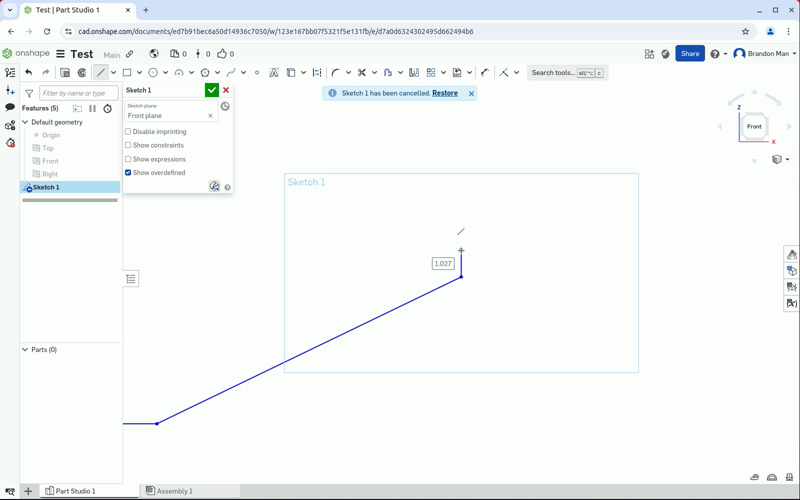
scroll(-6)
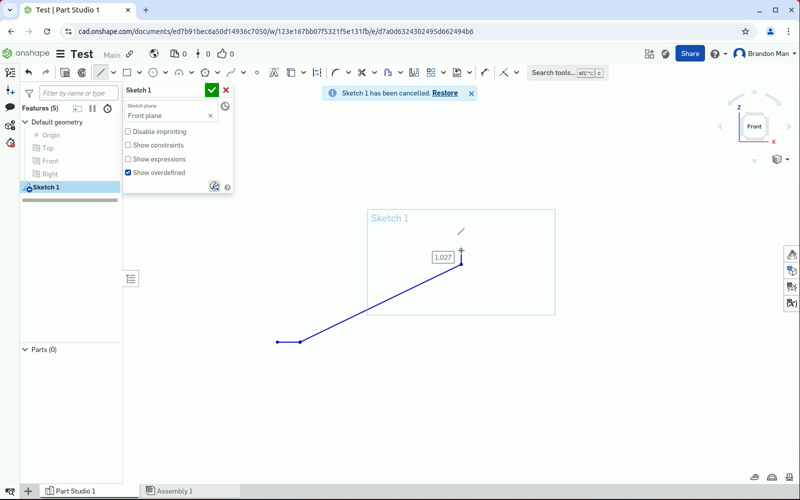
scroll(-6)
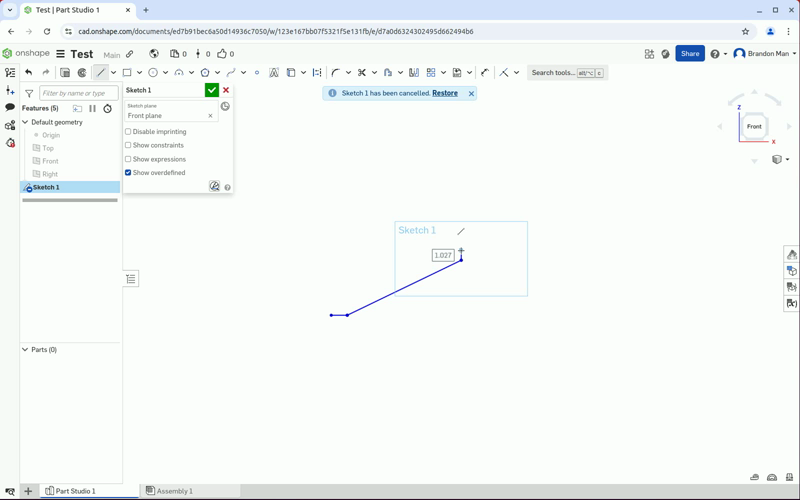
scroll(-6)
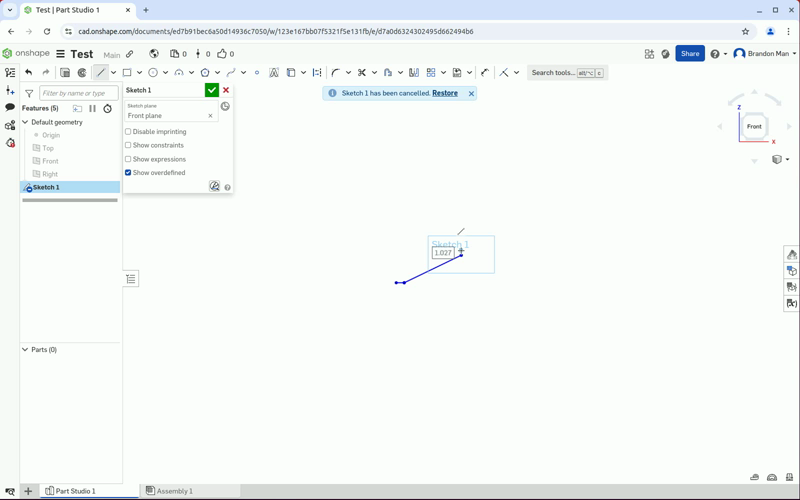
key_up(shift)
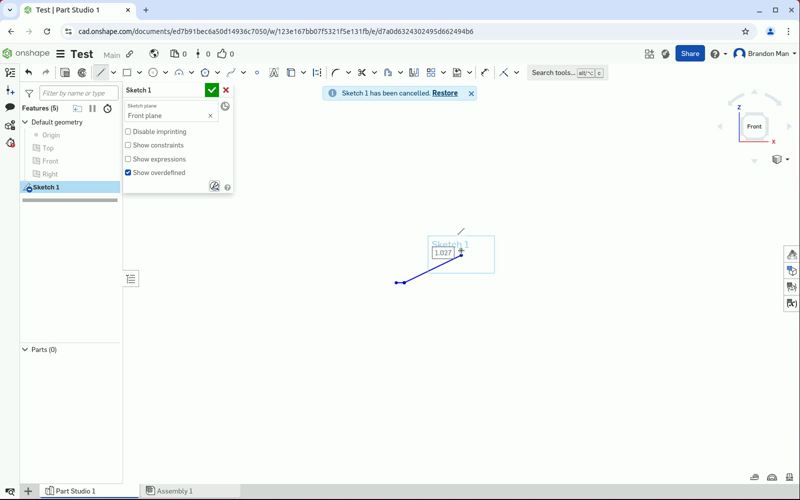
key_down(shift)
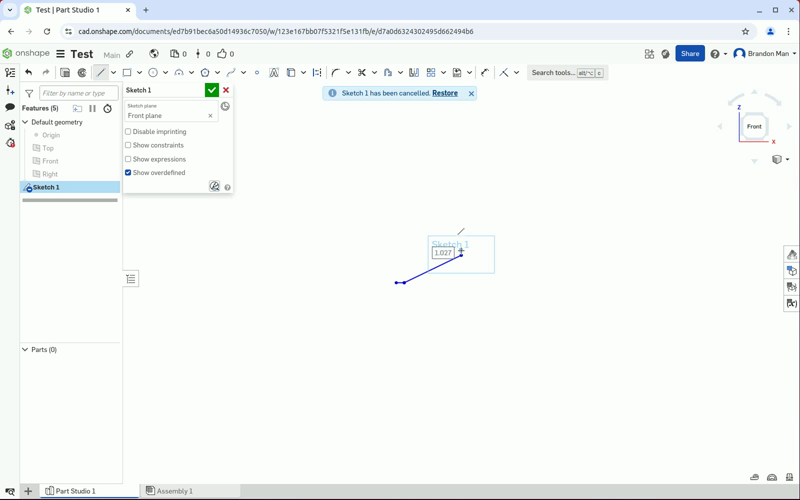
mouse_move(396, 282)
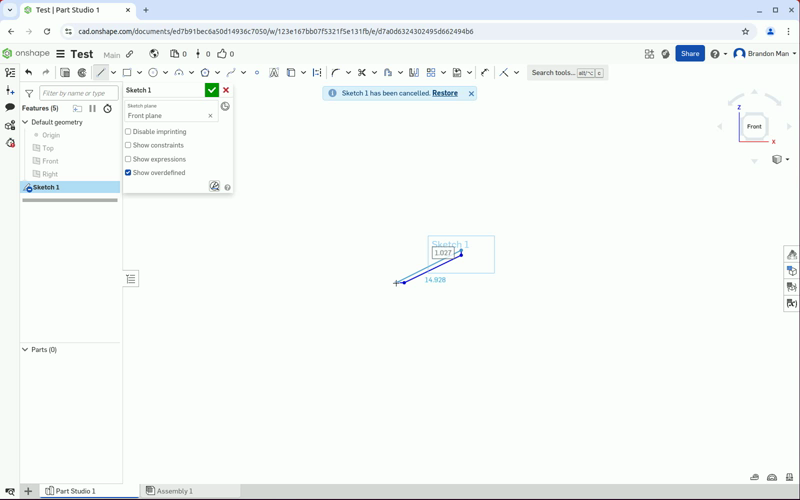
key_up(shift)
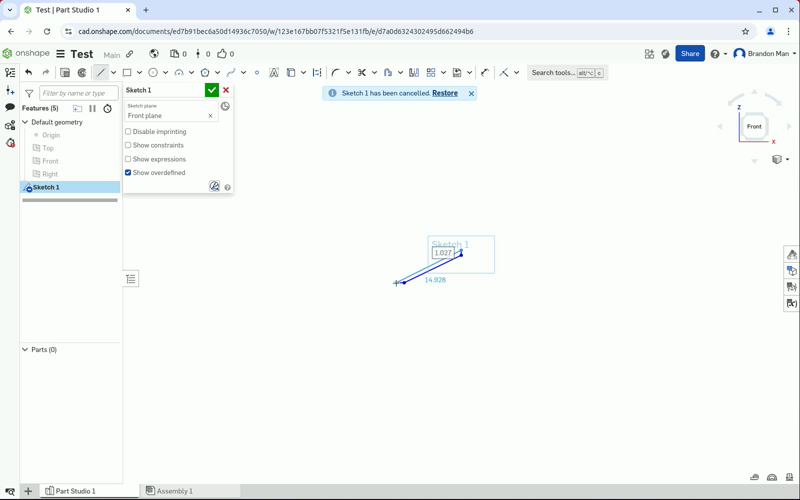
click(396, 282)
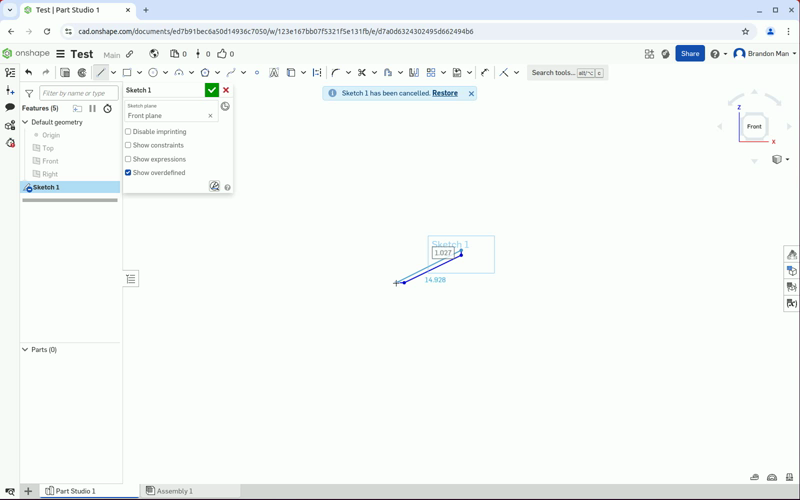
key(esc)
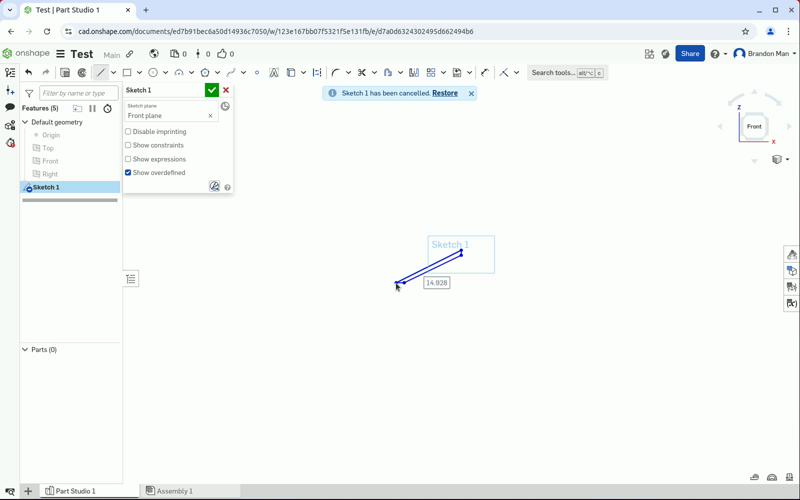
mouse_move(429, 269)
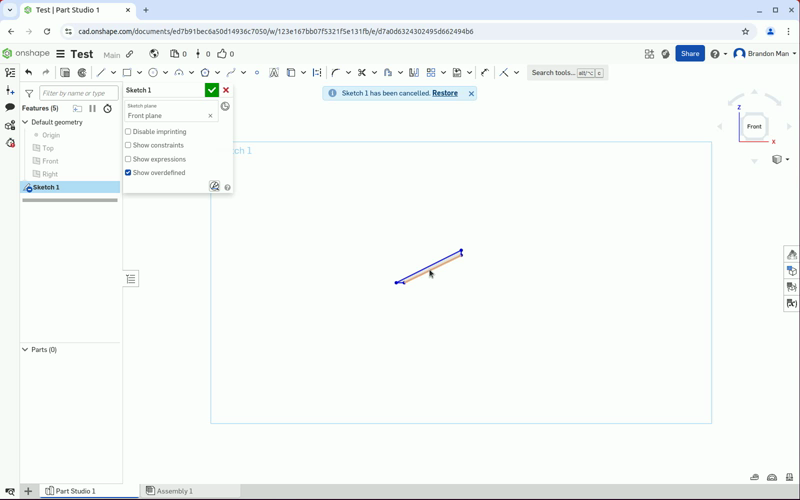
scroll(6)
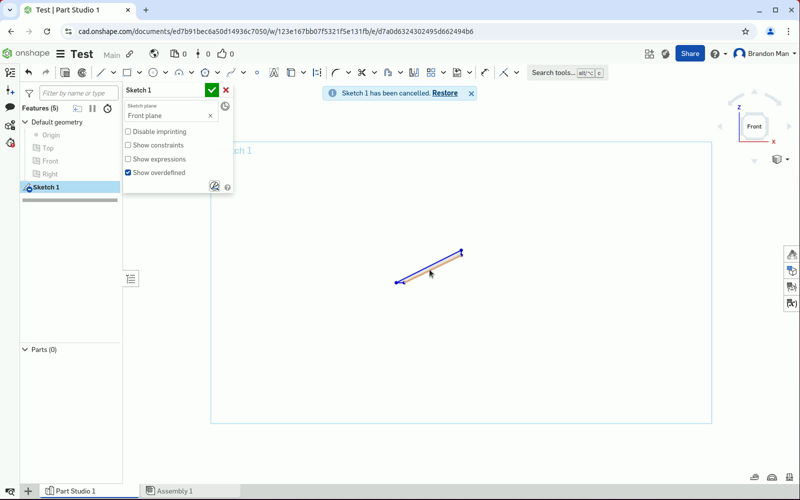
scroll(6)
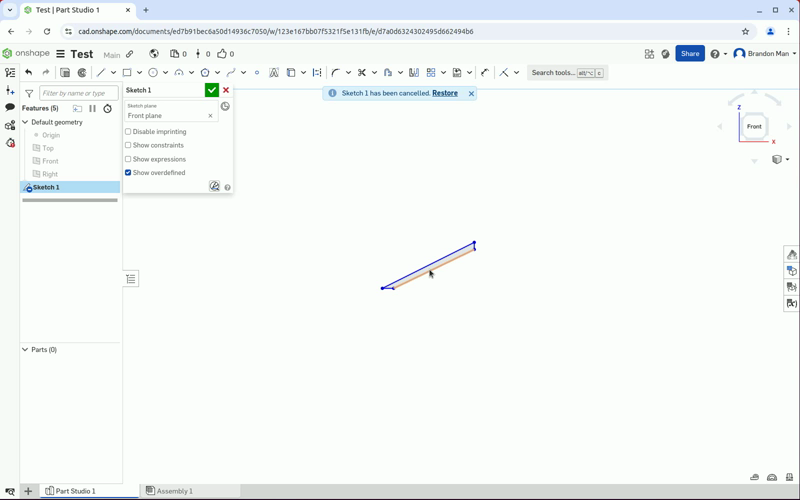
scroll(6)
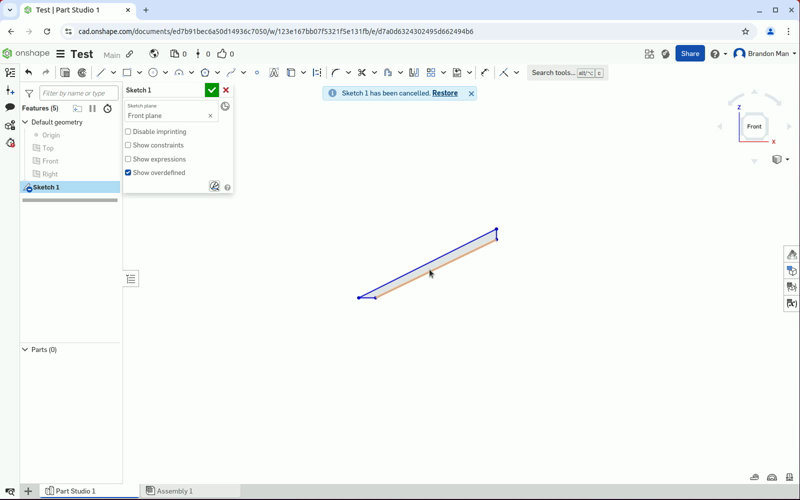
scroll(6)
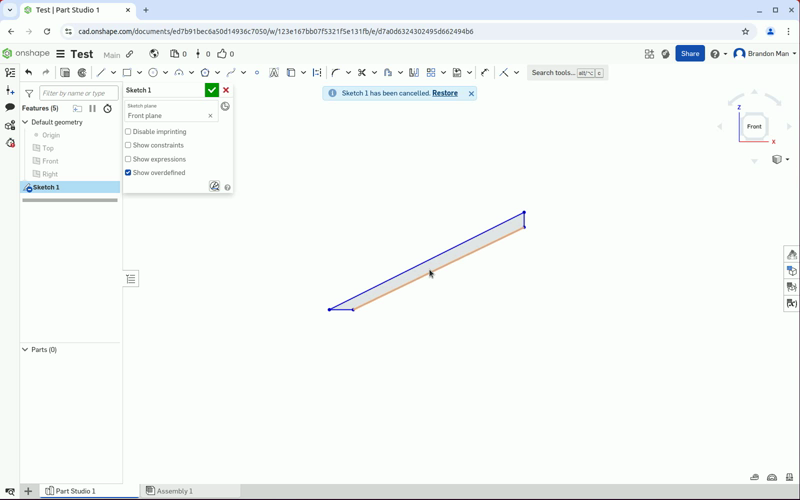
scroll(6)
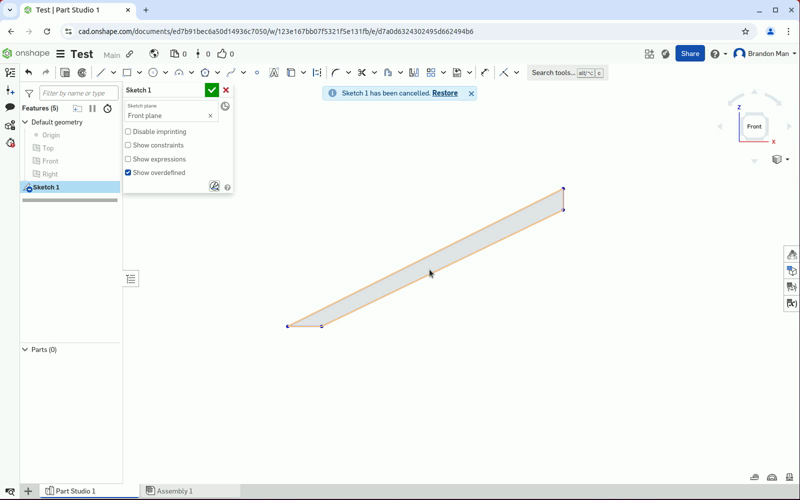
scroll(6)
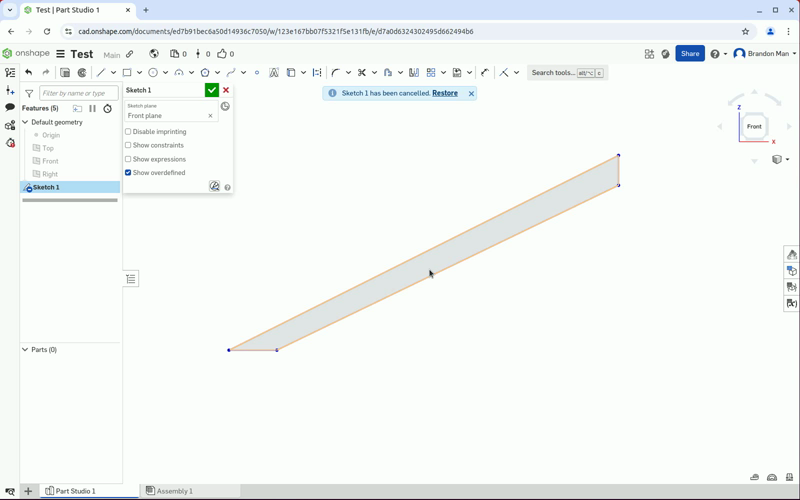
scroll(6)
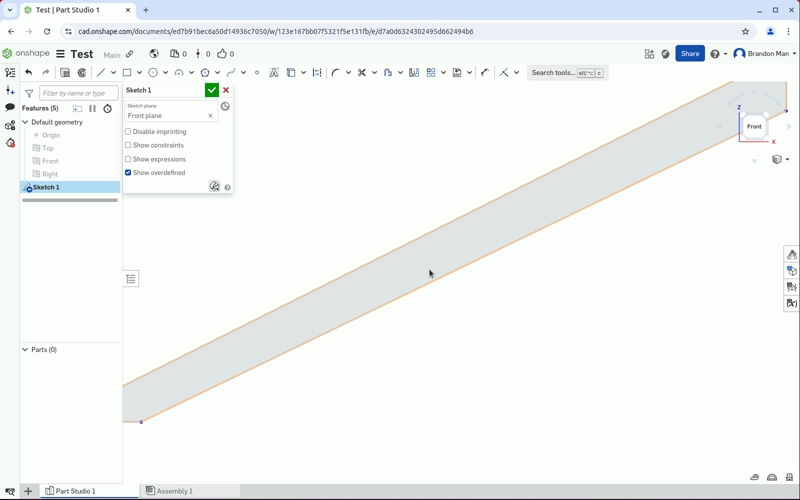
click(429, 269)
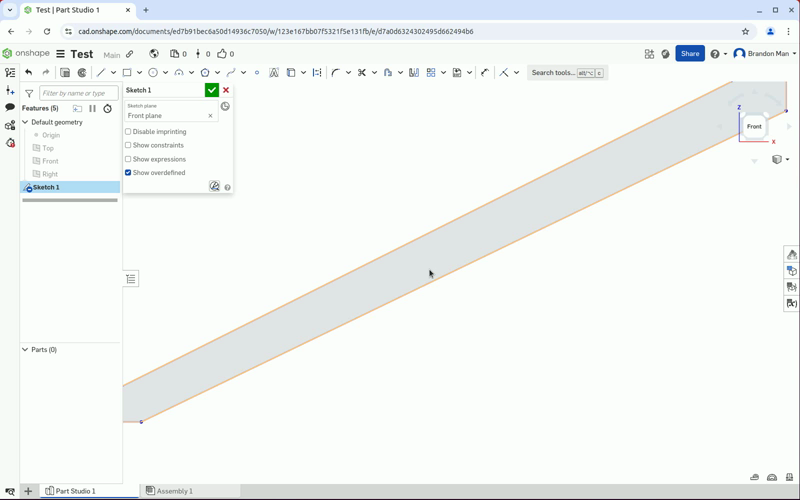
scroll(-6)
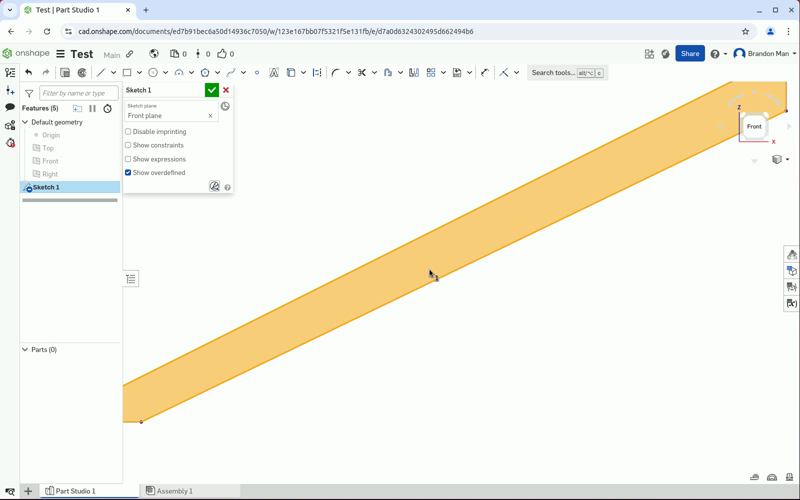
scroll(-6)
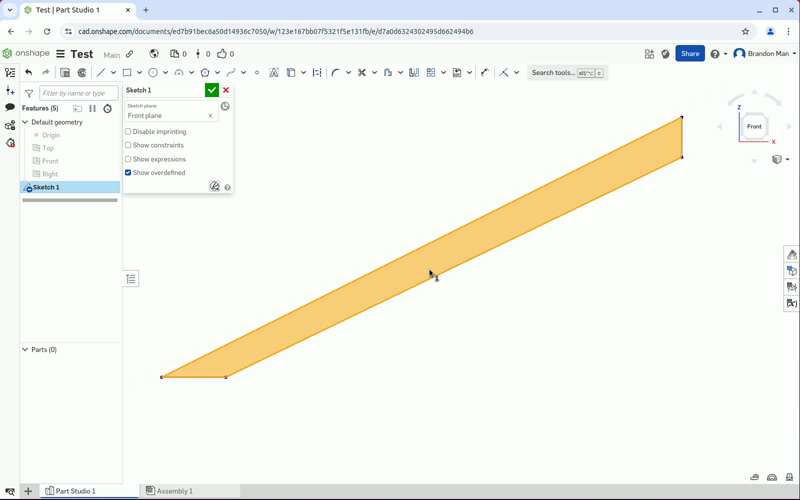
scroll(-6)
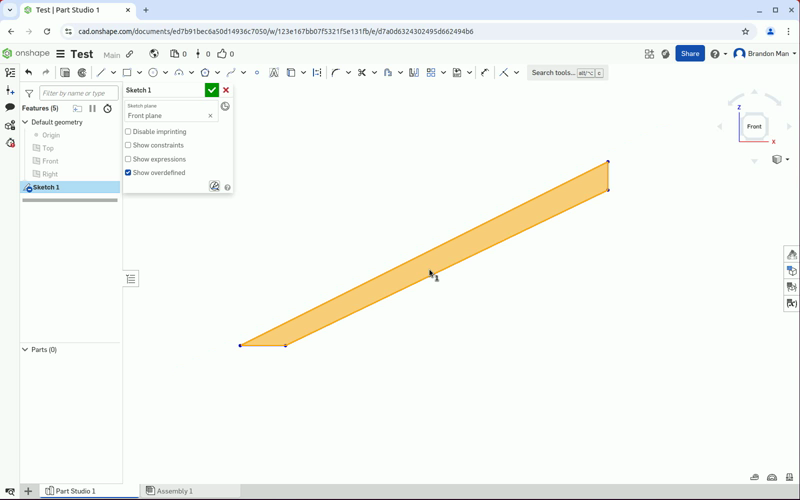
scroll(-6)
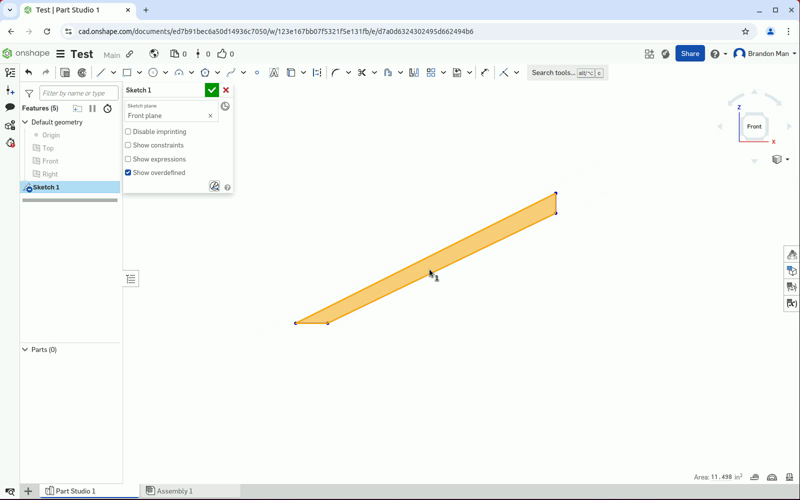
scroll(-6)
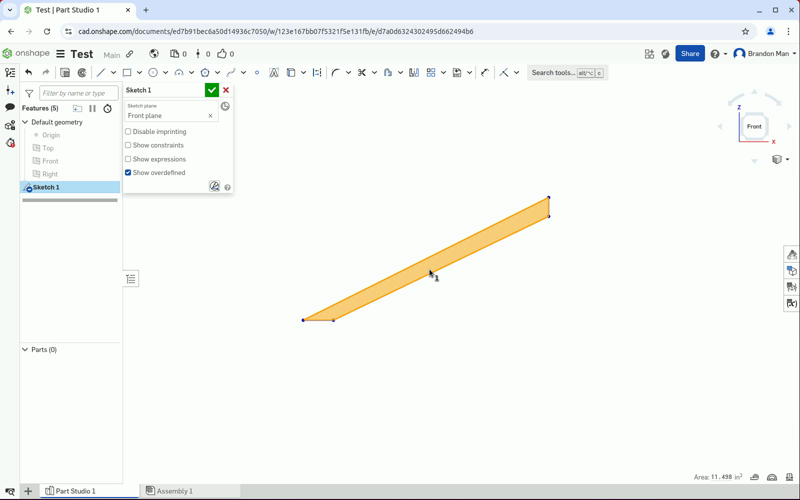
scroll(-6)
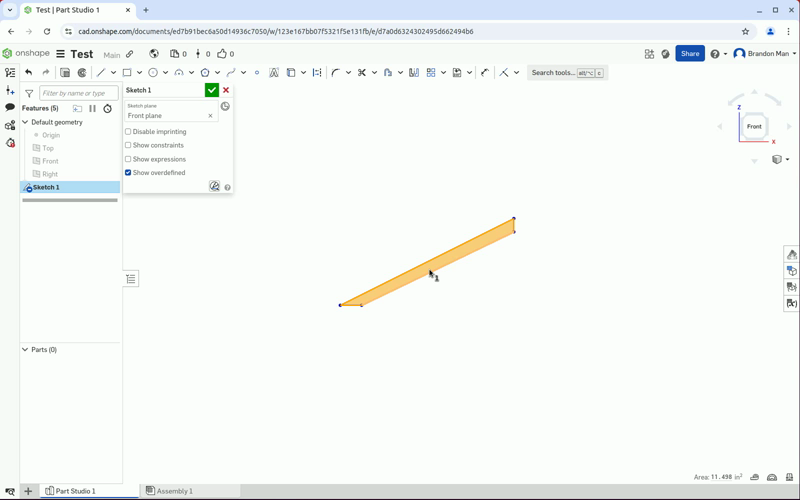
scroll(-6)
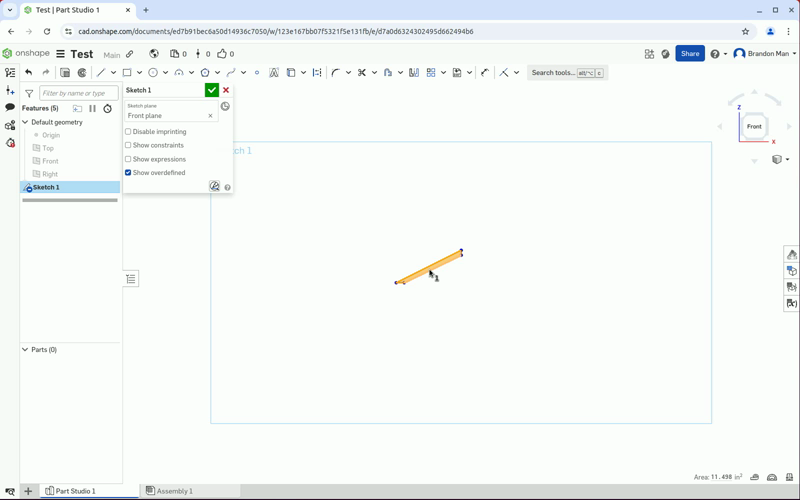
mouse_move(73, 352)
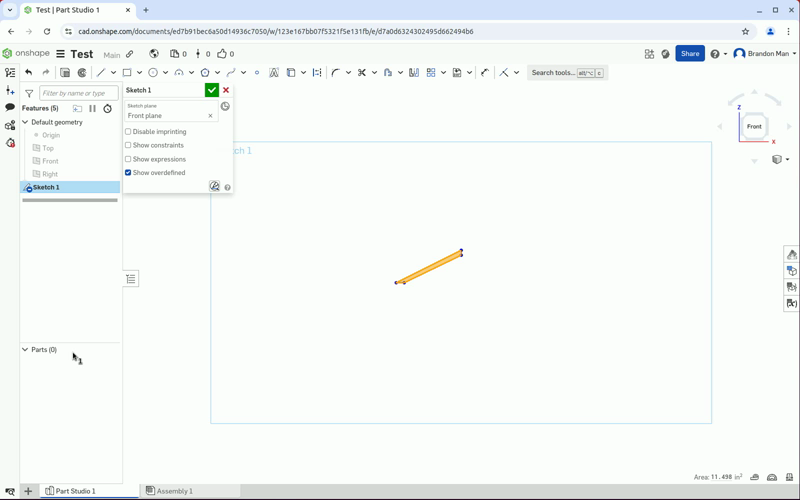
key(shift+y)
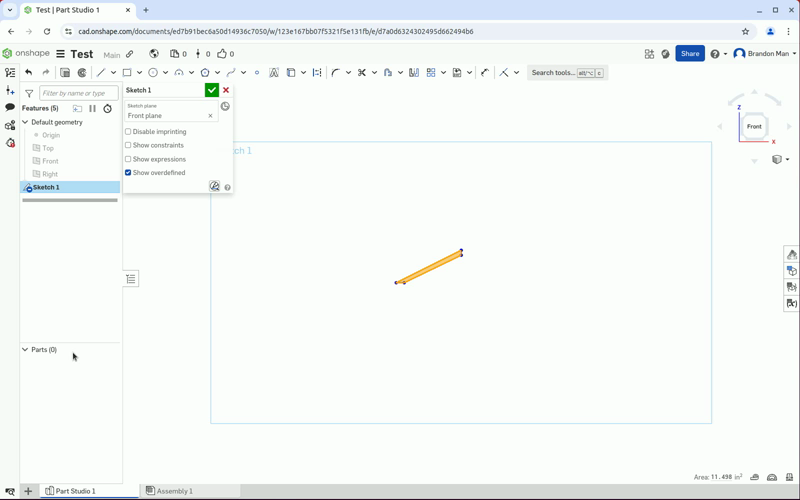
key(shift+e)
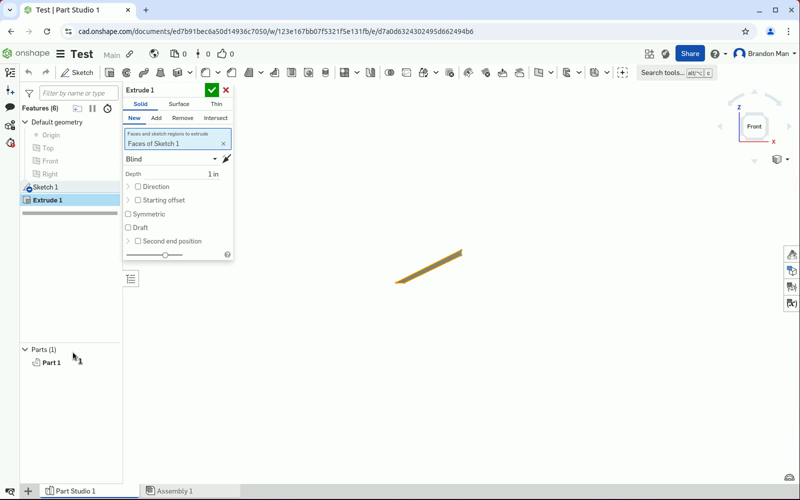
mouse_move(143, 106)
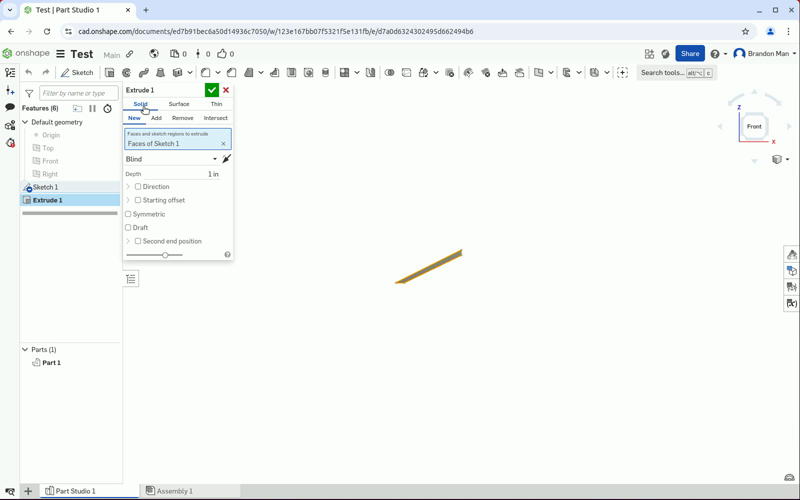
click(143, 106)
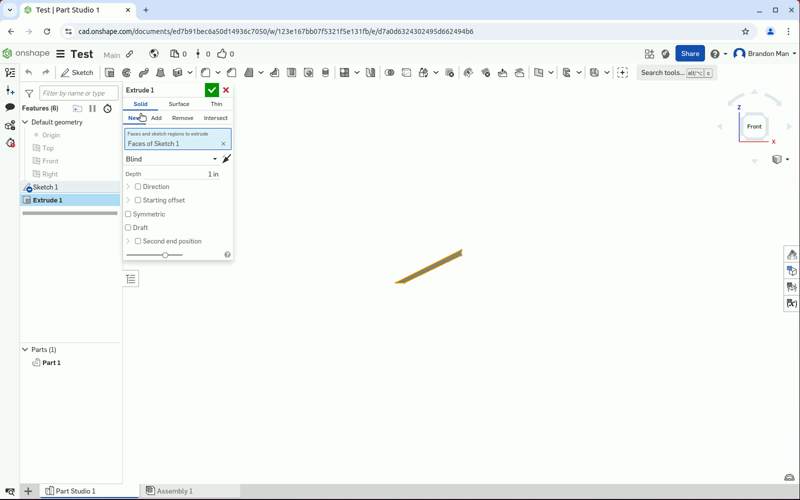
mouse_move(137, 120)
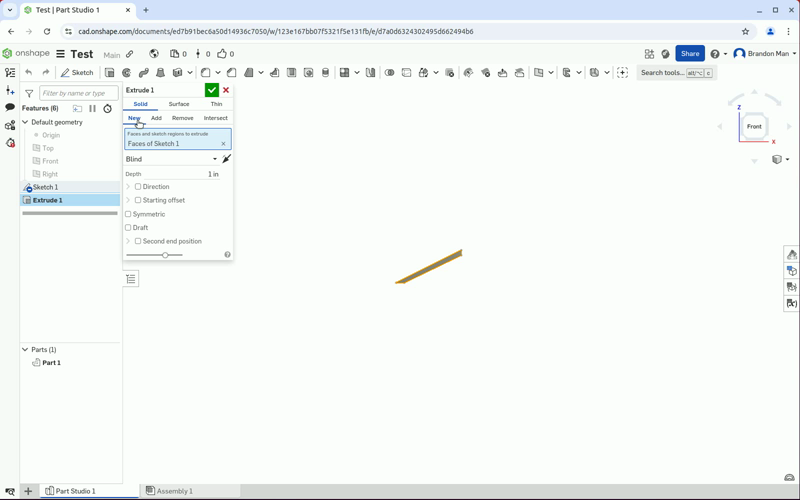
click(137, 120)
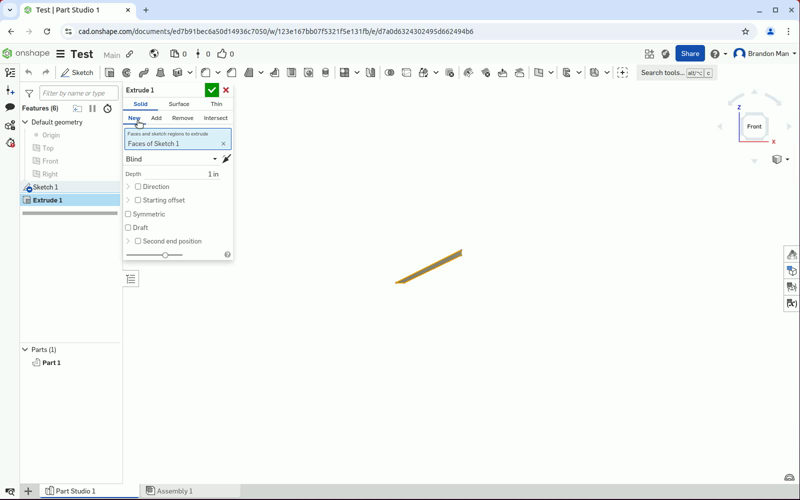
key(tab, 4)
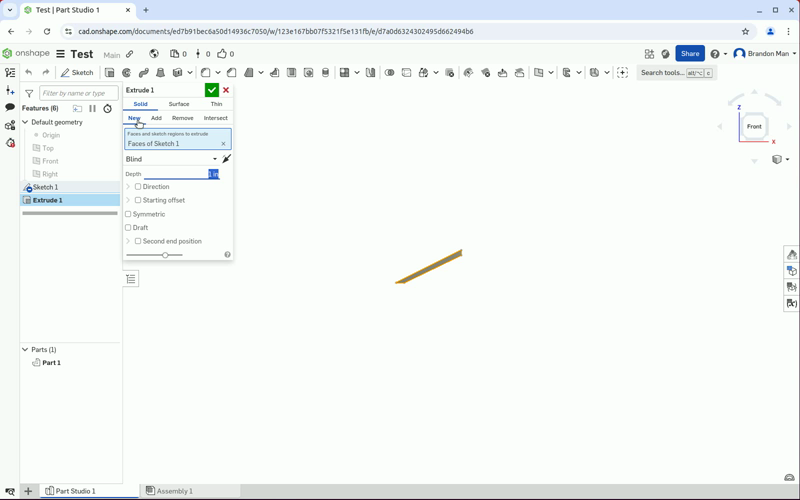
text(-23.108)
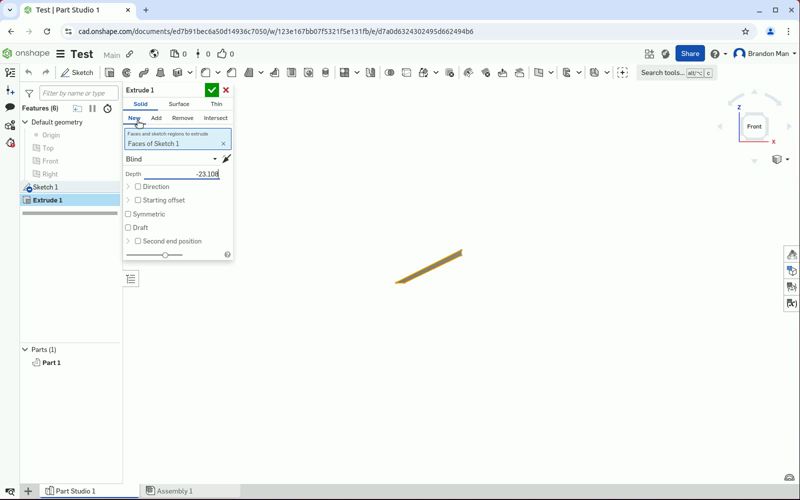
key(enter)
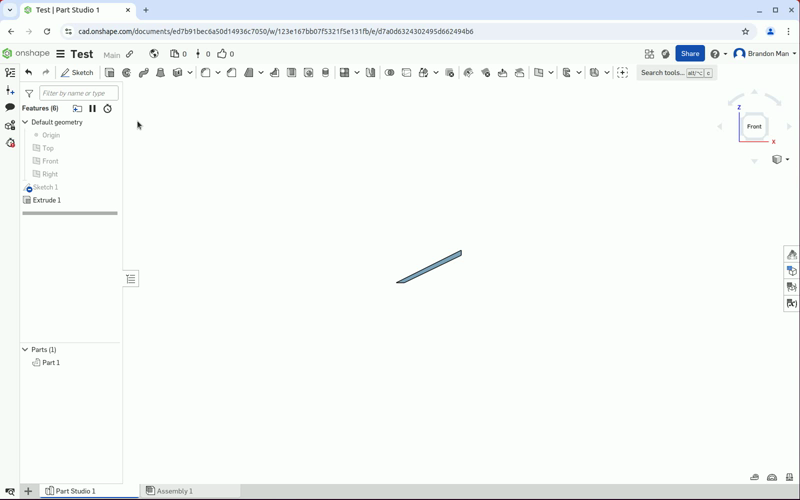
key(shift+h)
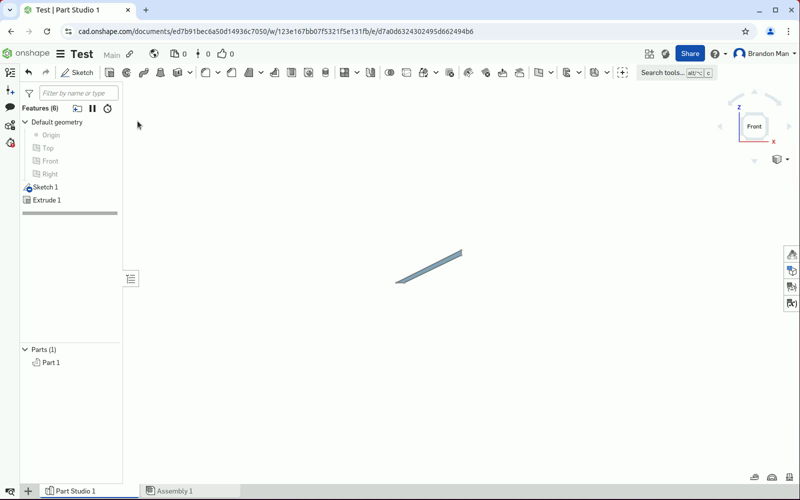
key(shift+h)
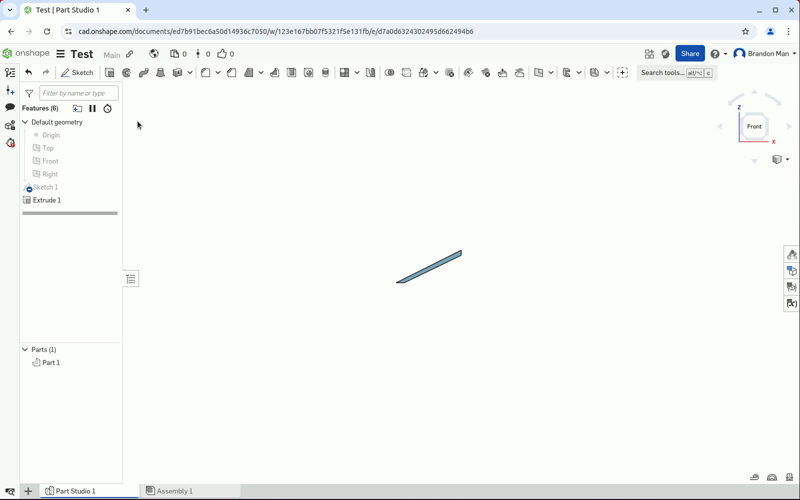
mouse_move(73, 189)
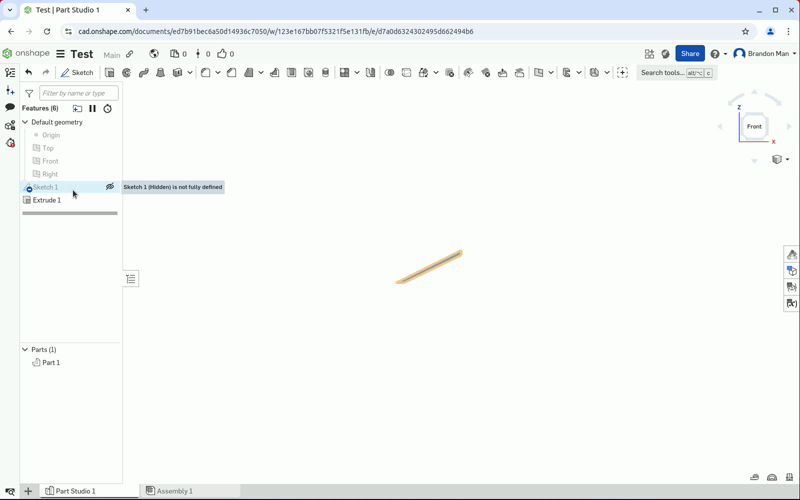
click(73, 189)
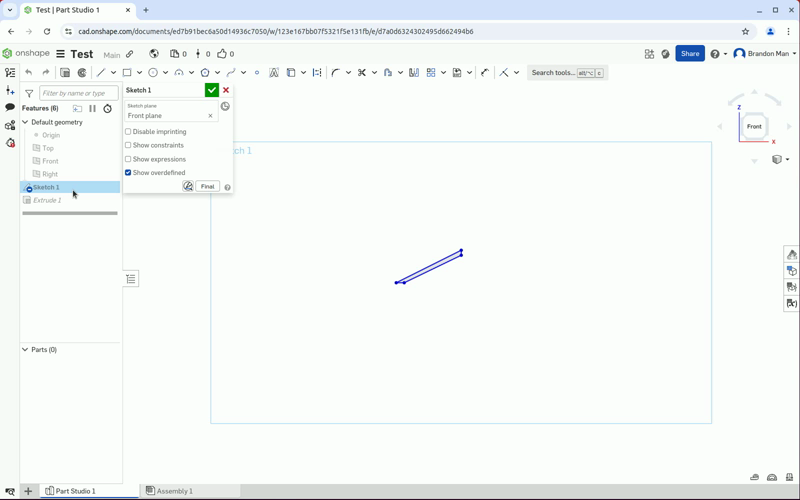
mouse_move(229, 92)
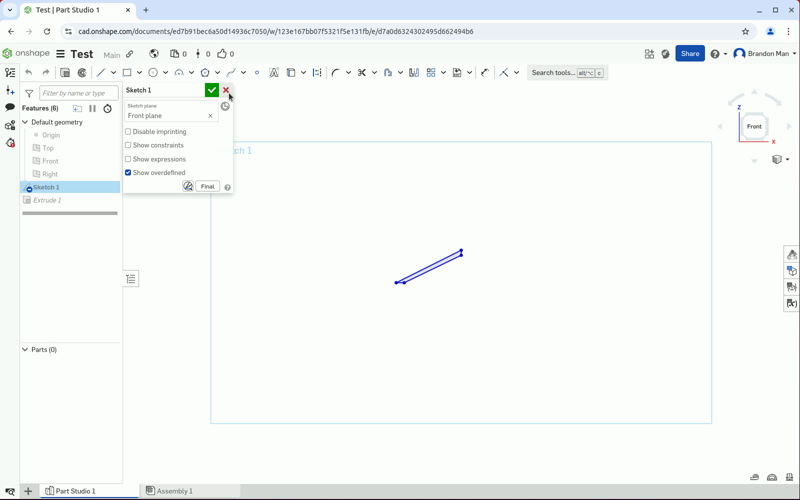
click(229, 92)
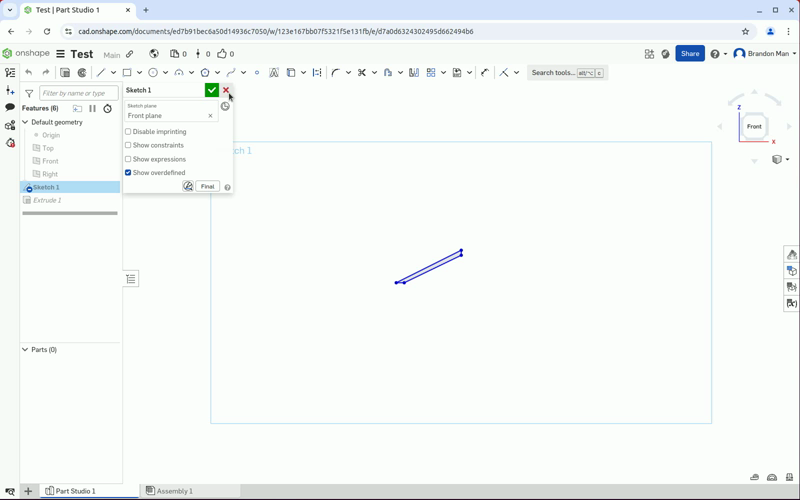
key(shift+s)
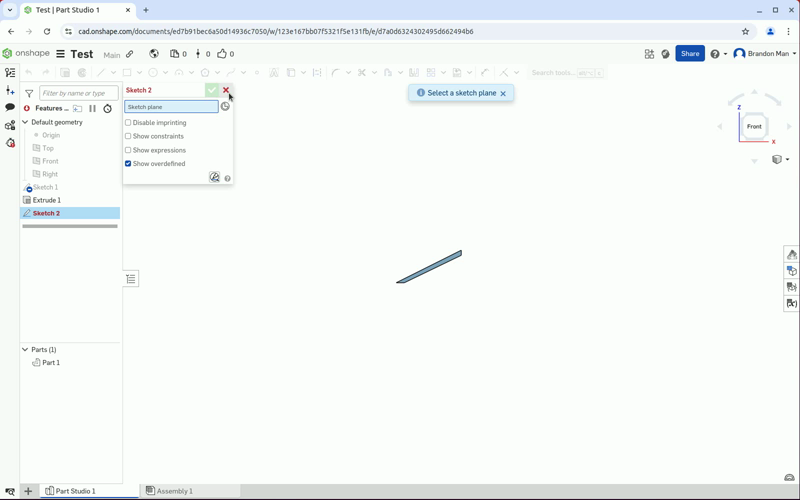
mouse_move(73, 163)
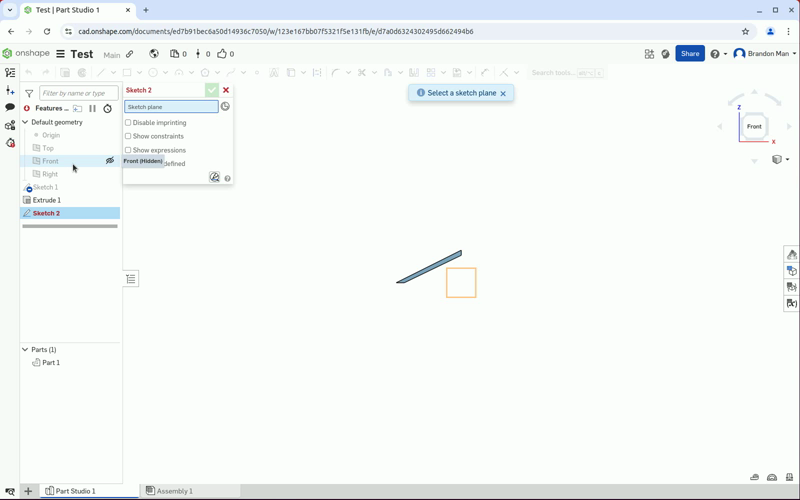
click(73, 163)
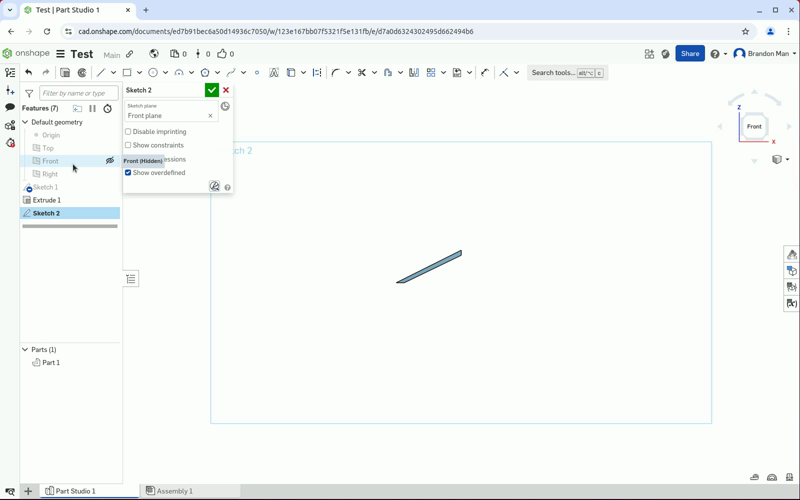
mouse_move(73, 352)
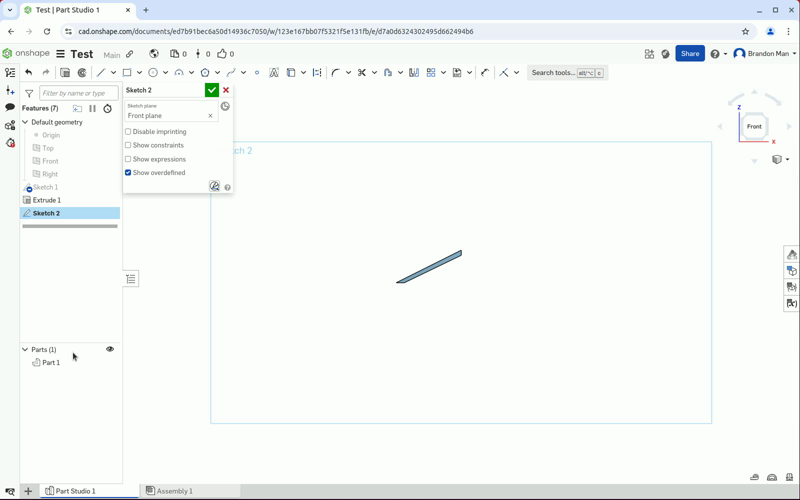
key(y)
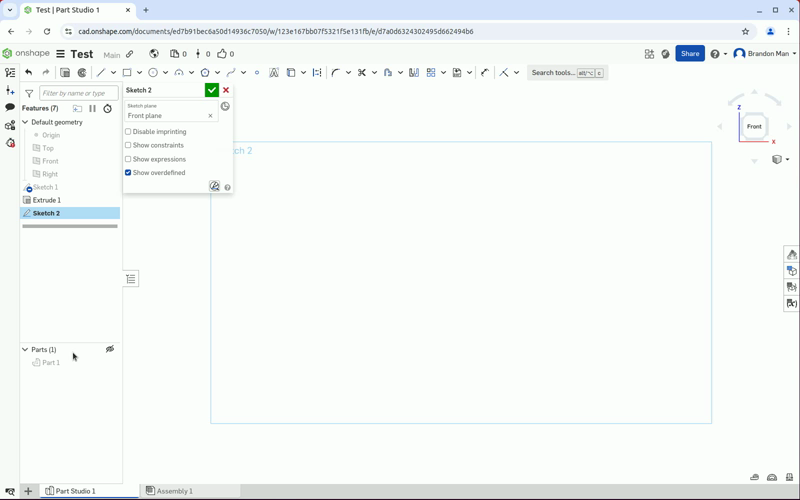
key(l)
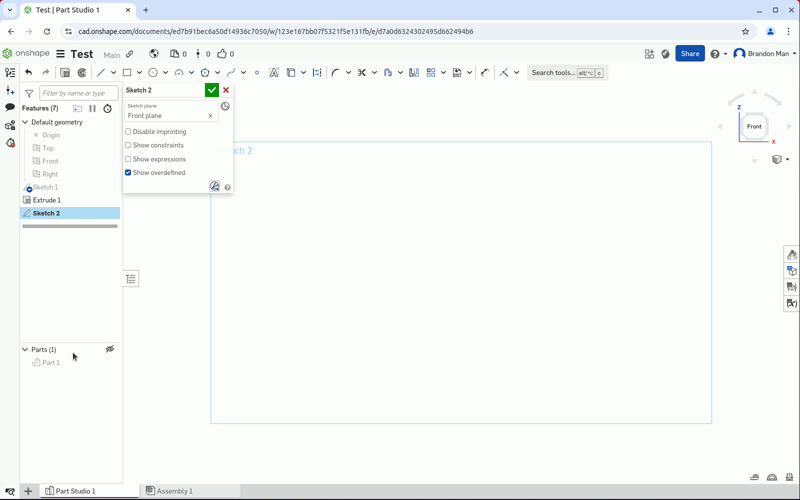
key_down(shift)
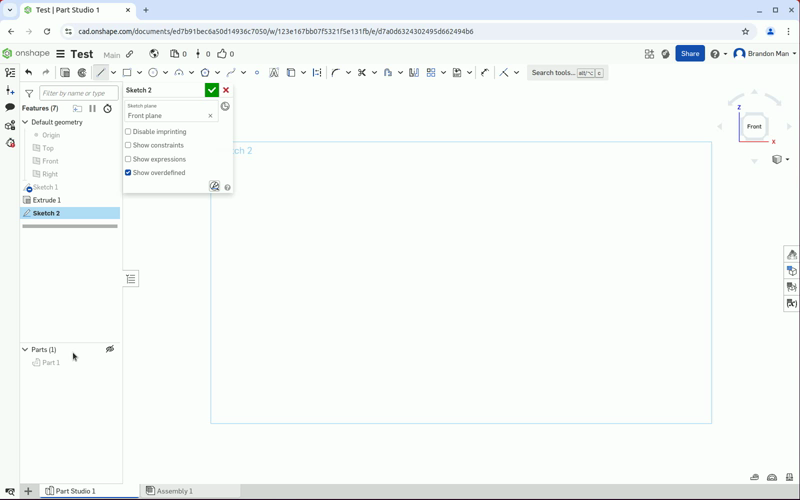
mouse_move(460, 254)
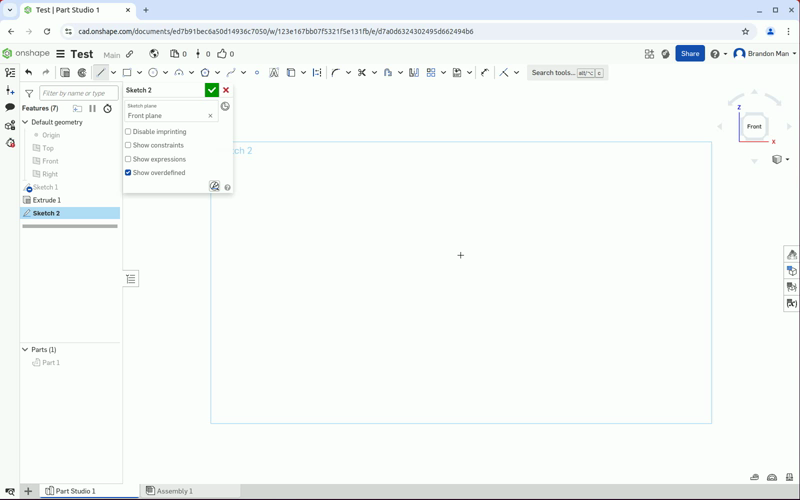
click(460, 254)
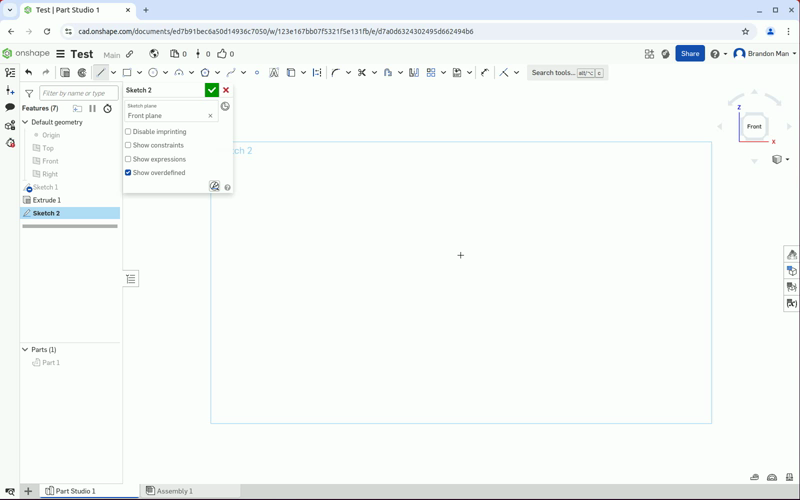
key_up(shift)
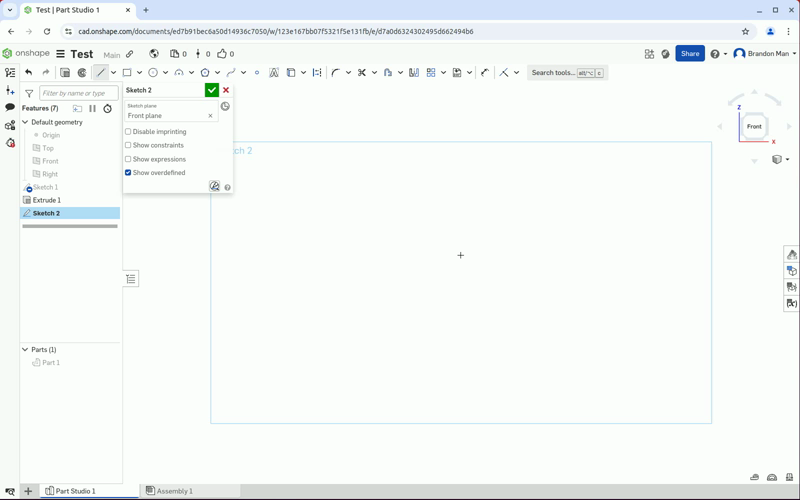
key_down(shift)
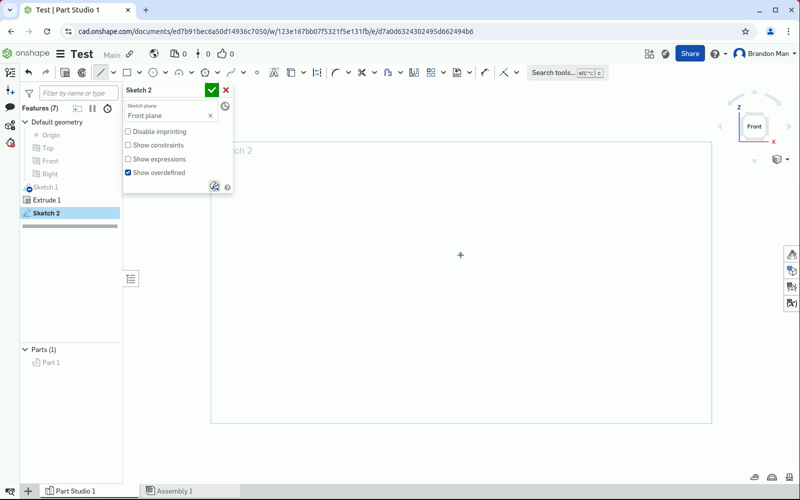
mouse_move(517, 282)
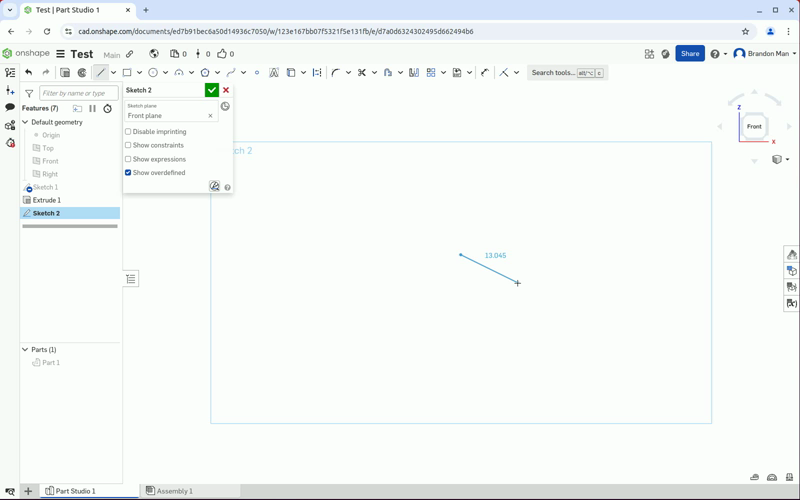
click(517, 282)
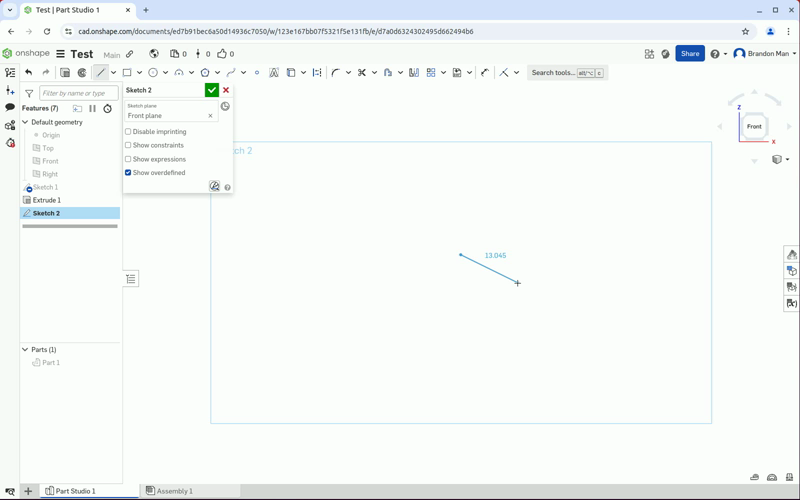
key_up(shift)
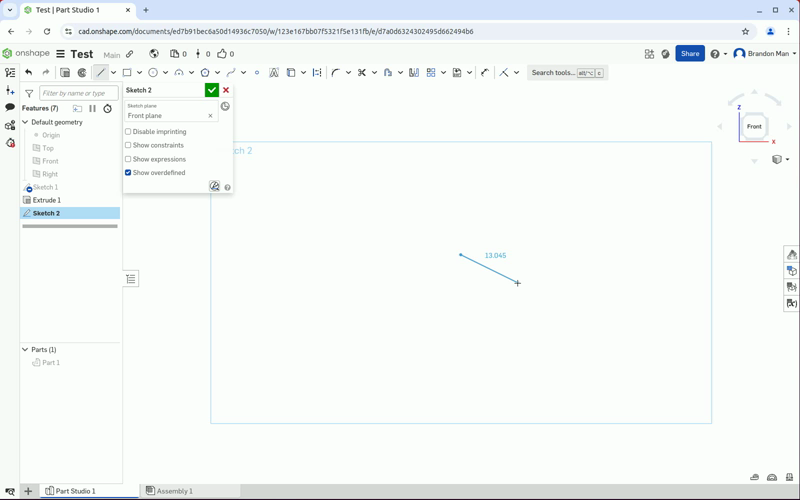
key_down(shift)
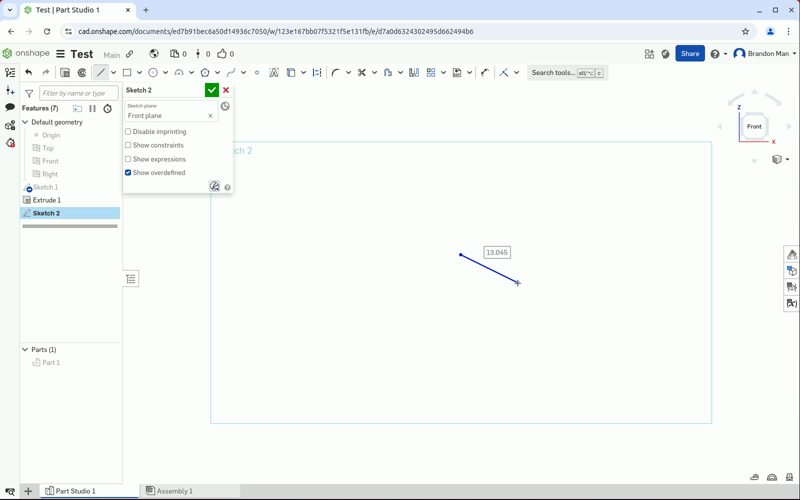
mouse_move(547, 282)
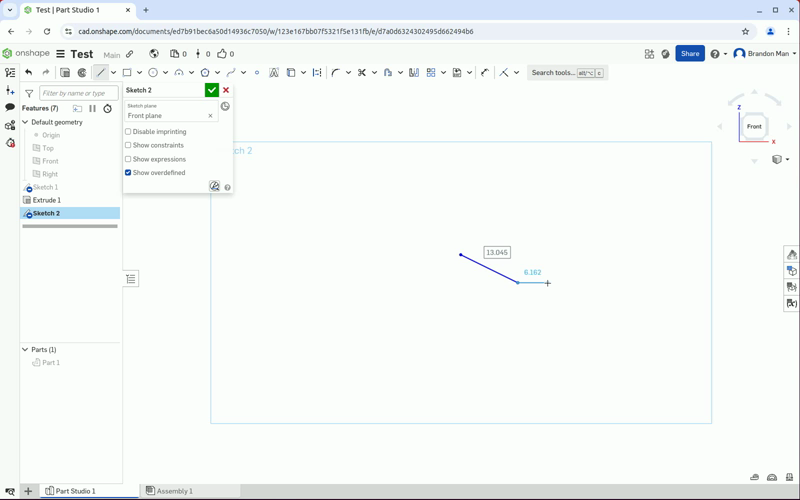
mouse_move(525, 282)
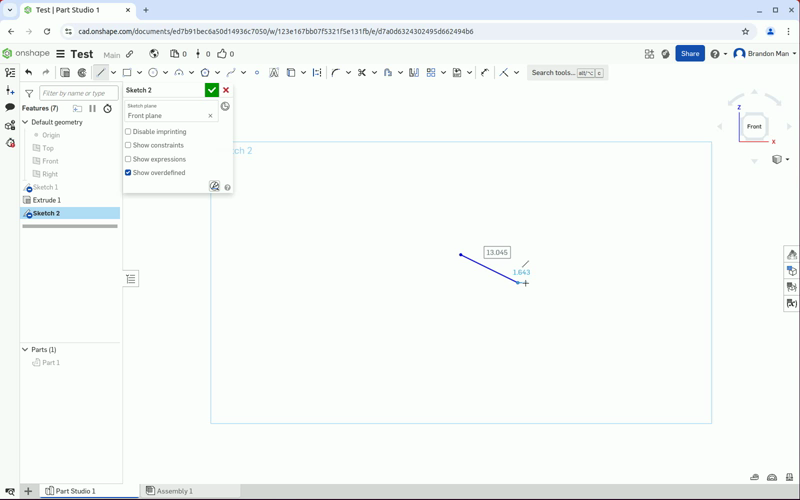
click(525, 282)
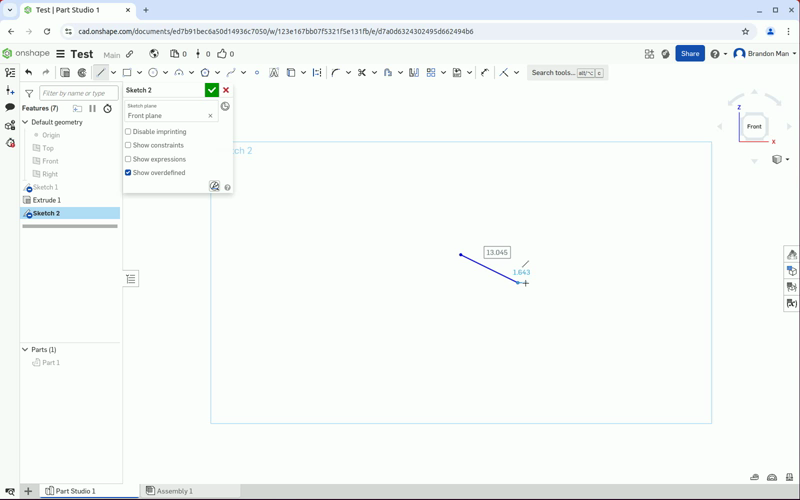
key_up(shift)
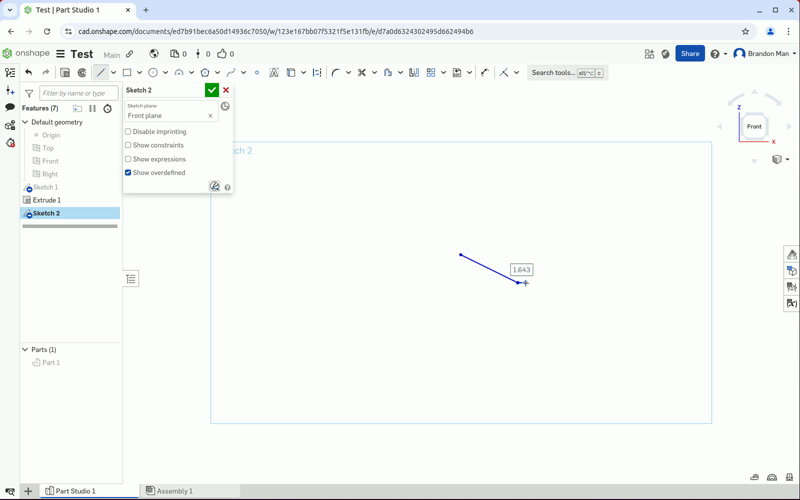
key_down(shift)
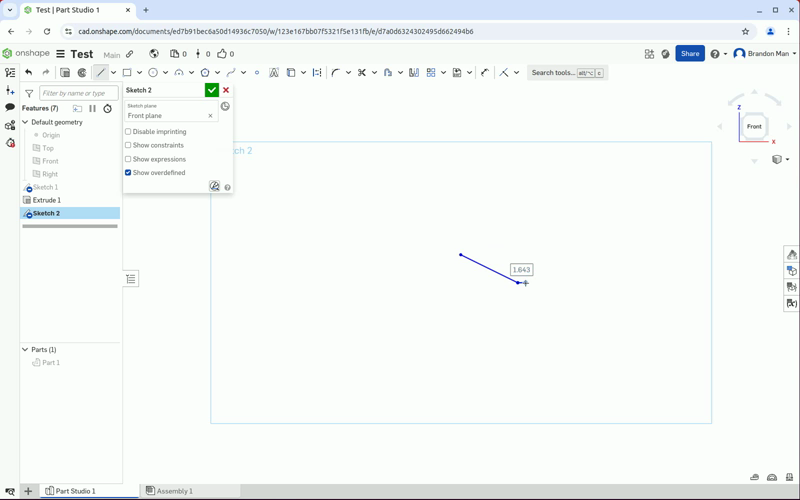
mouse_move(460, 250)
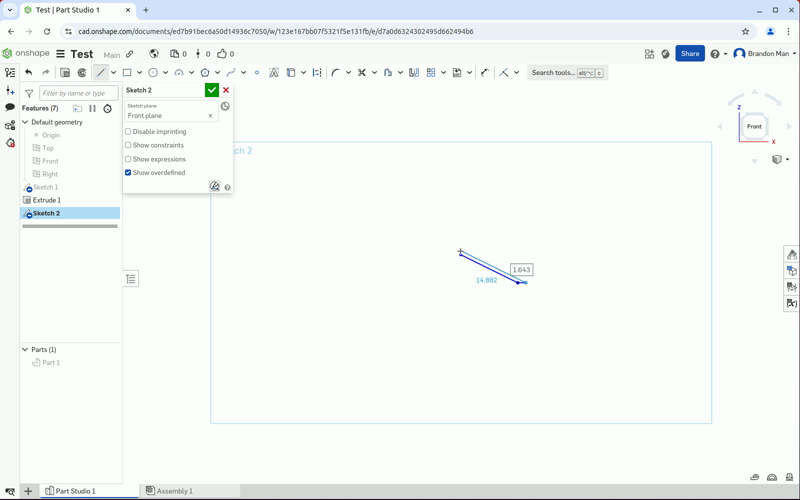
scroll(6)
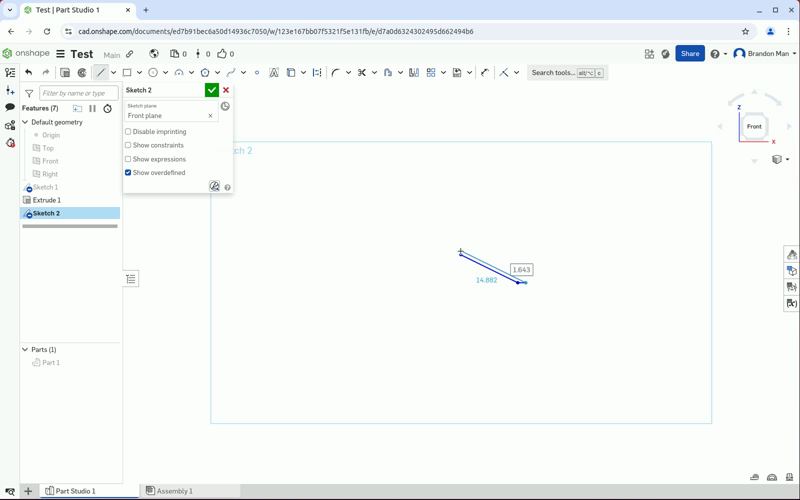
scroll(6)
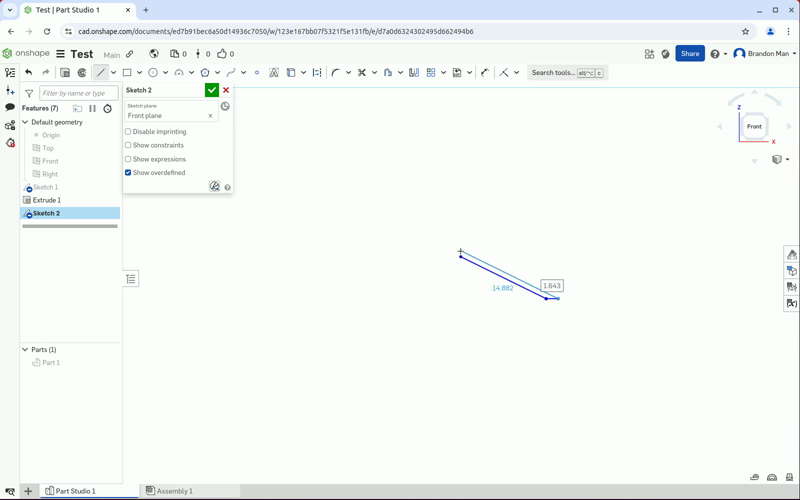
scroll(6)
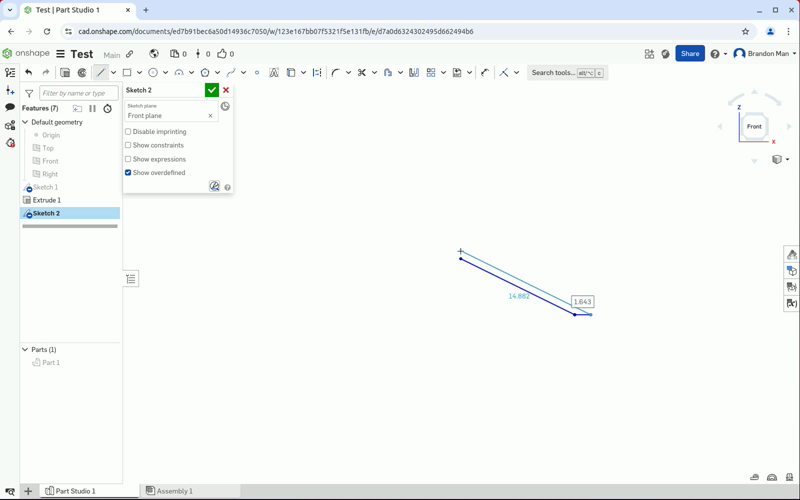
scroll(6)
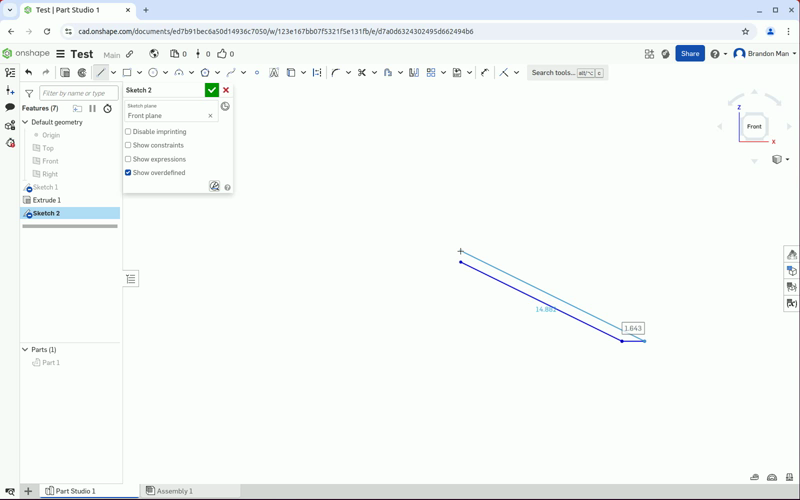
scroll(6)
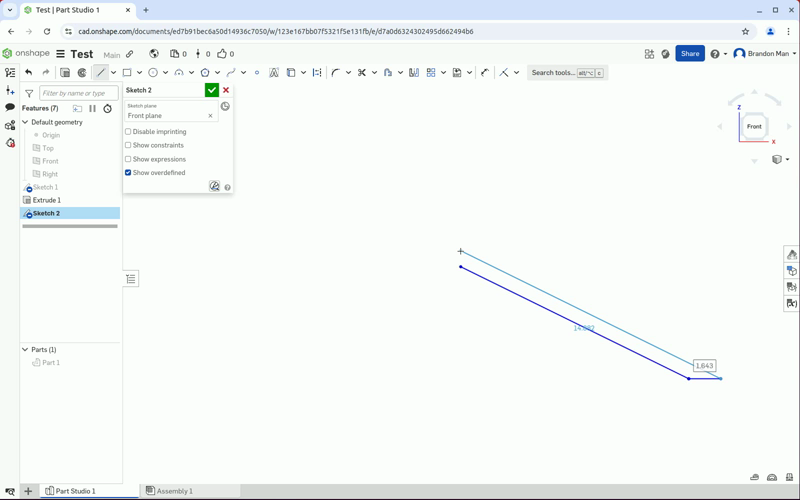
scroll(6)
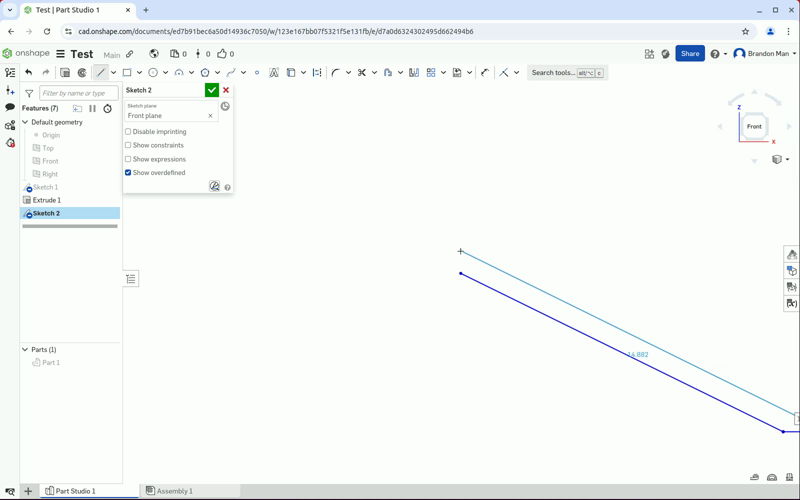
scroll(6)
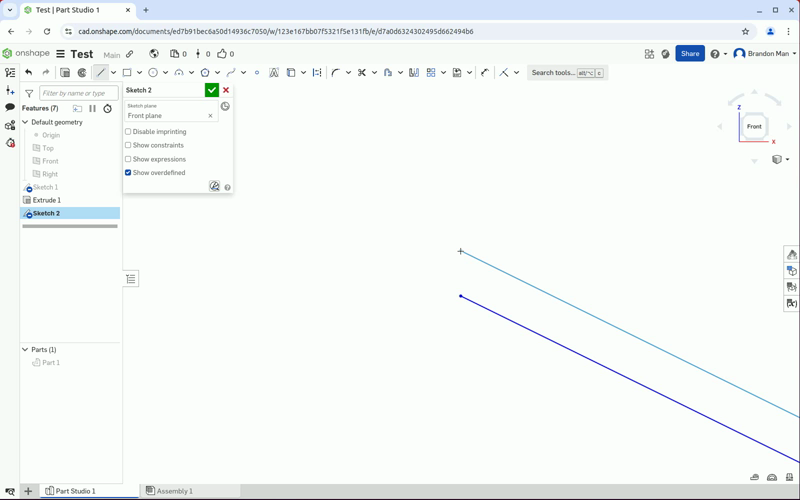
click(460, 250)
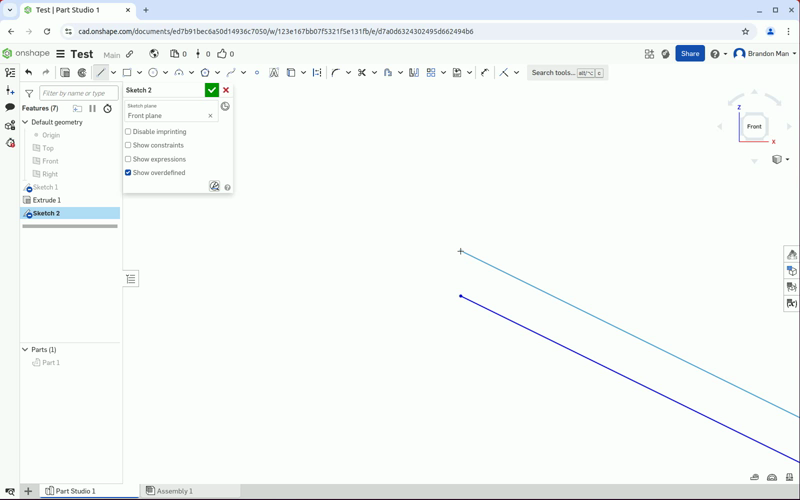
scroll(-6)
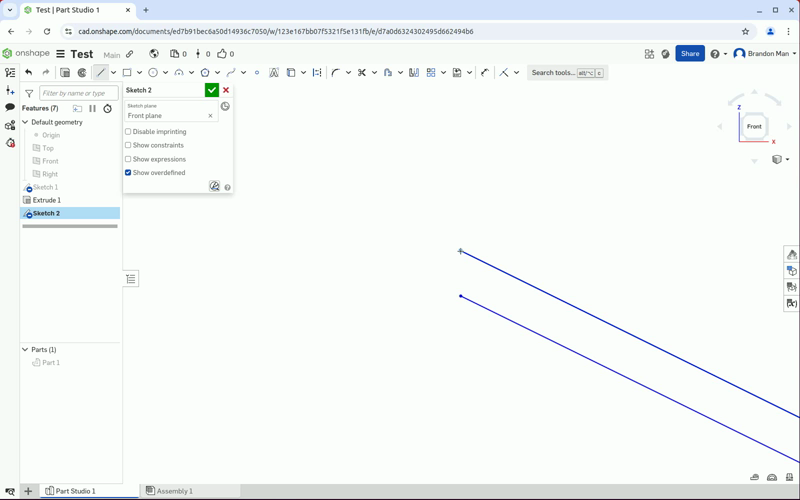
scroll(-6)
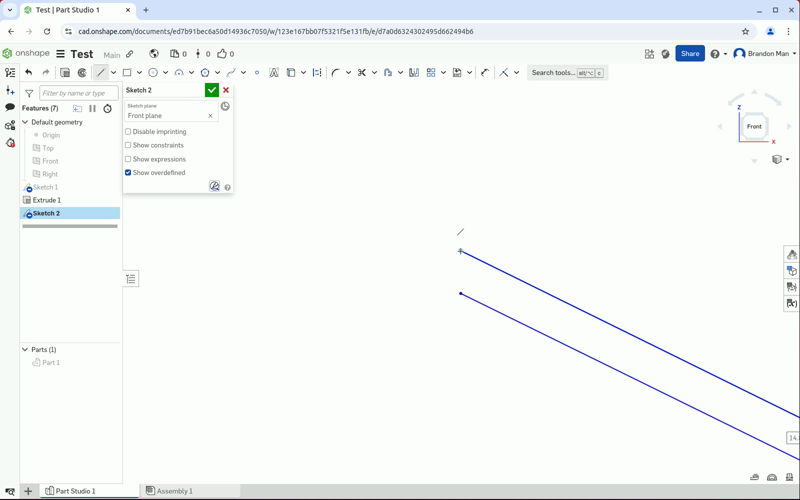
scroll(-6)
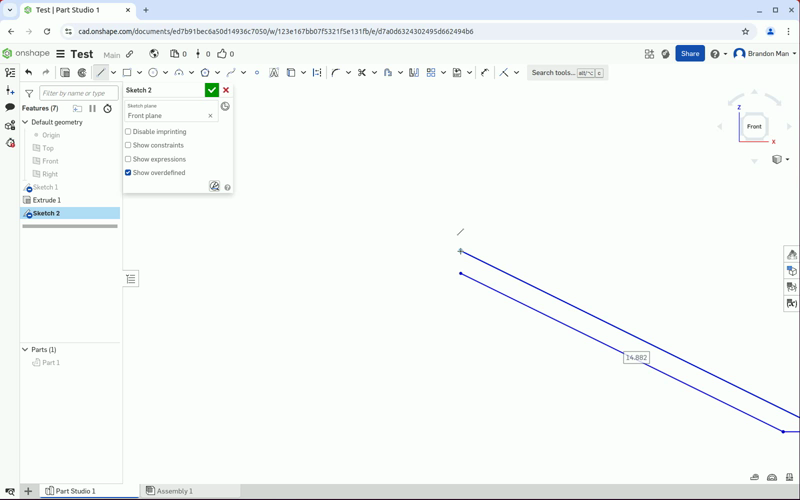
scroll(-6)
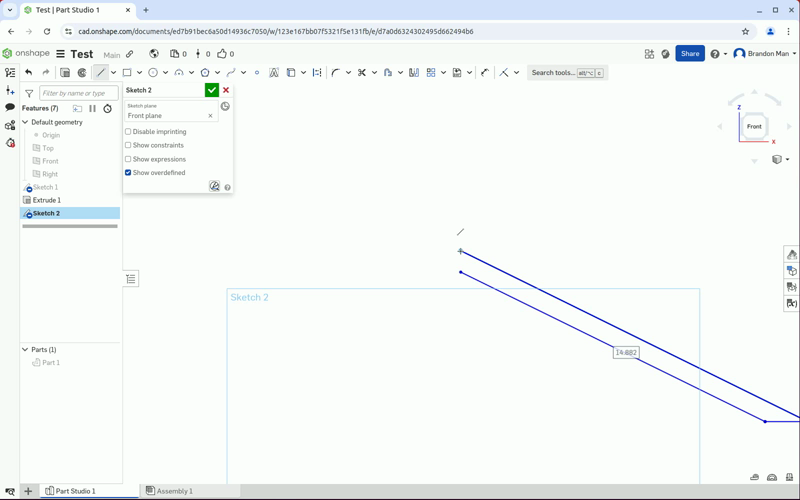
scroll(-6)
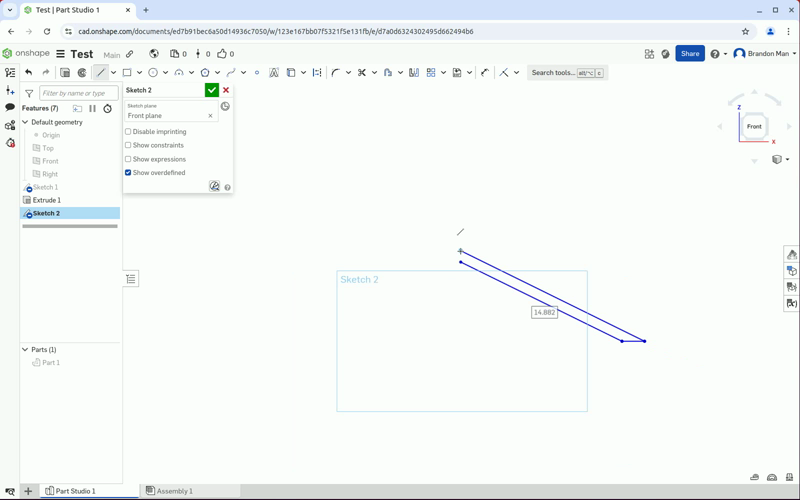
scroll(-6)
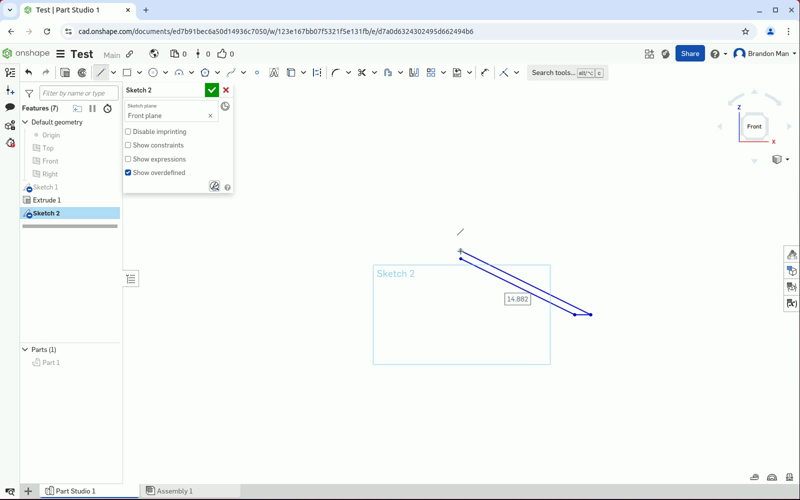
scroll(-6)
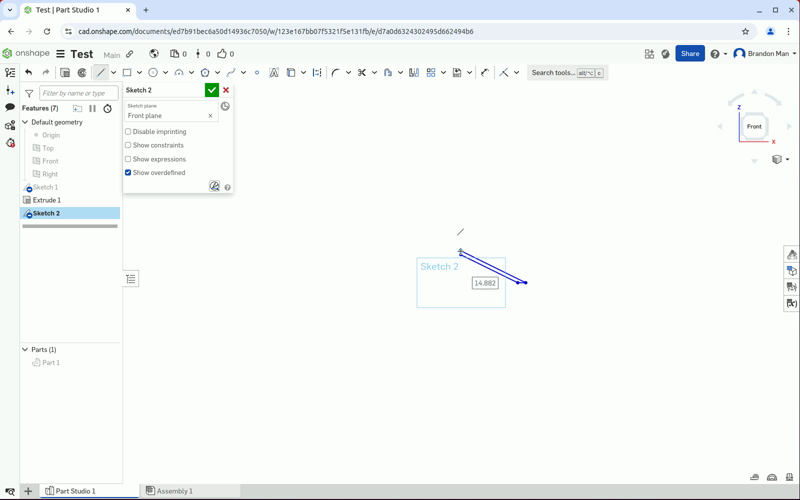
key_up(shift)
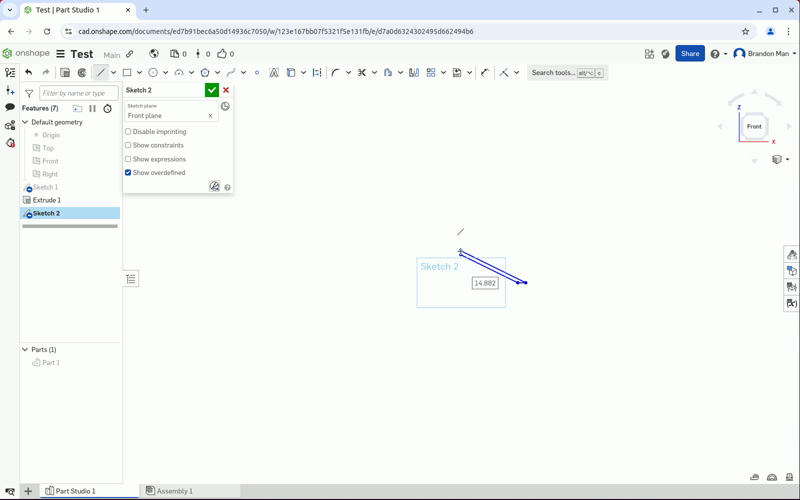
mouse_move(490, 250)
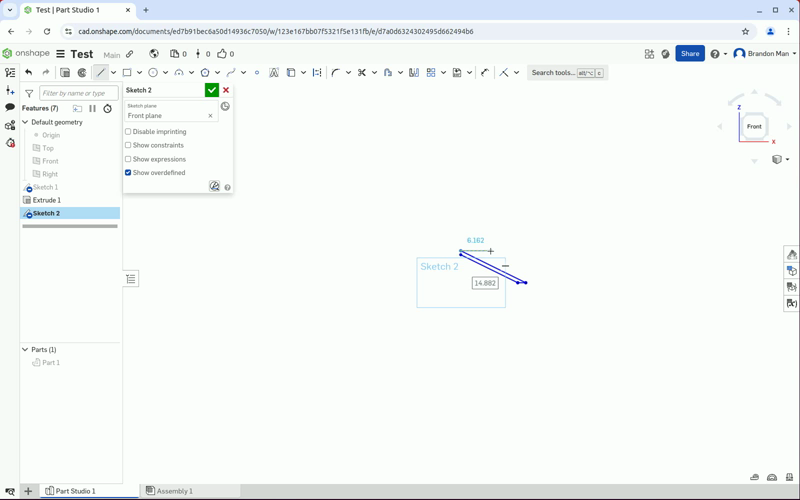
key_down(shift)
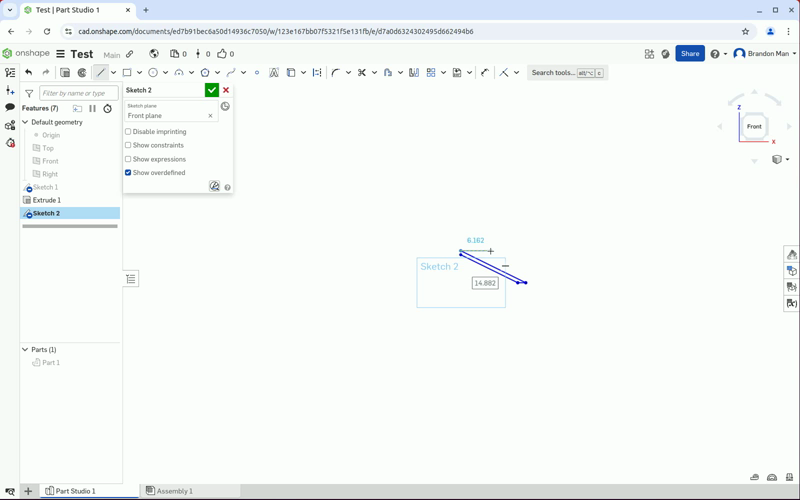
mouse_move(460, 254)
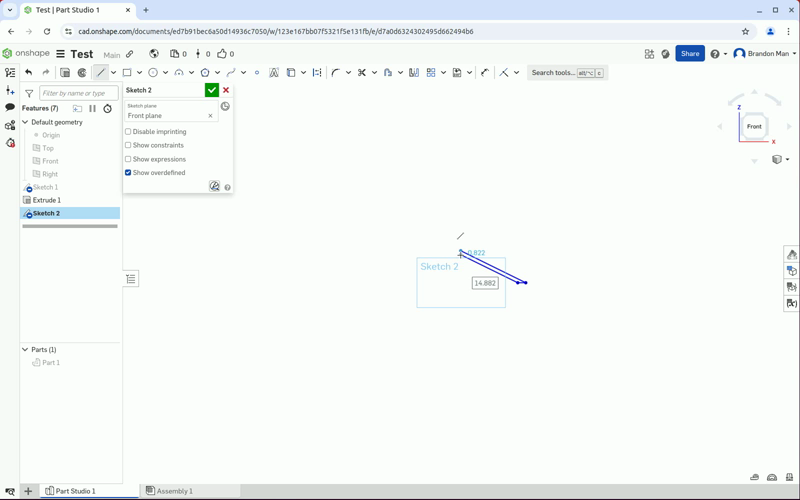
scroll(6)
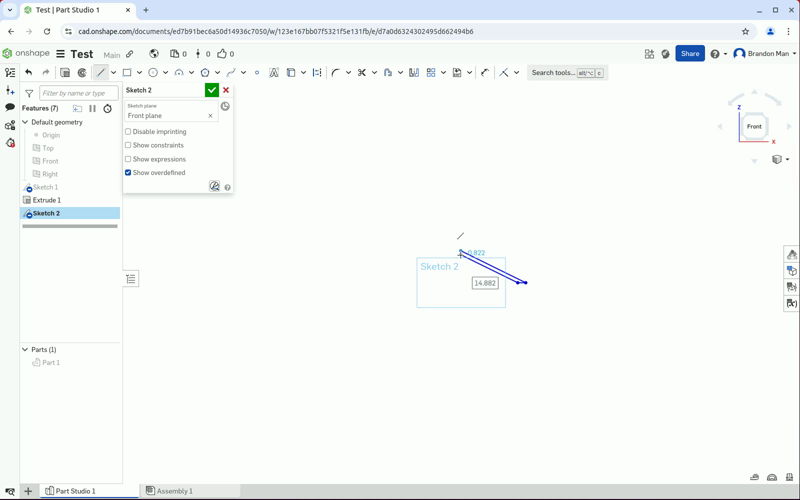
scroll(6)
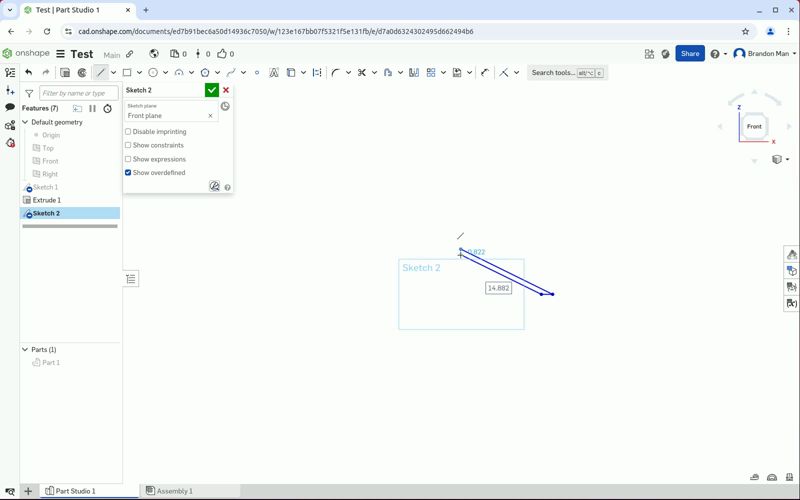
scroll(6)
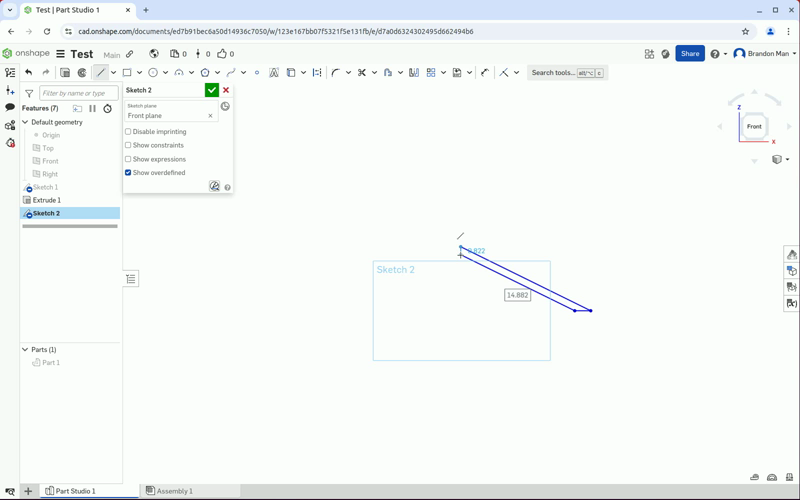
scroll(6)
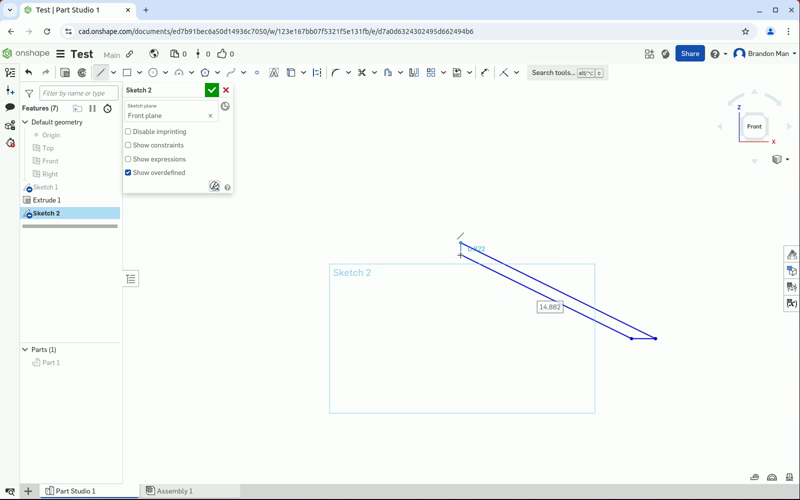
scroll(6)
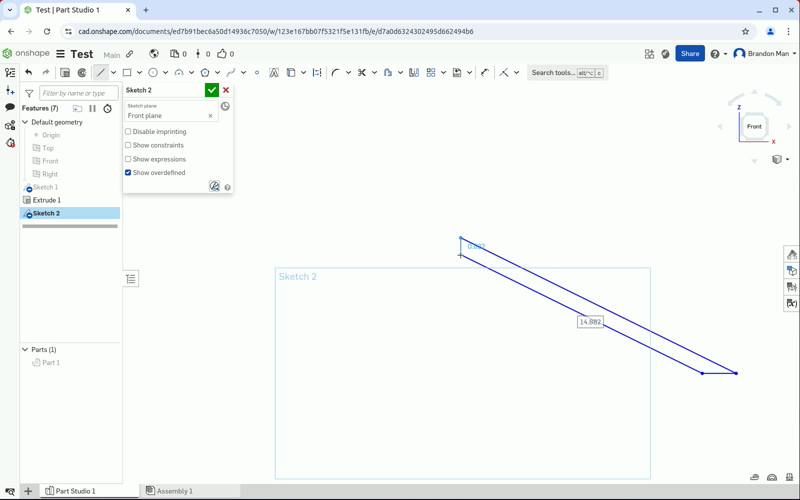
scroll(6)
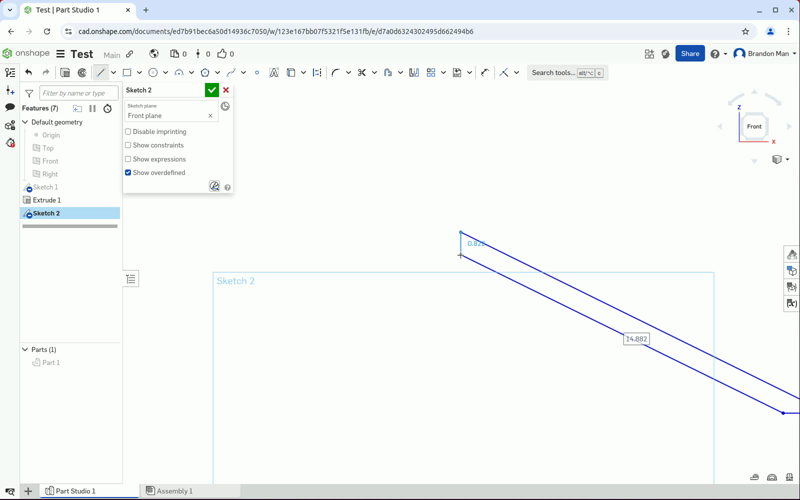
scroll(6)
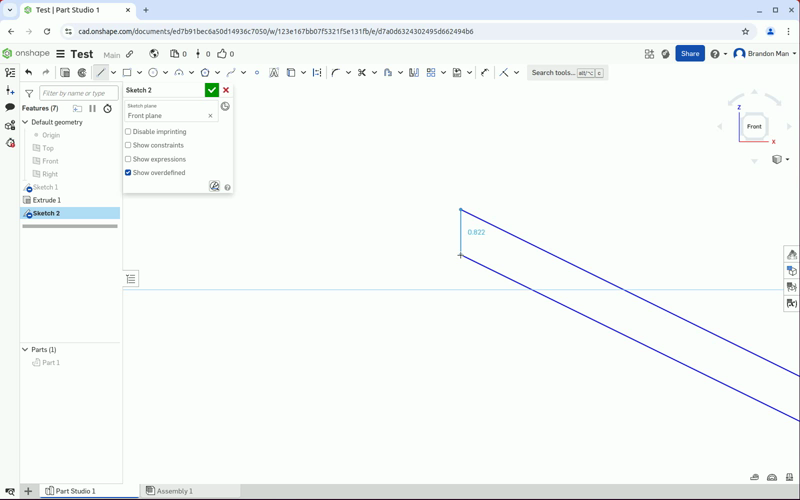
key_up(shift)
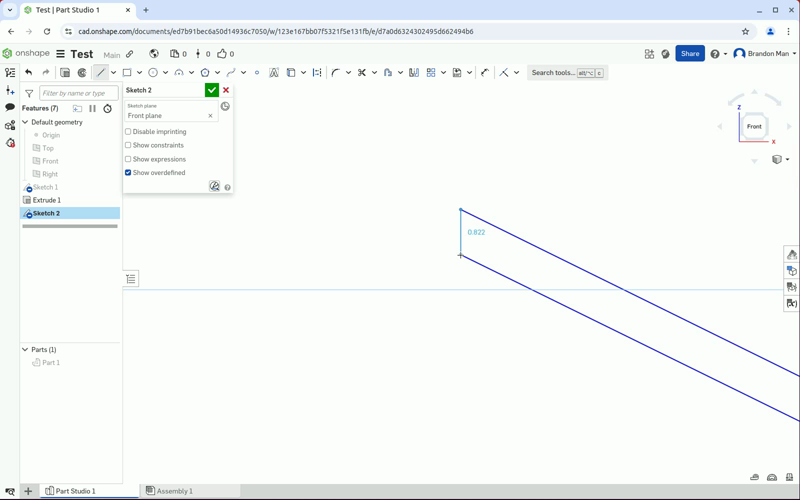
click(460, 254)
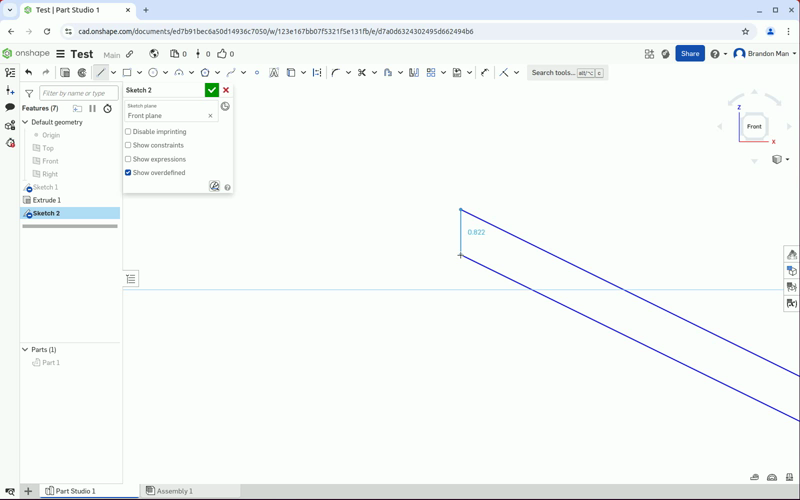
scroll(-6)
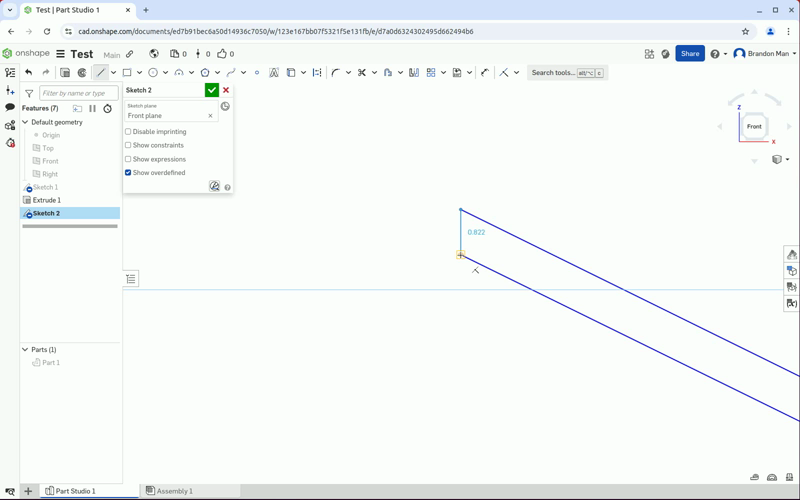
scroll(-6)
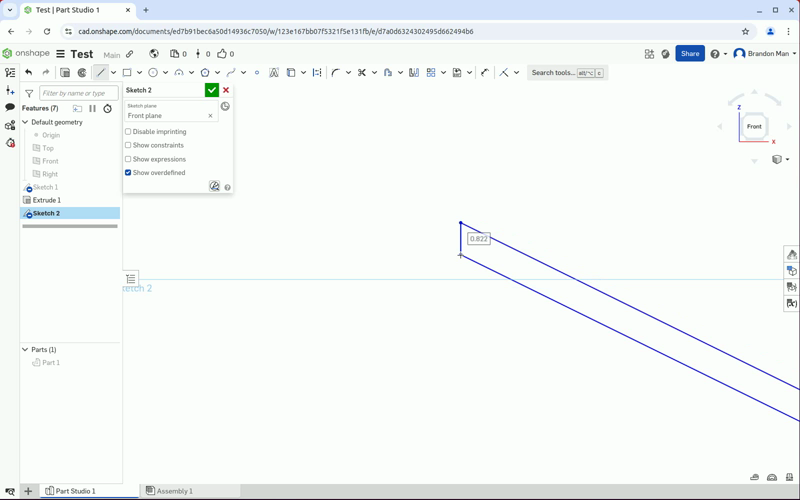
scroll(-6)
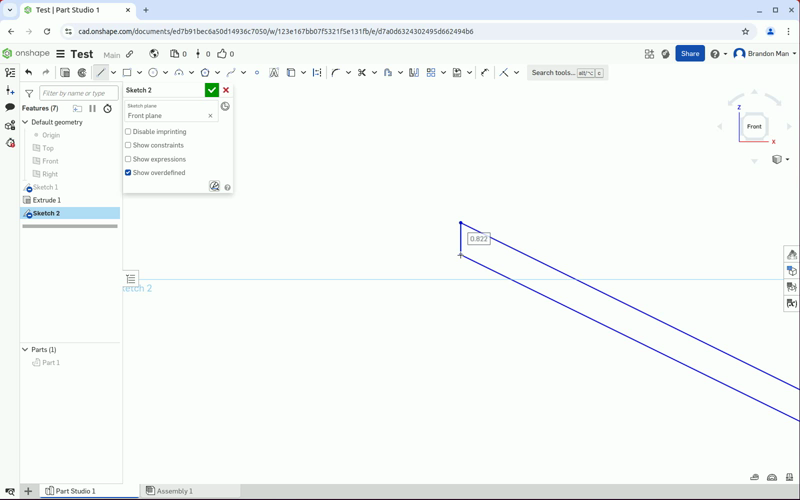
scroll(-6)
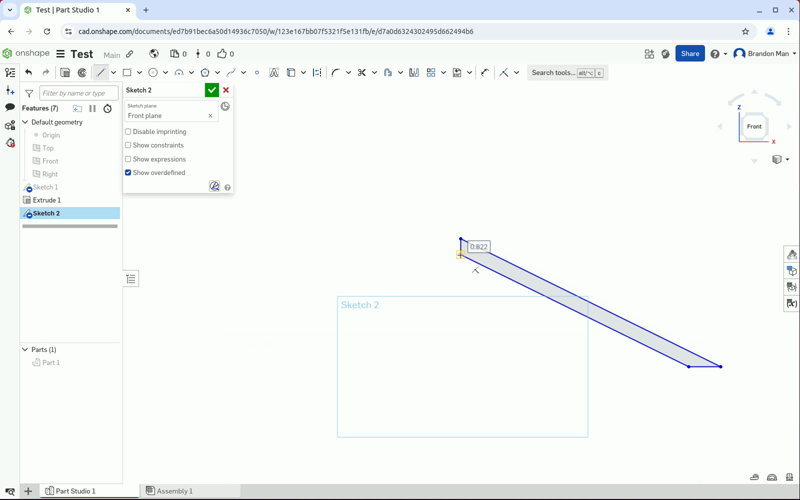
scroll(-6)
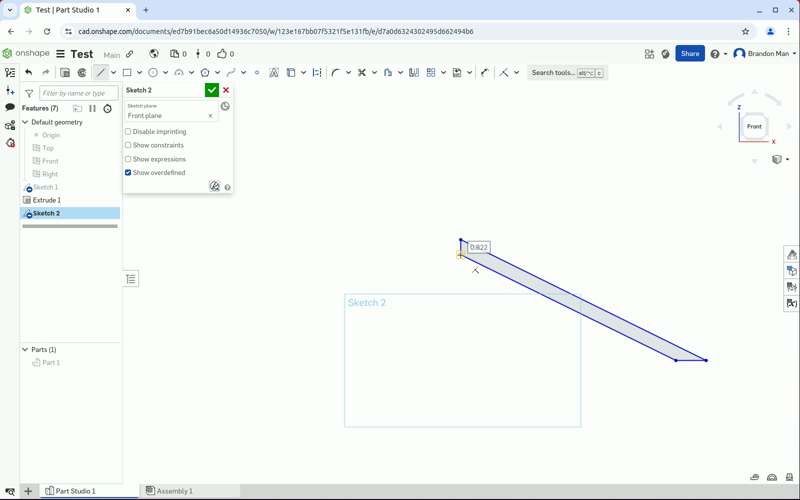
scroll(-6)
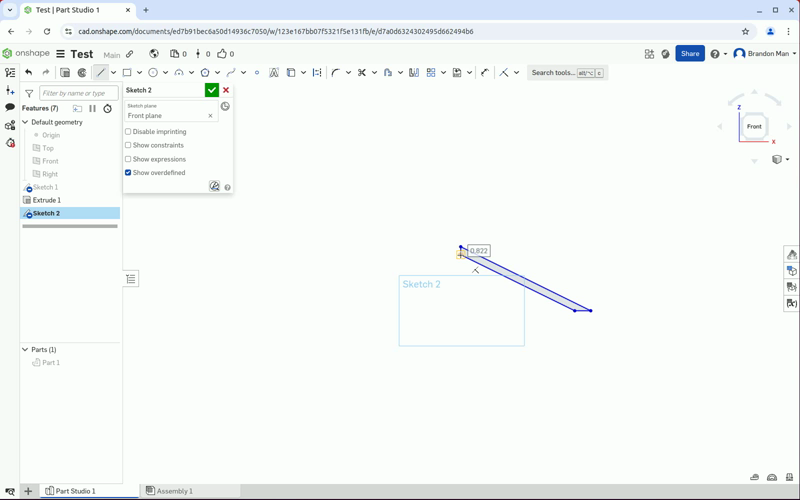
scroll(-6)
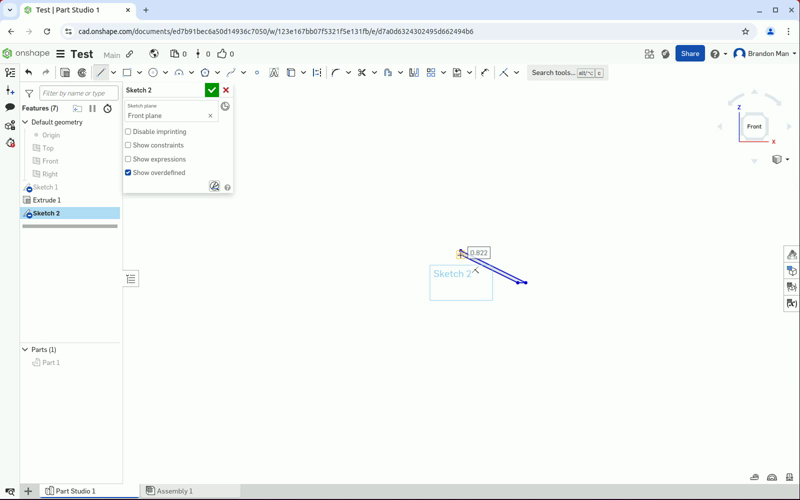
key(esc)
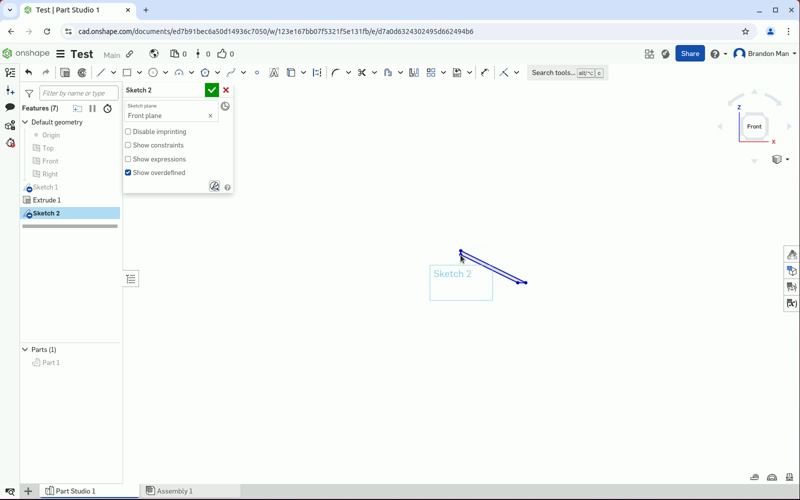
mouse_move(484, 263)
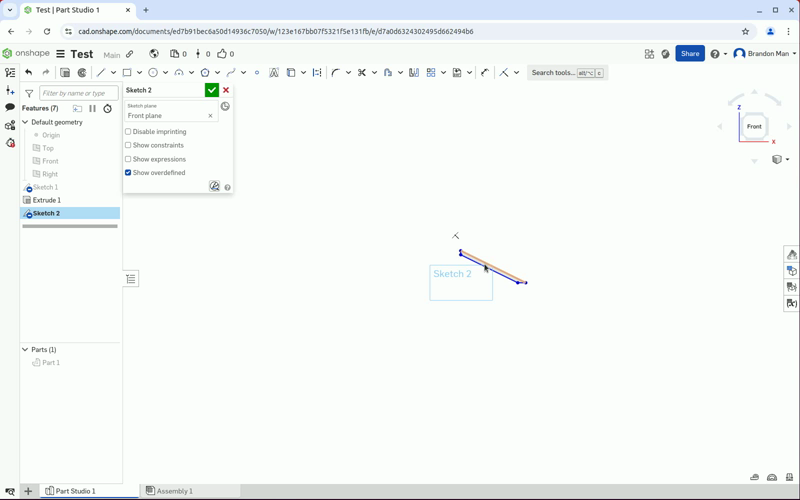
scroll(6)
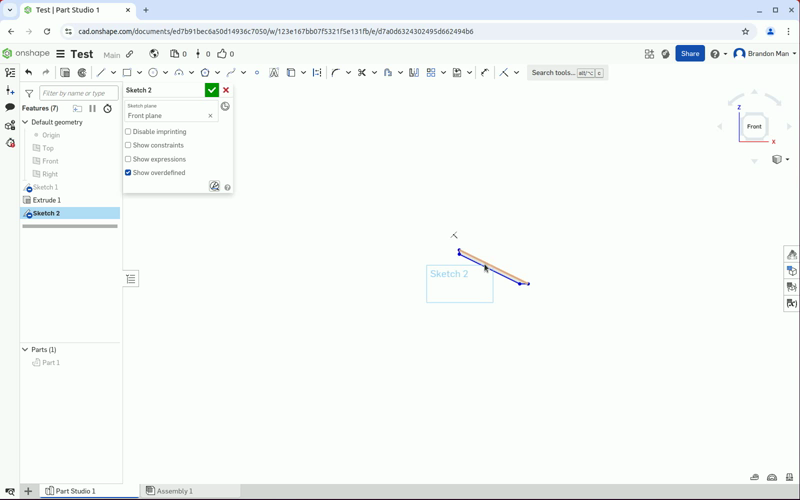
scroll(6)
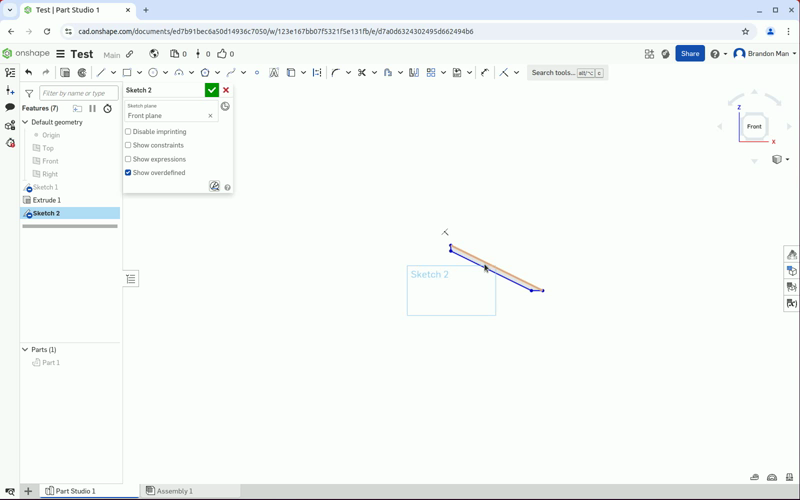
scroll(6)
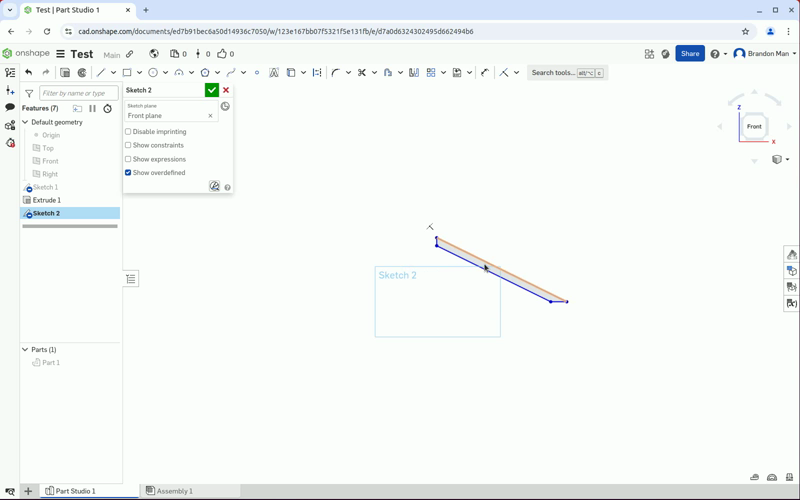
scroll(6)
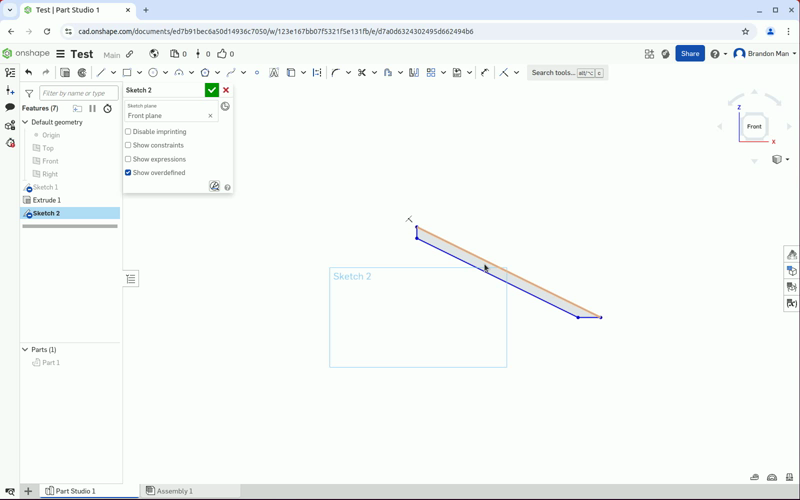
scroll(6)
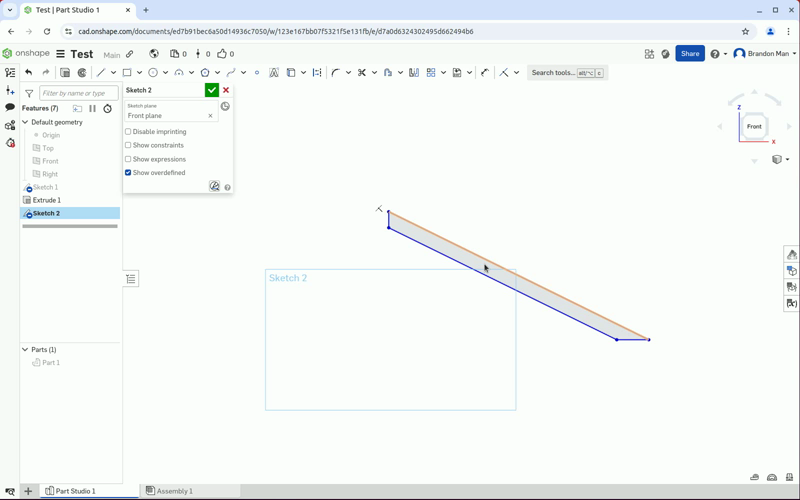
scroll(6)
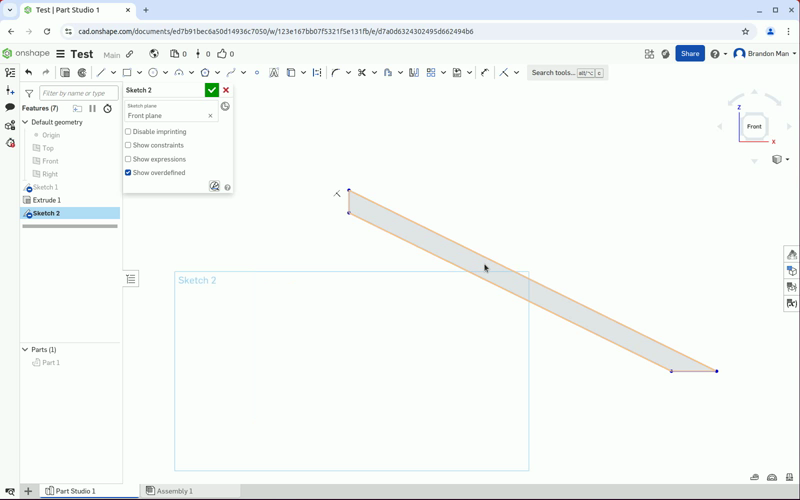
scroll(6)
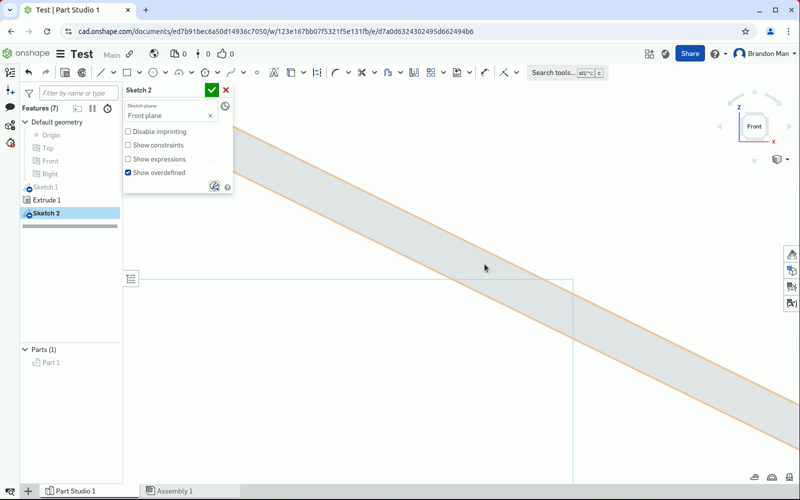
click(484, 263)
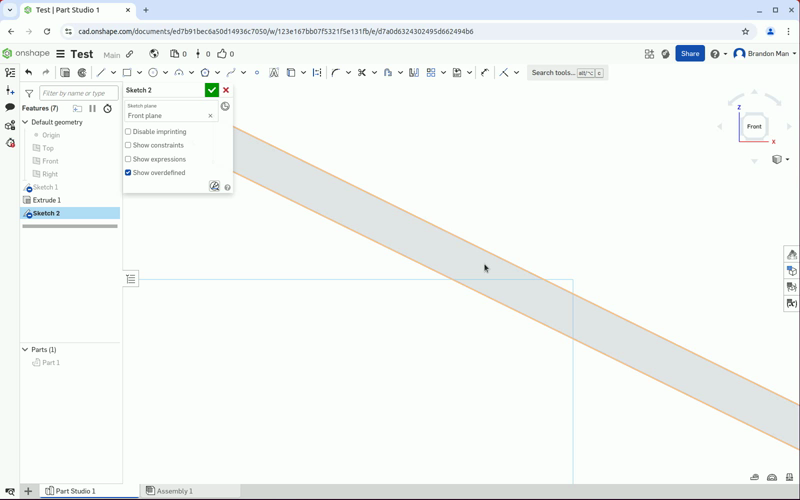
scroll(-6)
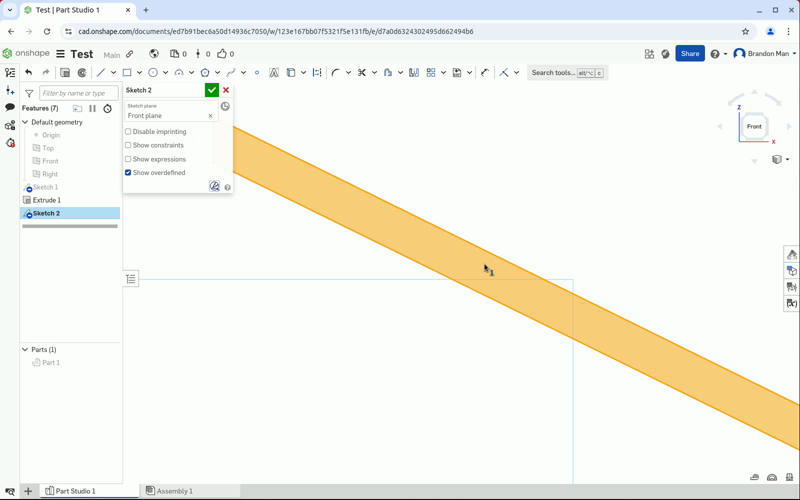
scroll(-6)
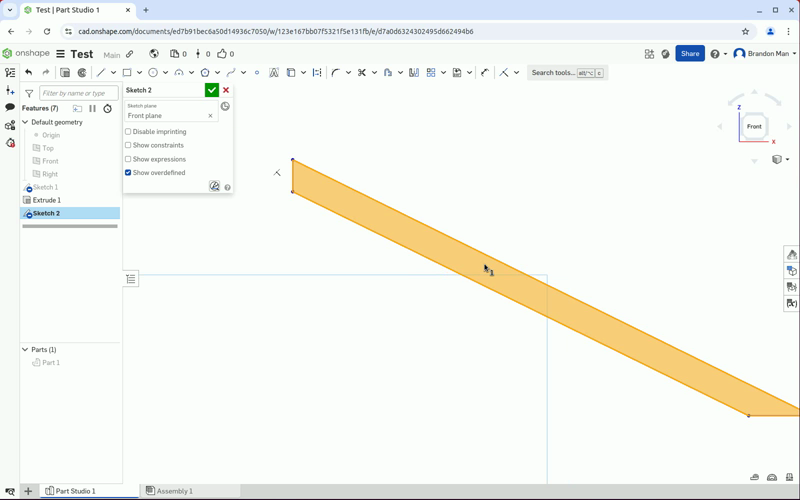
scroll(-6)
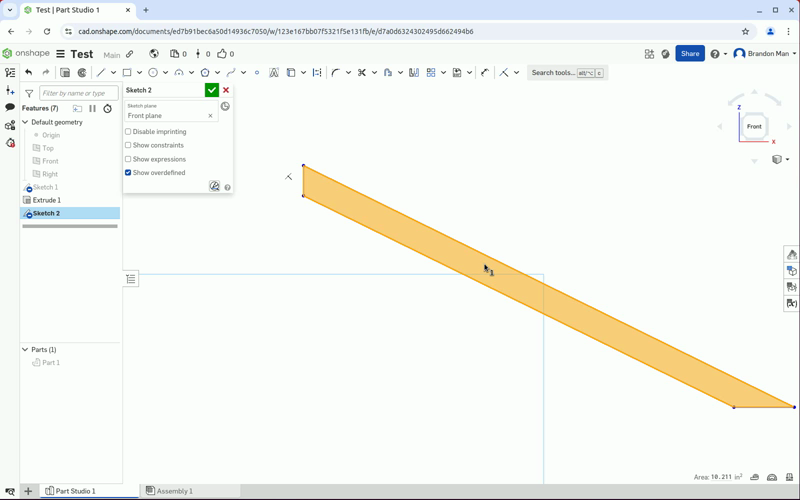
scroll(-6)
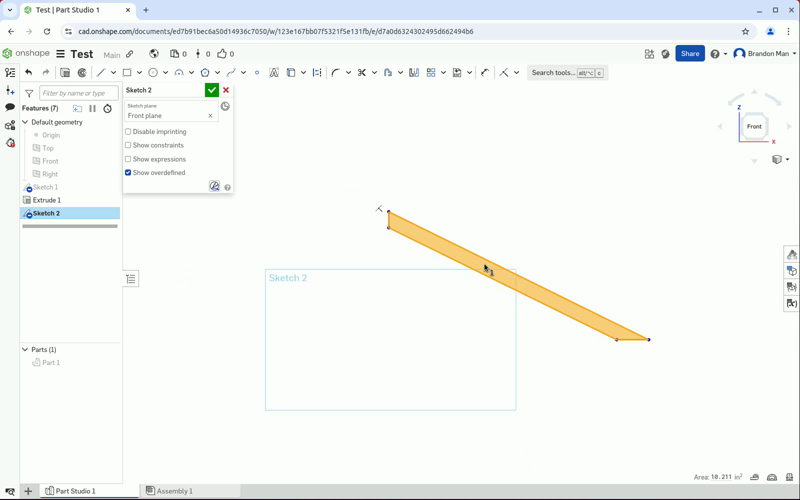
scroll(-6)
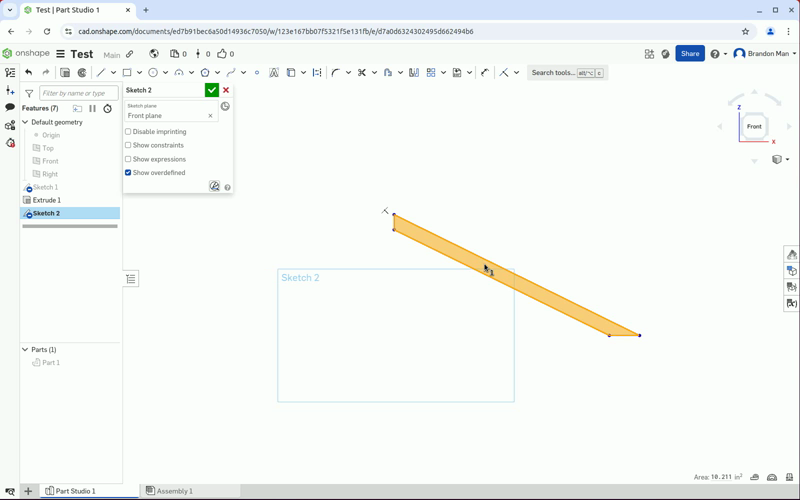
scroll(-6)
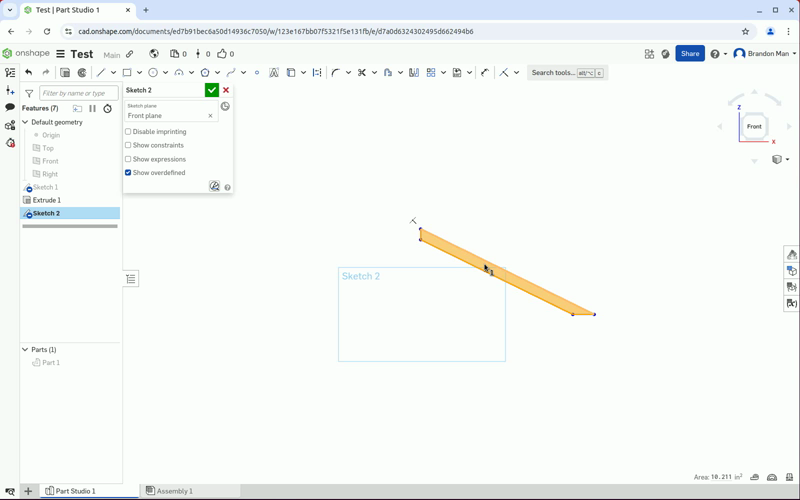
scroll(-6)
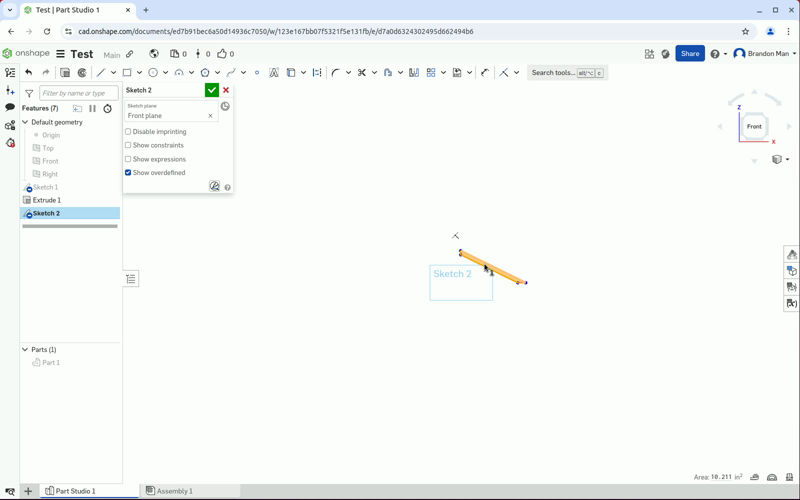
mouse_move(73, 352)
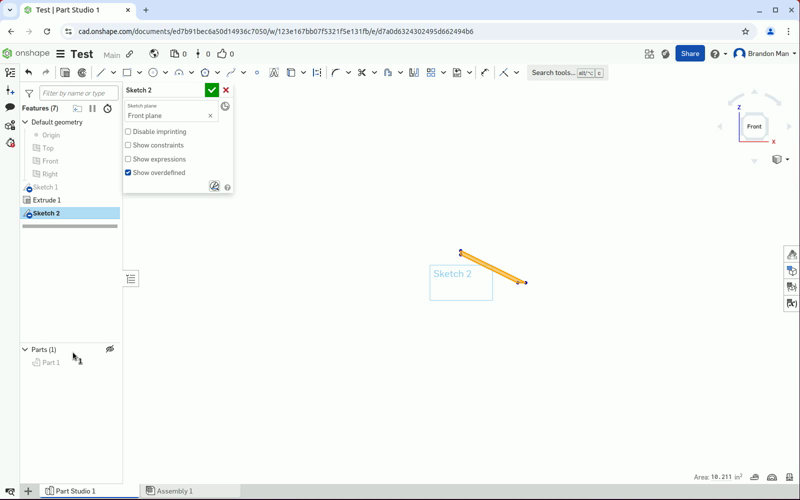
key(shift+y)
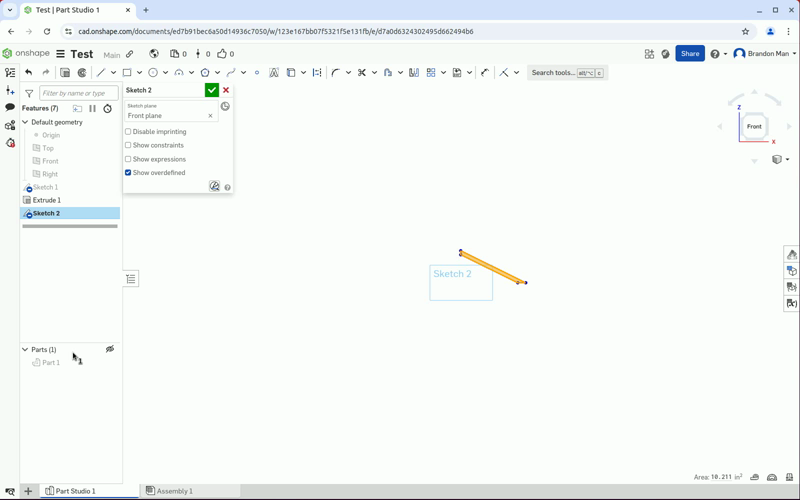
key(shift+e)
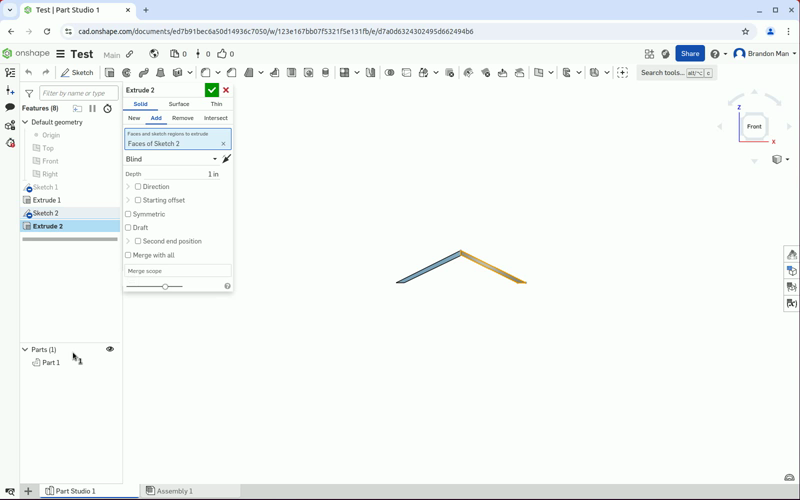
mouse_move(143, 106)
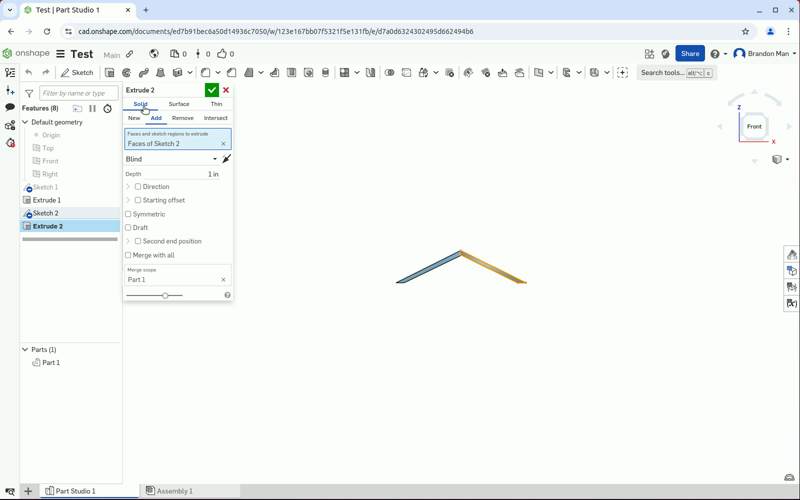
click(143, 106)
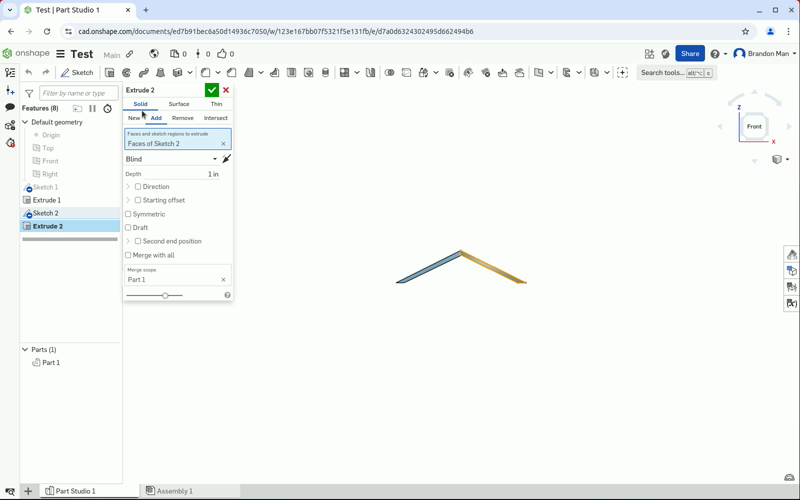
mouse_move(137, 120)
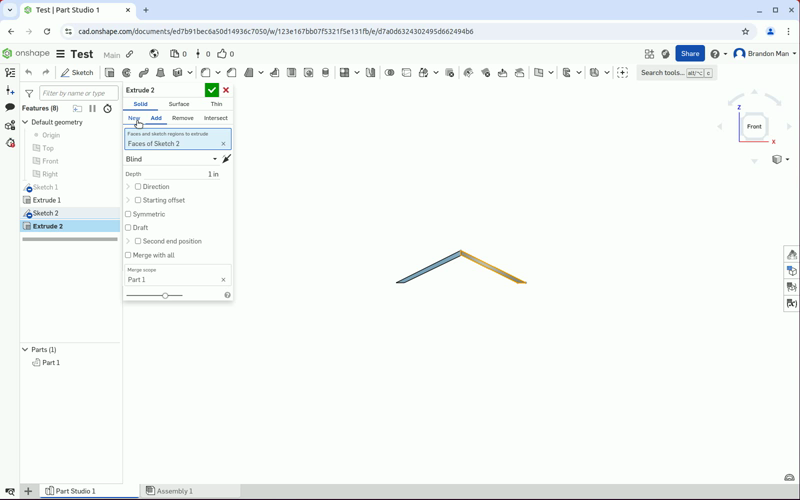
click(137, 120)
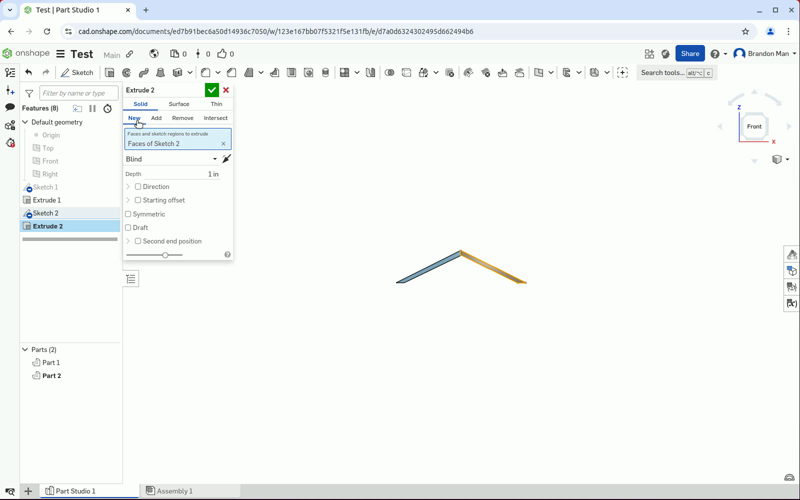
key(tab, 4)
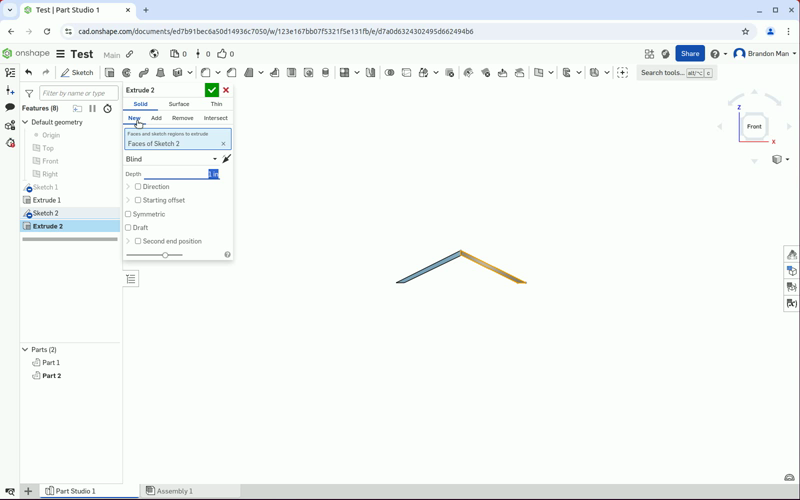
text(-23.108)
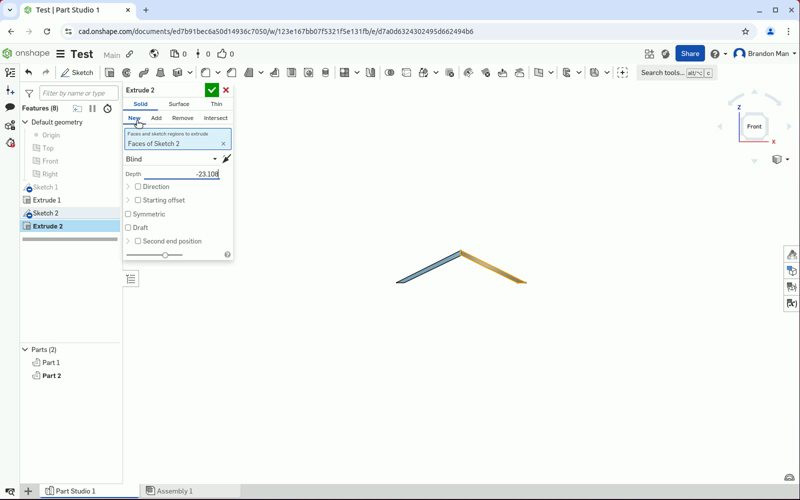
key(enter)
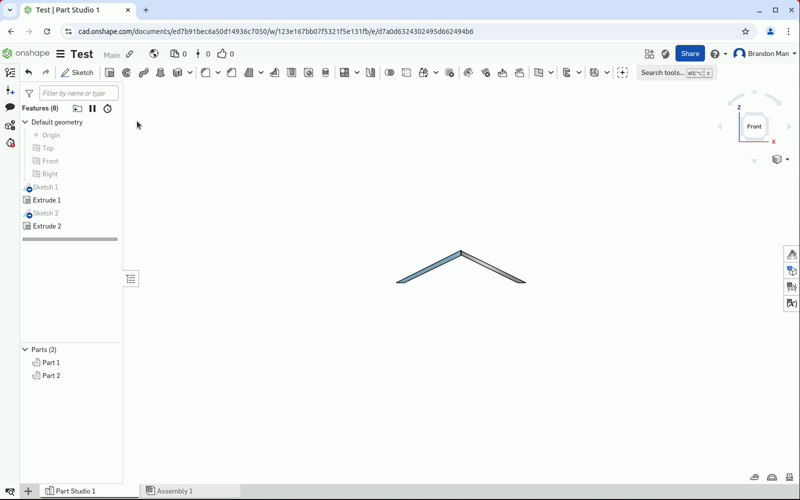
key(shift+h)
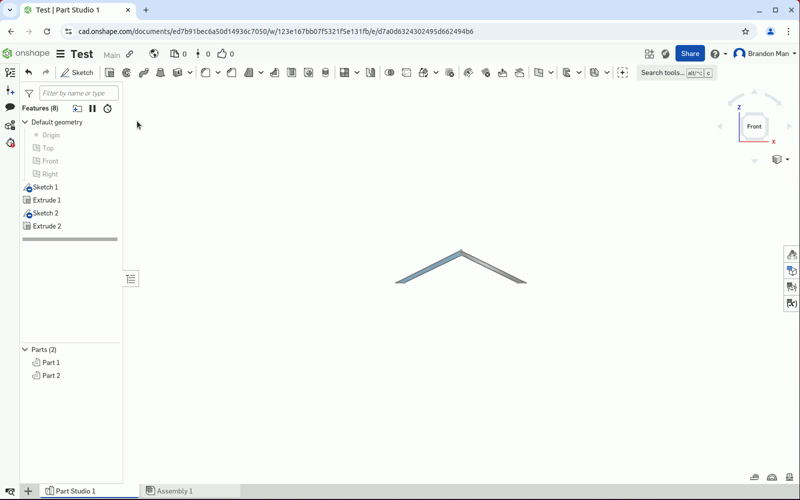
key(shift+h)
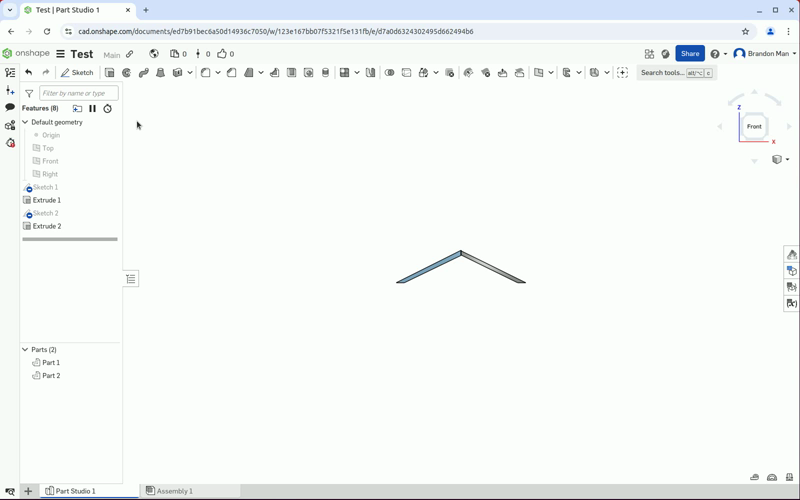
mouse_move(73, 189)
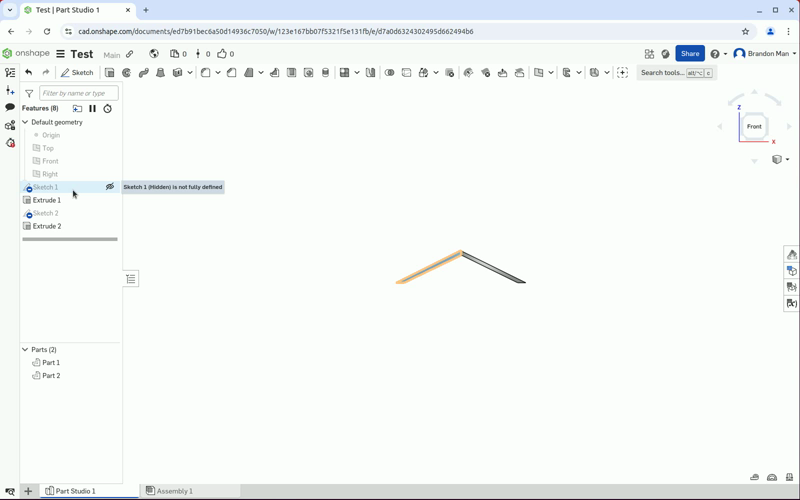
click(73, 189)
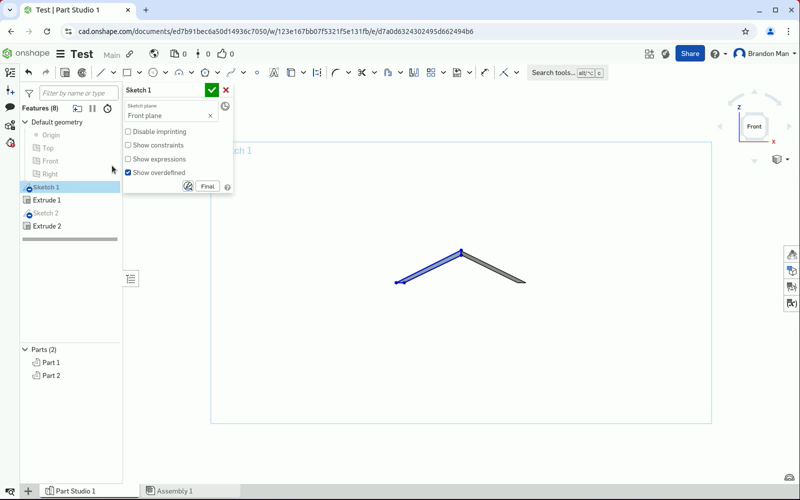
mouse_move(229, 92)
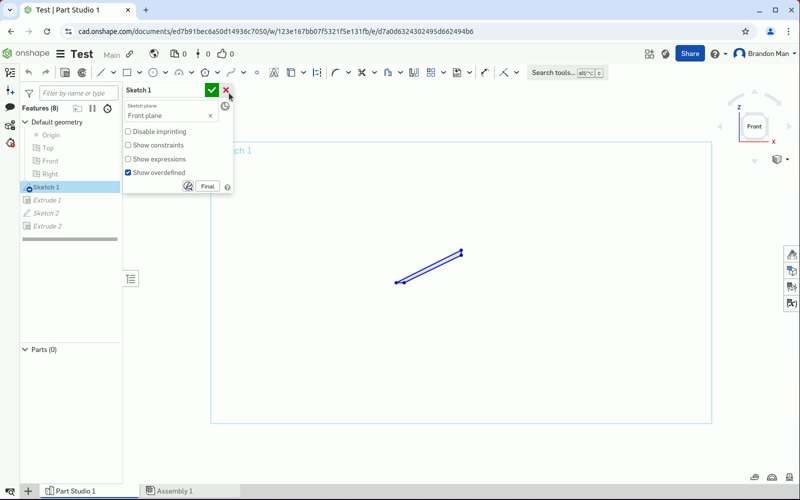
click(229, 92)
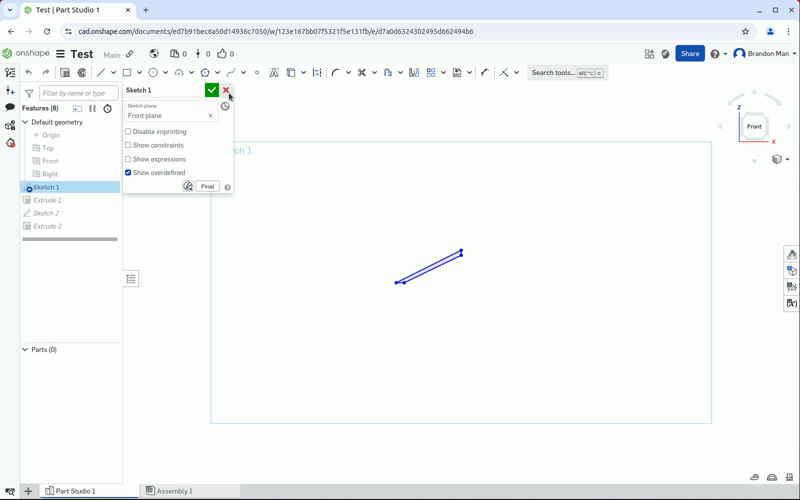
key(shift+s)
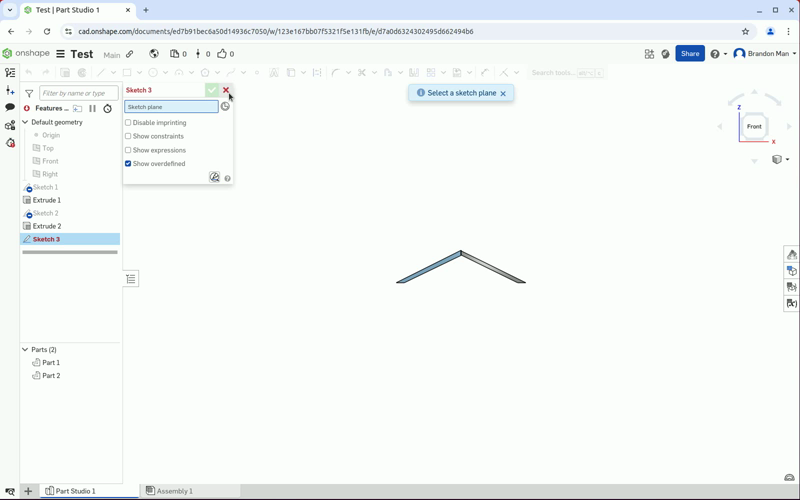
mouse_move(73, 163)
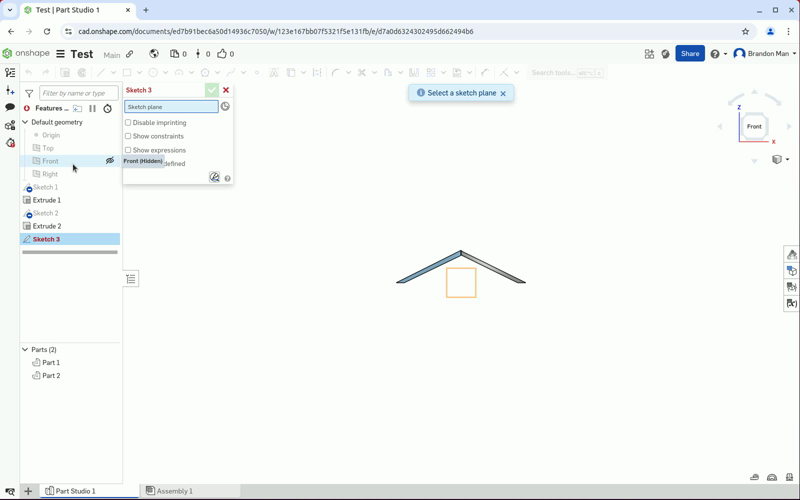
click(73, 163)
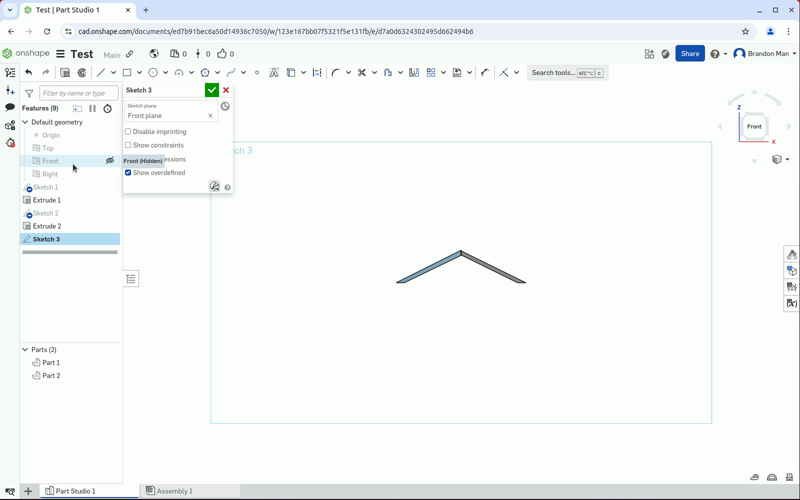
mouse_move(73, 352)
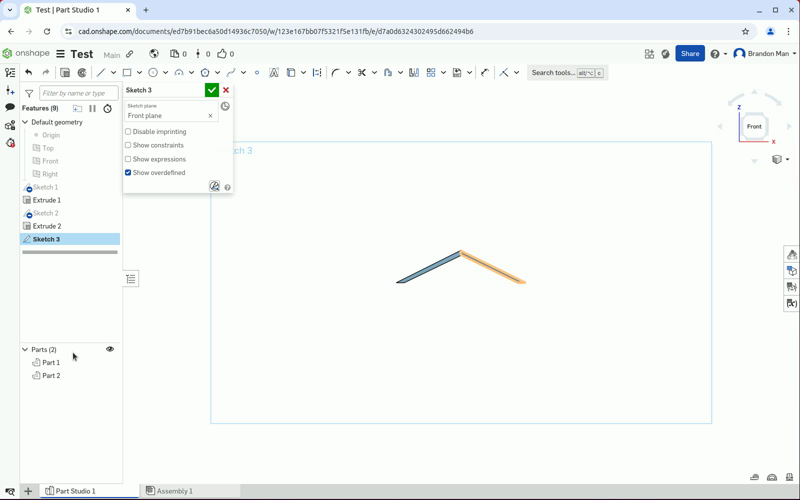
key(y)
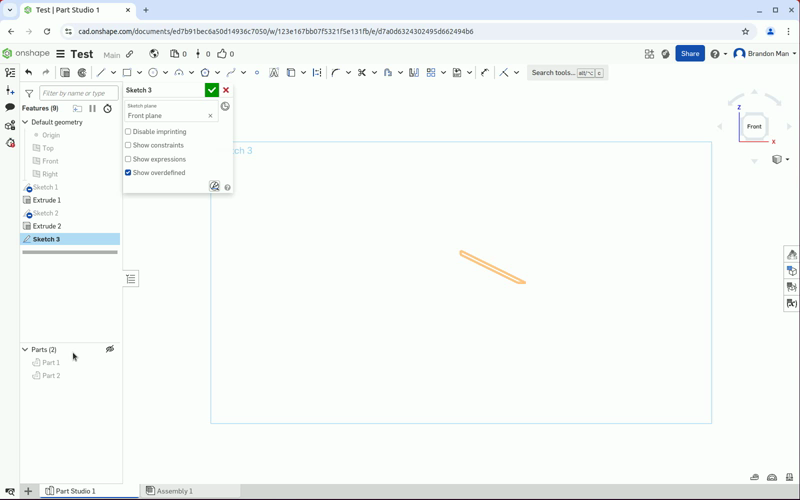
key(l)
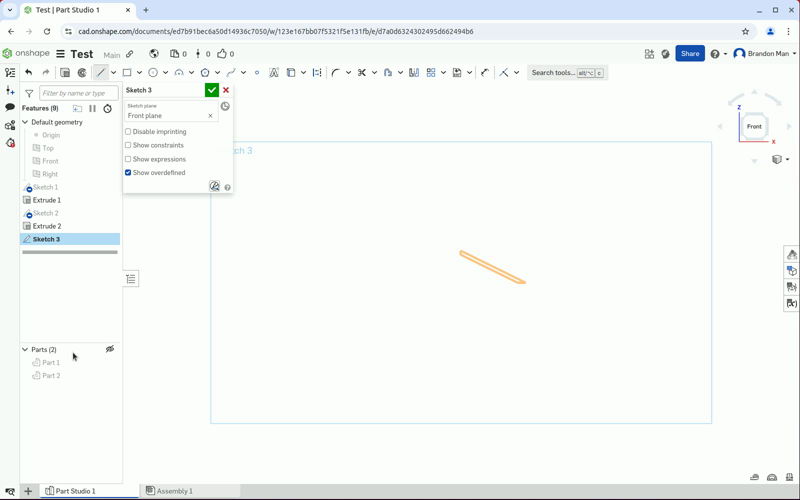
key_down(shift)
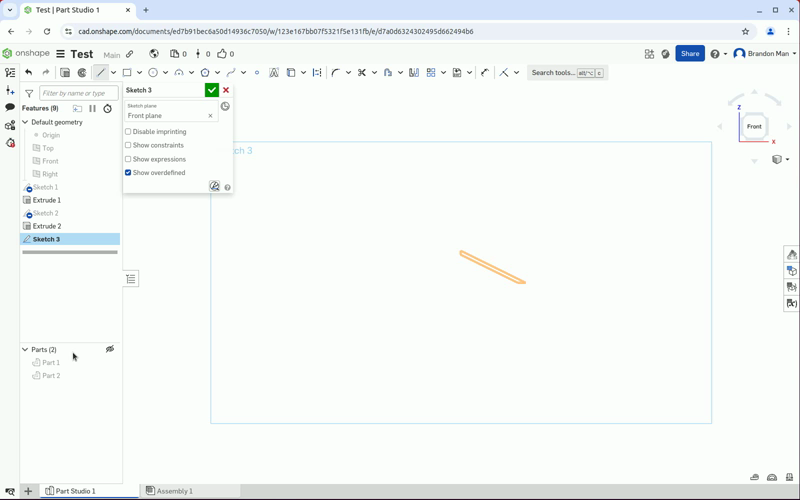
mouse_move(420, 307)
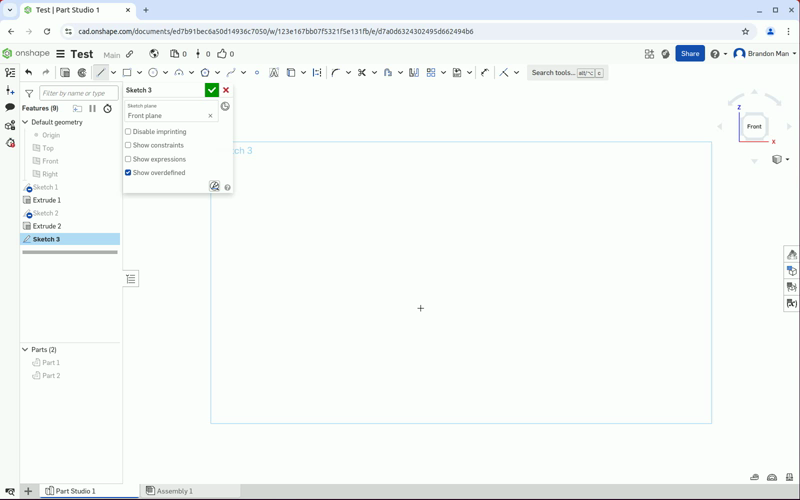
click(420, 307)
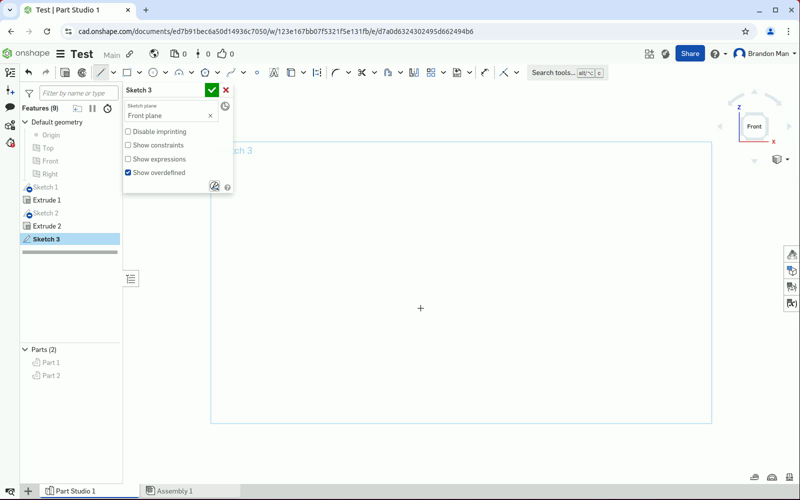
key_up(shift)
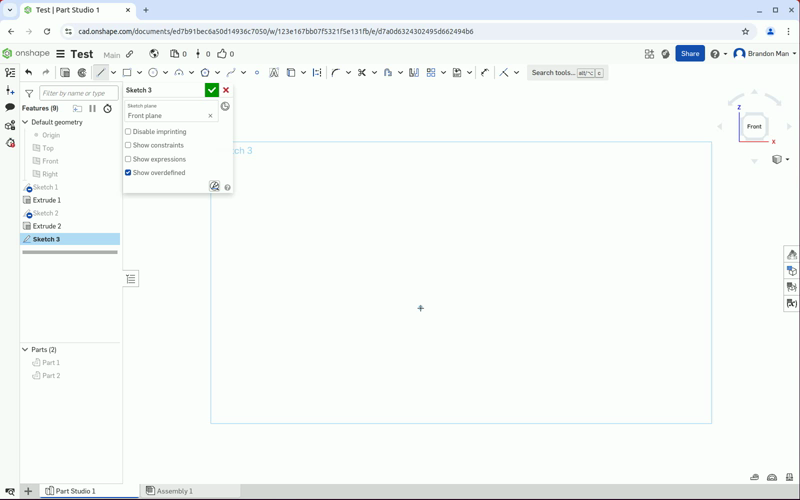
key_down(shift)
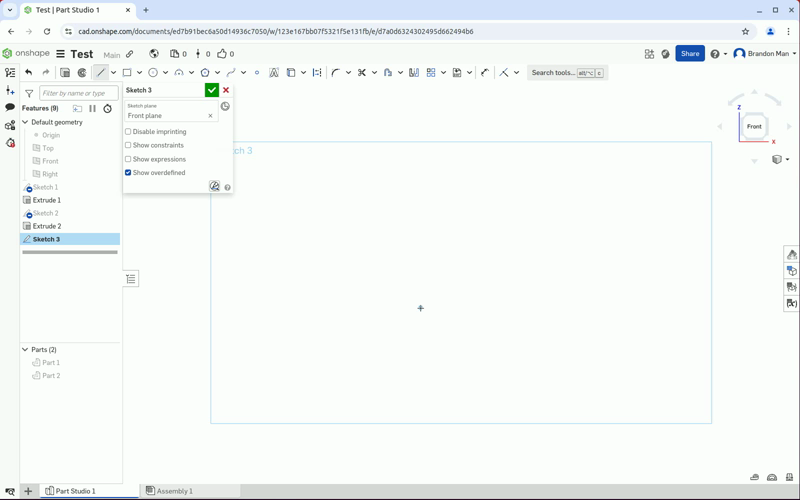
mouse_move(450, 307)
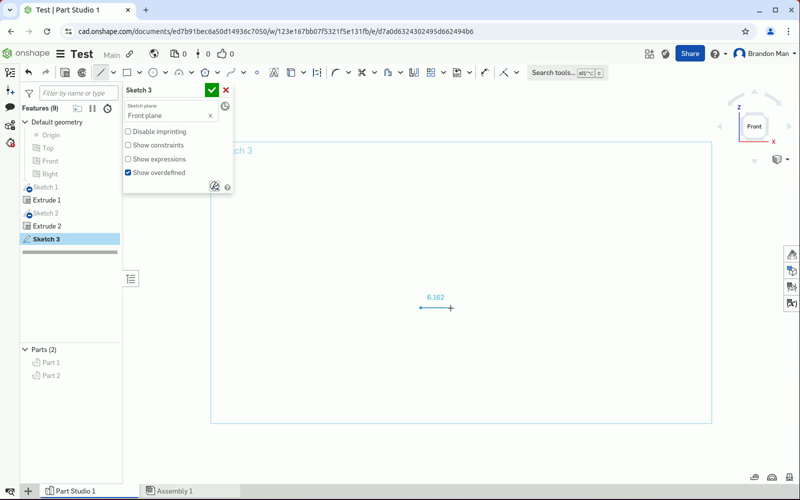
mouse_move(442, 307)
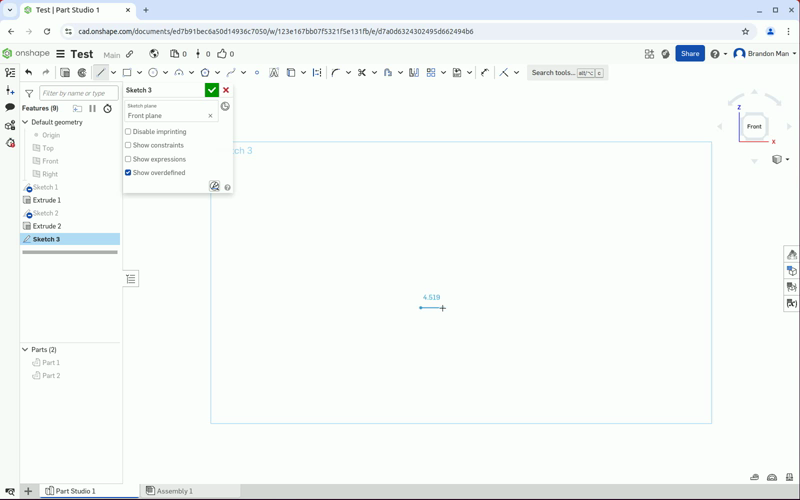
click(442, 307)
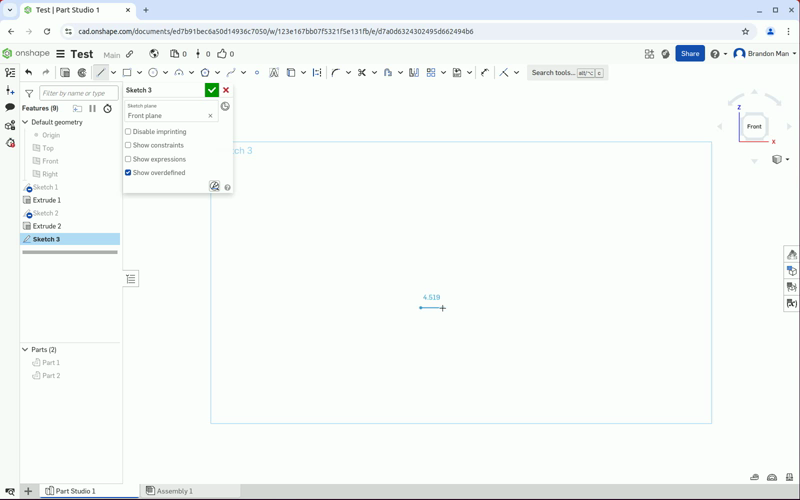
key_up(shift)
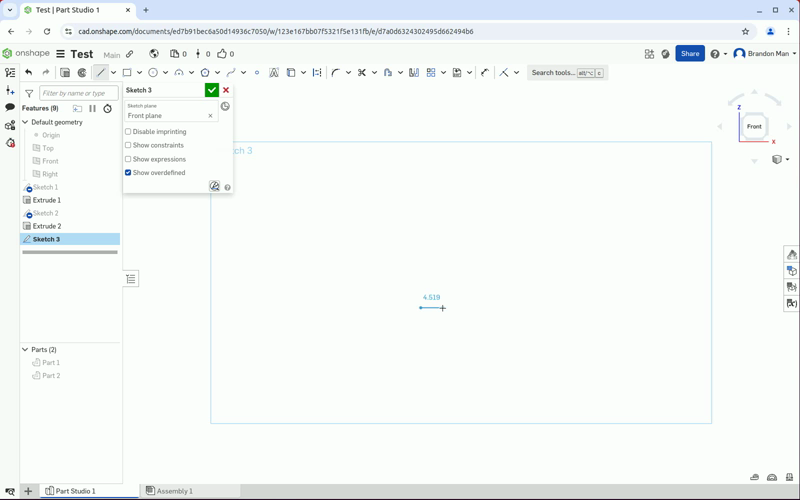
key_down(shift)
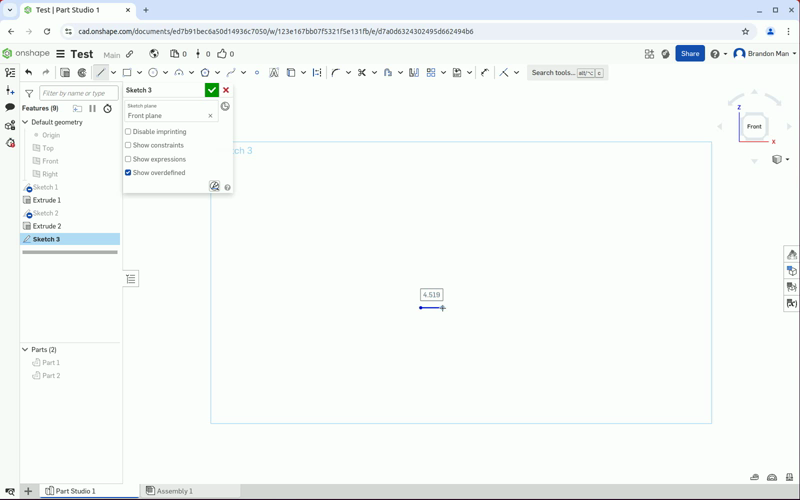
mouse_move(472, 307)
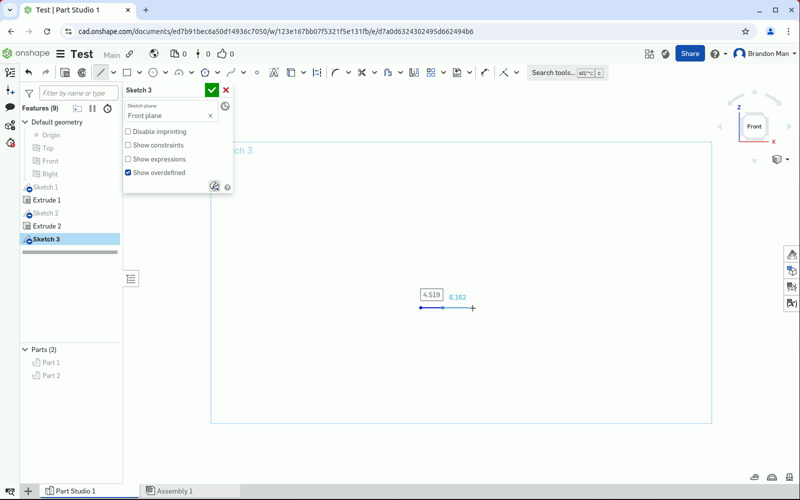
mouse_move(442, 293)
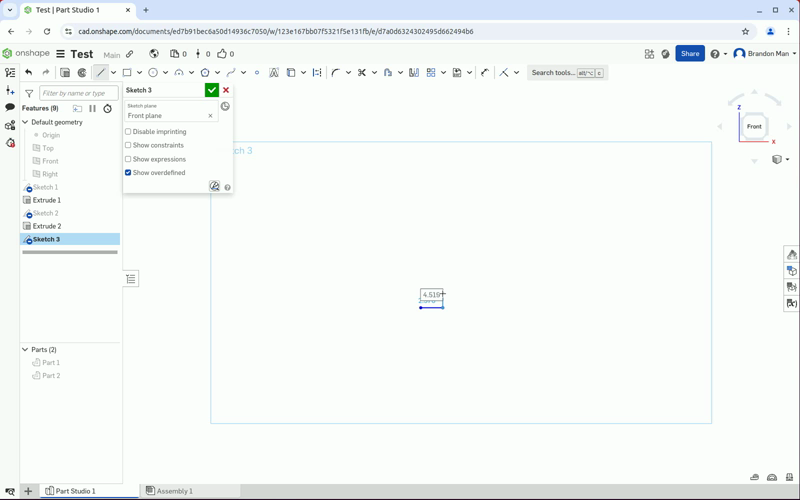
click(442, 293)
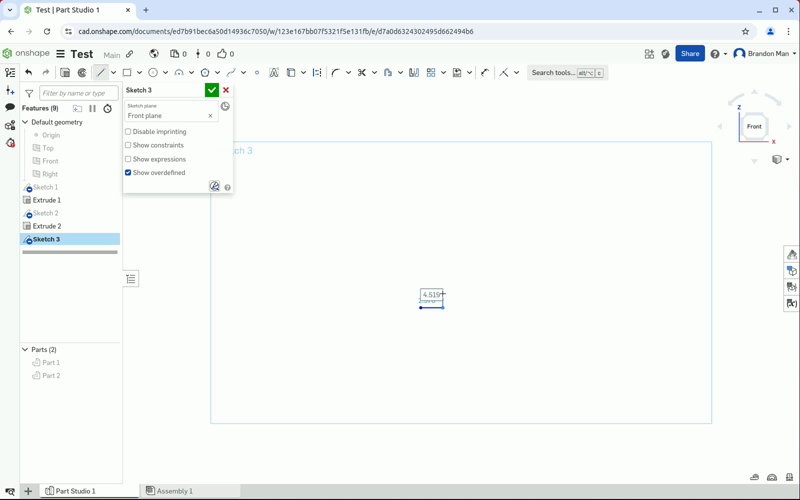
key_up(shift)
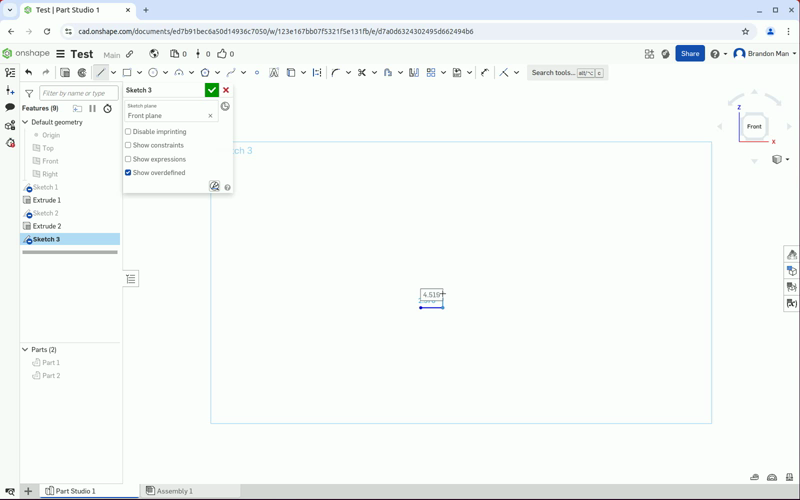
key_down(shift)
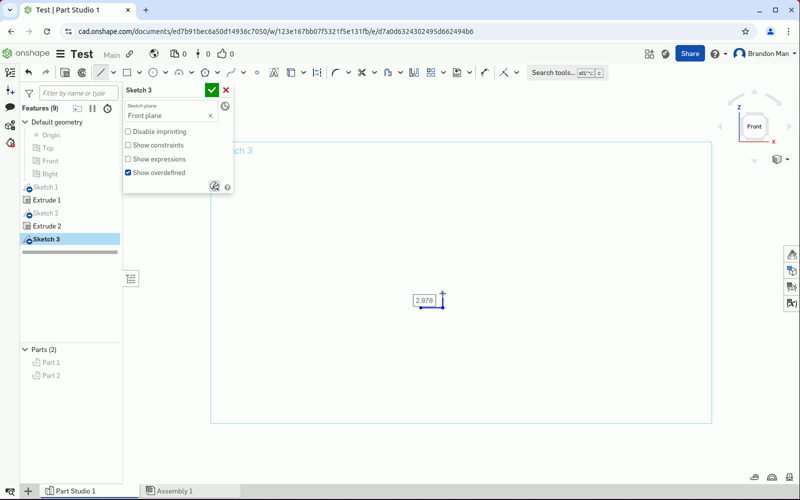
mouse_move(472, 293)
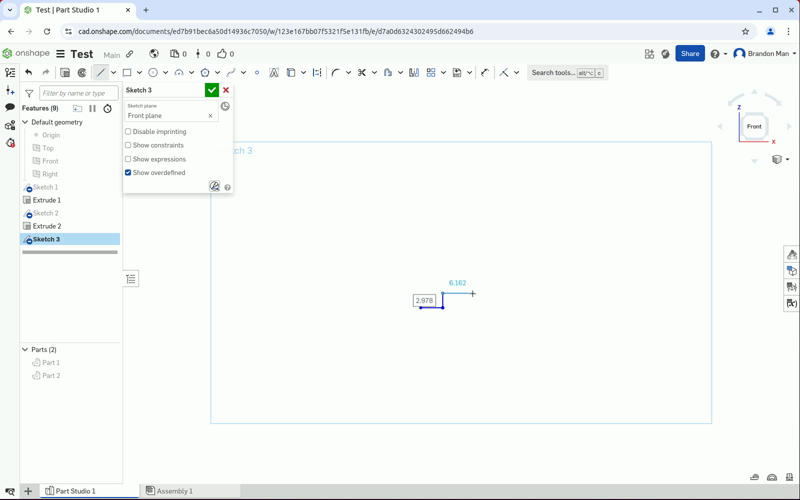
mouse_move(420, 293)
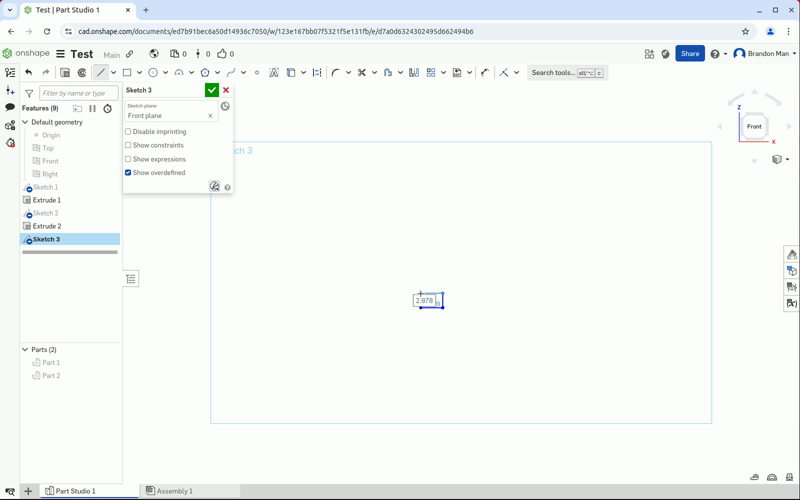
click(420, 293)
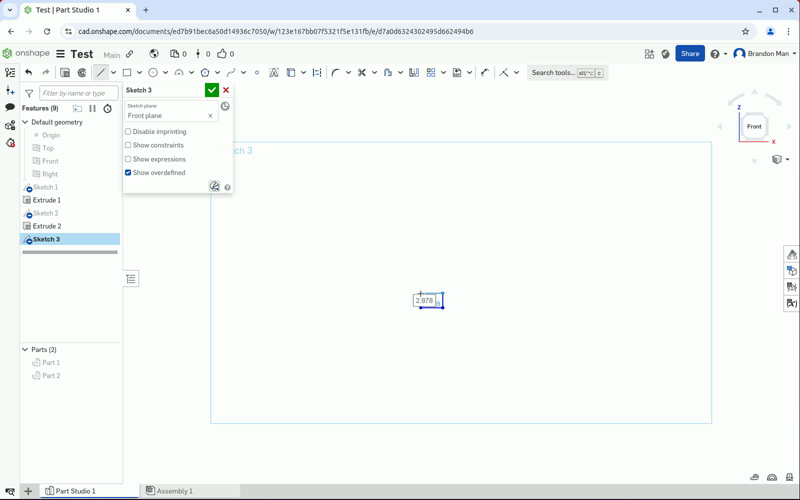
key_up(shift)
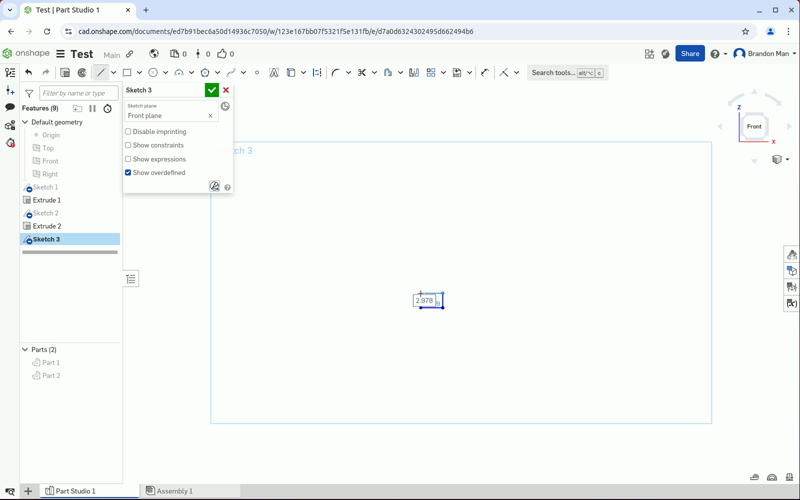
mouse_move(450, 293)
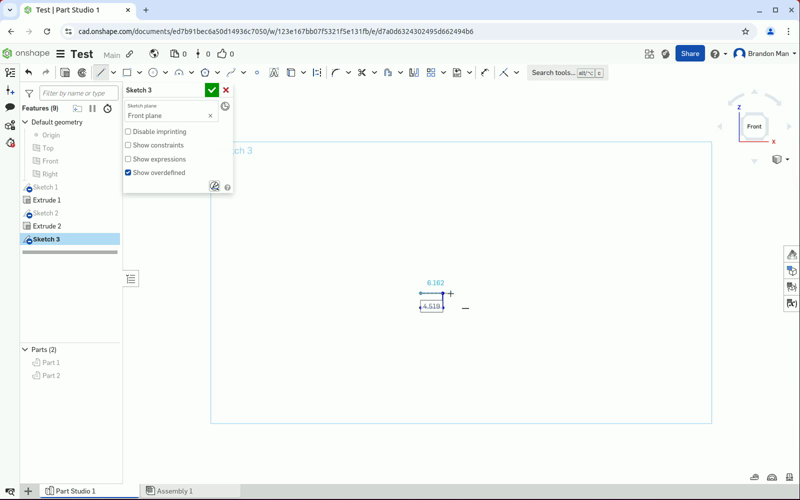
key_down(shift)
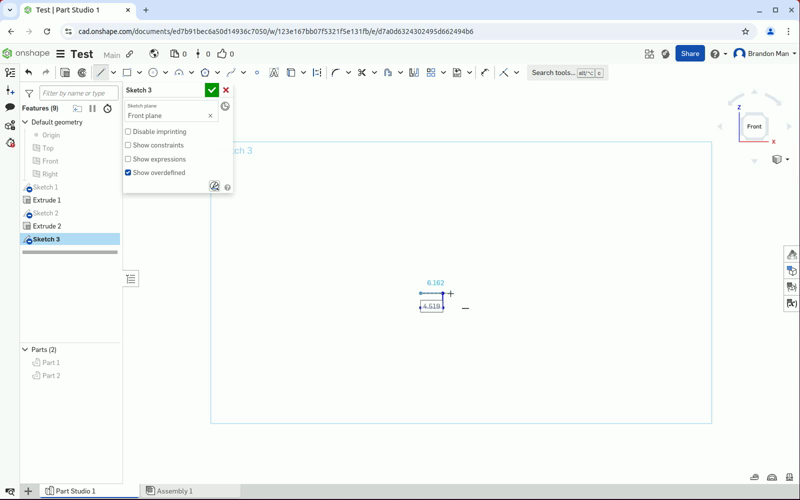
mouse_move(420, 307)
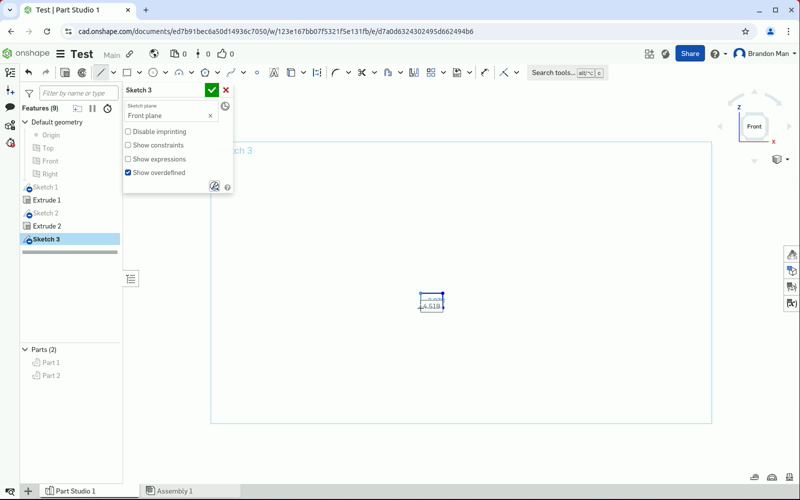
key_up(shift)
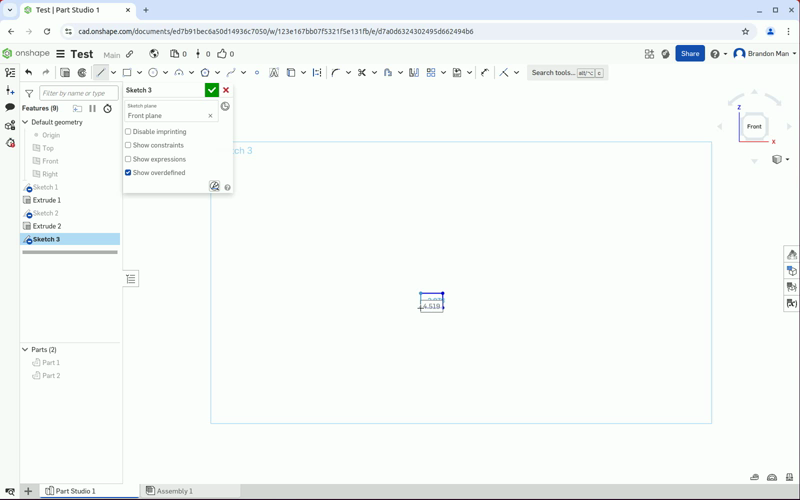
click(420, 307)
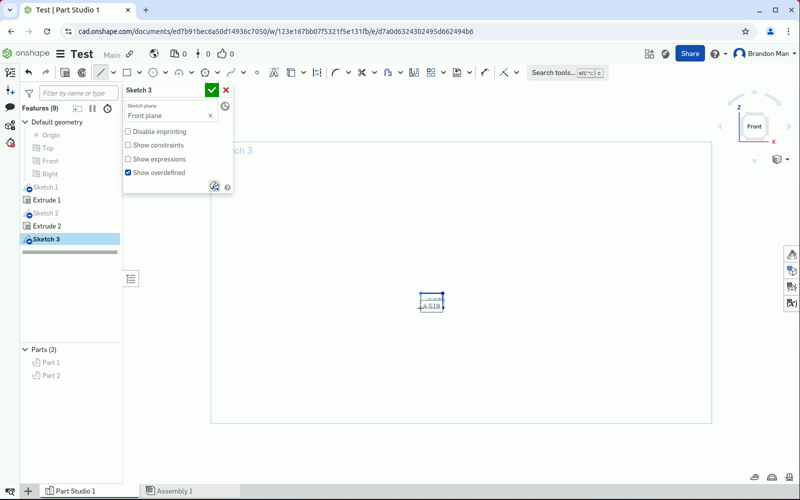
key(esc)
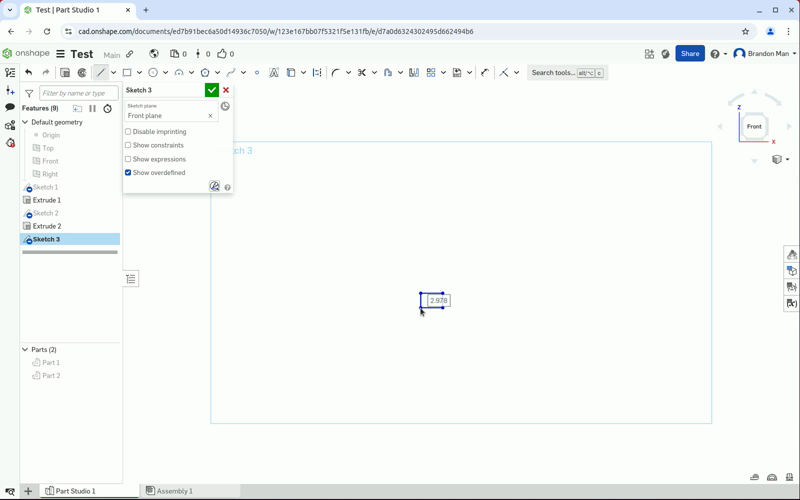
key(l)
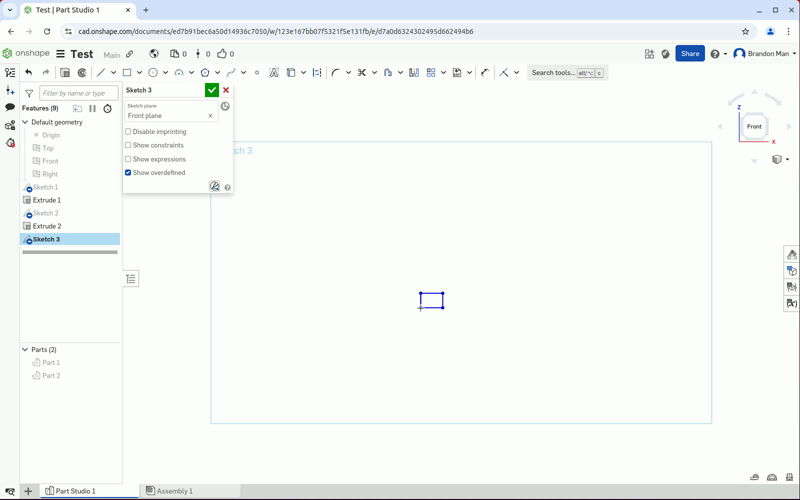
key_down(shift)
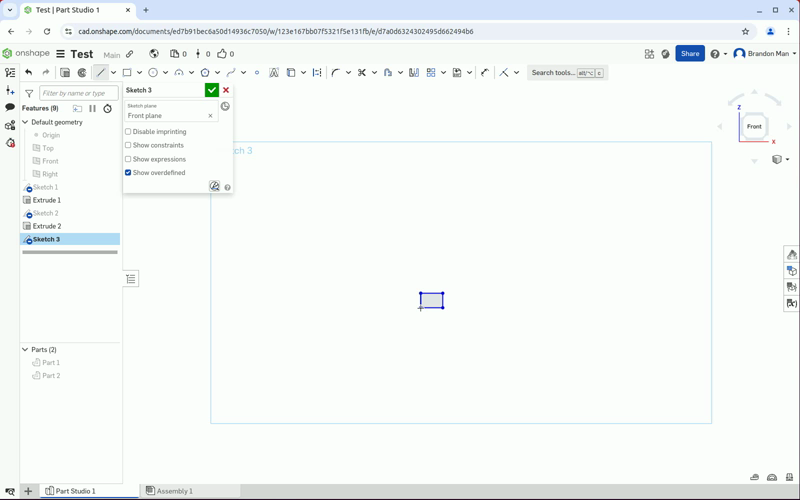
mouse_move(422, 305)
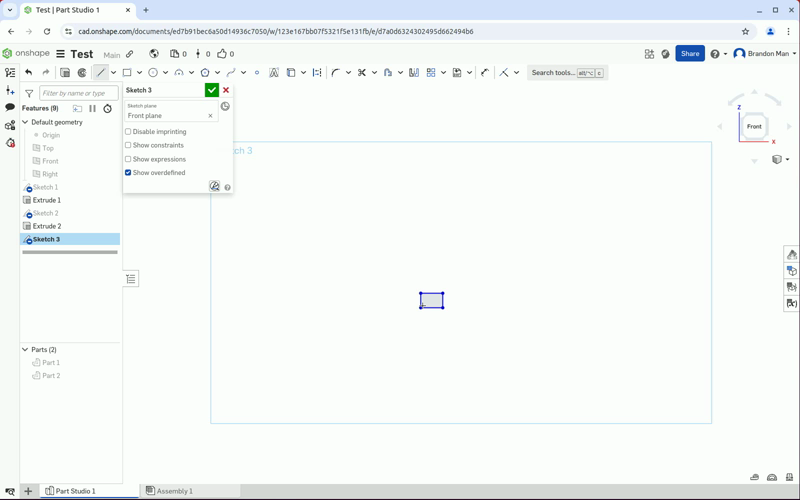
scroll(6)
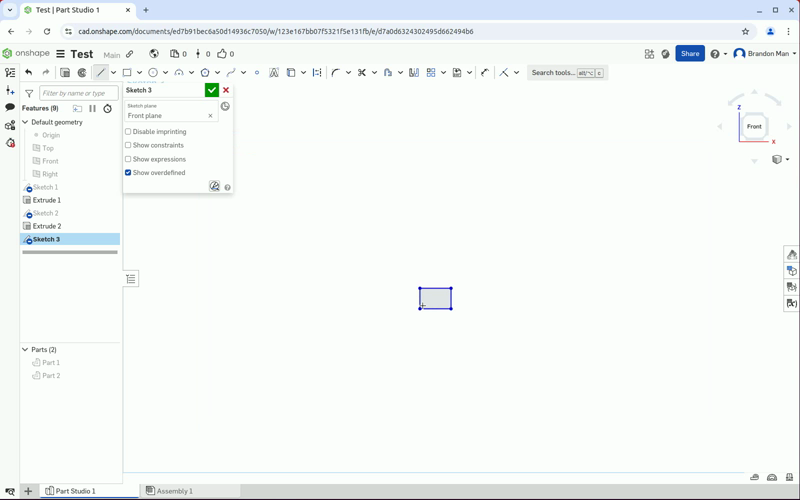
scroll(6)
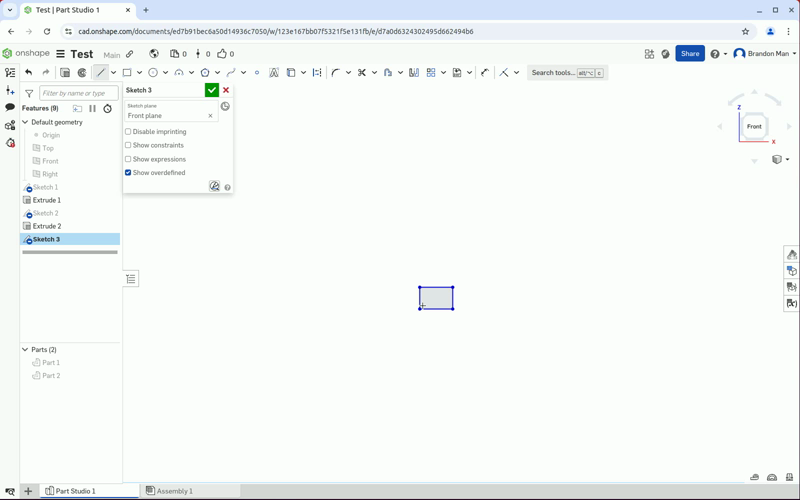
scroll(6)
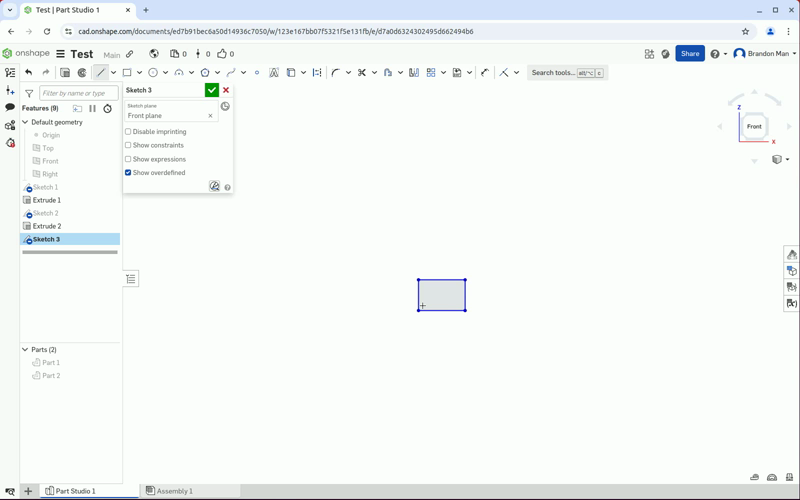
scroll(6)
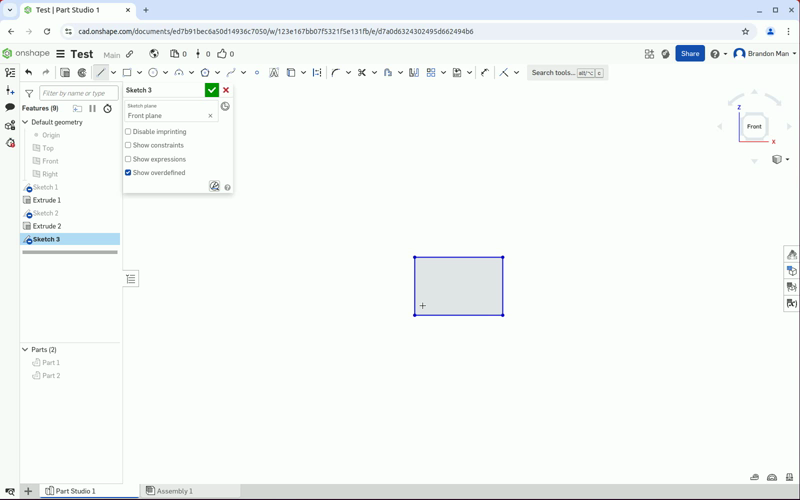
scroll(6)
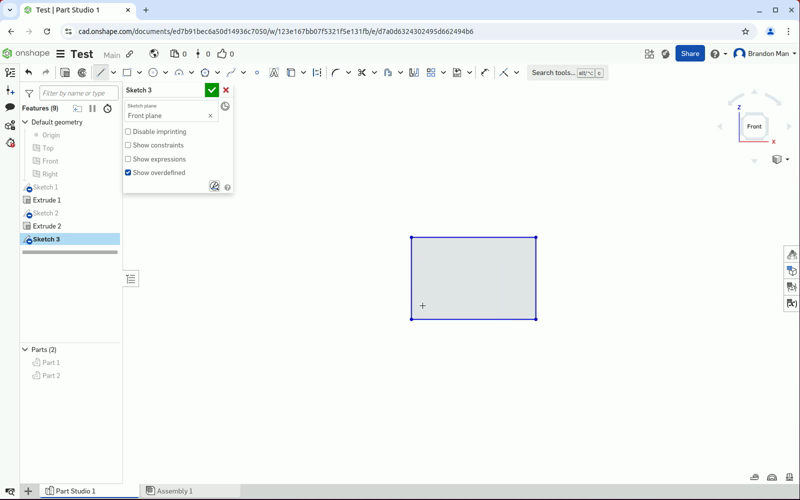
scroll(6)
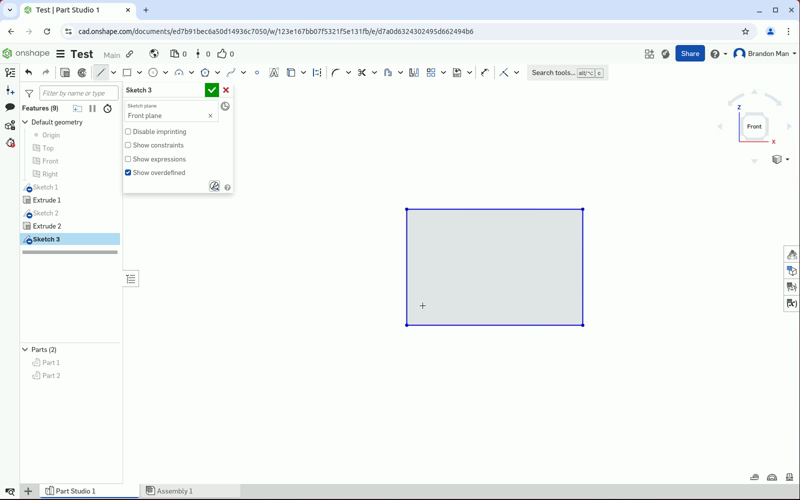
scroll(6)
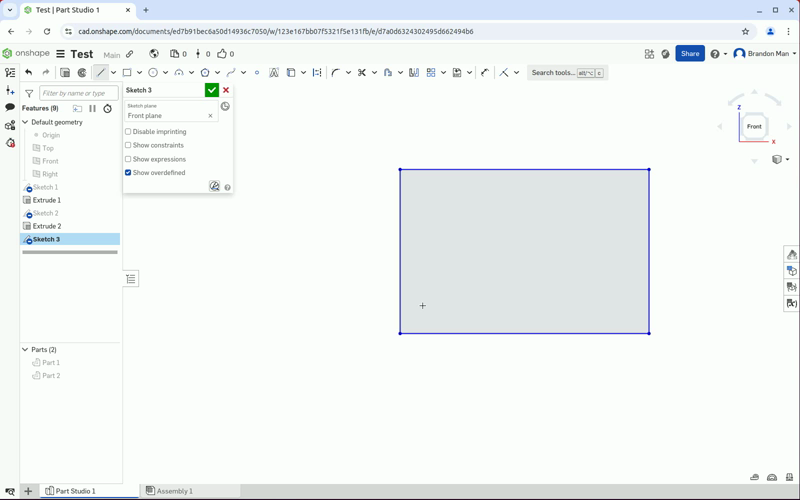
click(422, 305)
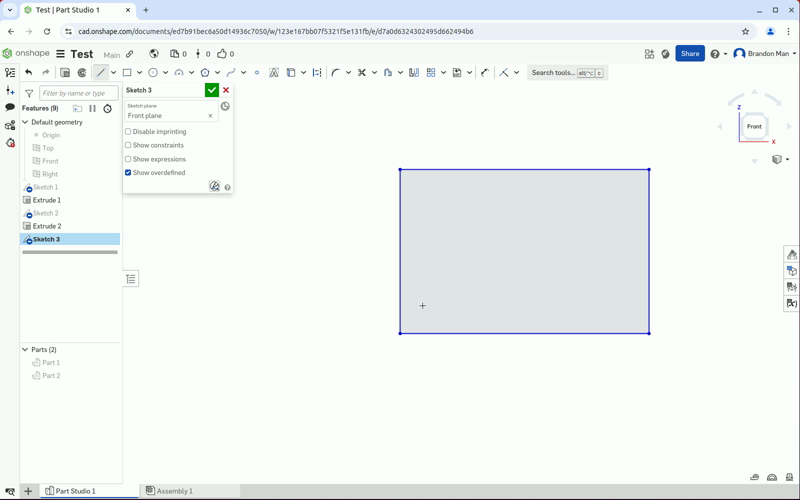
scroll(-6)
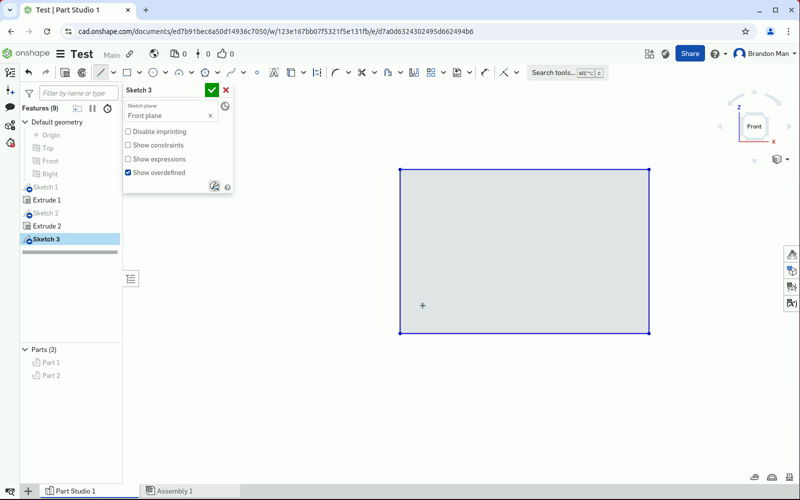
scroll(-6)
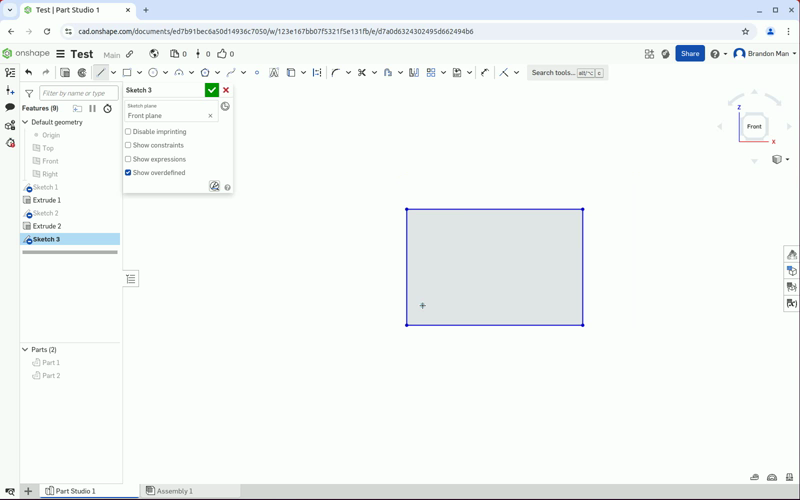
scroll(-6)
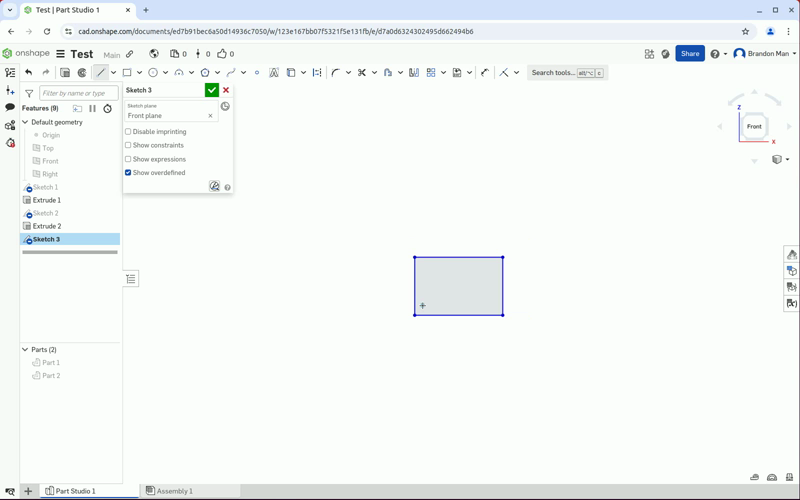
scroll(-6)
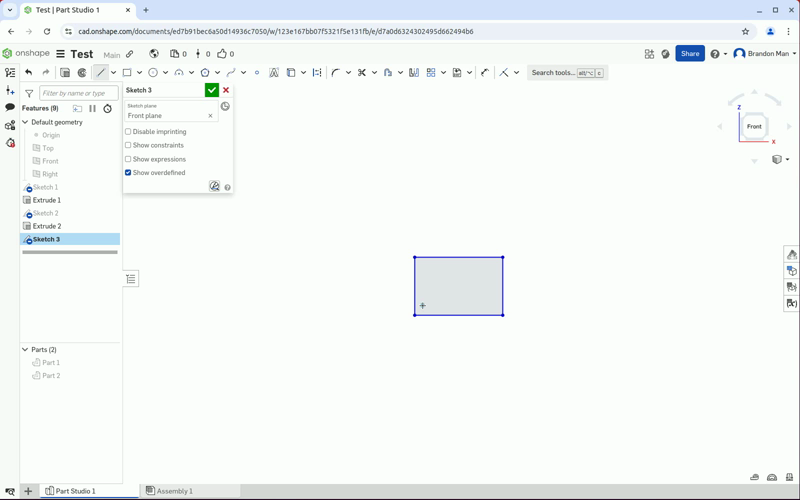
scroll(-6)
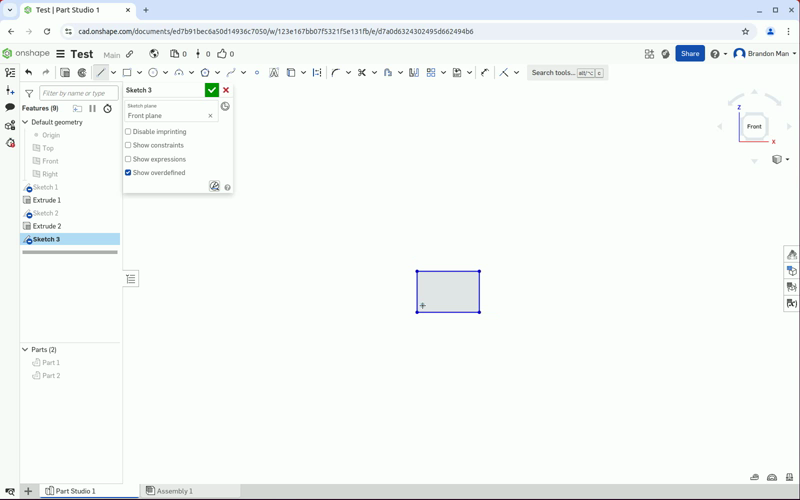
scroll(-6)
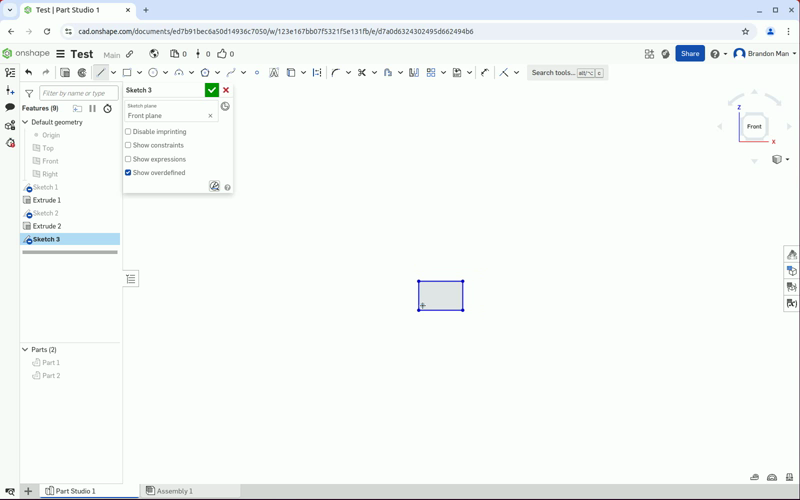
scroll(-6)
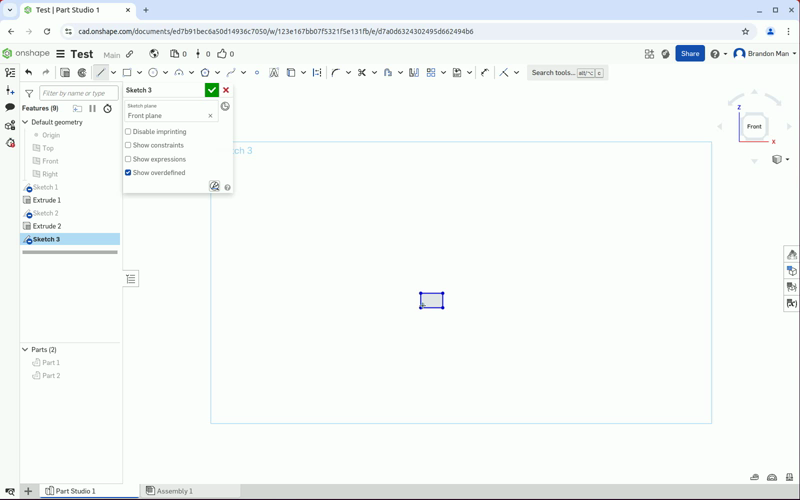
key_up(shift)
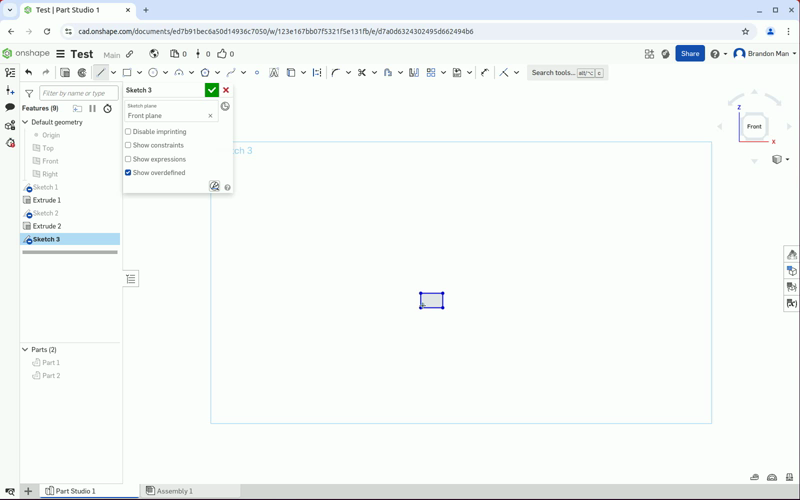
key_down(shift)
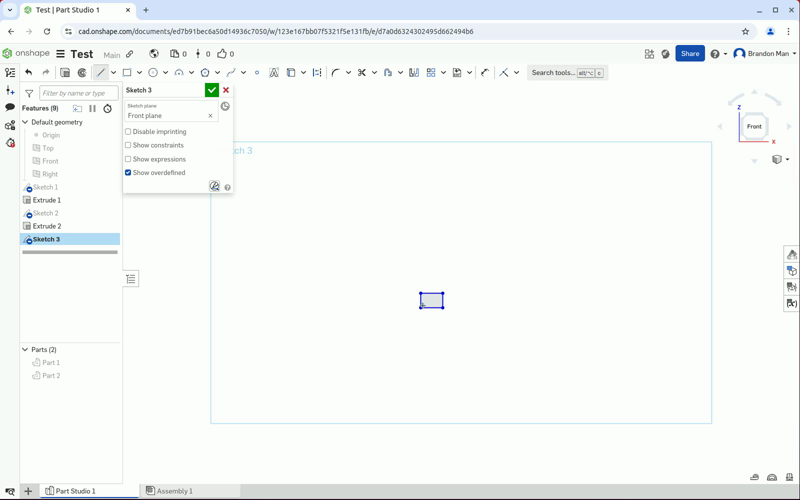
mouse_move(453, 305)
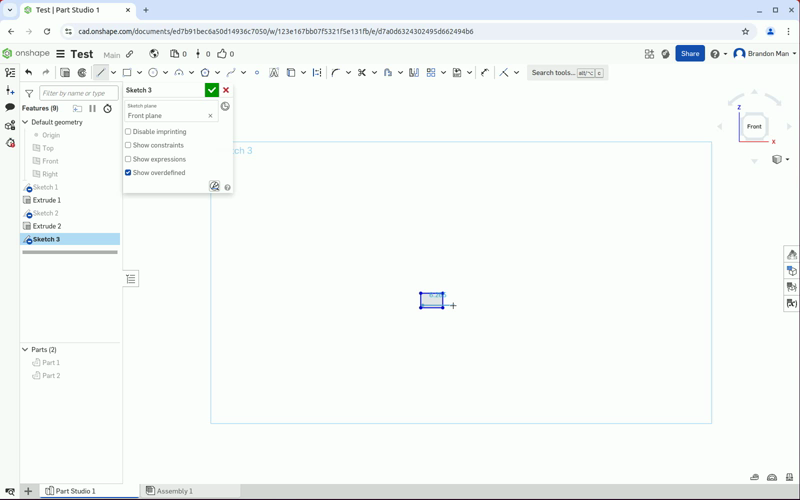
mouse_move(440, 305)
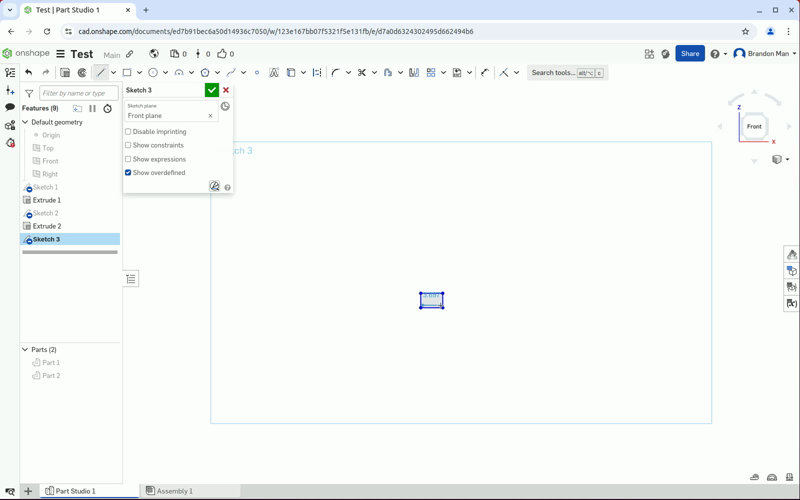
scroll(6)
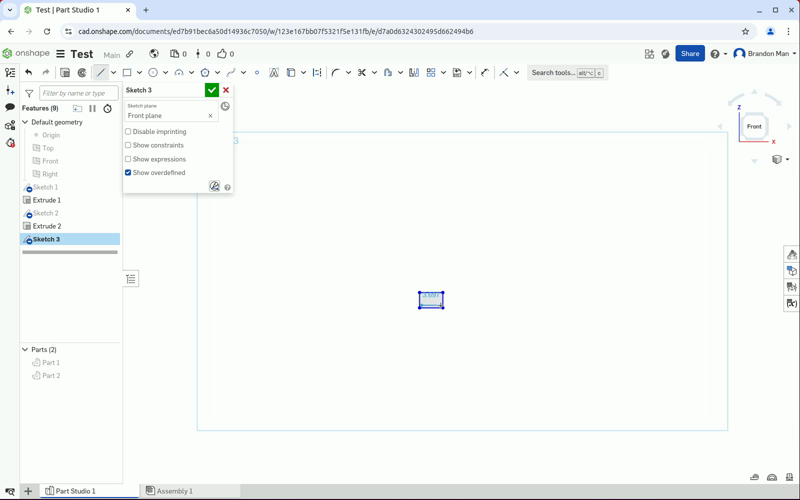
scroll(6)
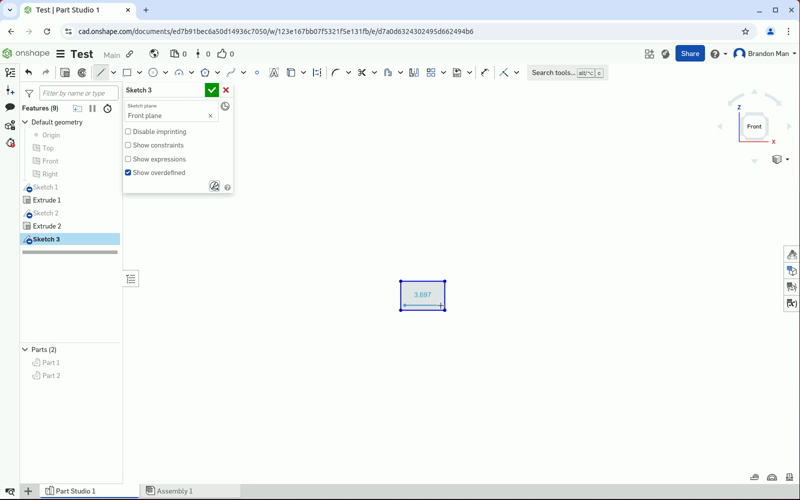
scroll(6)
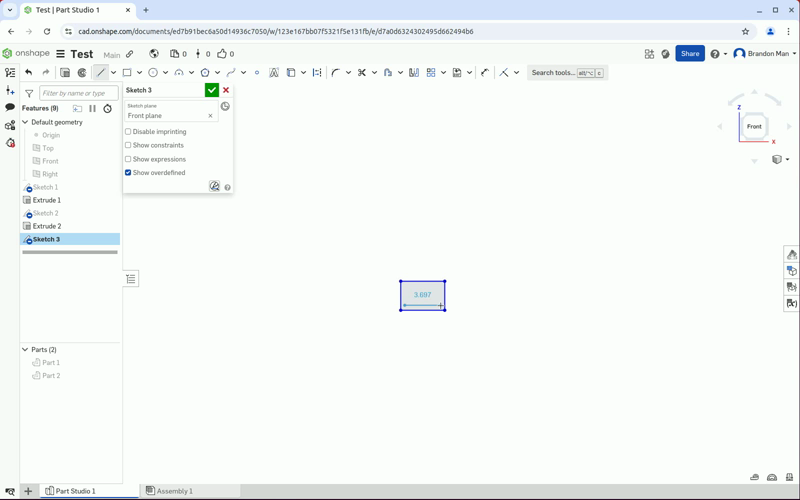
scroll(6)
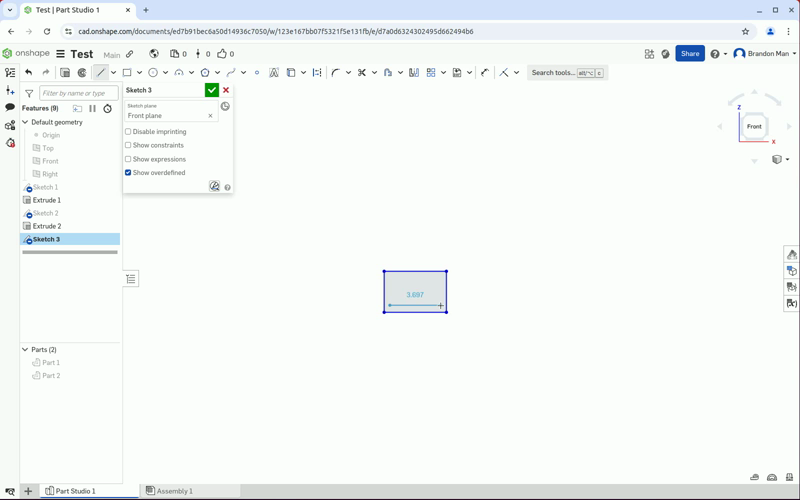
scroll(6)
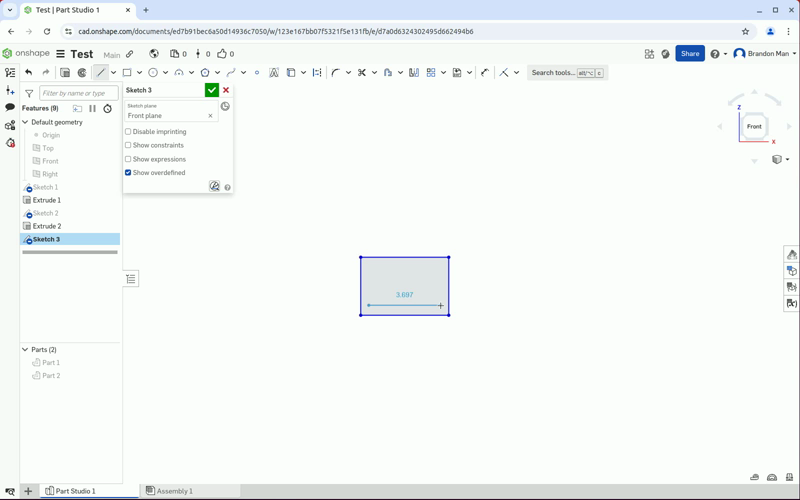
scroll(6)
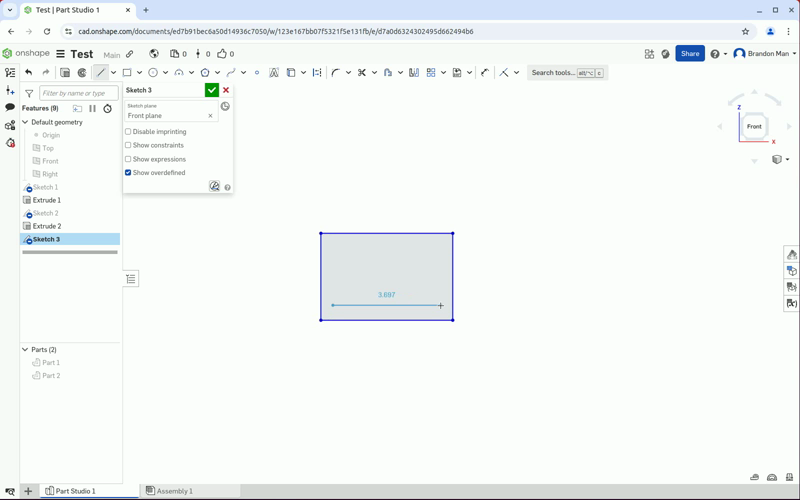
scroll(6)
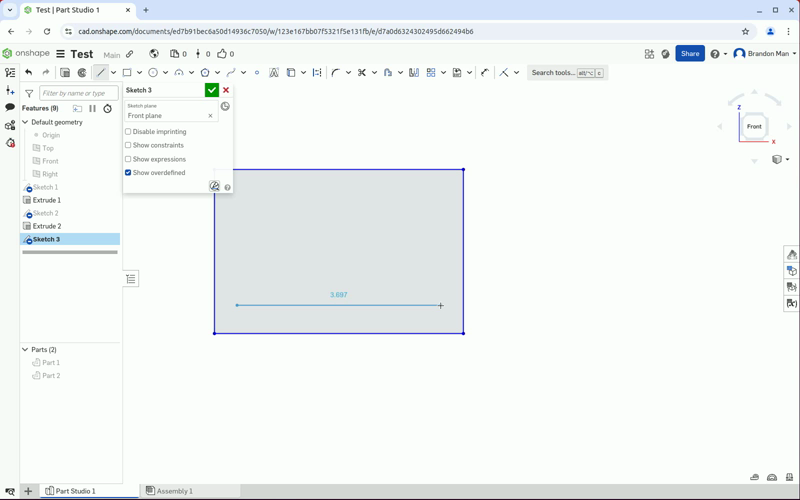
click(440, 305)
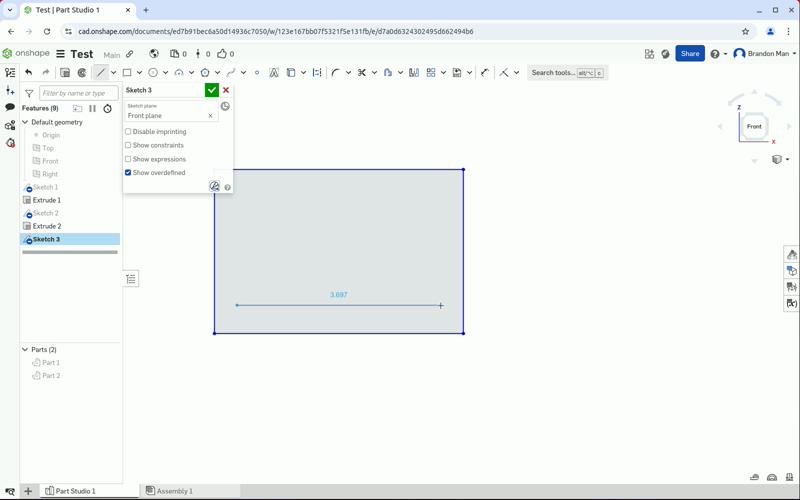
scroll(-6)
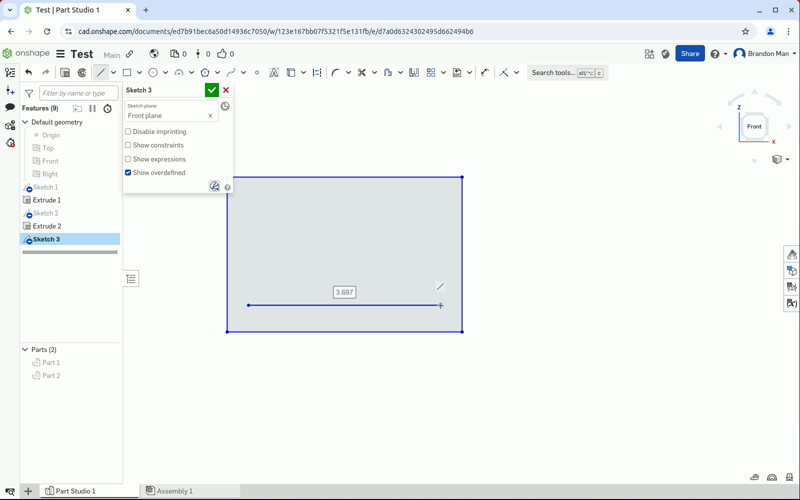
scroll(-6)
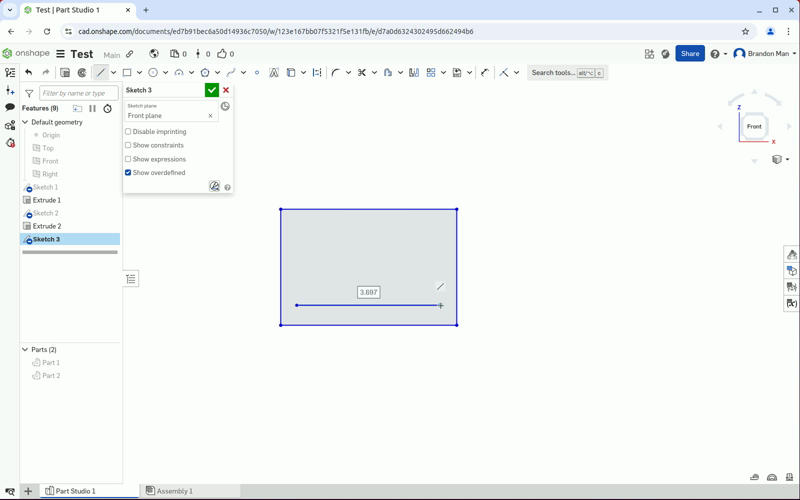
scroll(-6)
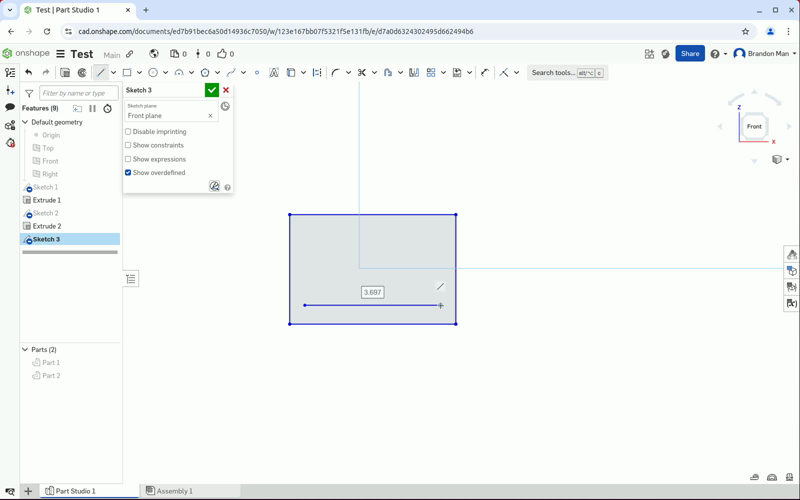
scroll(-6)
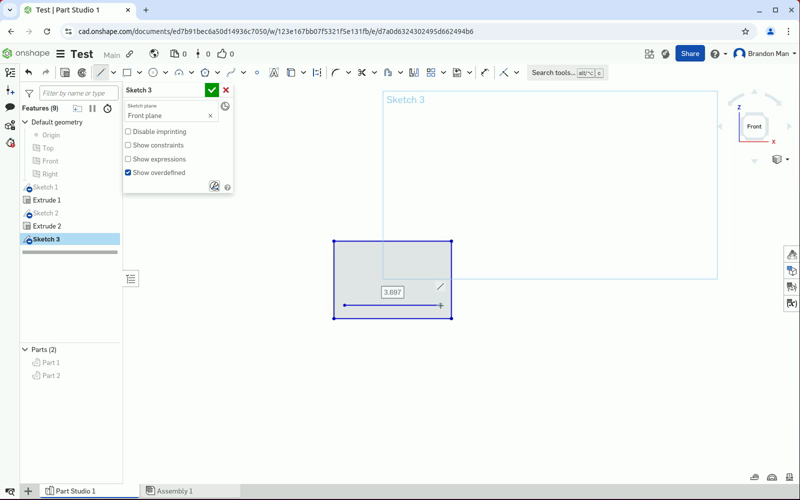
scroll(-6)
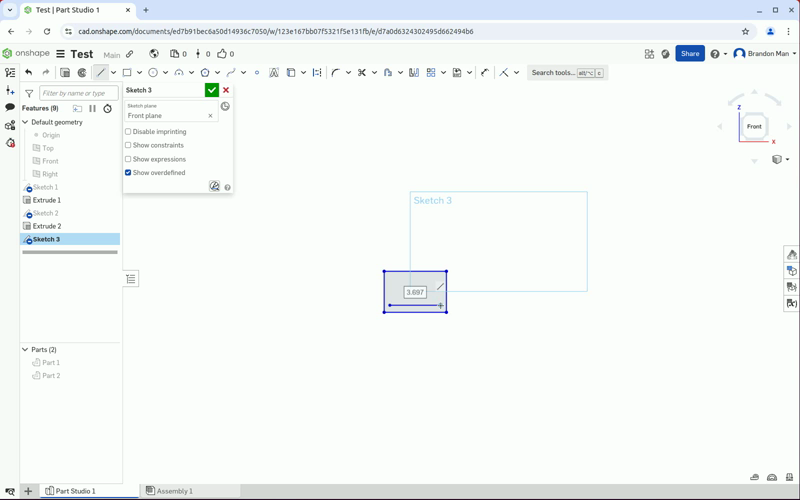
scroll(-6)
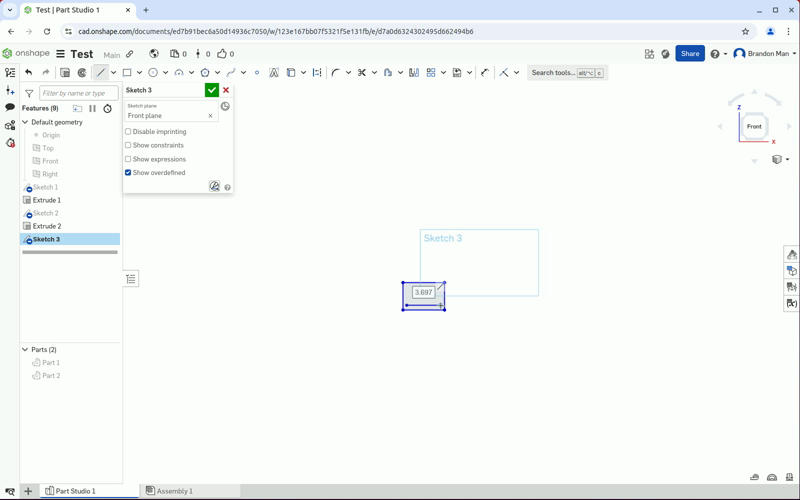
scroll(-6)
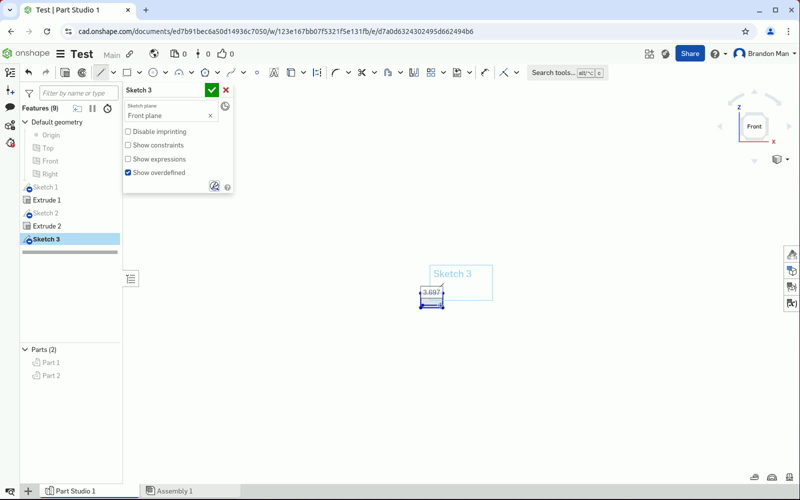
key_up(shift)
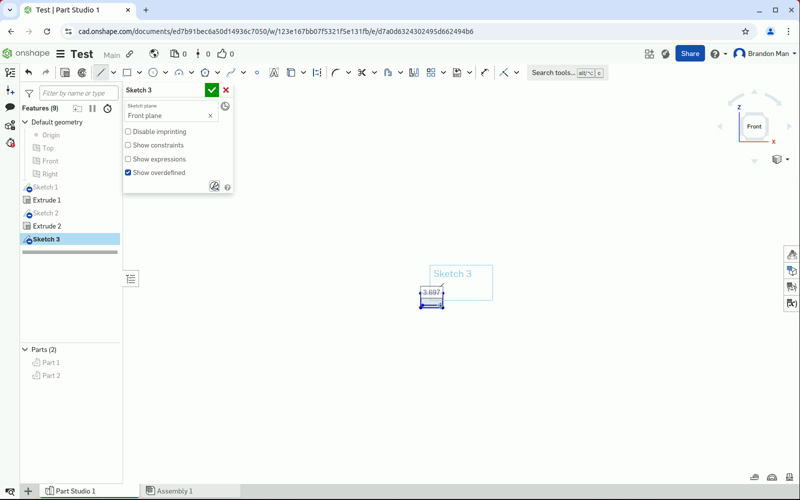
key_down(shift)
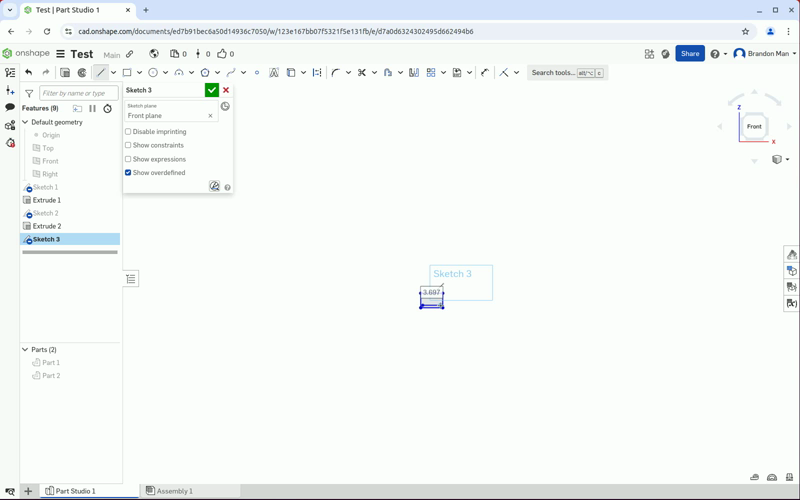
mouse_move(470, 305)
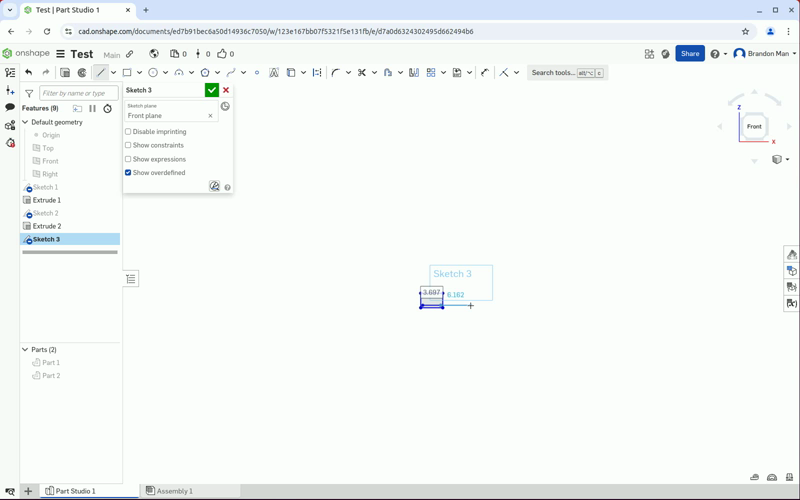
mouse_move(440, 296)
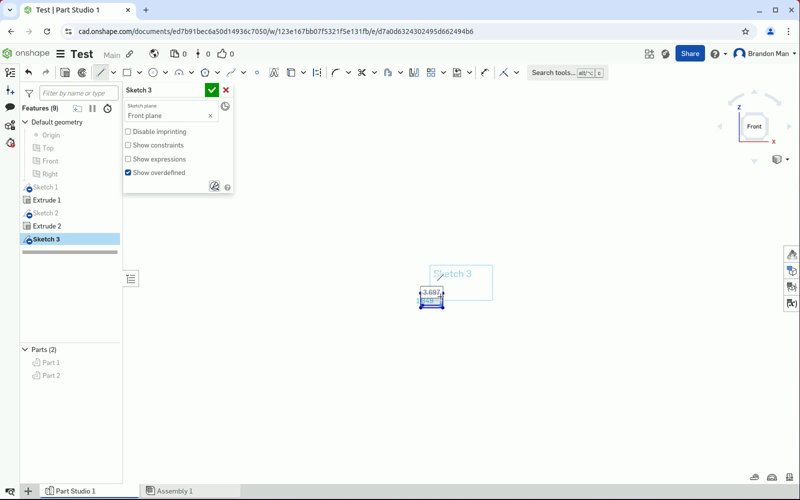
scroll(6)
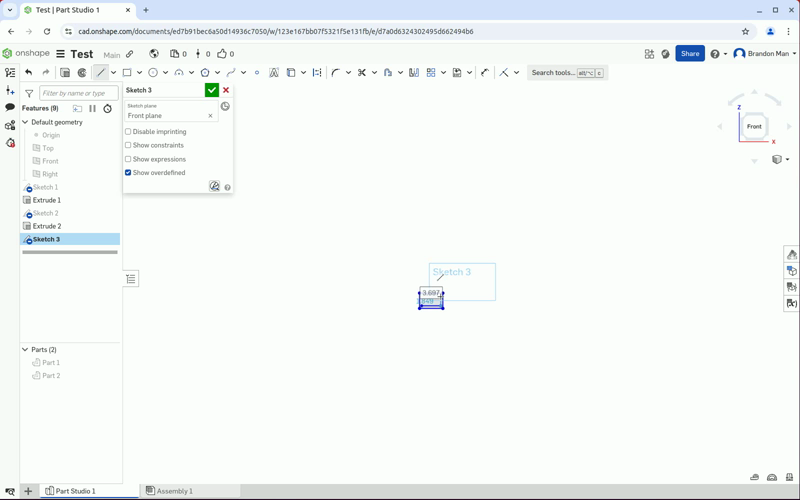
scroll(6)
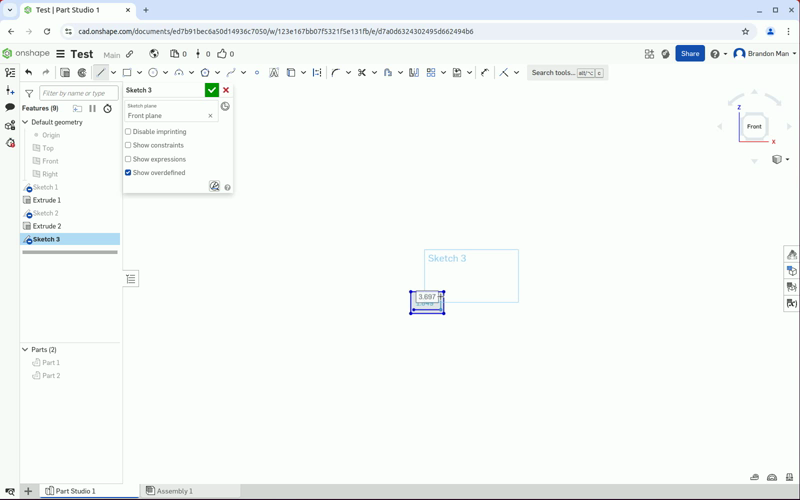
scroll(6)
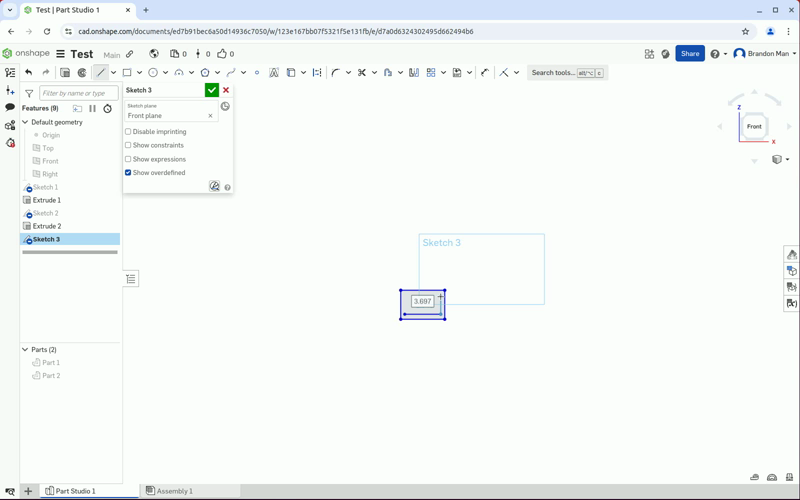
scroll(6)
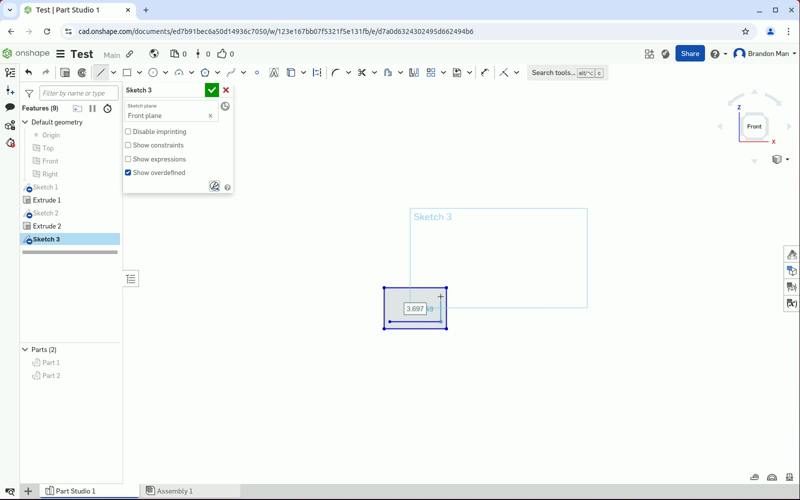
scroll(6)
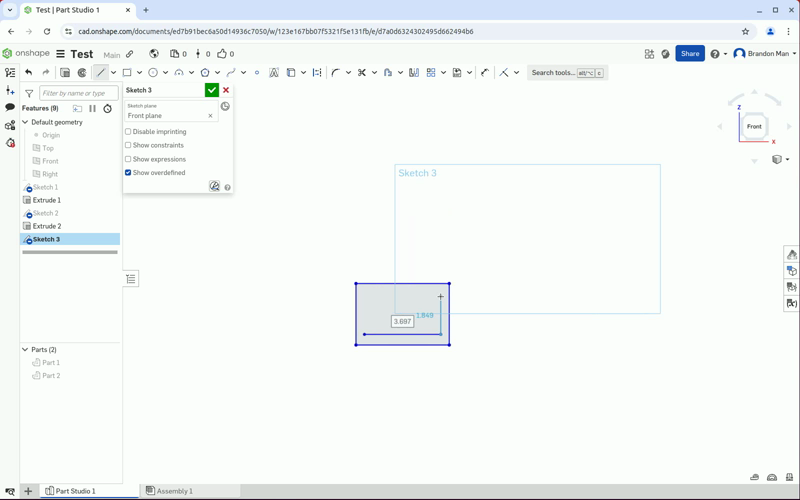
scroll(6)
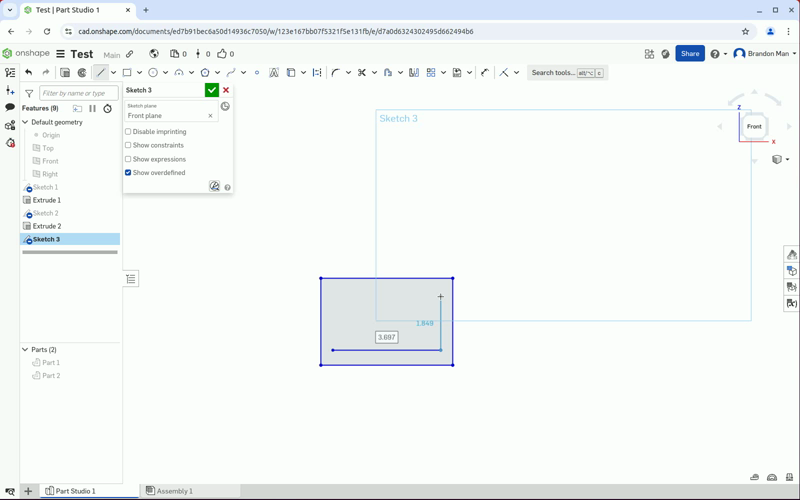
scroll(6)
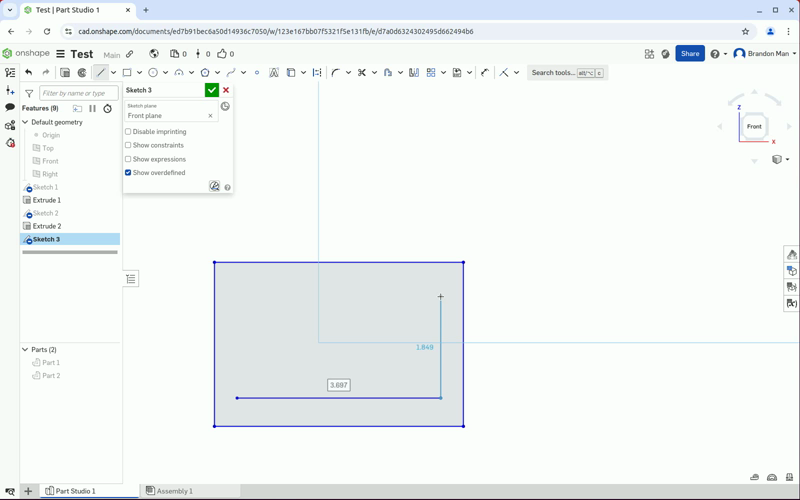
click(440, 296)
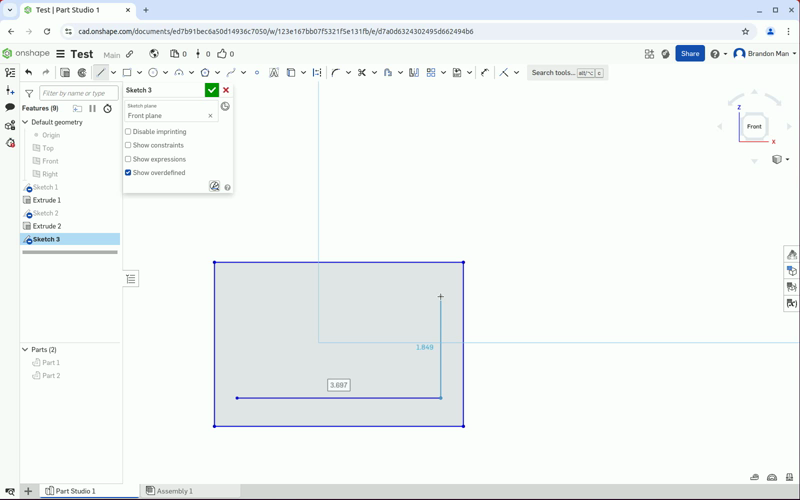
scroll(-6)
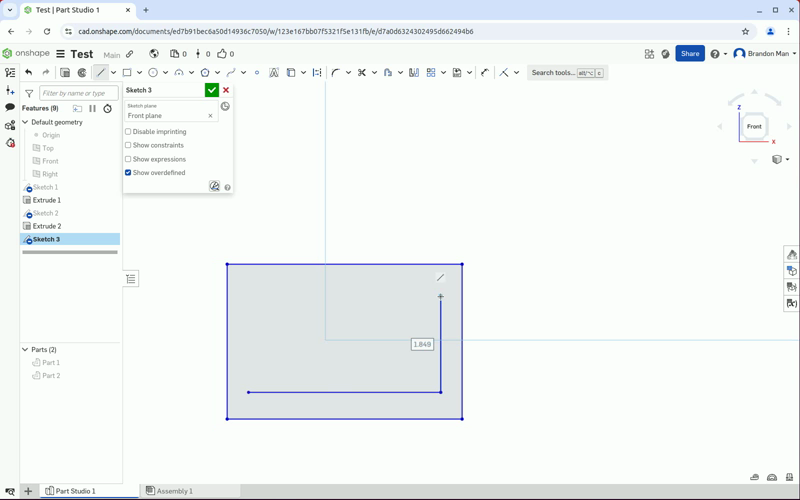
scroll(-6)
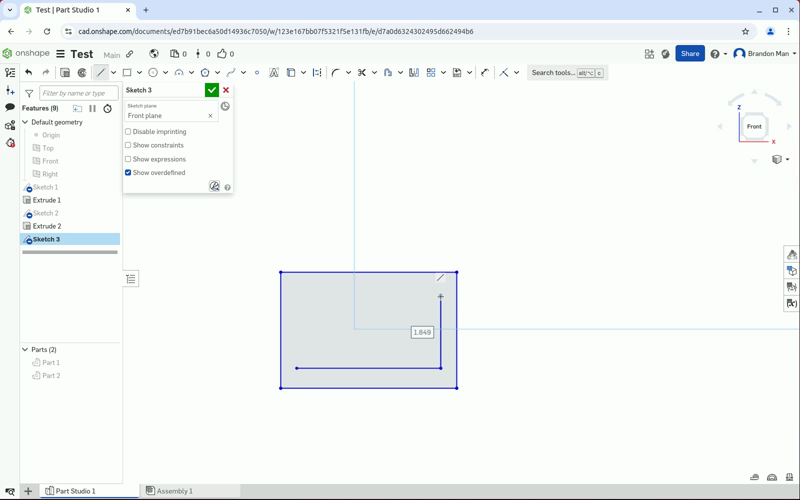
scroll(-6)
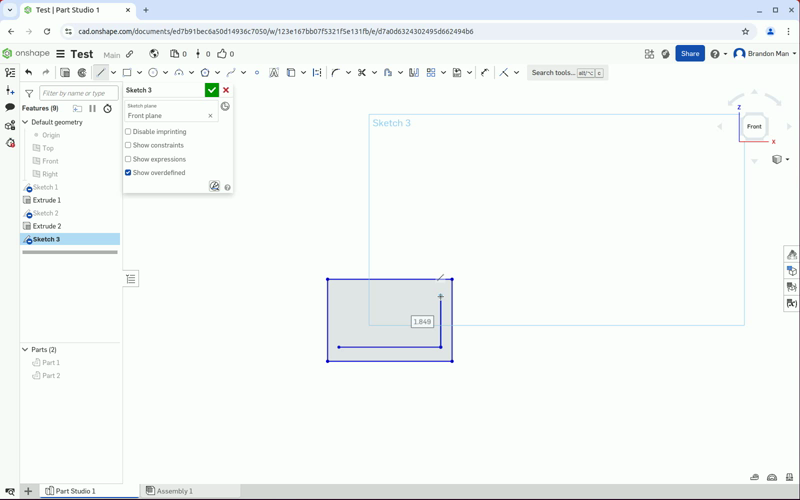
scroll(-6)
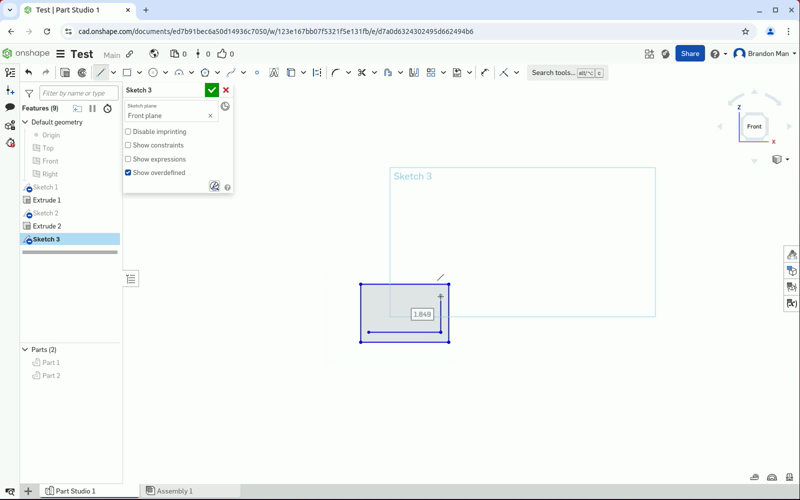
scroll(-6)
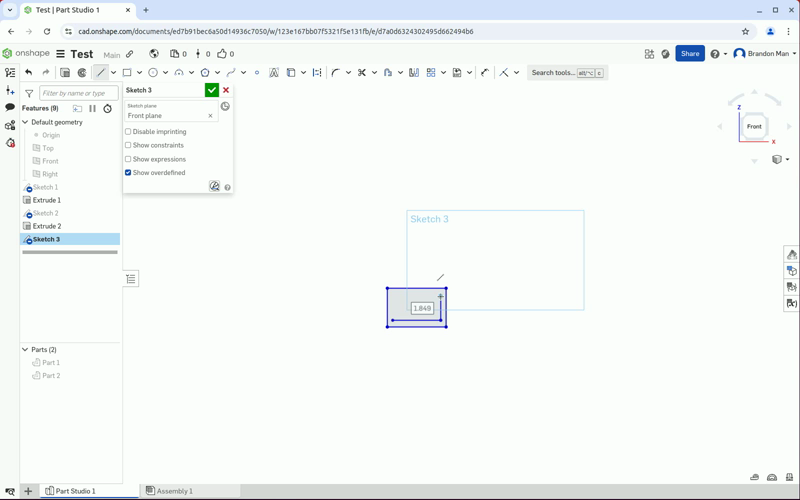
scroll(-6)
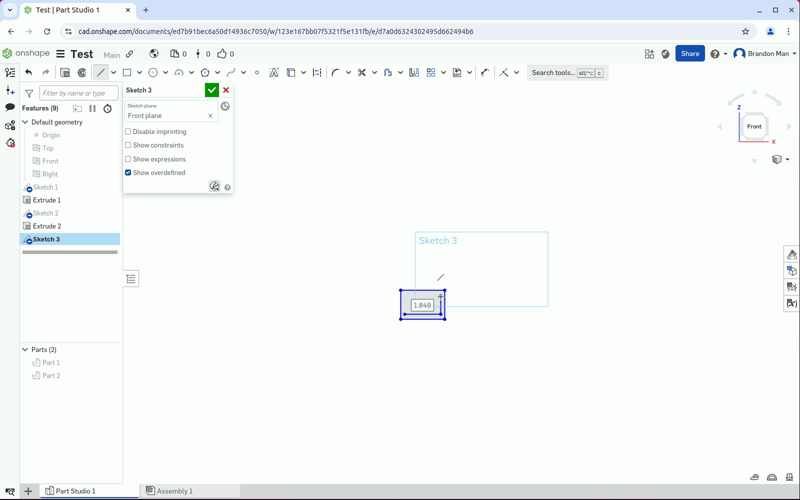
scroll(-6)
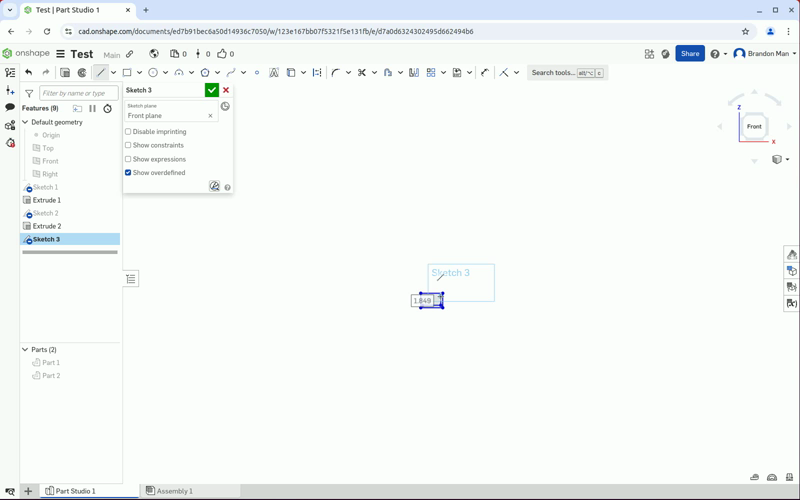
key_up(shift)
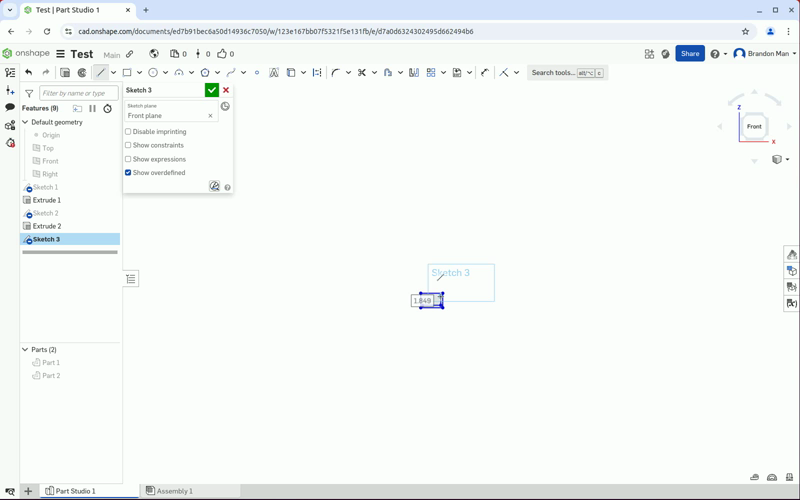
key_down(shift)
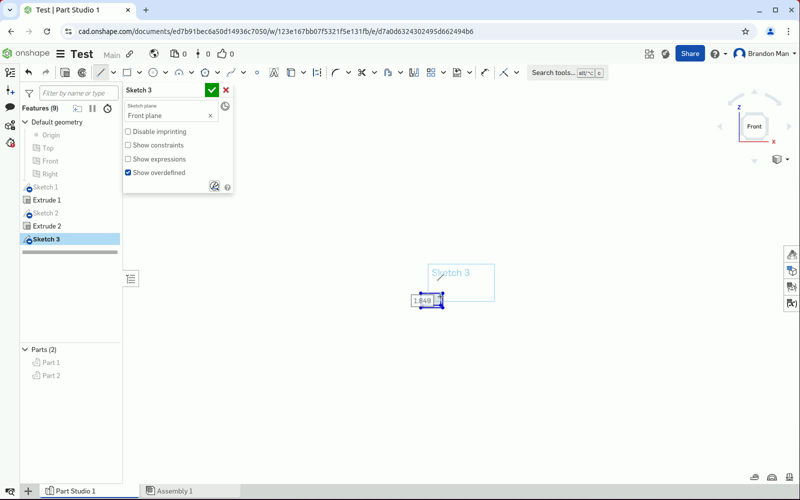
mouse_move(470, 296)
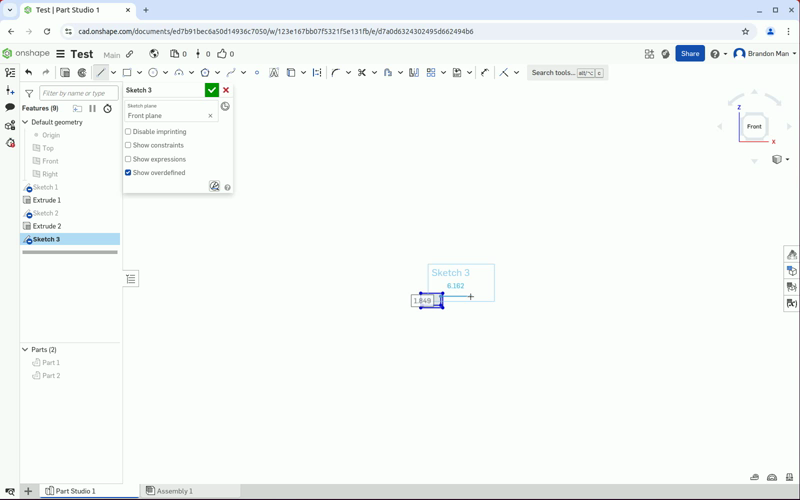
mouse_move(422, 296)
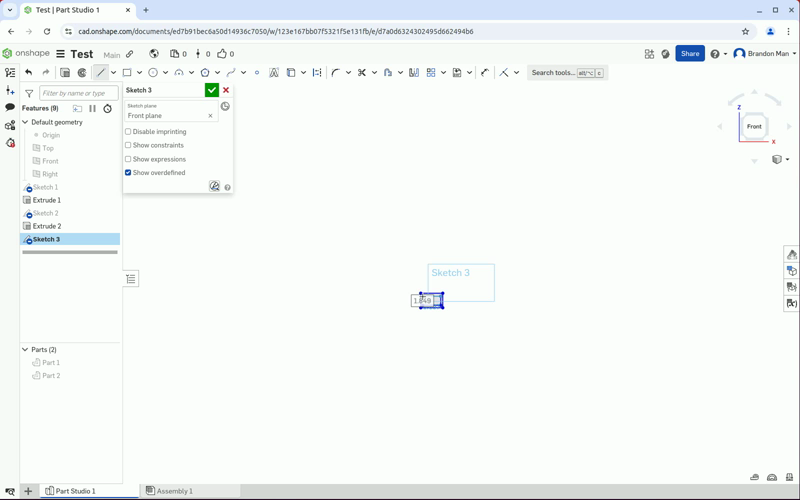
scroll(6)
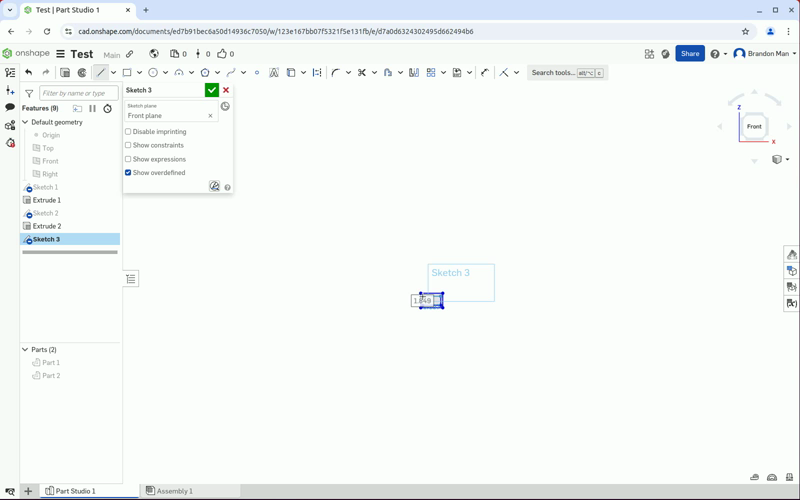
scroll(6)
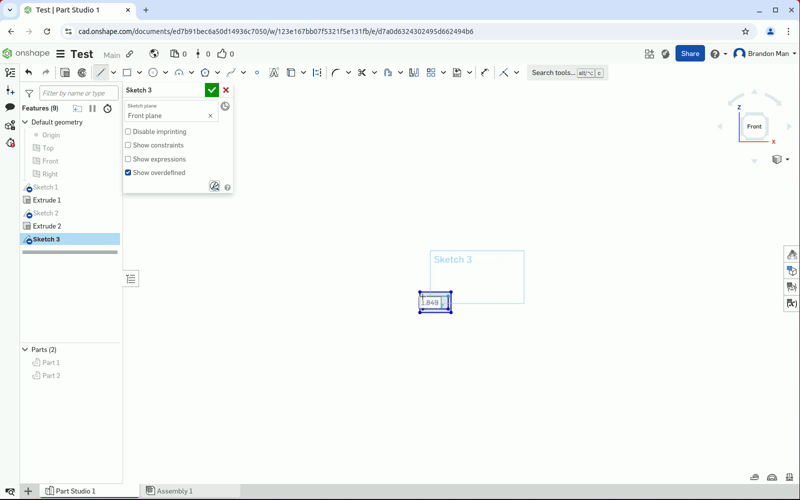
scroll(6)
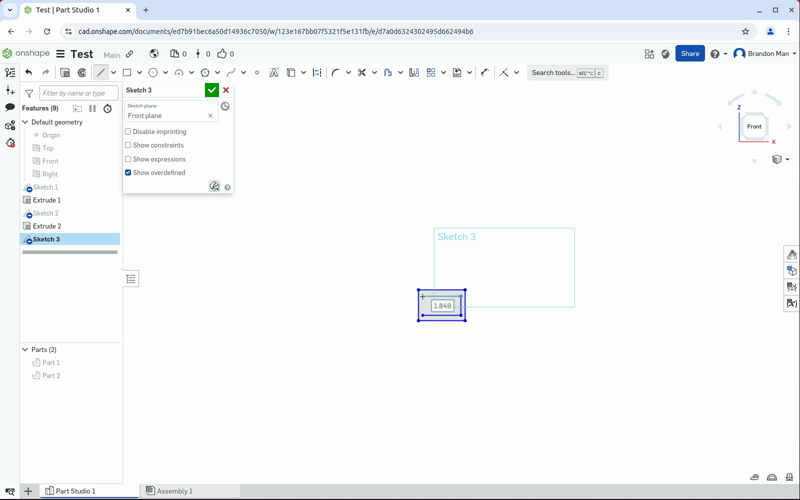
scroll(6)
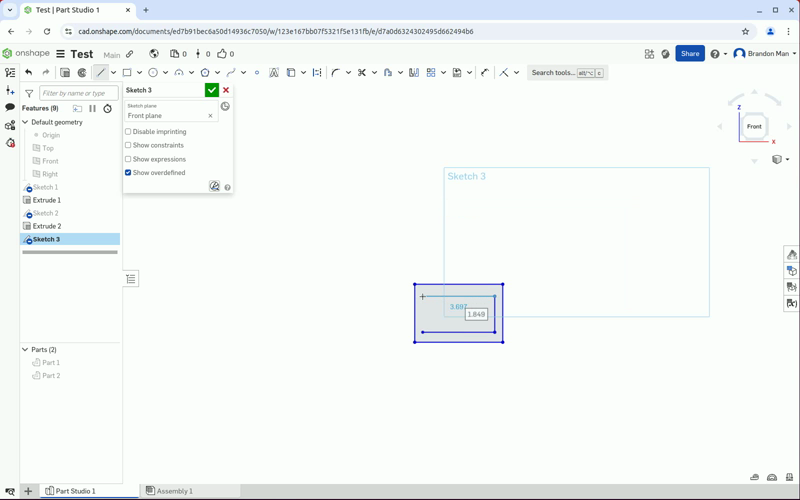
scroll(6)
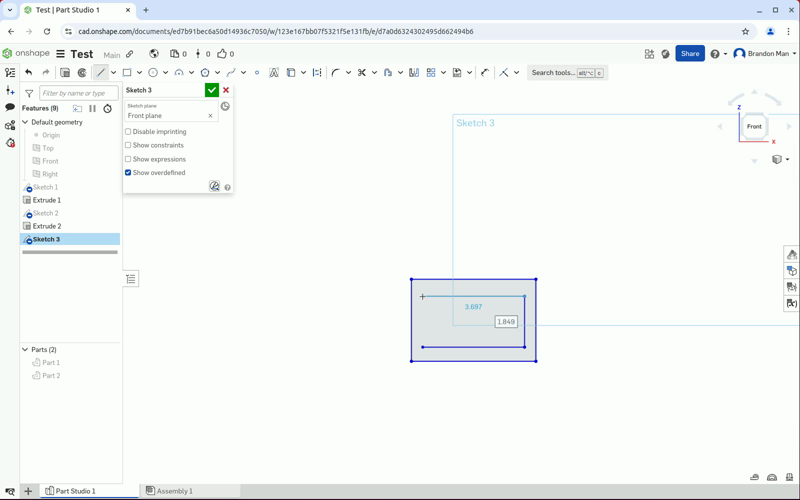
scroll(6)
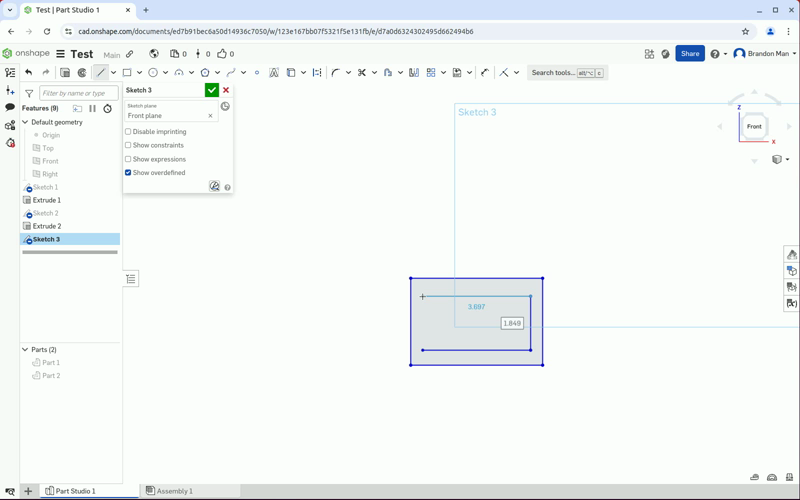
scroll(6)
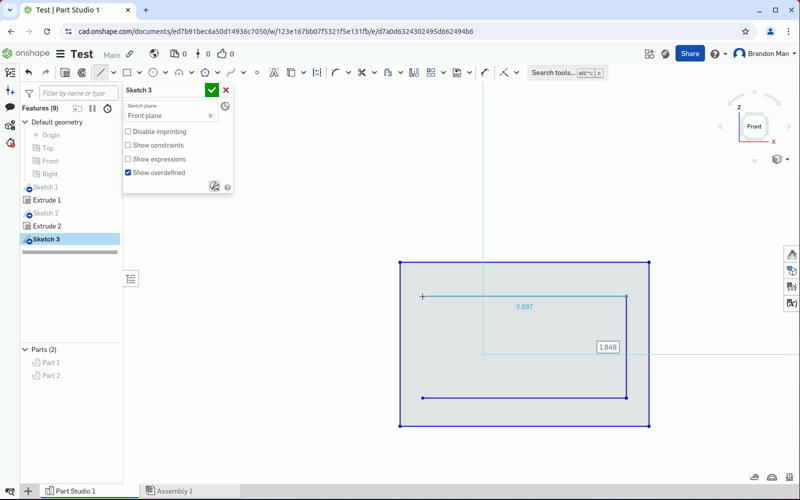
click(422, 296)
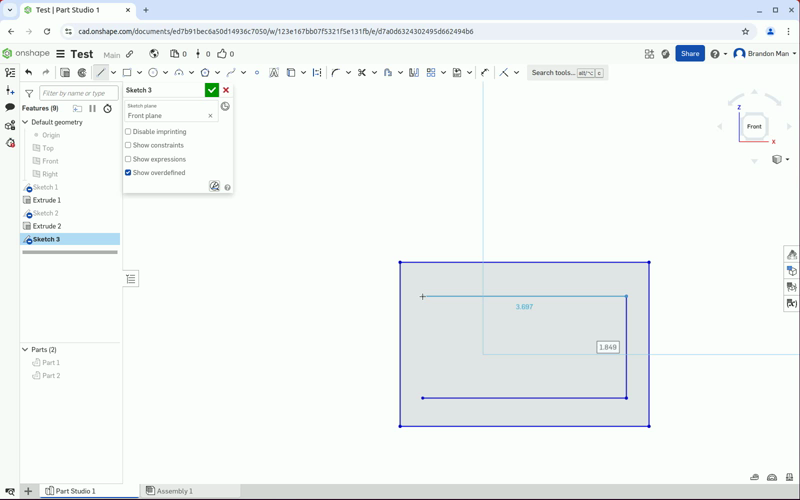
scroll(-6)
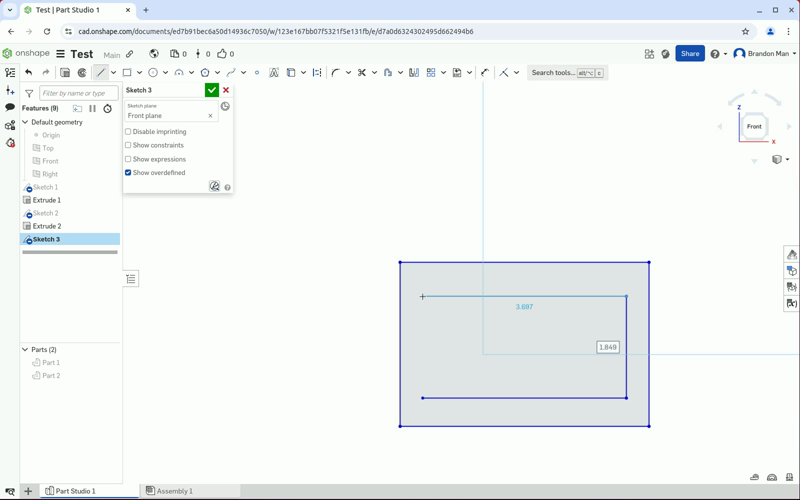
scroll(-6)
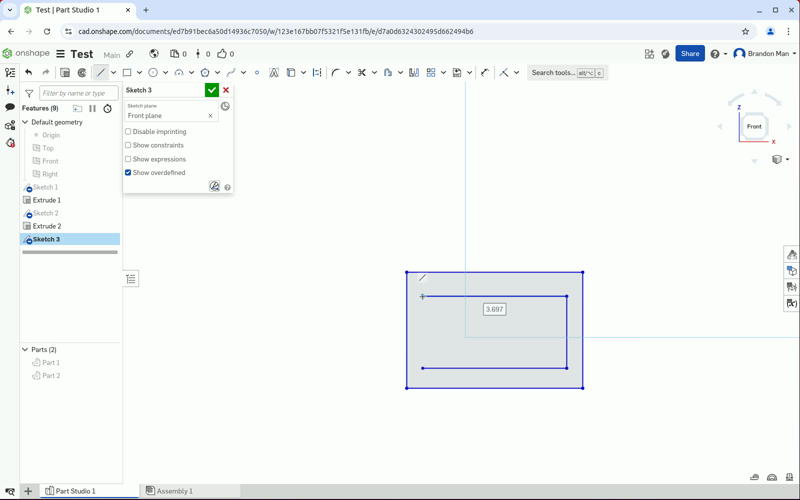
scroll(-6)
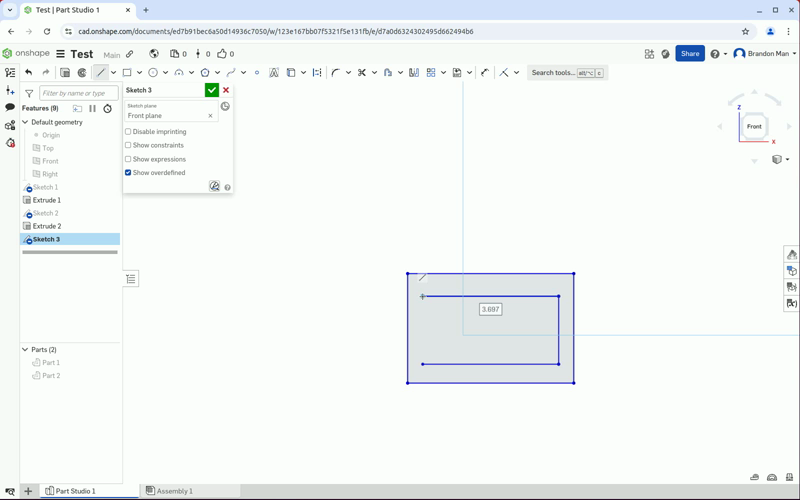
scroll(-6)
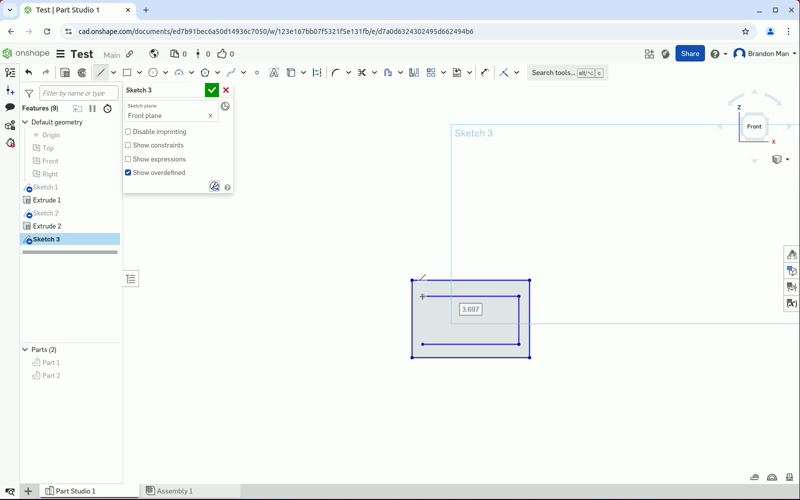
scroll(-6)
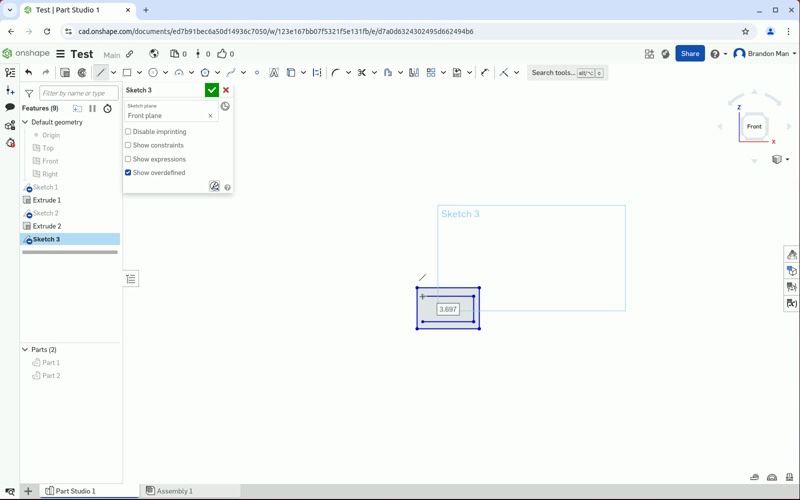
scroll(-6)
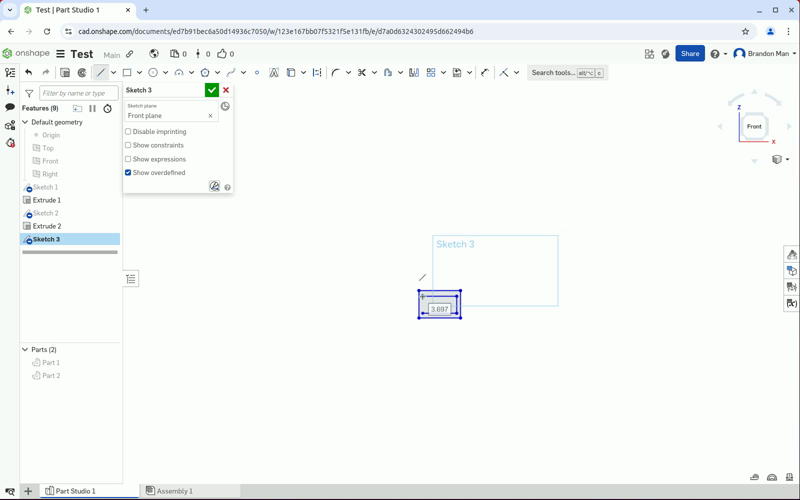
scroll(-6)
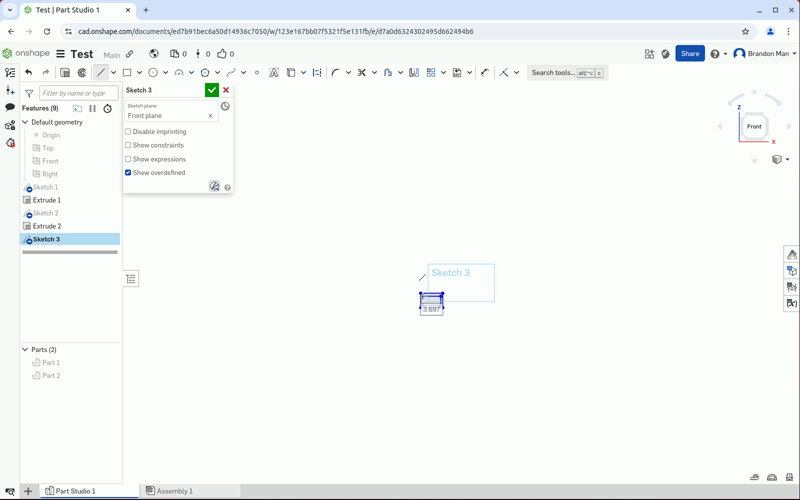
key_up(shift)
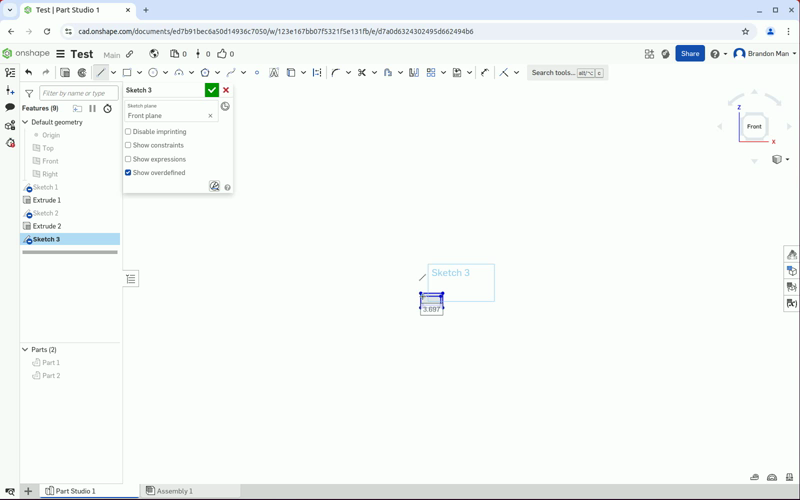
mouse_move(453, 296)
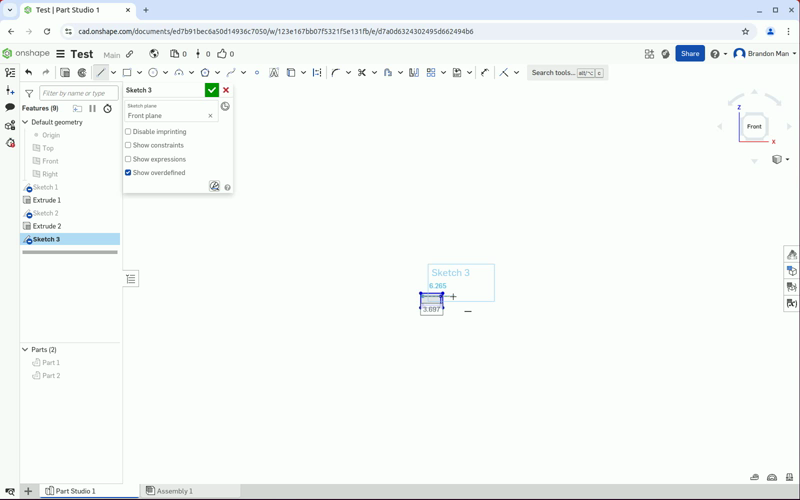
key_down(shift)
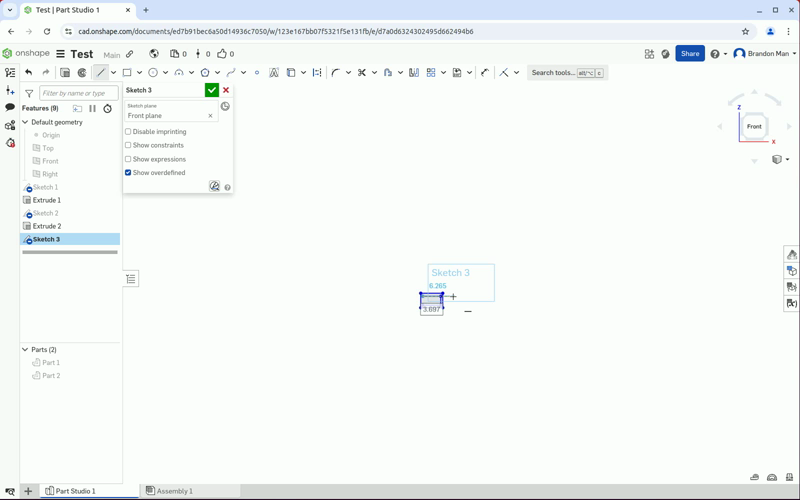
mouse_move(422, 305)
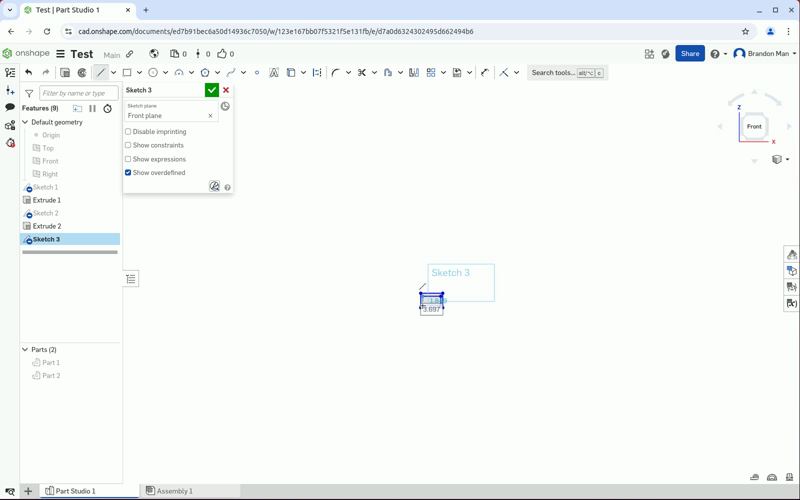
scroll(6)
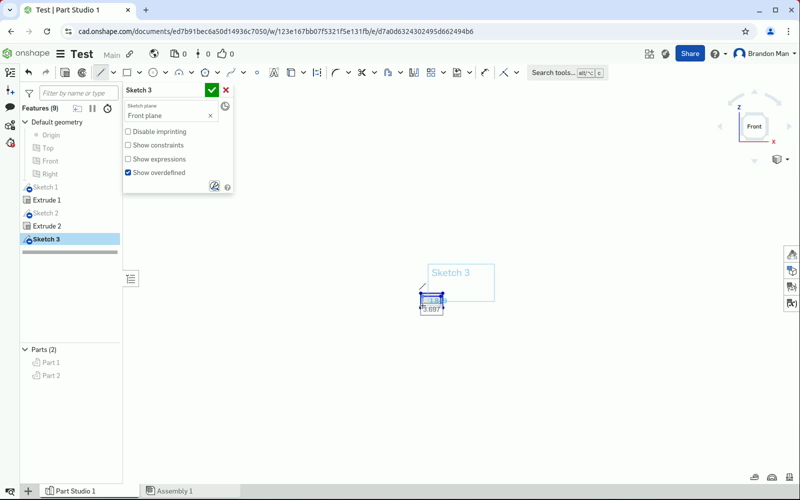
scroll(6)
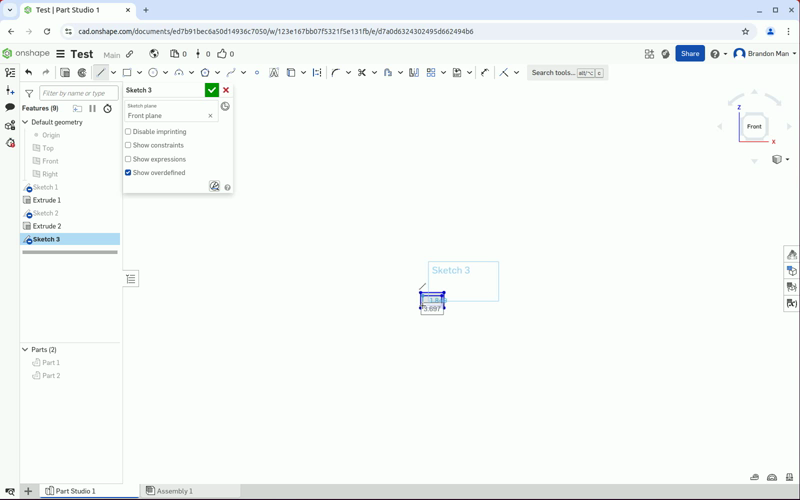
scroll(6)
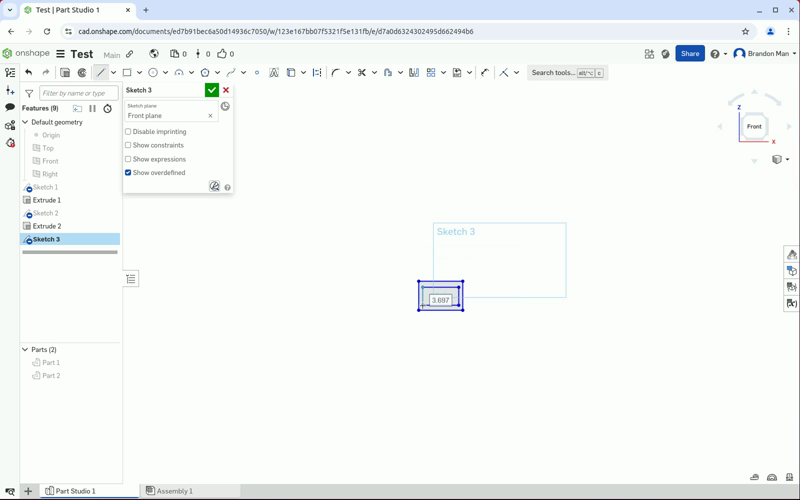
scroll(6)
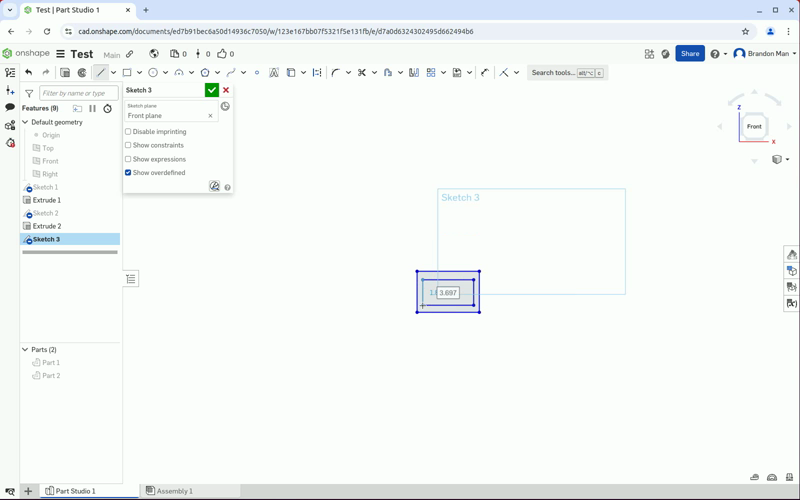
scroll(6)
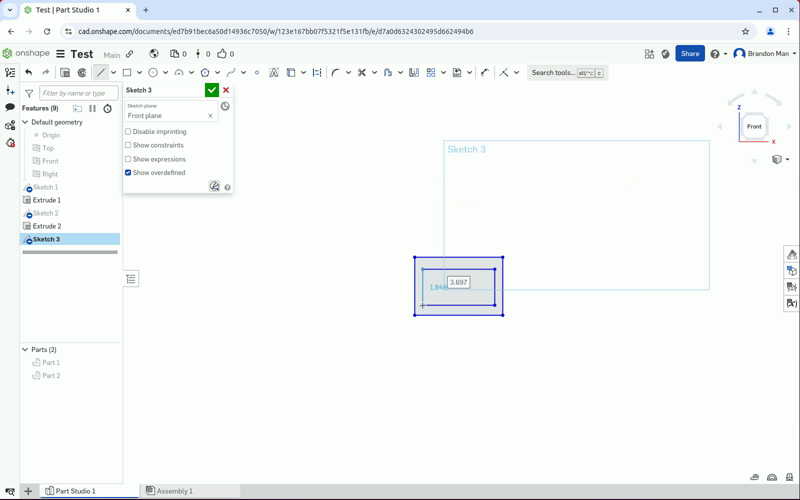
scroll(6)
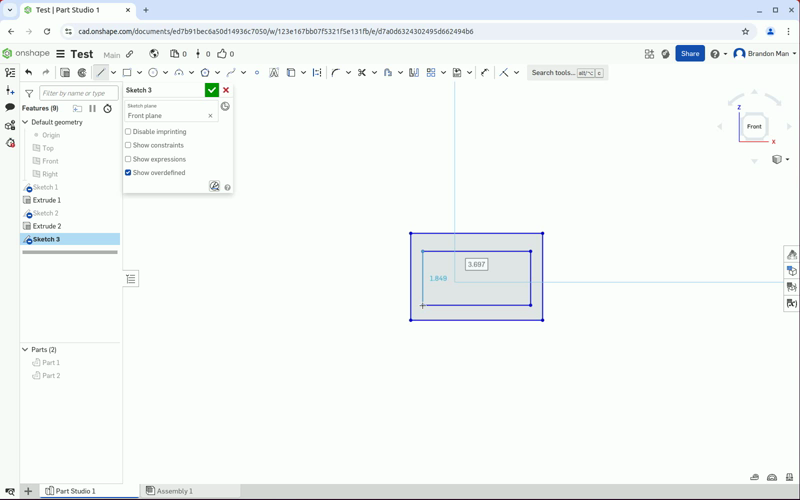
scroll(6)
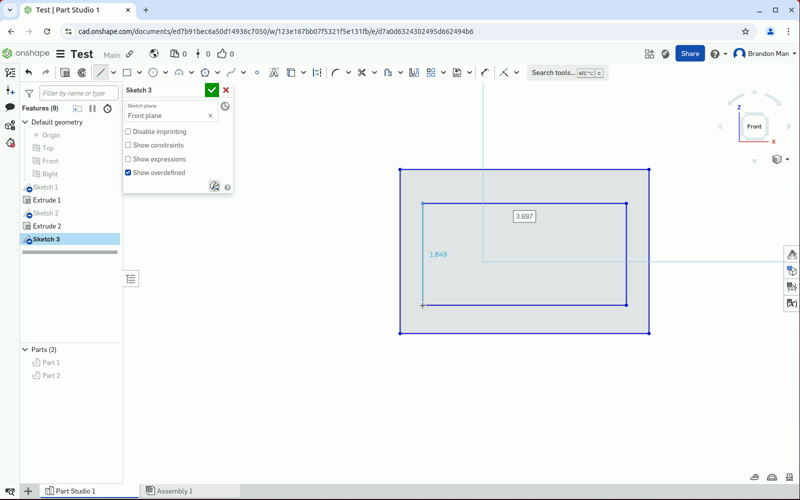
key_up(shift)
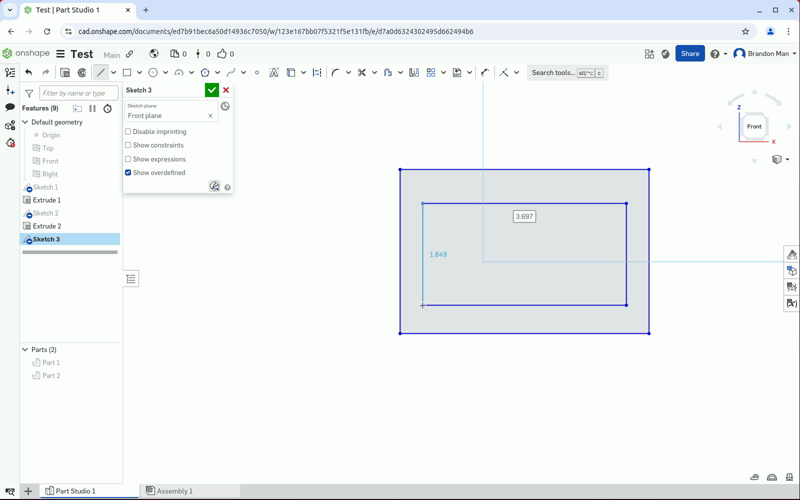
click(422, 305)
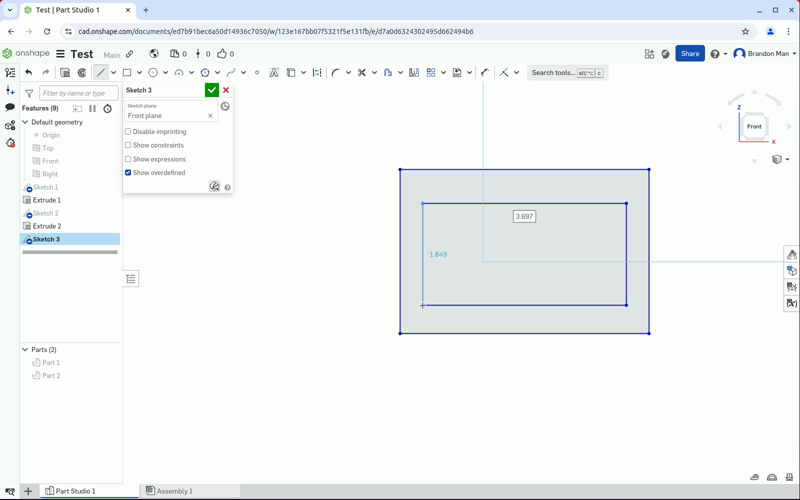
scroll(-6)
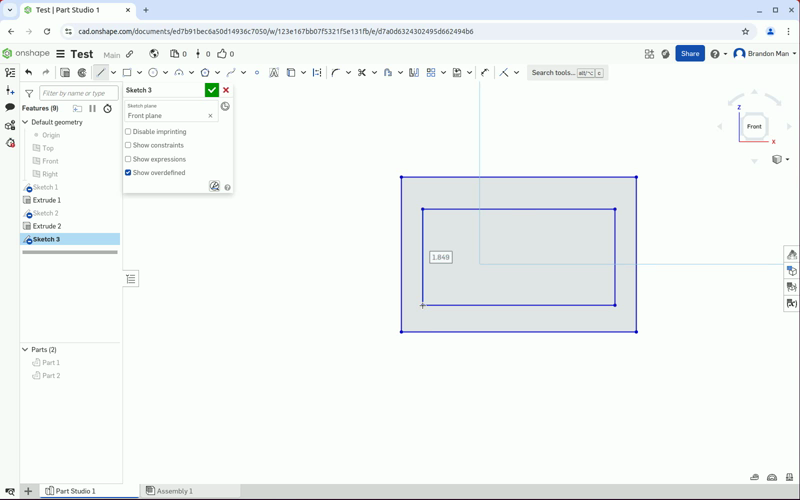
scroll(-6)
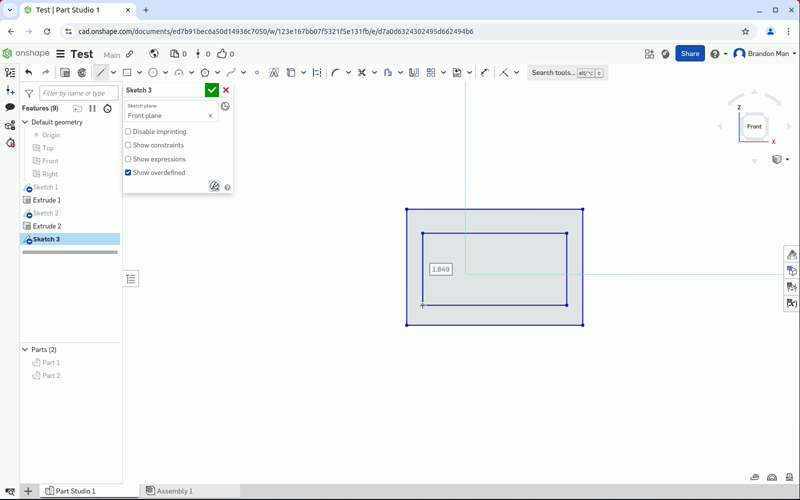
scroll(-6)
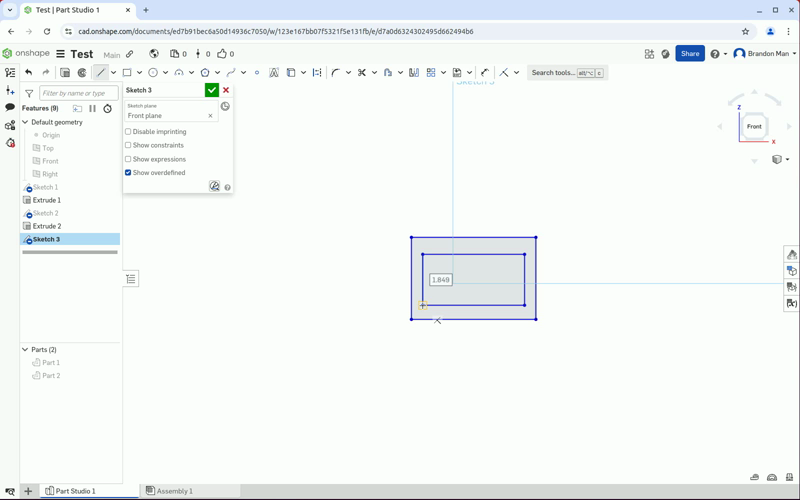
scroll(-6)
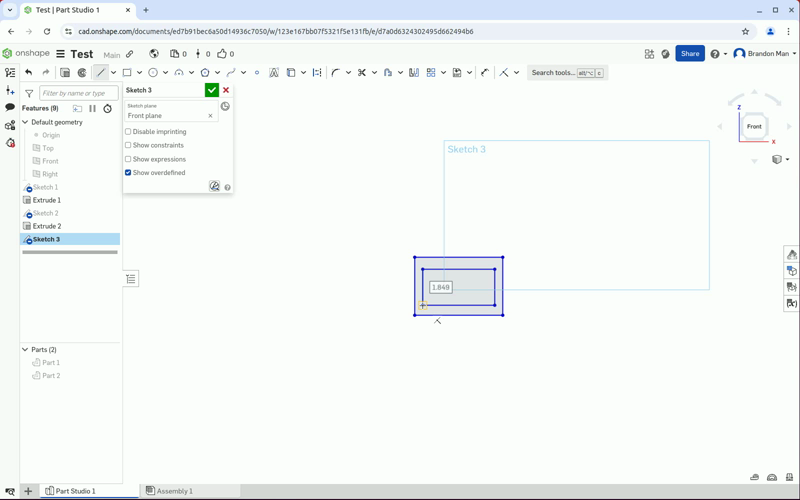
scroll(-6)
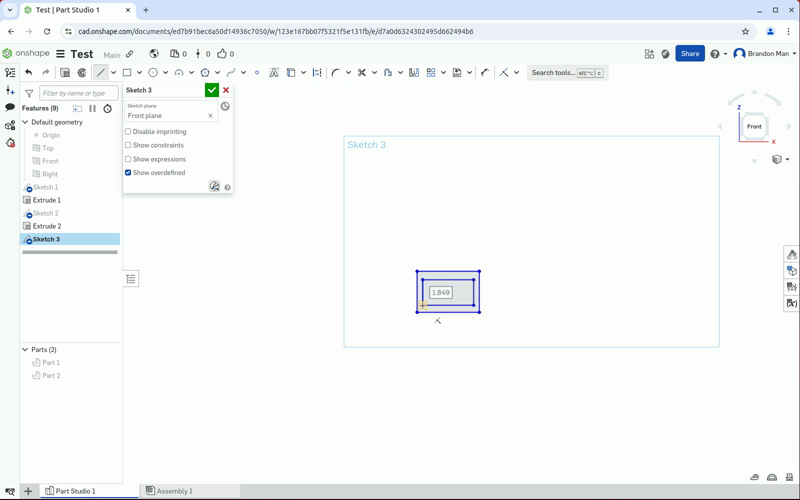
scroll(-6)
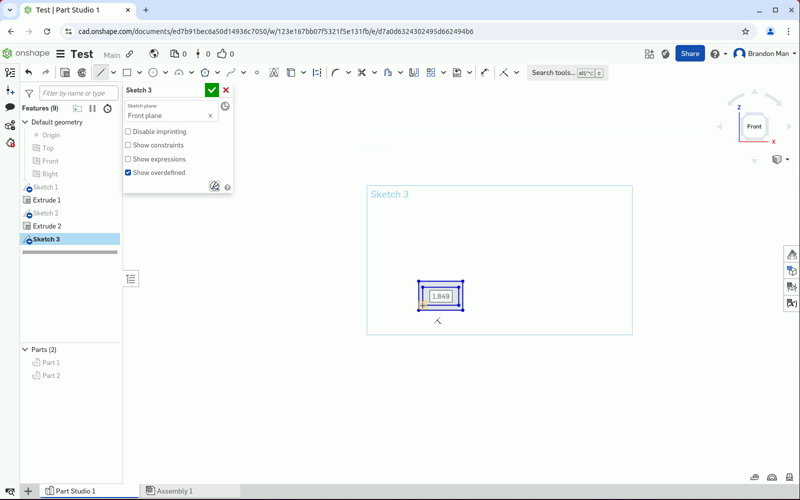
scroll(-6)
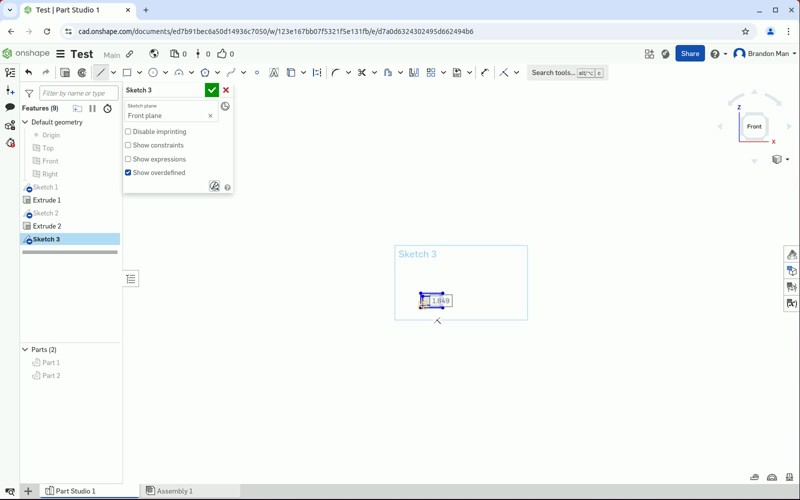
key(esc)
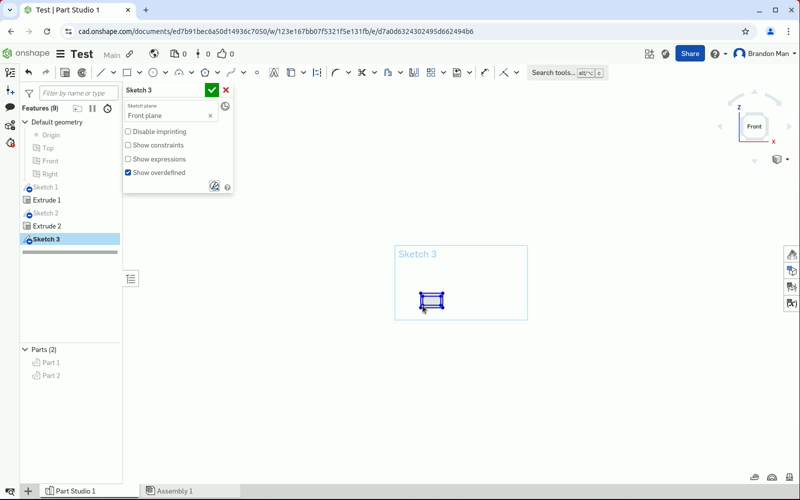
mouse_move(435, 306)
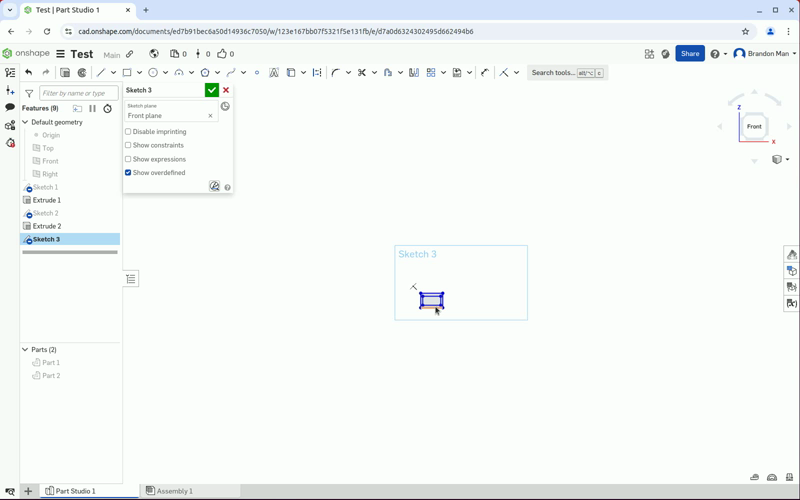
scroll(6)
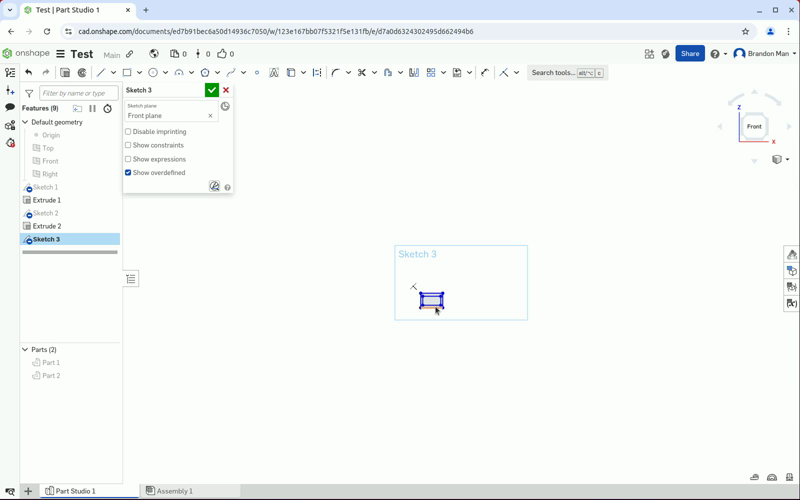
scroll(6)
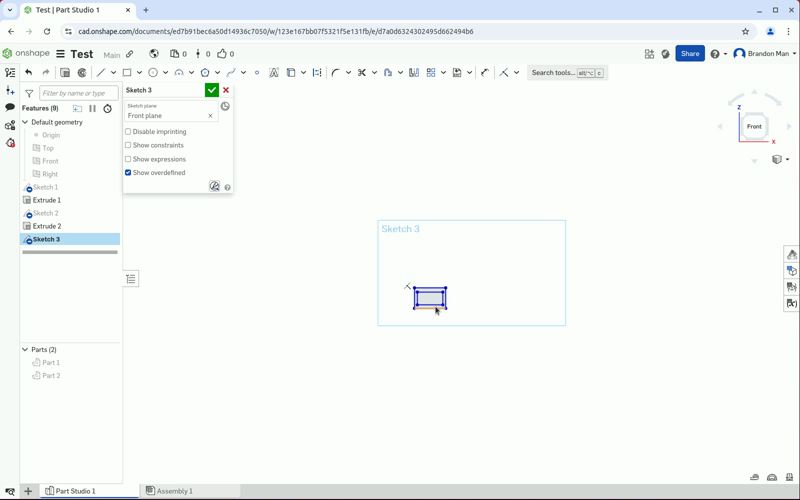
scroll(6)
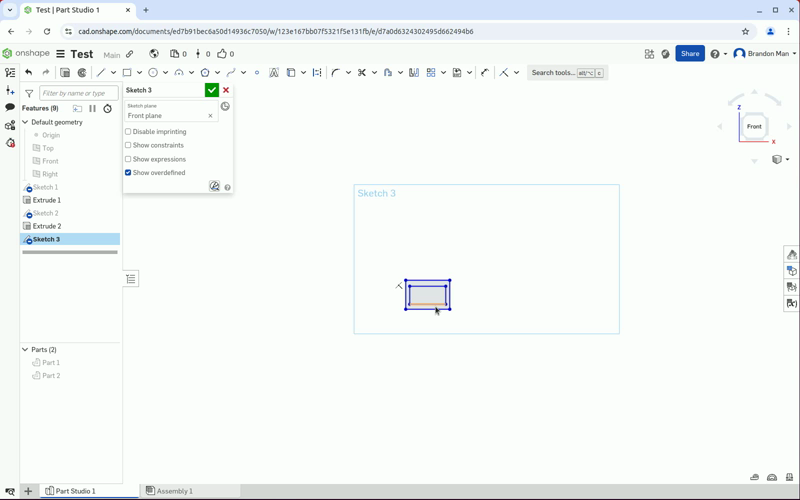
scroll(6)
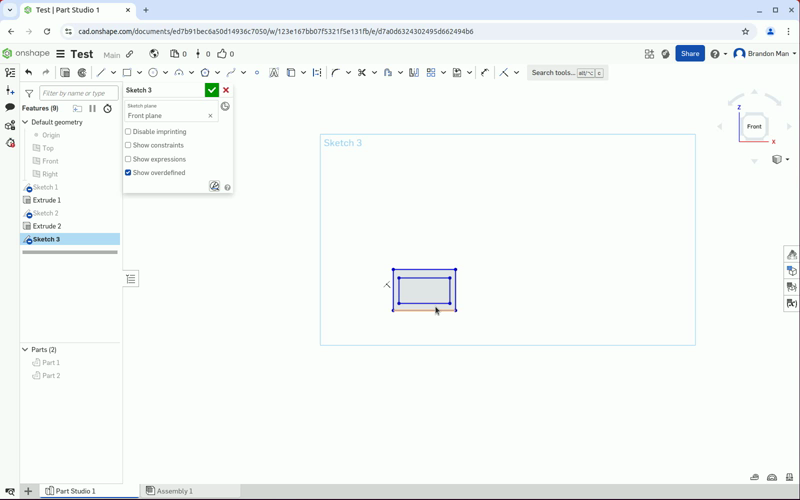
scroll(6)
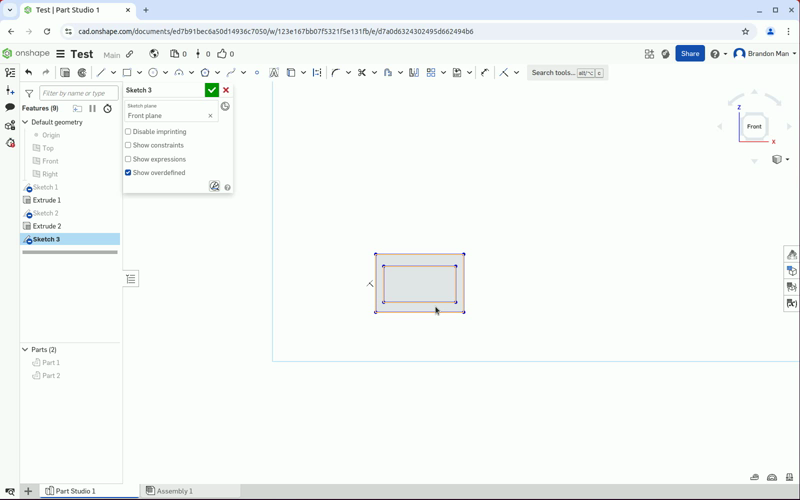
scroll(6)
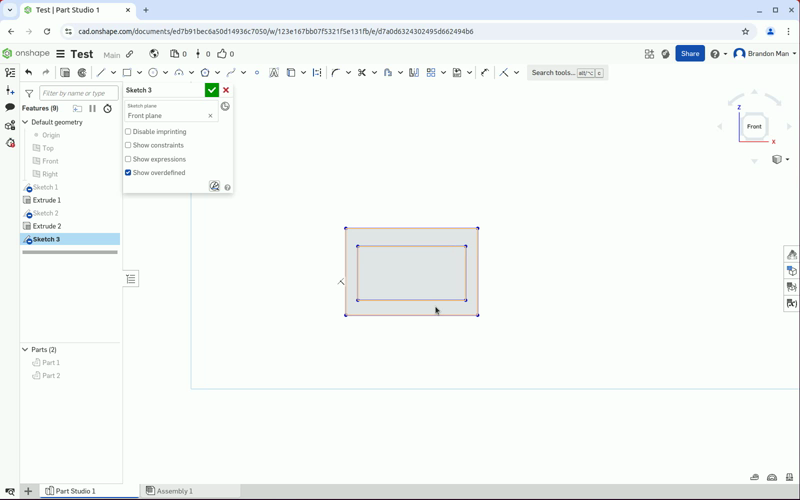
scroll(6)
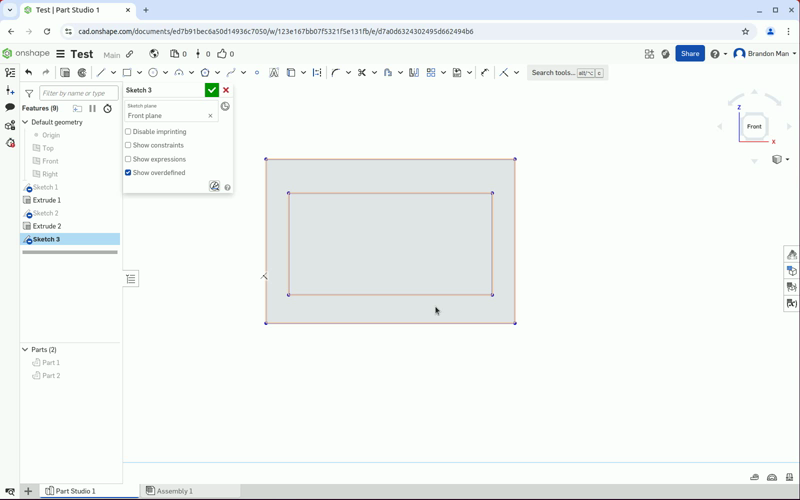
click(435, 306)
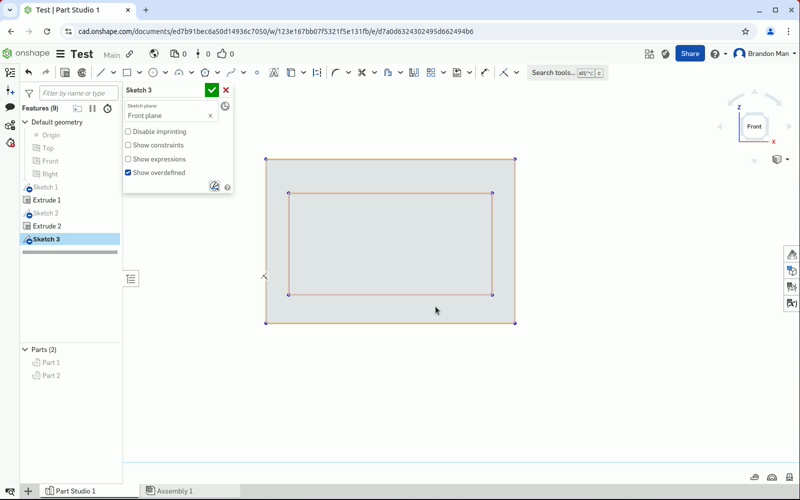
scroll(-6)
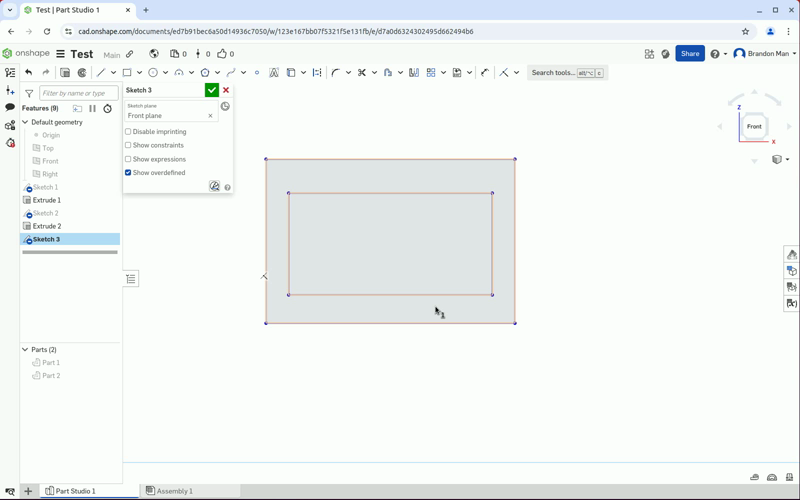
scroll(-6)
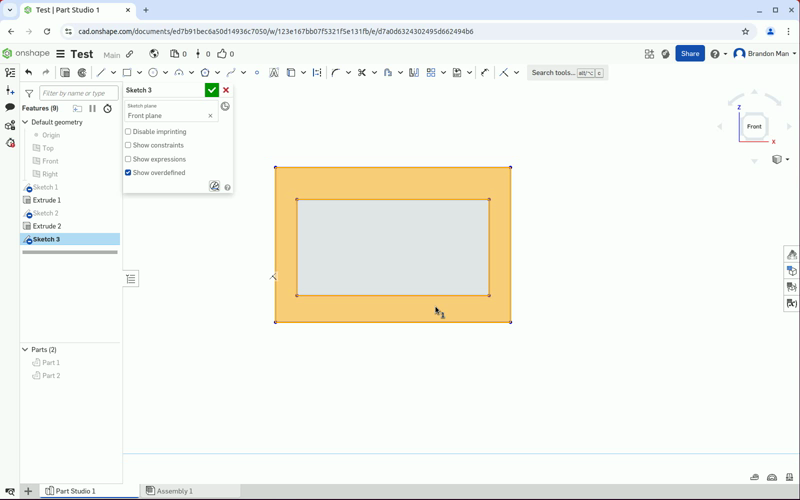
scroll(-6)
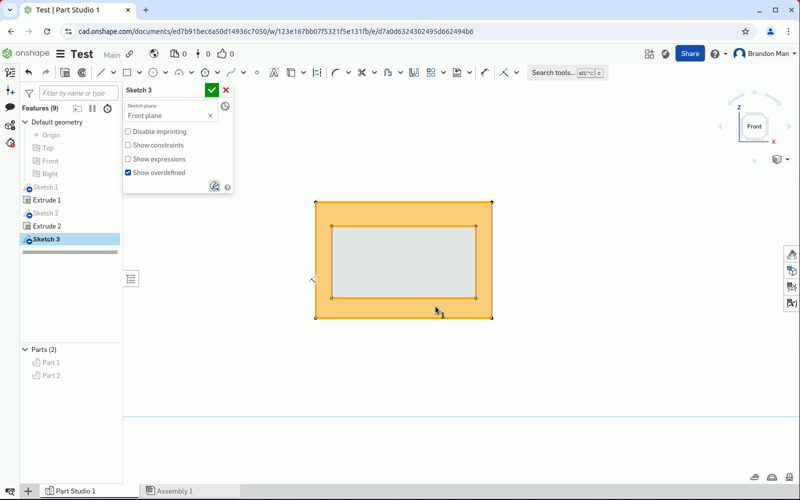
scroll(-6)
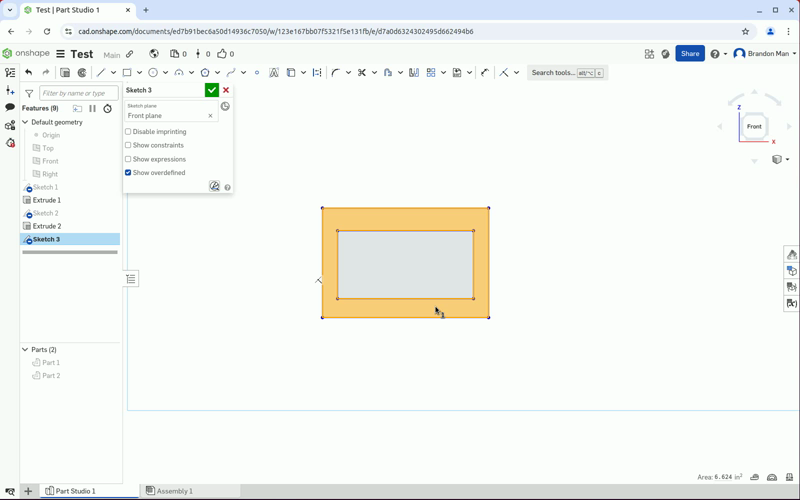
scroll(-6)
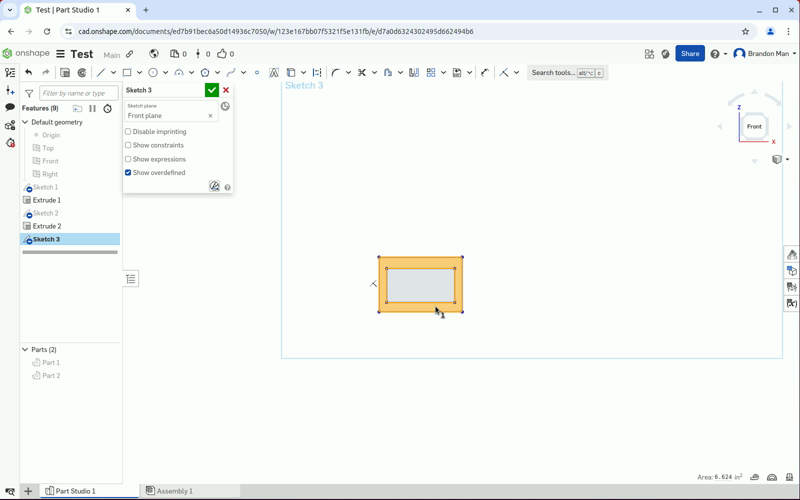
scroll(-6)
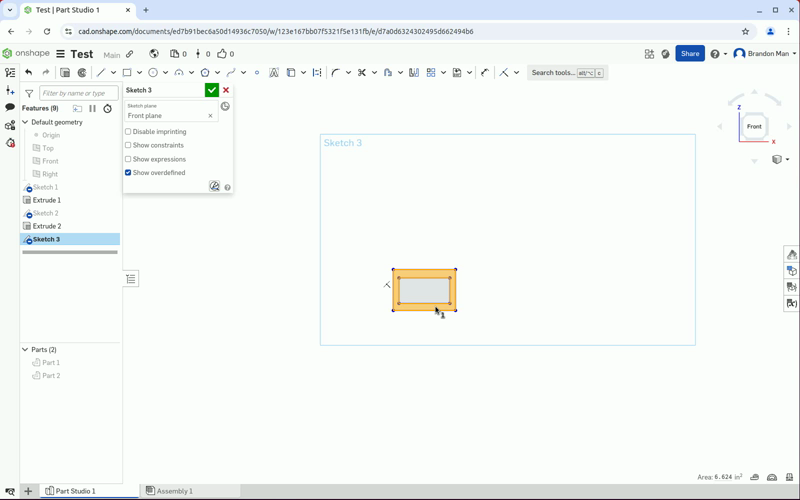
scroll(-6)
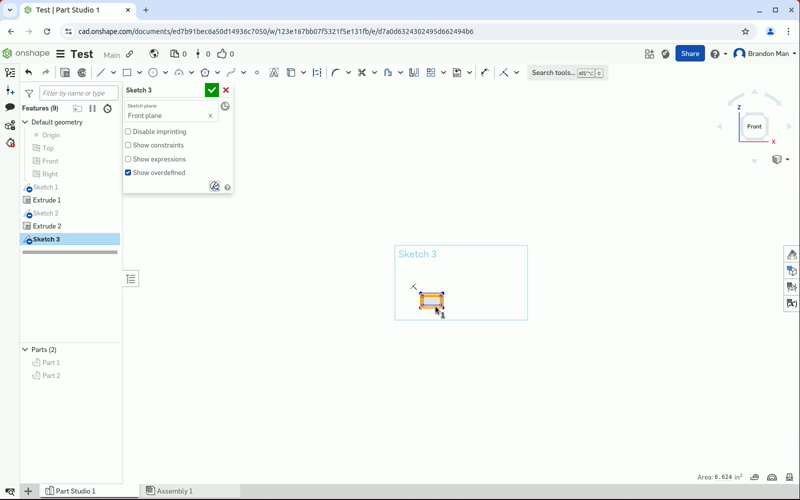
mouse_move(73, 352)
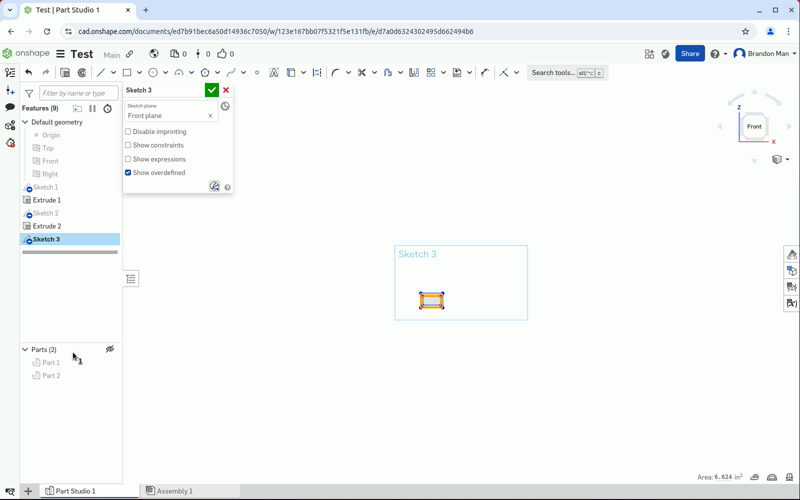
key(shift+y)
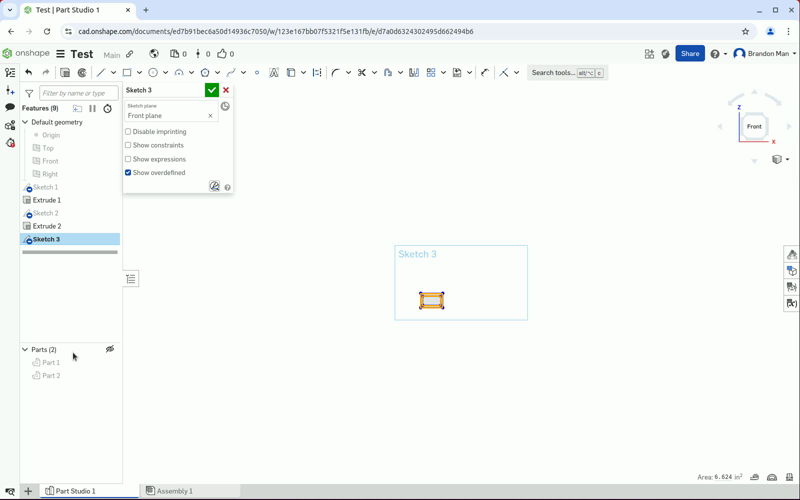
key(shift+e)
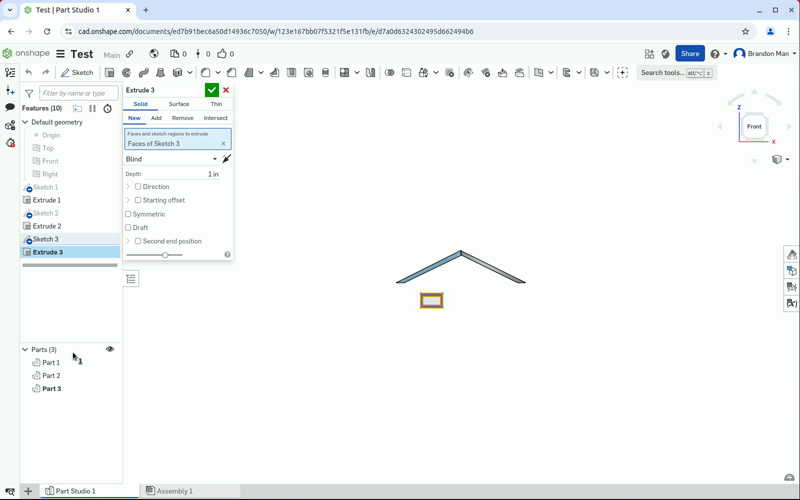
mouse_move(143, 106)
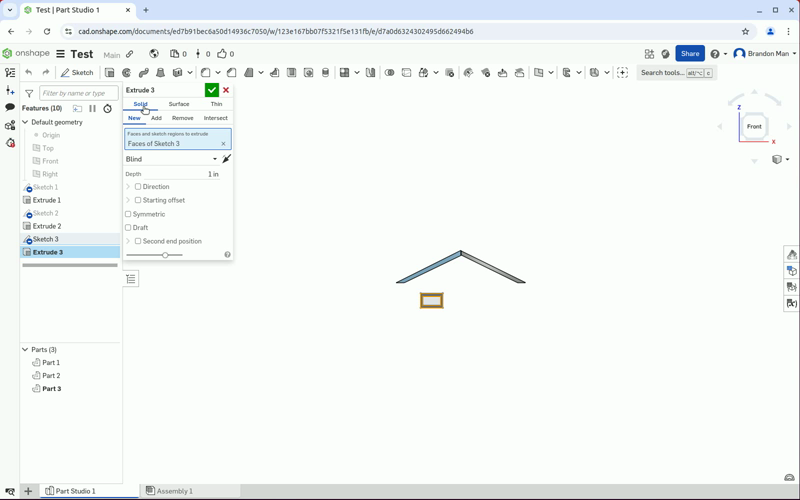
click(143, 106)
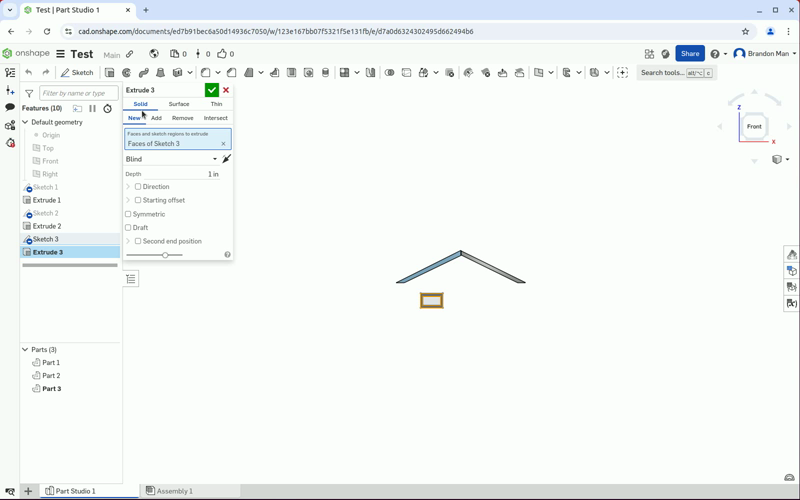
mouse_move(137, 120)
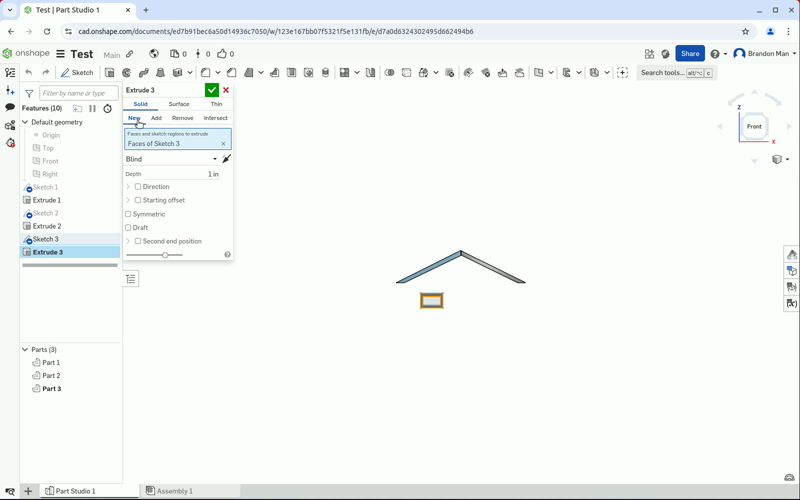
click(137, 120)
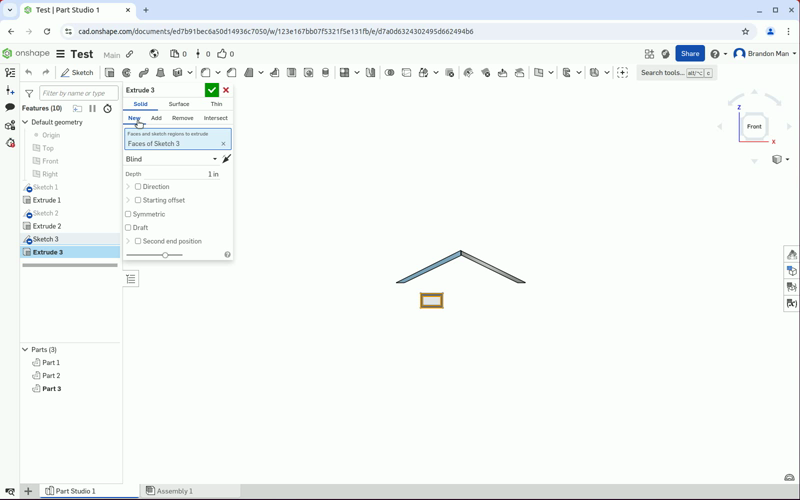
key(tab, 4)
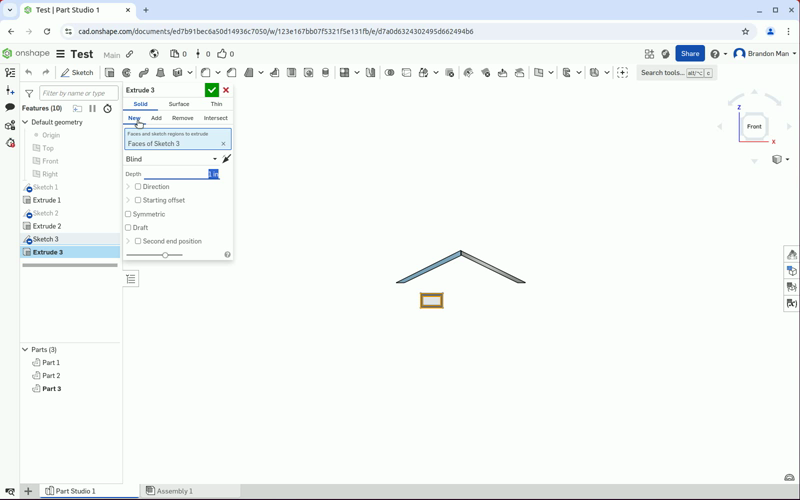
text(1.204)
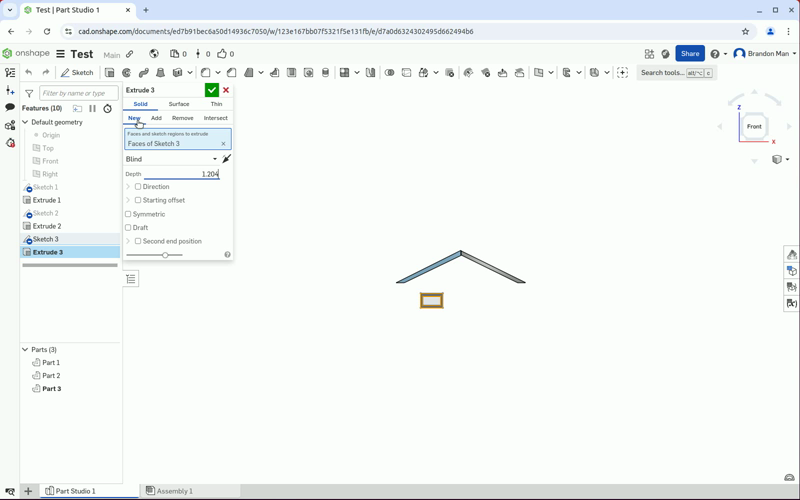
key(enter)
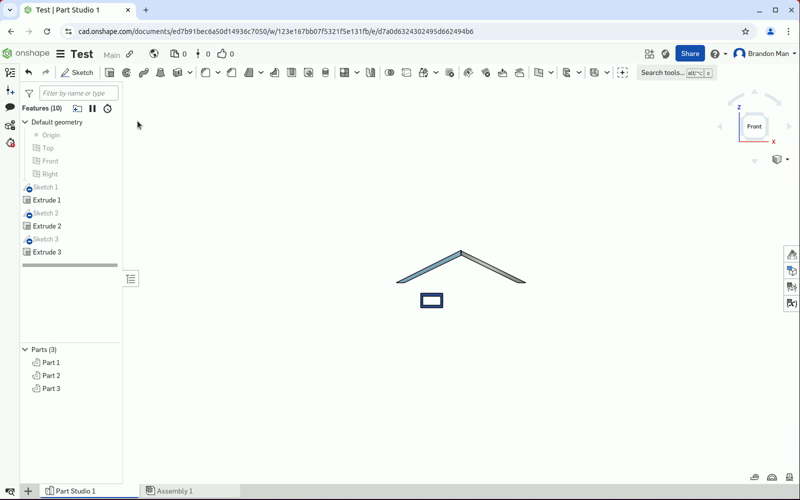
key(shift+h)
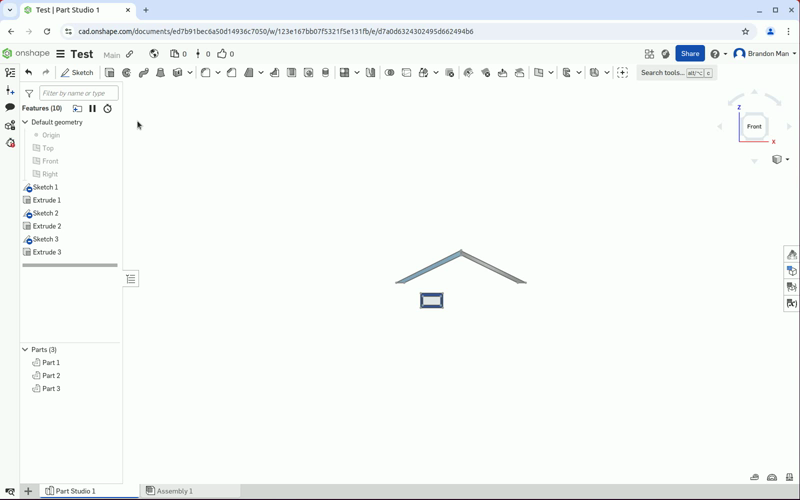
key(shift+h)
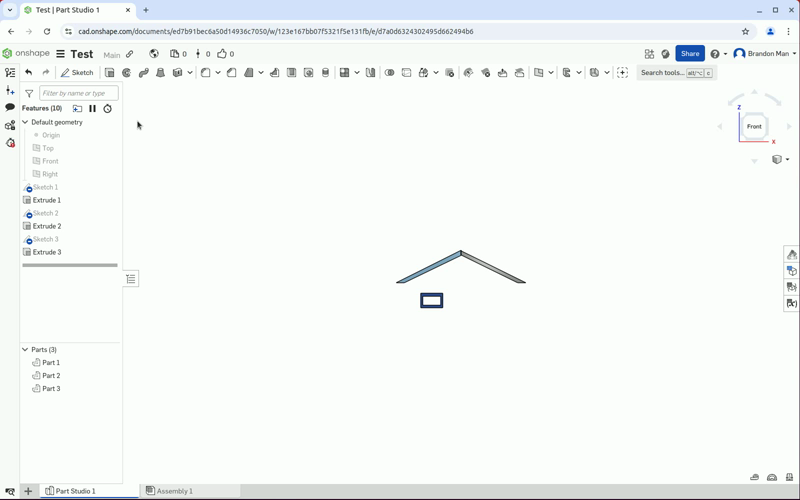
mouse_move(73, 189)
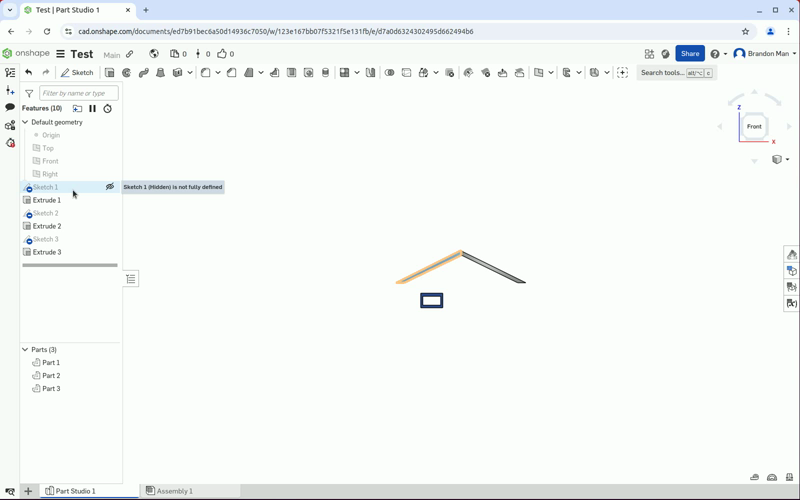
click(73, 189)
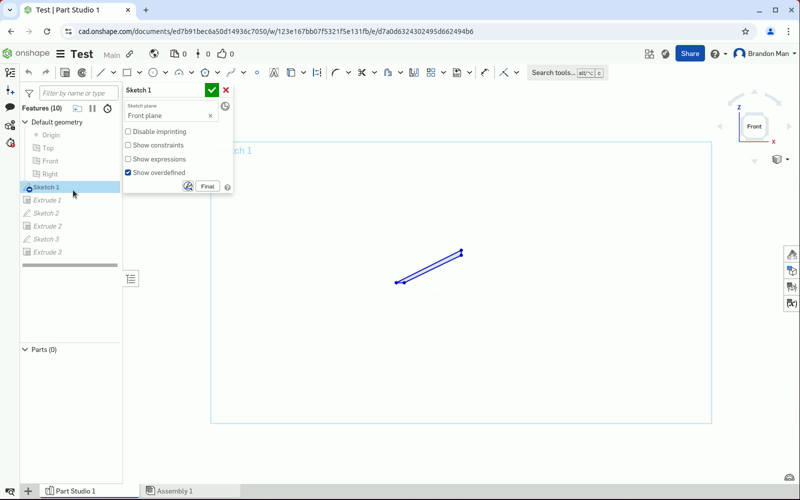
mouse_move(229, 92)
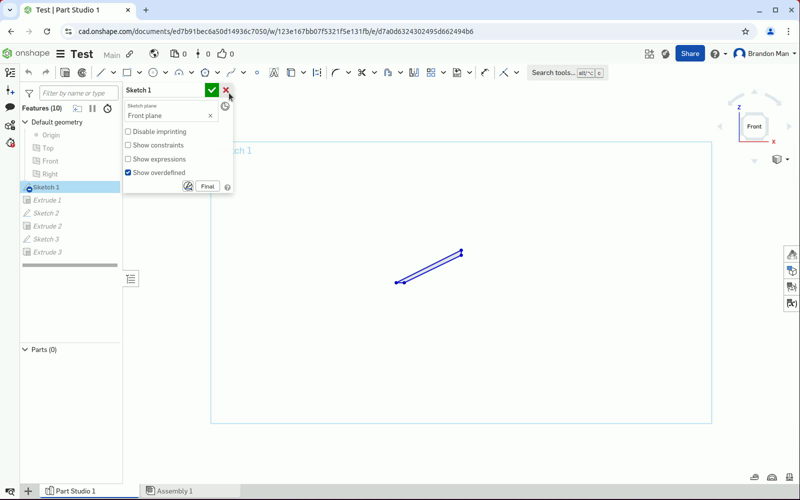
click(229, 92)
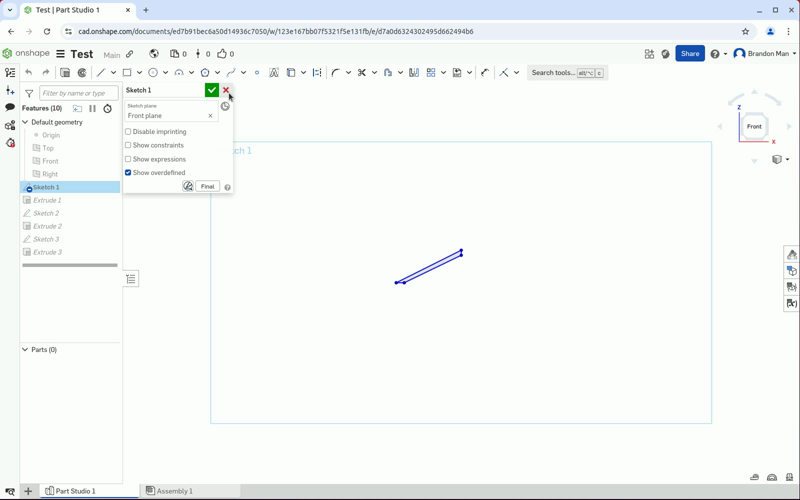
key(shift+s)
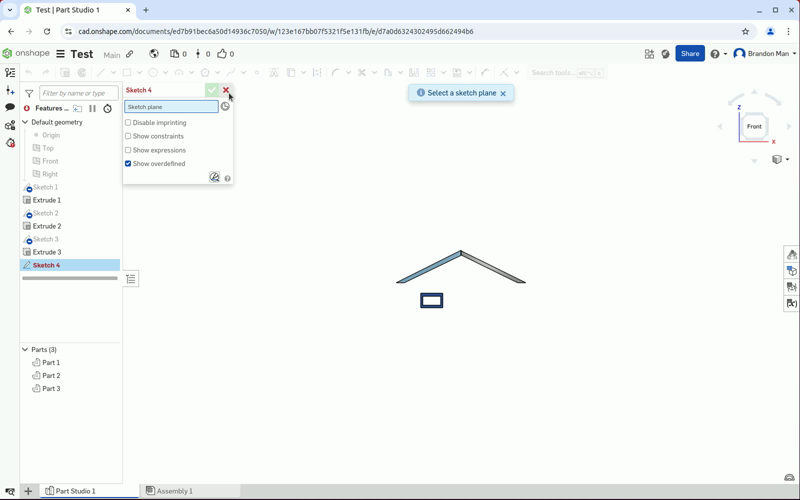
mouse_move(73, 163)
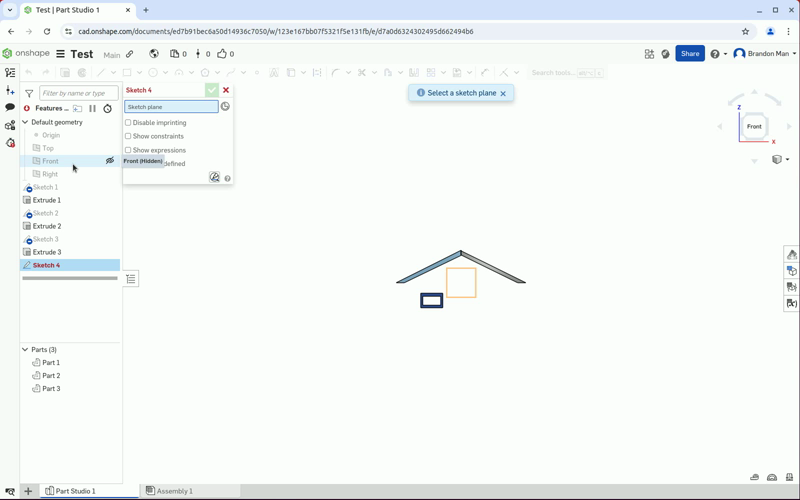
click(73, 163)
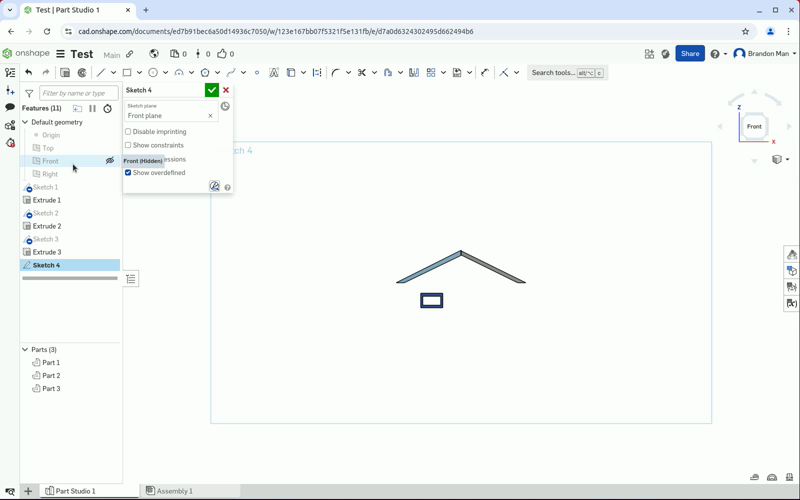
mouse_move(73, 352)
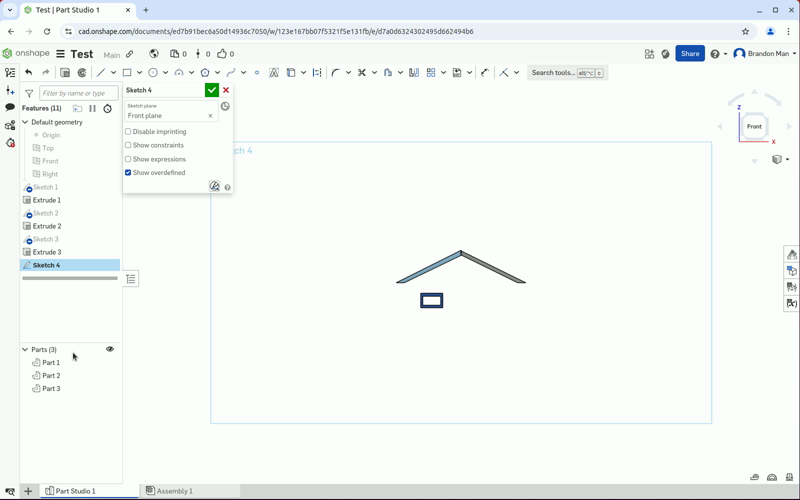
key(y)
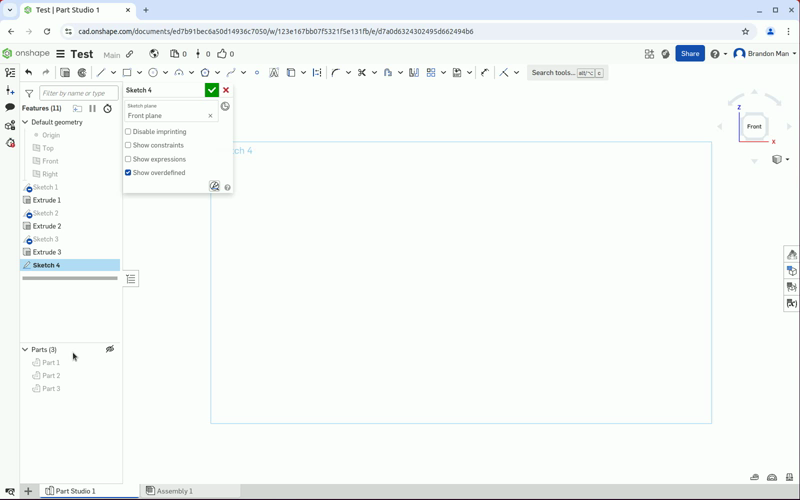
key(l)
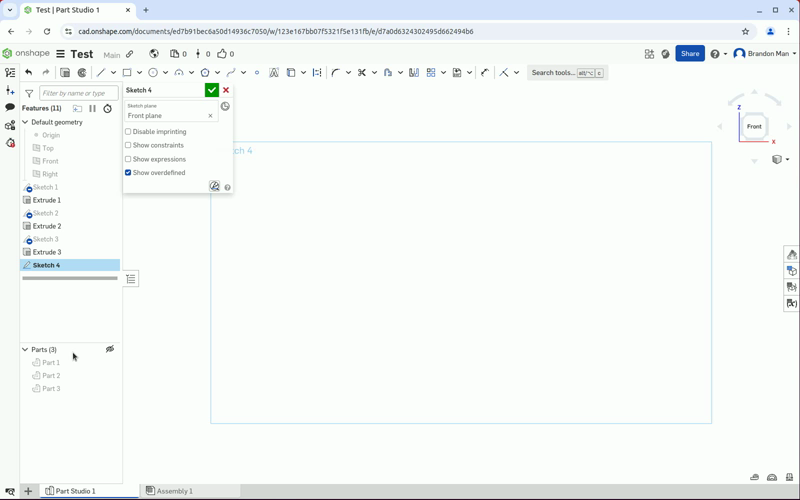
key_down(shift)
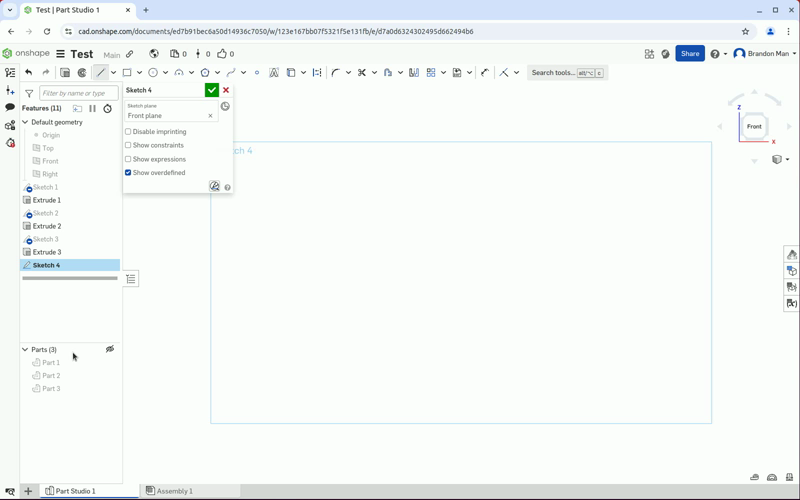
mouse_move(468, 306)
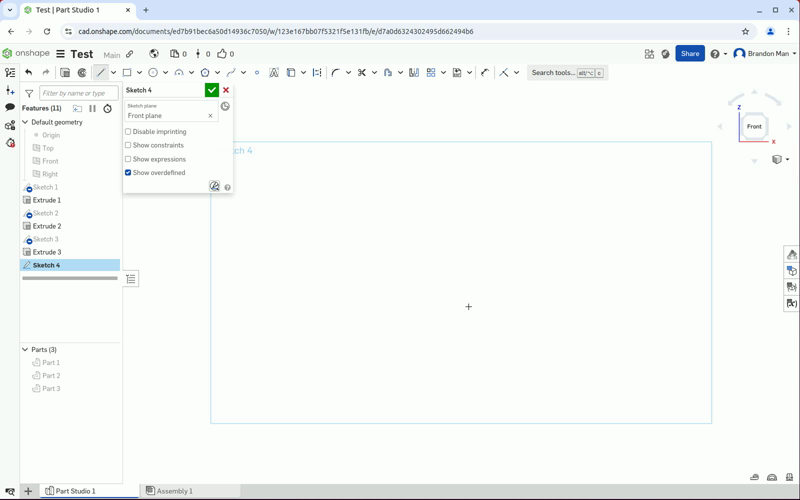
click(468, 306)
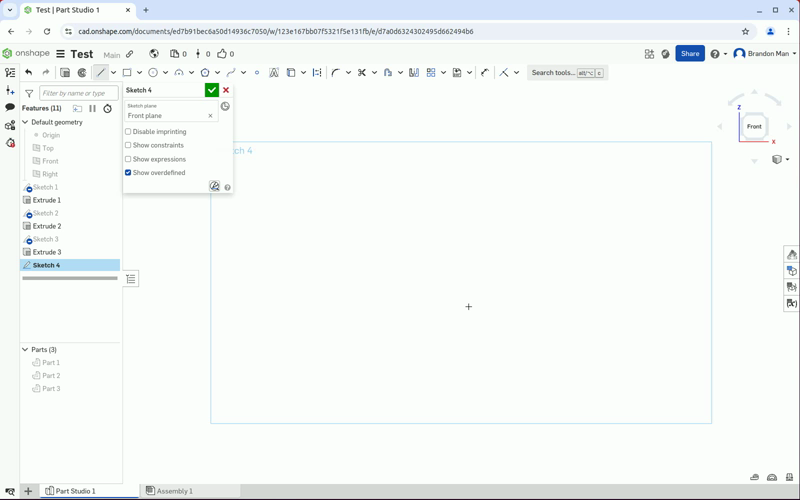
key_up(shift)
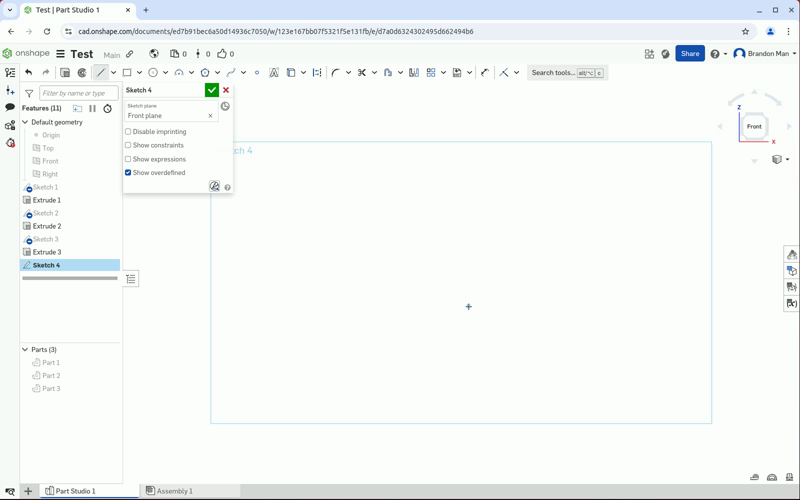
key_down(shift)
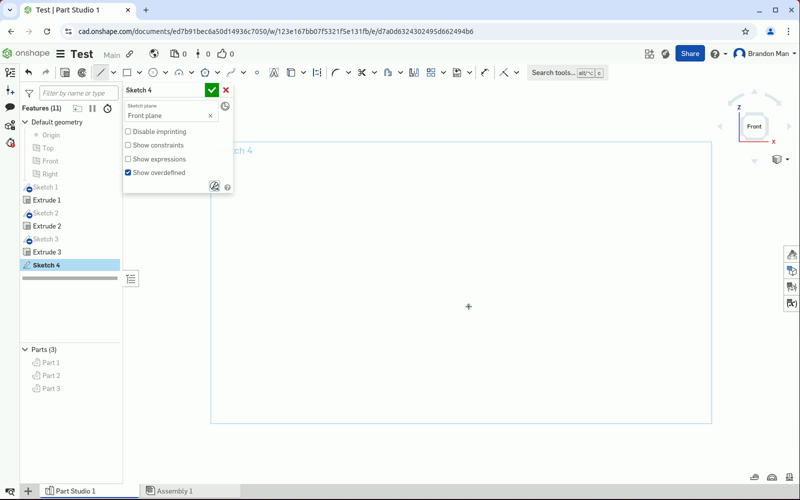
mouse_move(498, 306)
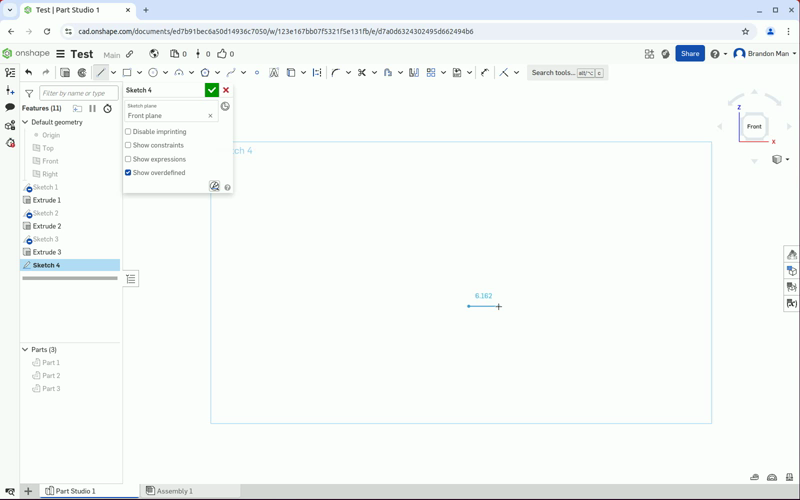
mouse_move(491, 306)
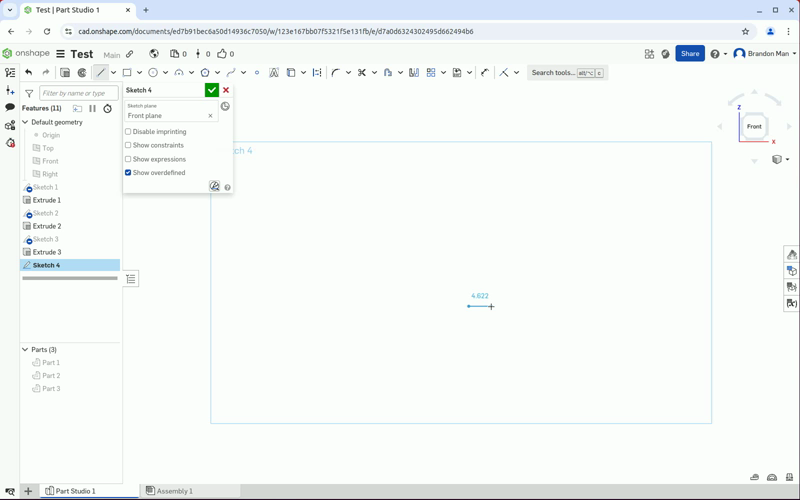
click(491, 306)
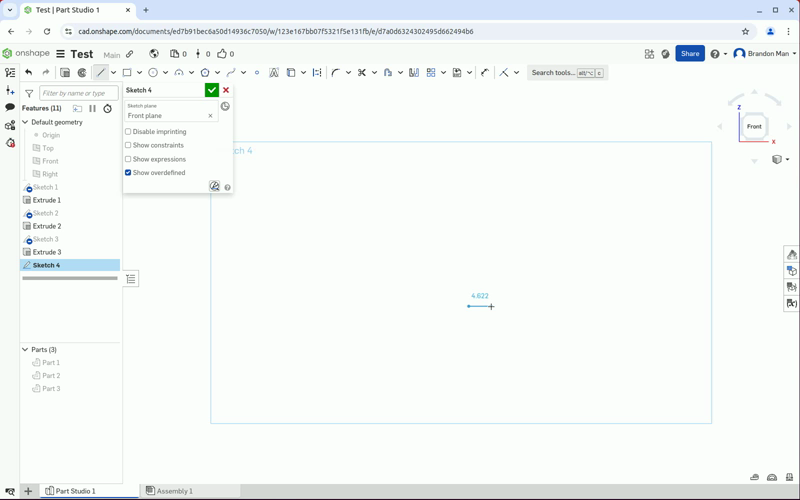
key_up(shift)
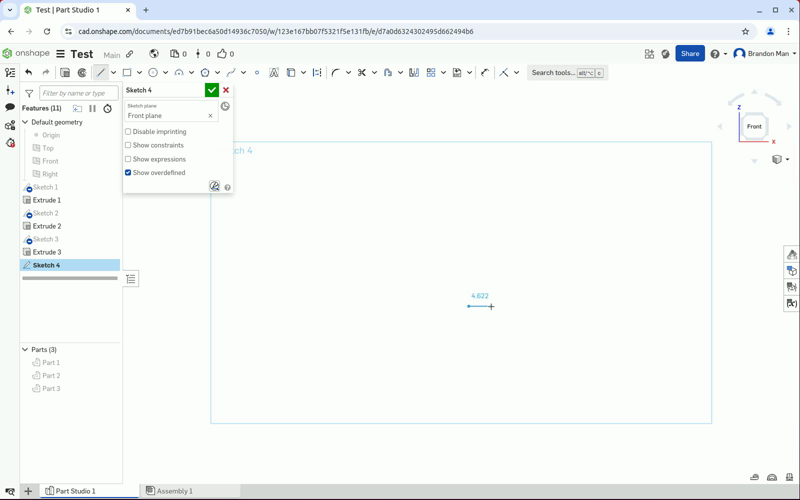
key_down(shift)
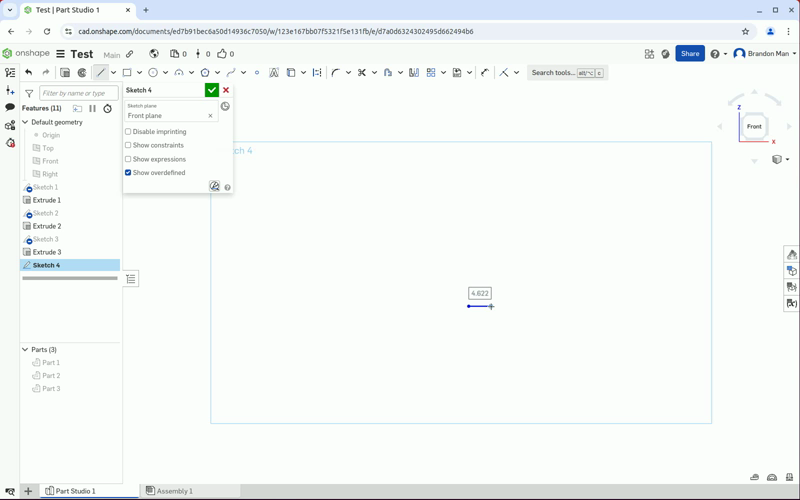
mouse_move(521, 306)
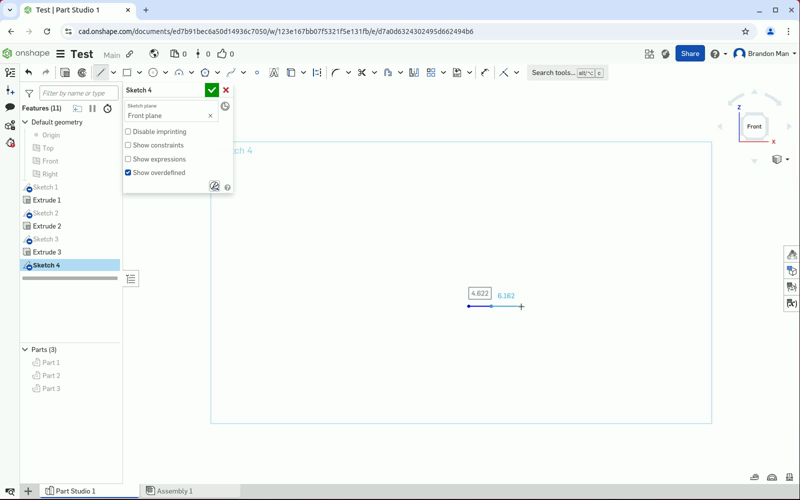
mouse_move(491, 292)
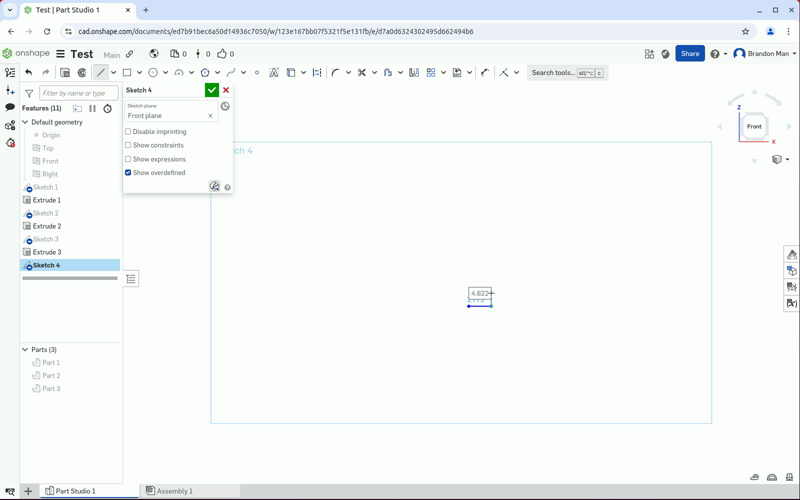
click(491, 292)
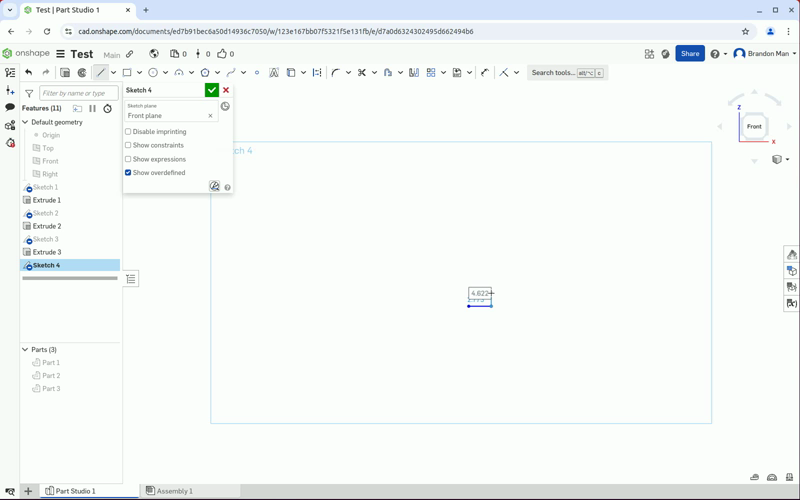
key_up(shift)
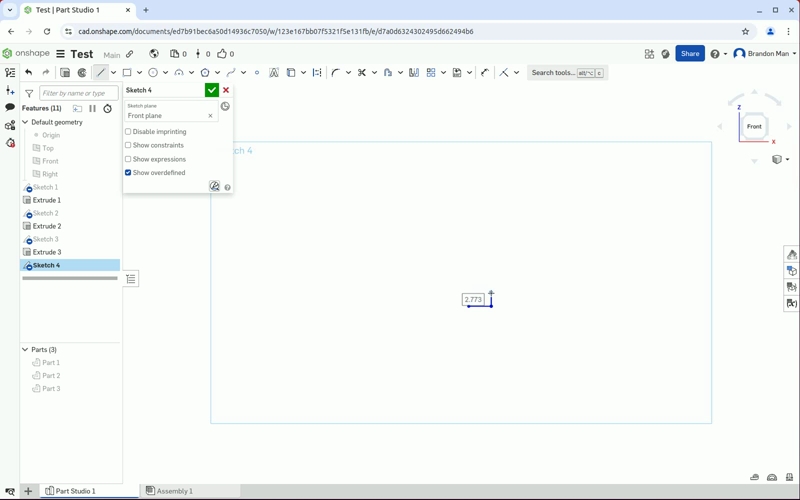
key_down(shift)
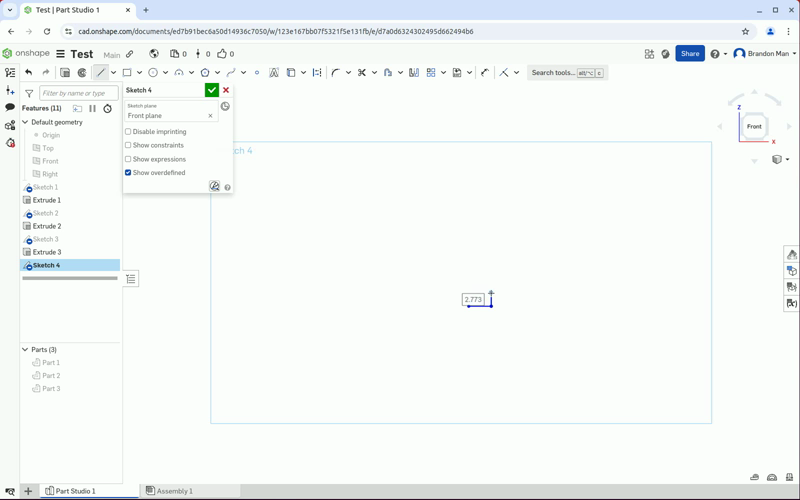
mouse_move(521, 292)
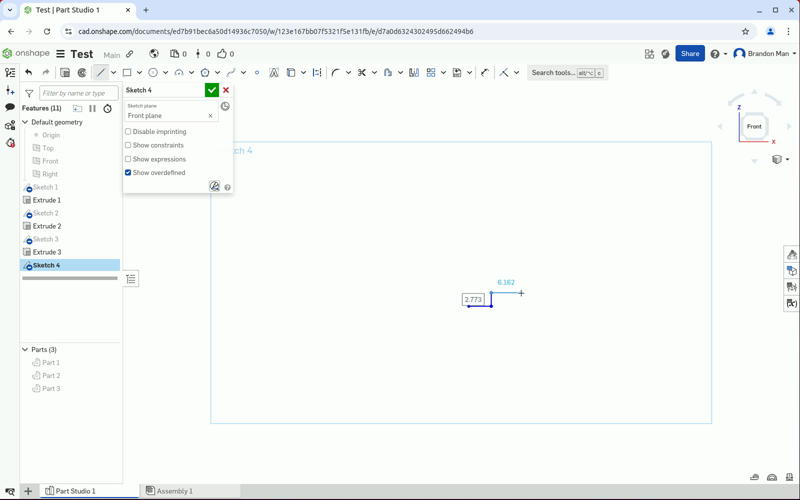
mouse_move(469, 292)
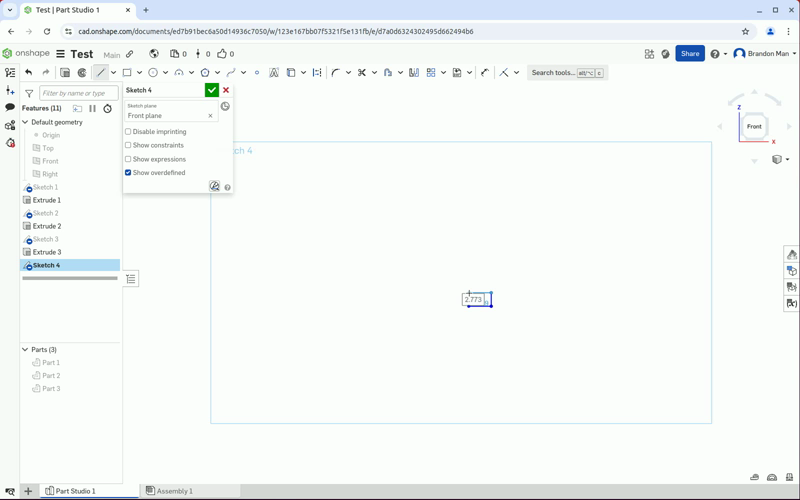
click(469, 292)
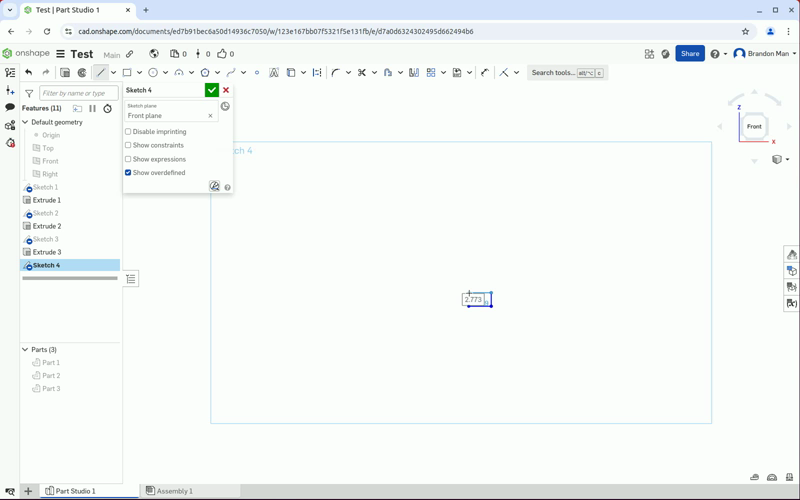
key_up(shift)
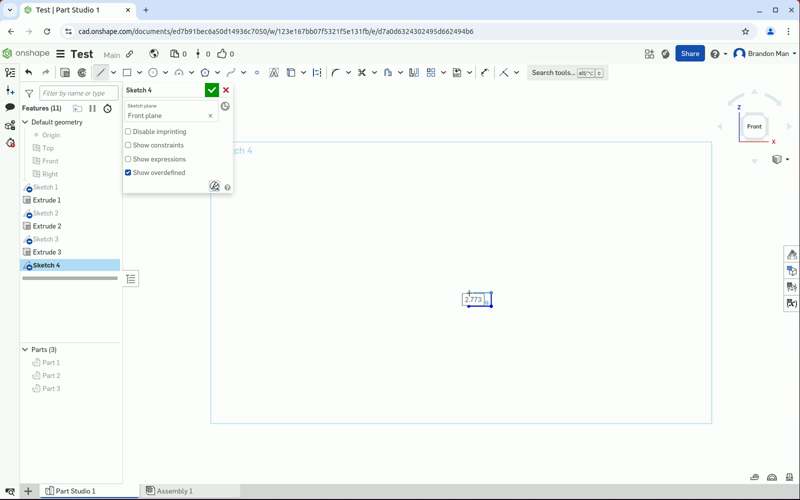
mouse_move(499, 292)
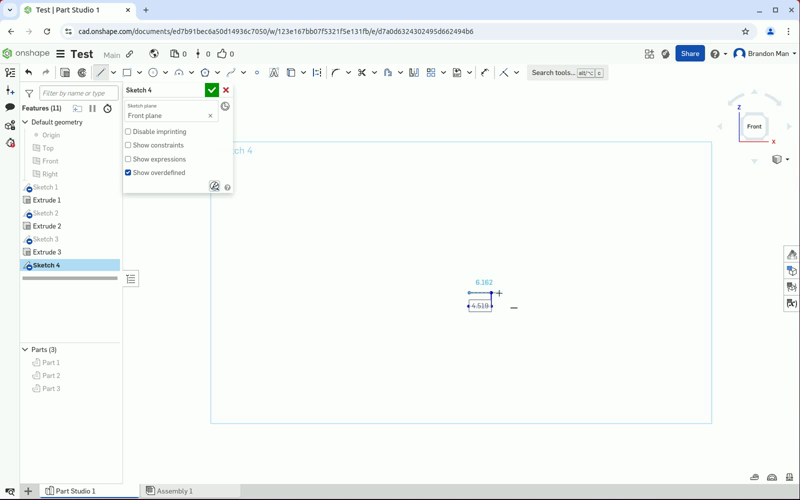
key_down(shift)
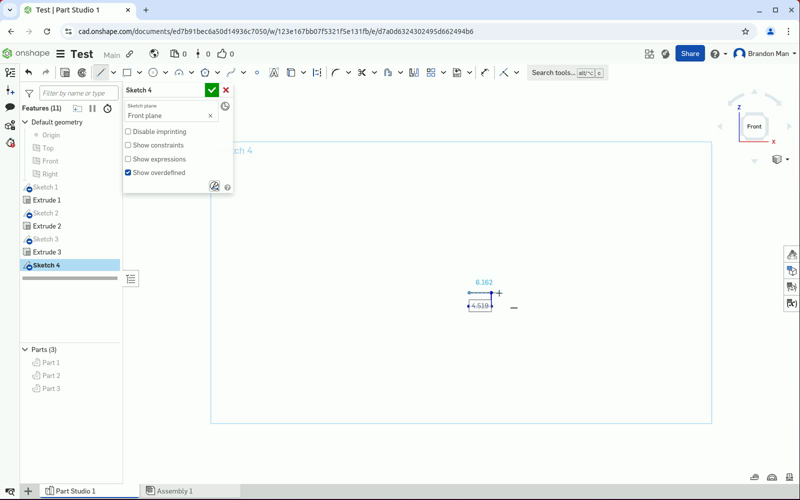
mouse_move(468, 306)
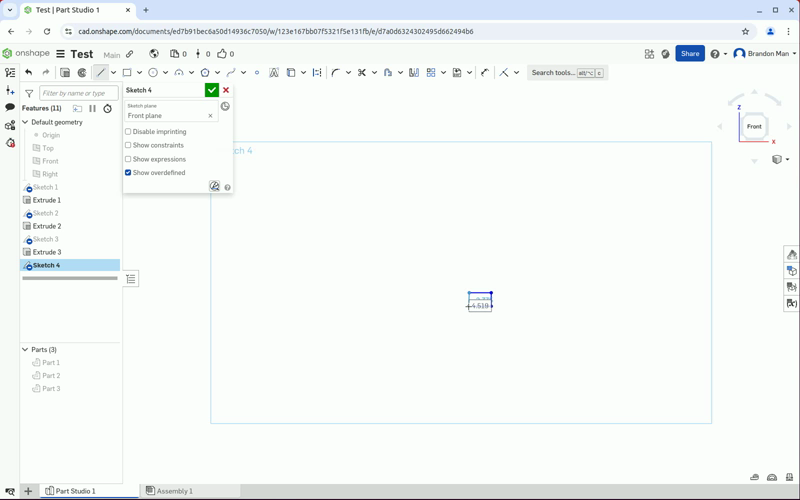
key_up(shift)
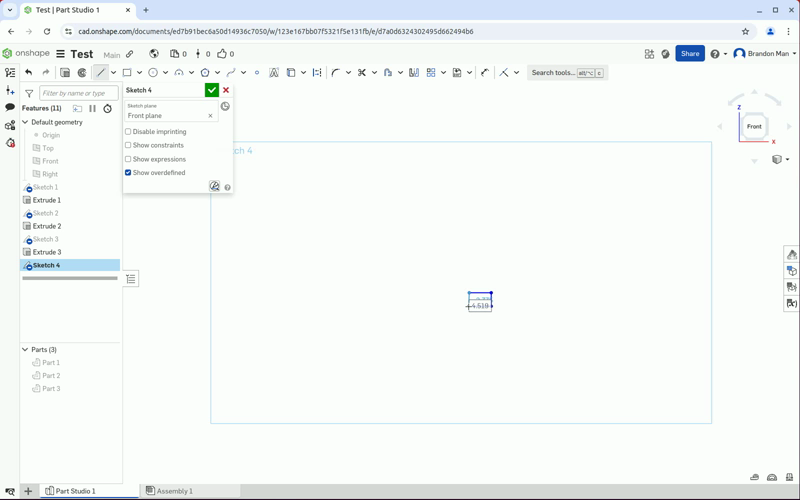
click(468, 306)
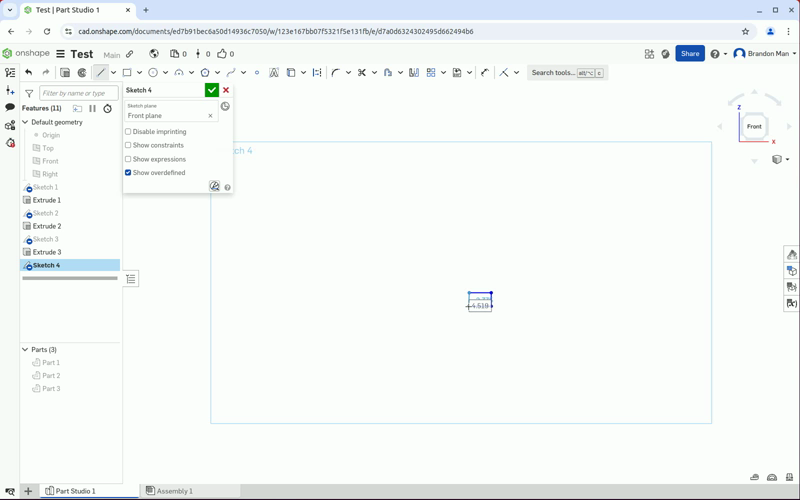
key(esc)
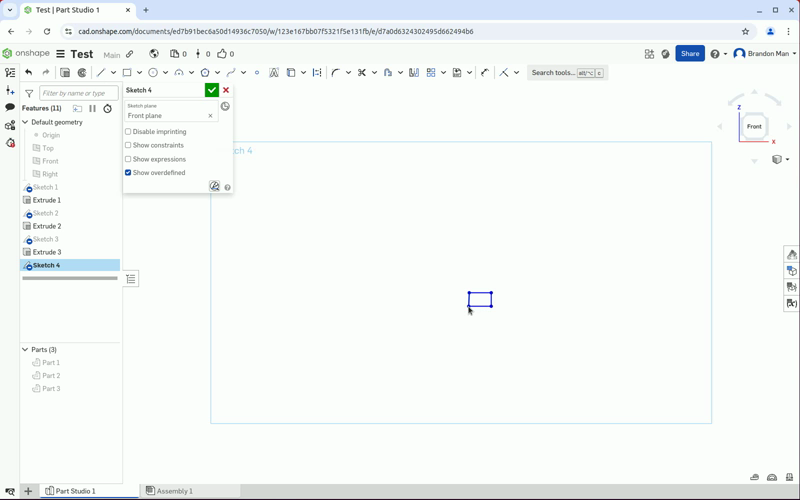
key(l)
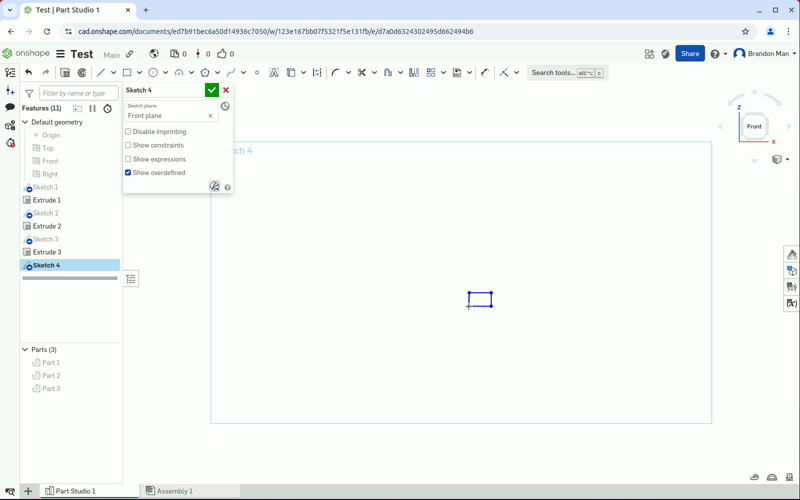
key_down(shift)
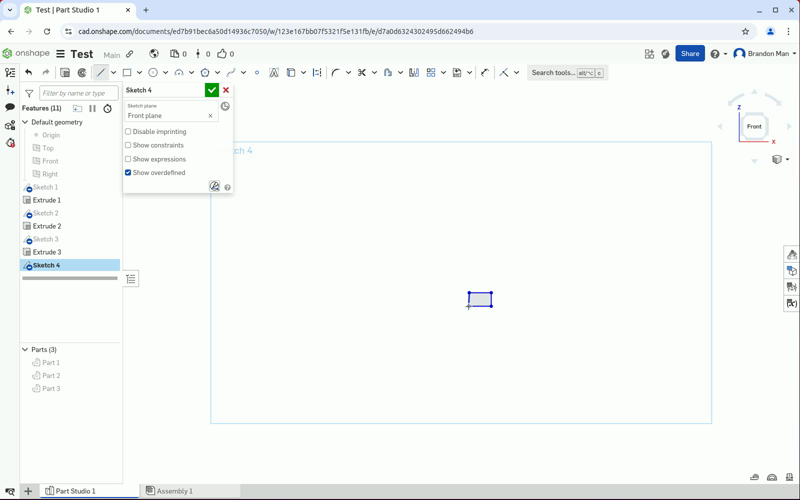
mouse_move(470, 304)
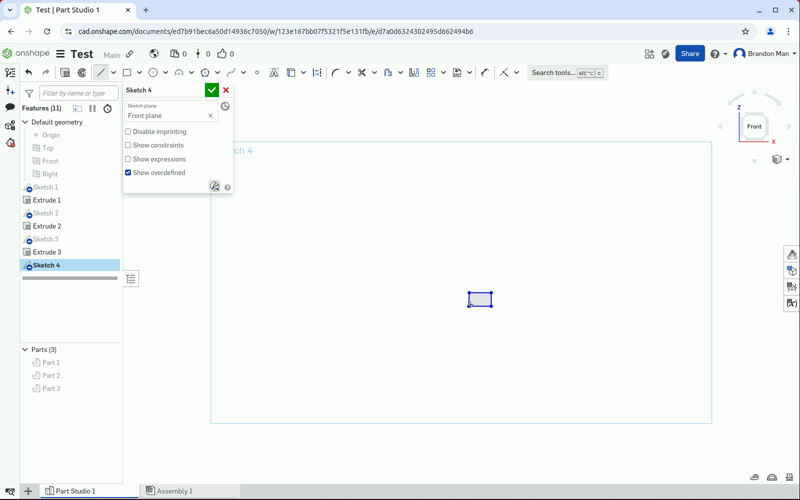
scroll(6)
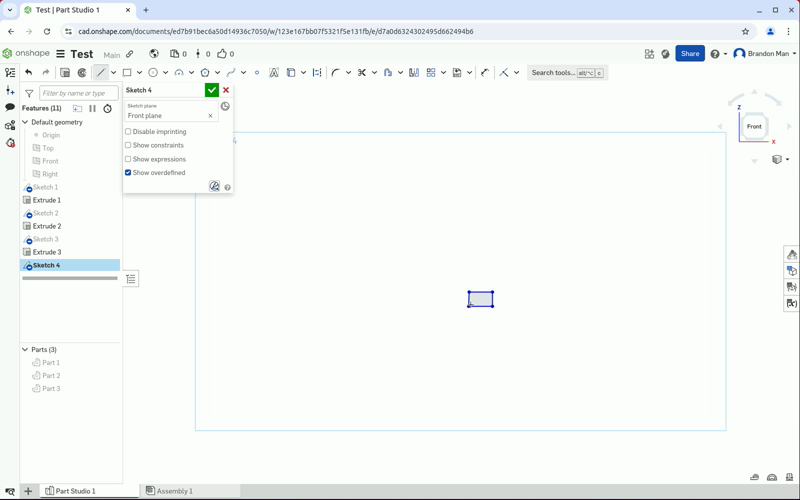
scroll(6)
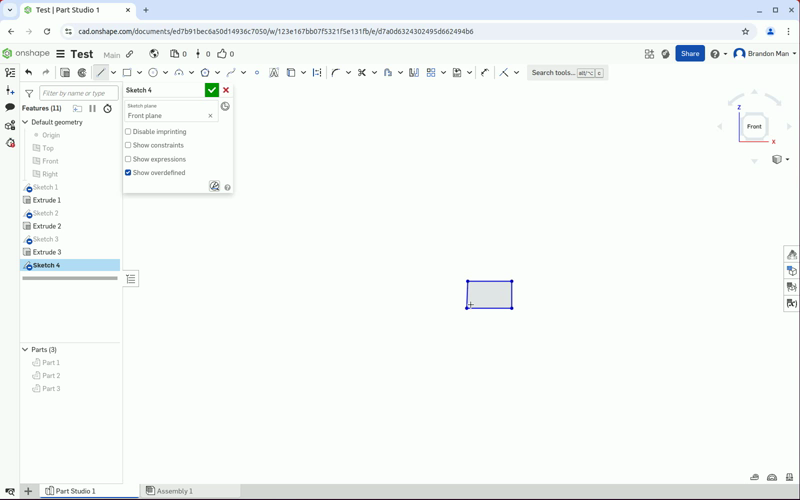
scroll(6)
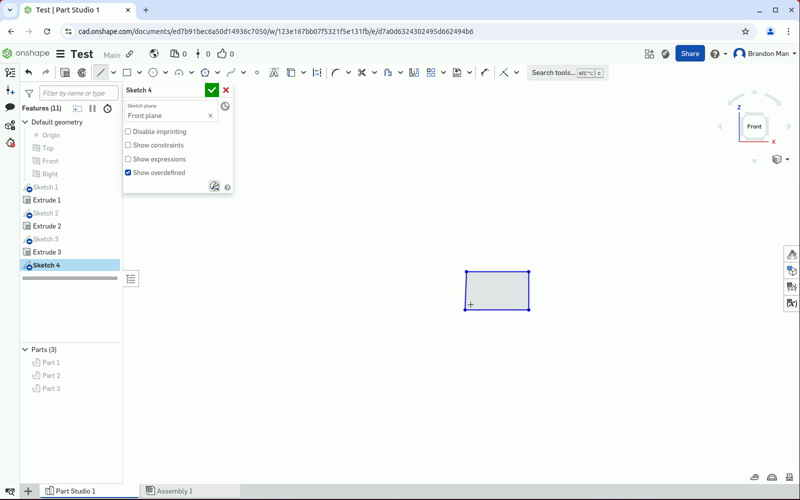
scroll(6)
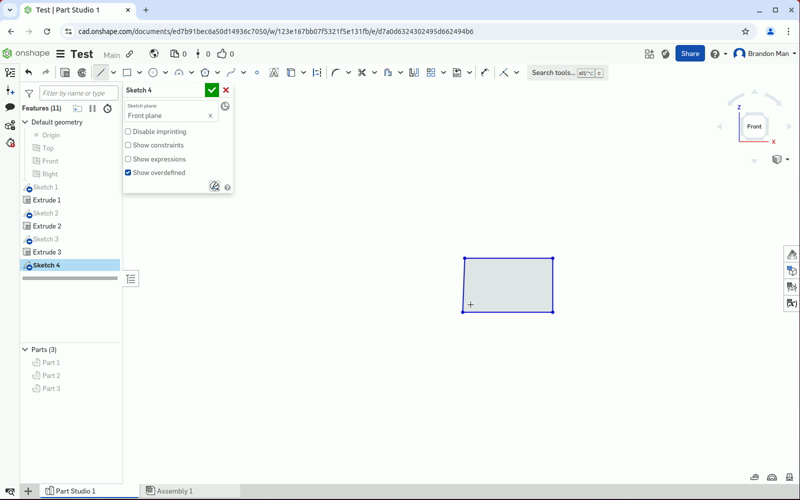
scroll(6)
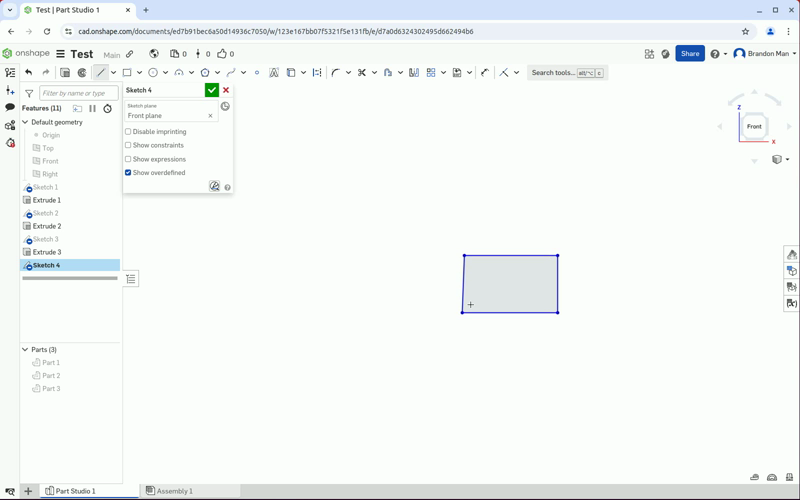
scroll(6)
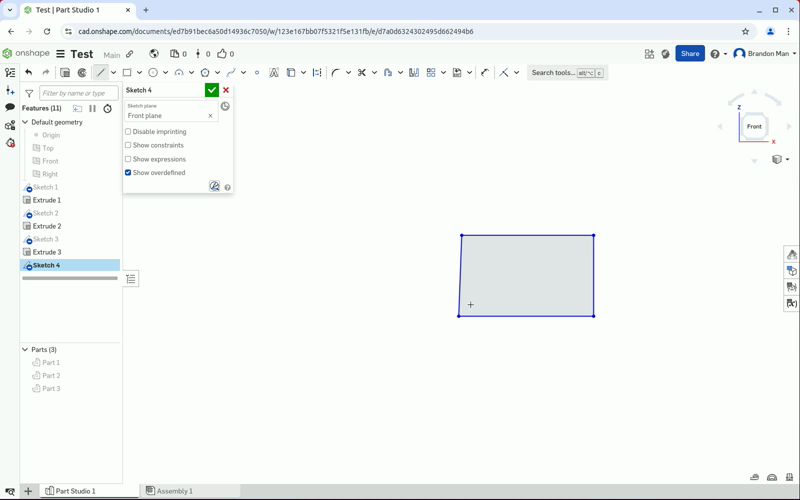
scroll(6)
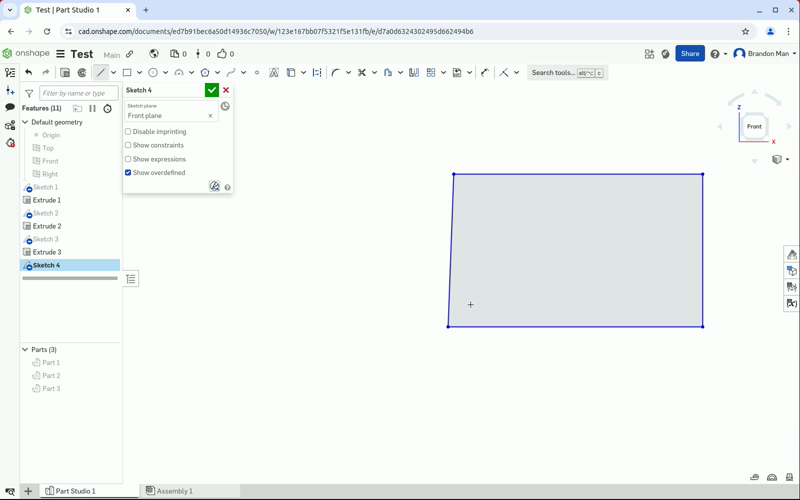
click(470, 304)
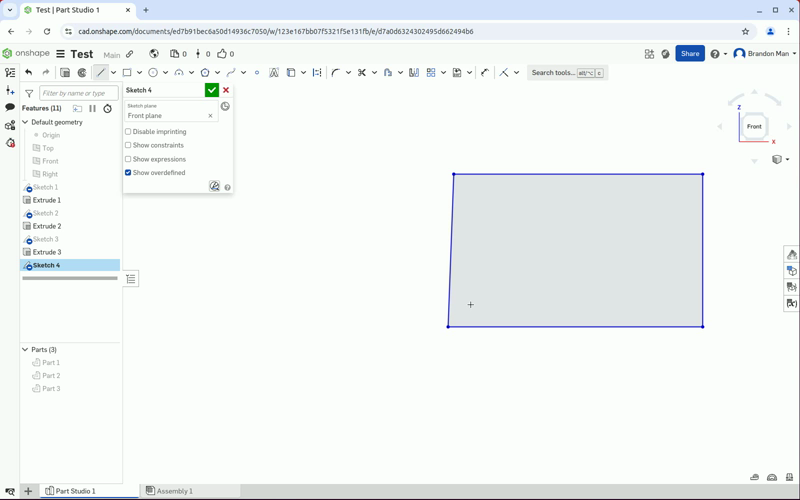
scroll(-6)
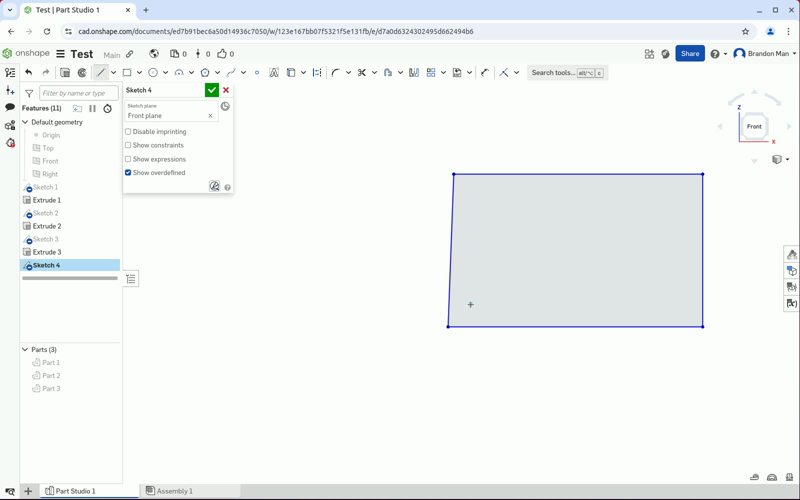
scroll(-6)
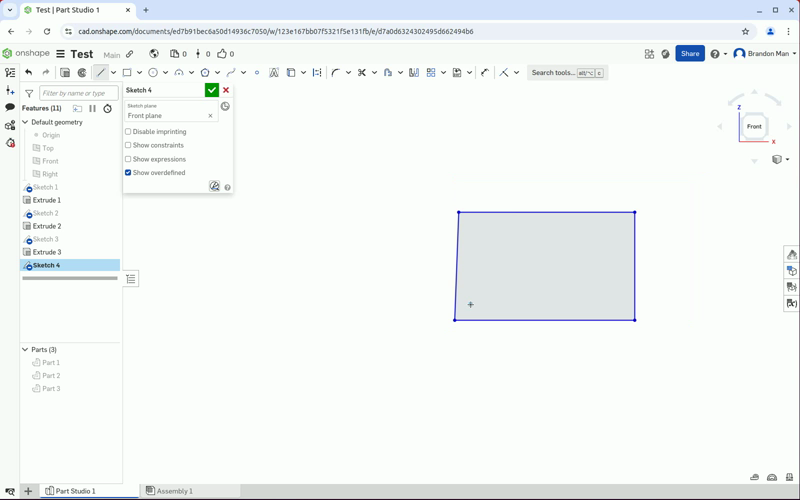
scroll(-6)
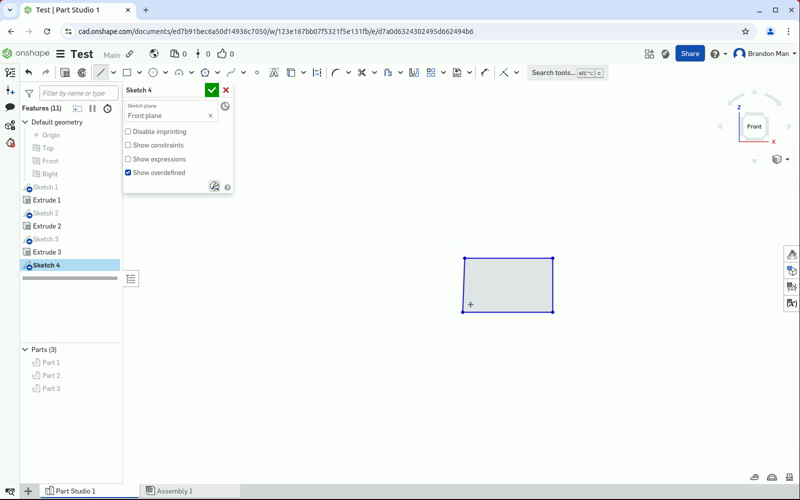
scroll(-6)
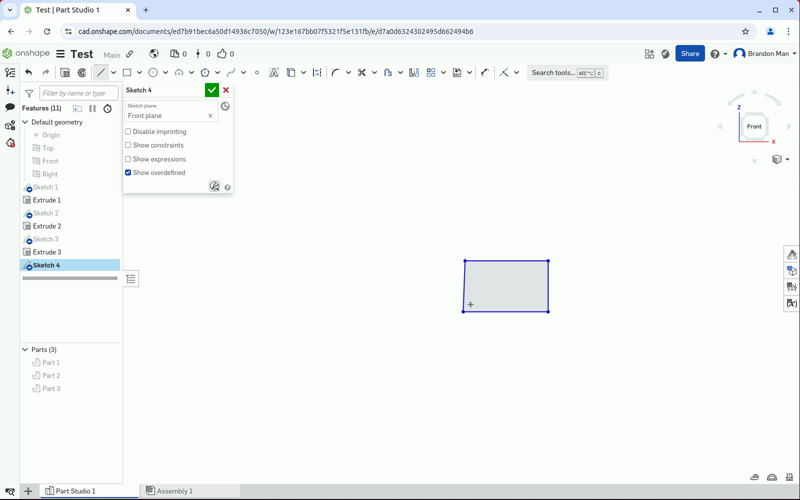
scroll(-6)
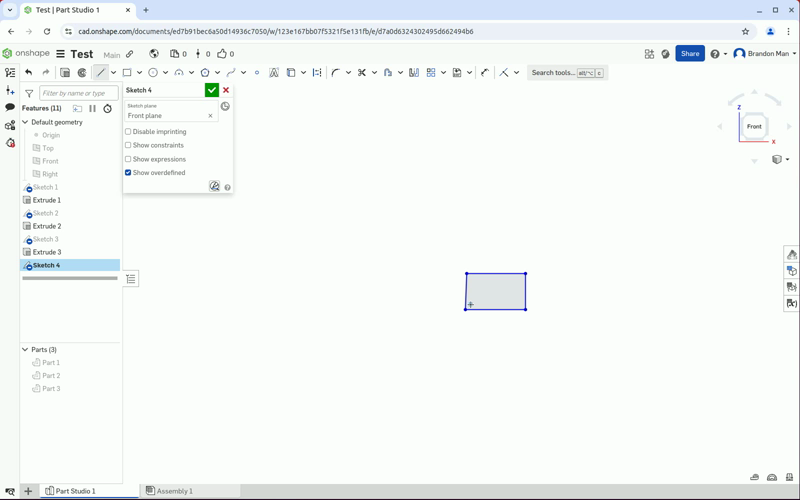
scroll(-6)
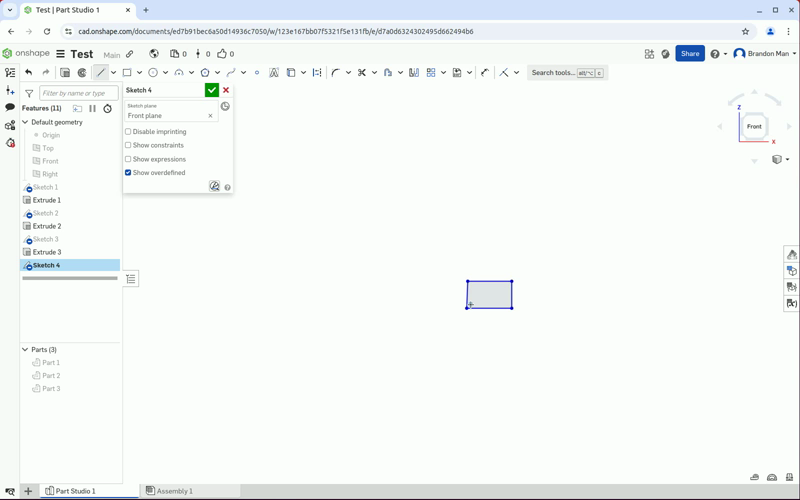
scroll(-6)
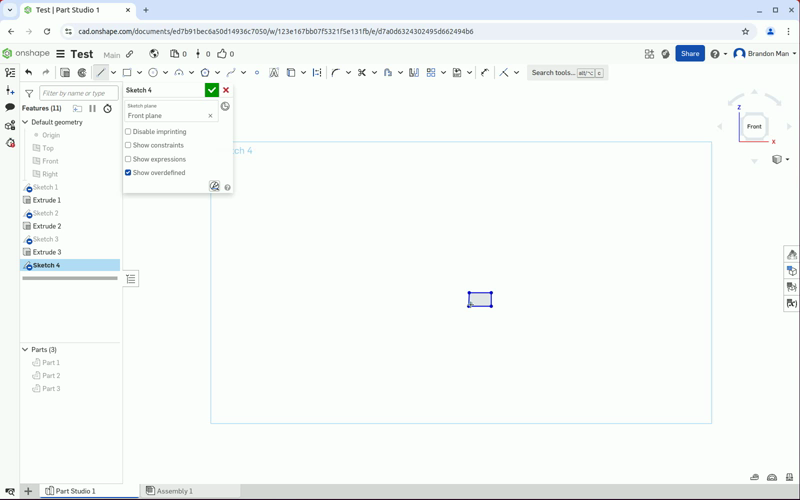
key_up(shift)
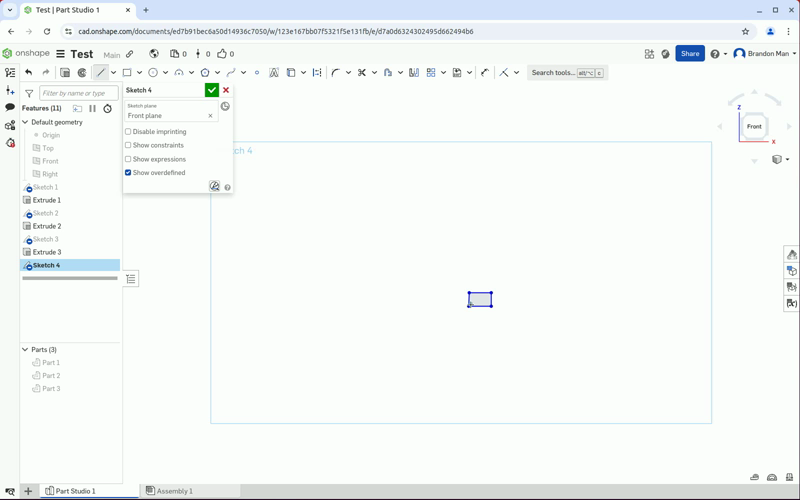
key_down(shift)
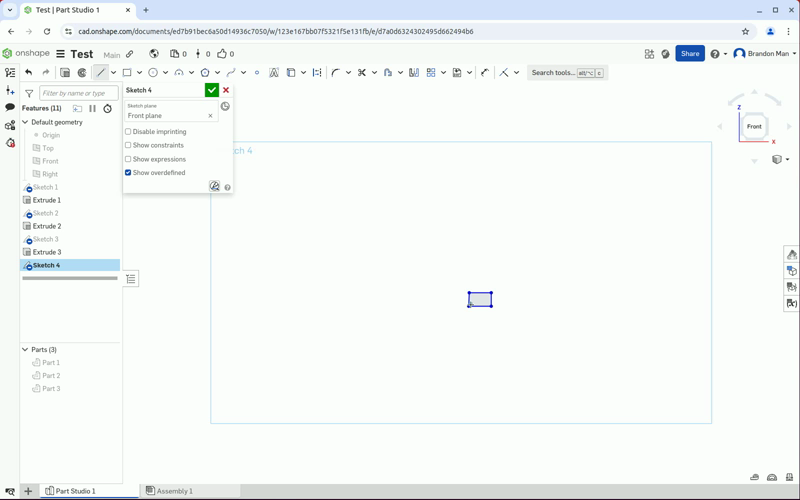
mouse_move(501, 304)
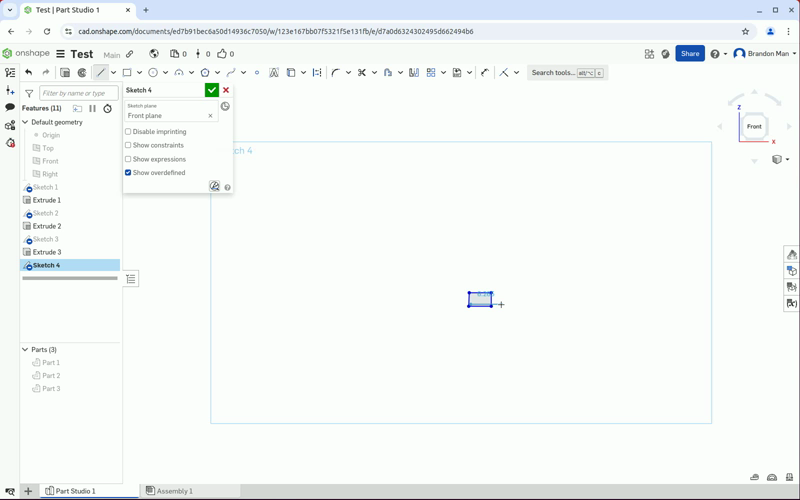
mouse_move(488, 304)
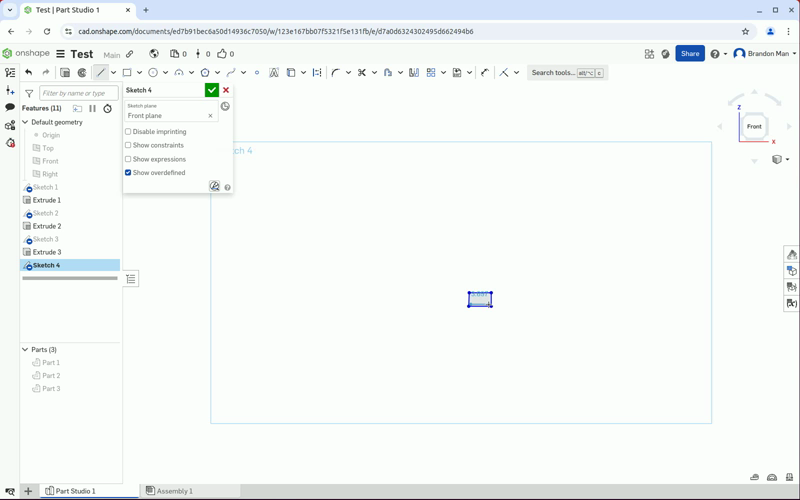
scroll(6)
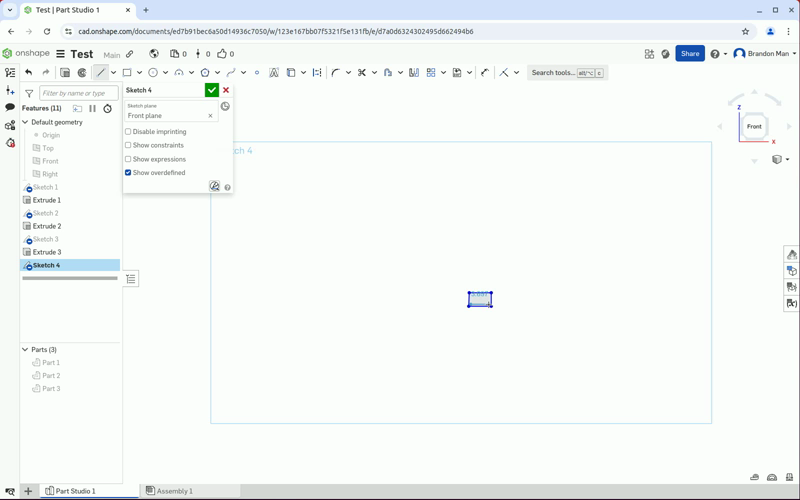
scroll(6)
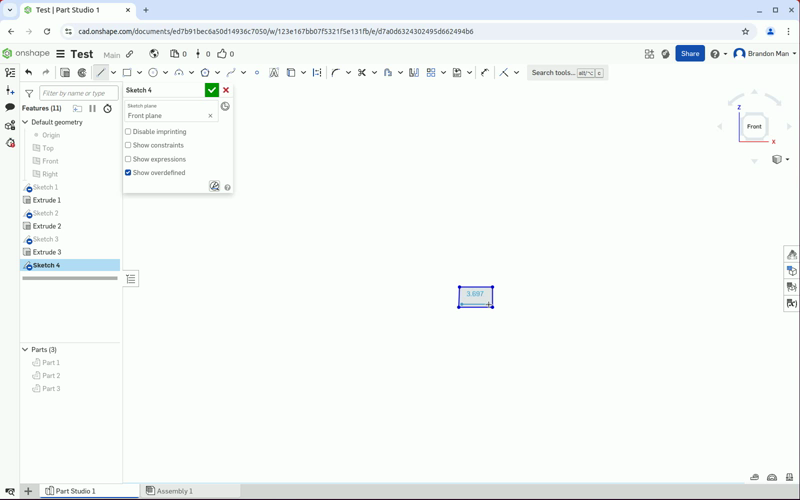
scroll(6)
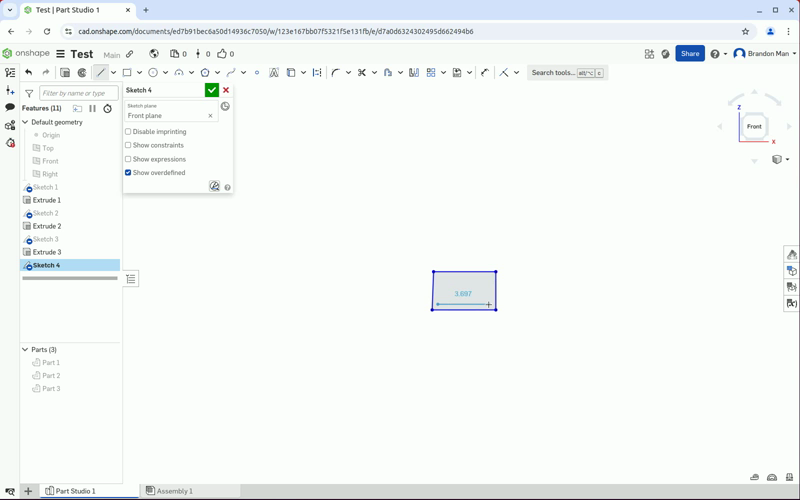
scroll(6)
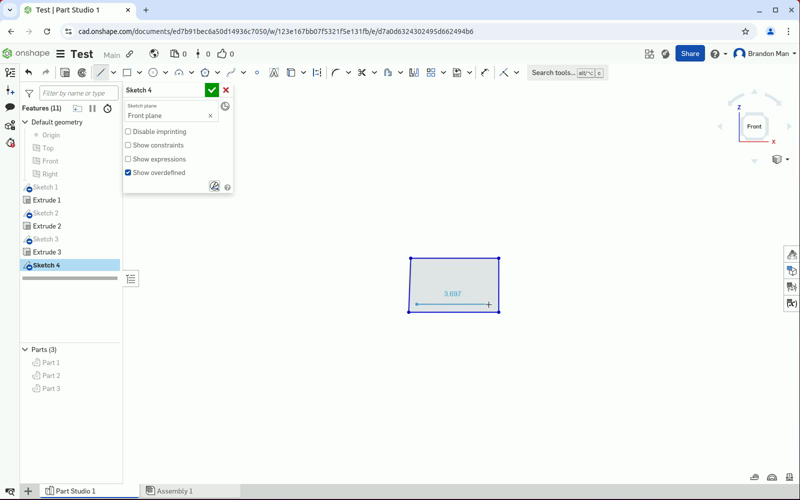
scroll(6)
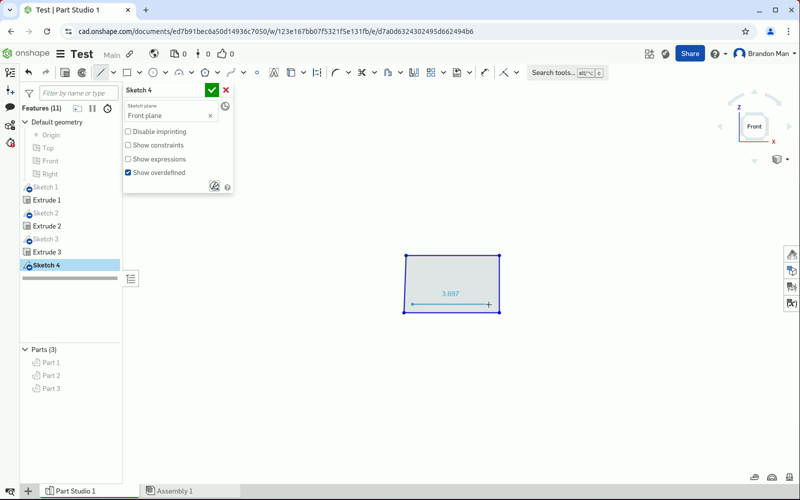
scroll(6)
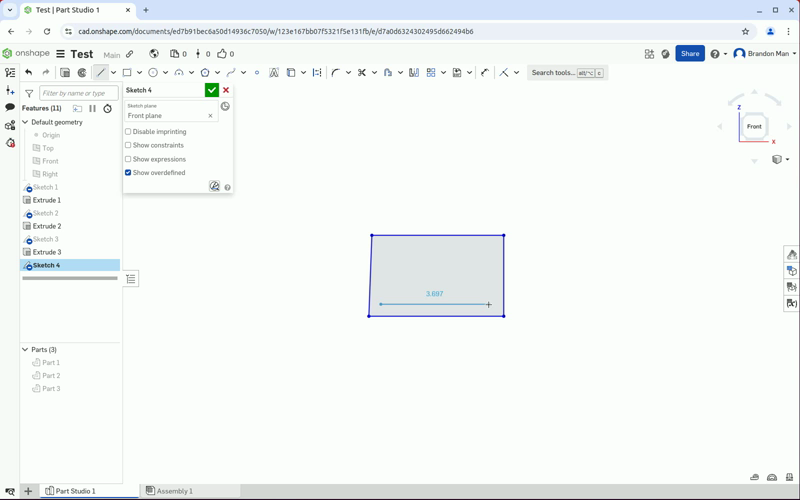
scroll(6)
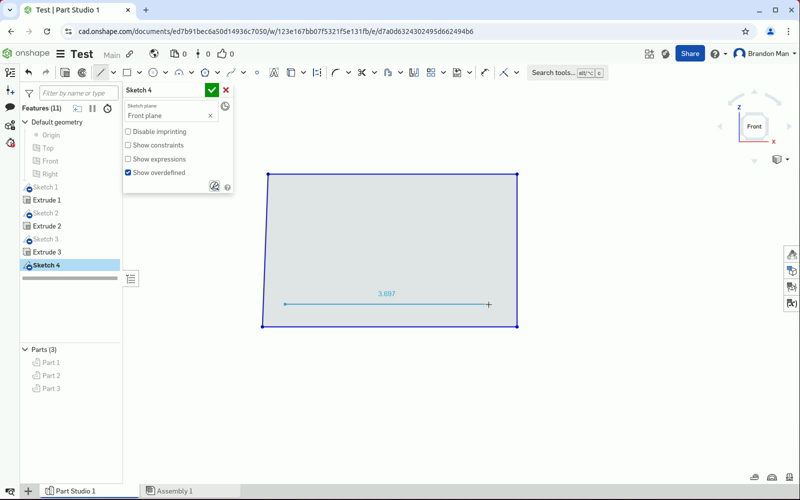
click(488, 304)
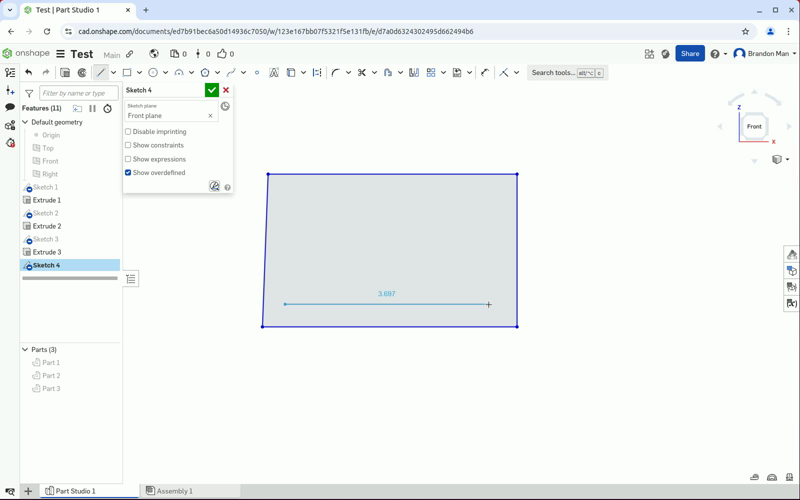
scroll(-6)
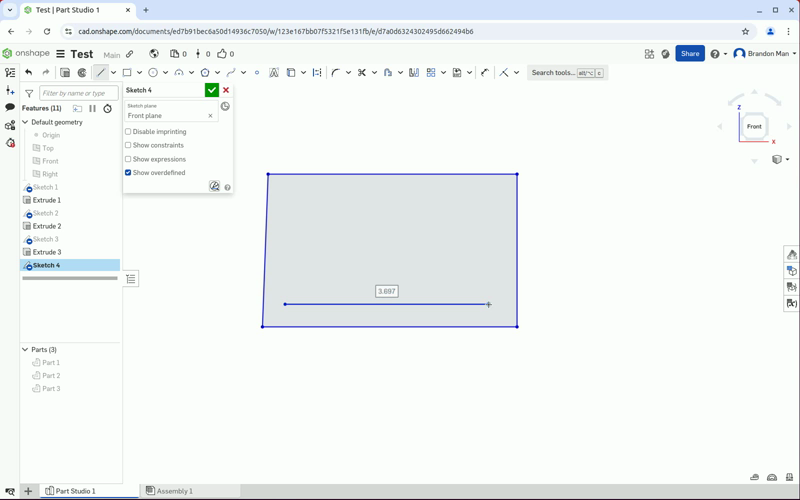
scroll(-6)
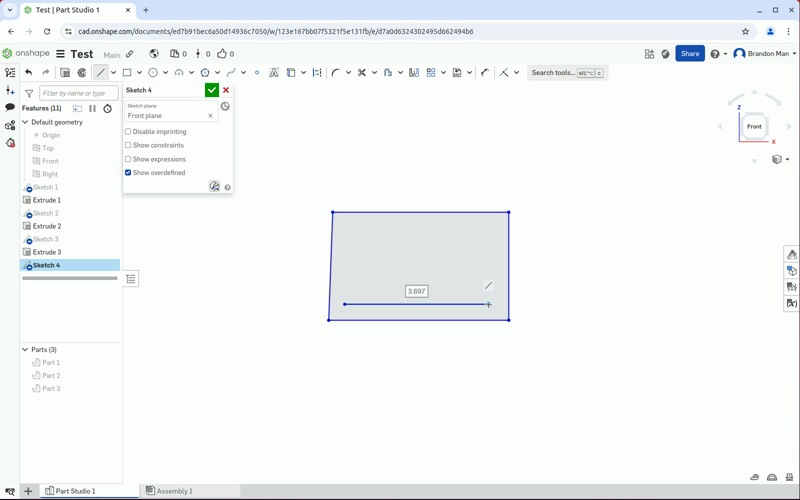
scroll(-6)
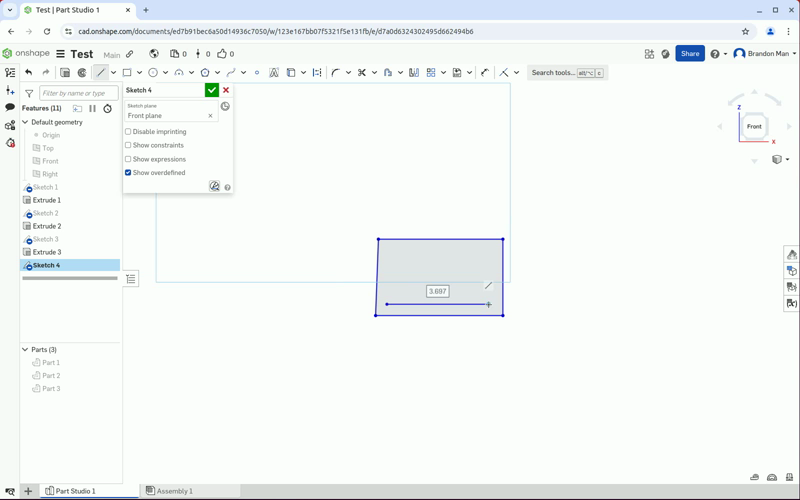
scroll(-6)
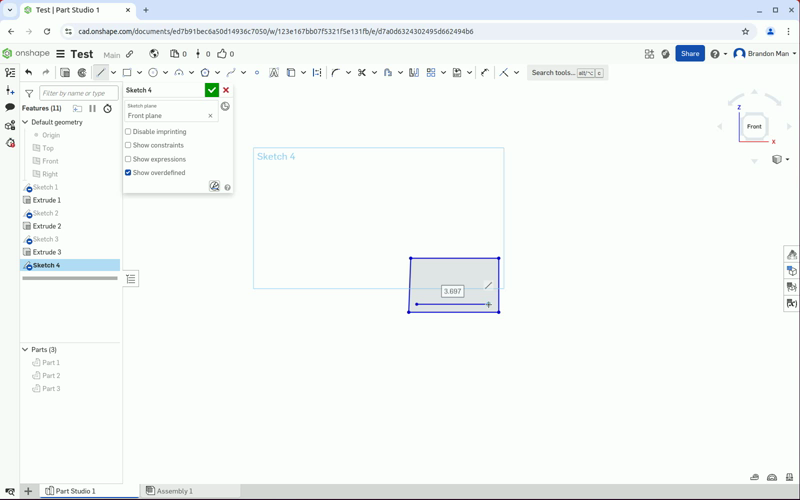
scroll(-6)
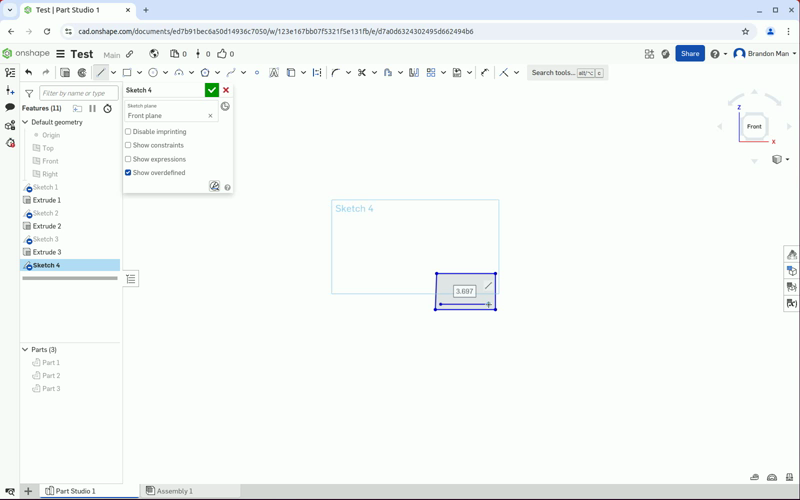
scroll(-6)
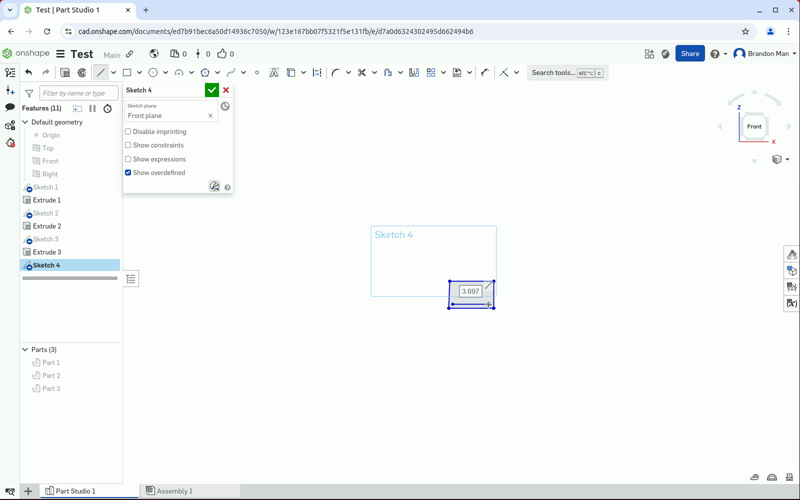
scroll(-6)
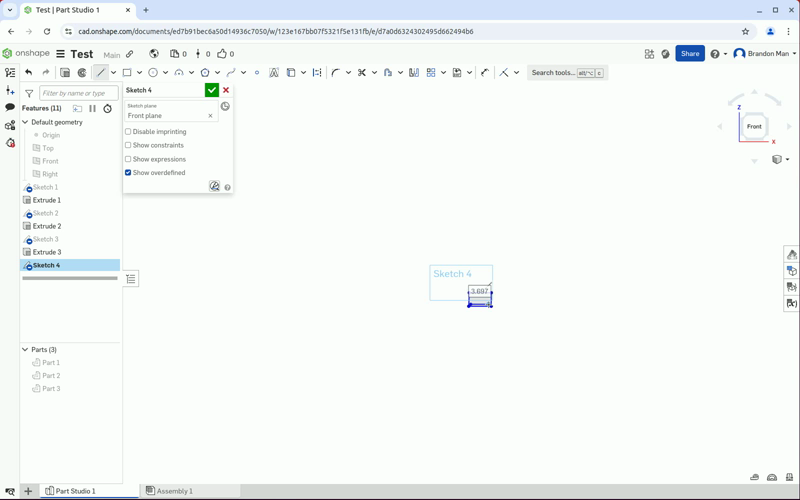
key_up(shift)
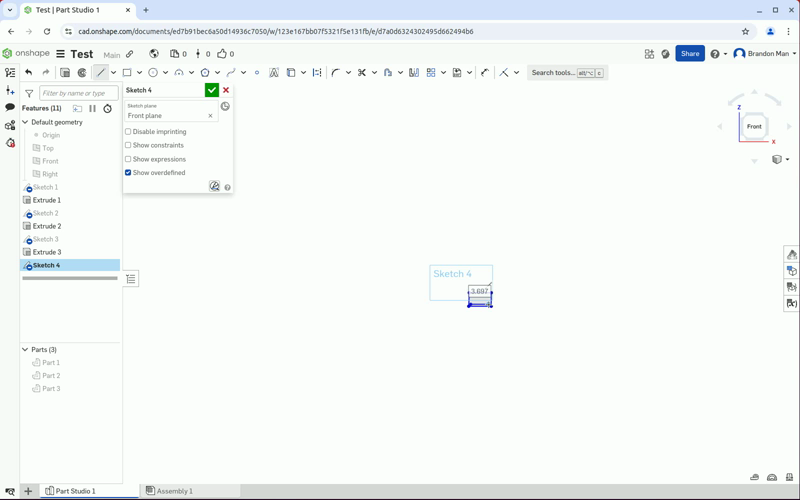
key_down(shift)
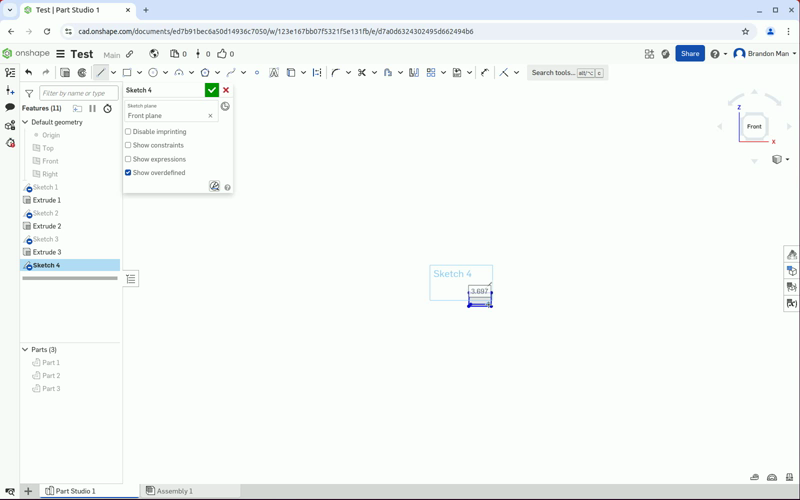
mouse_move(518, 304)
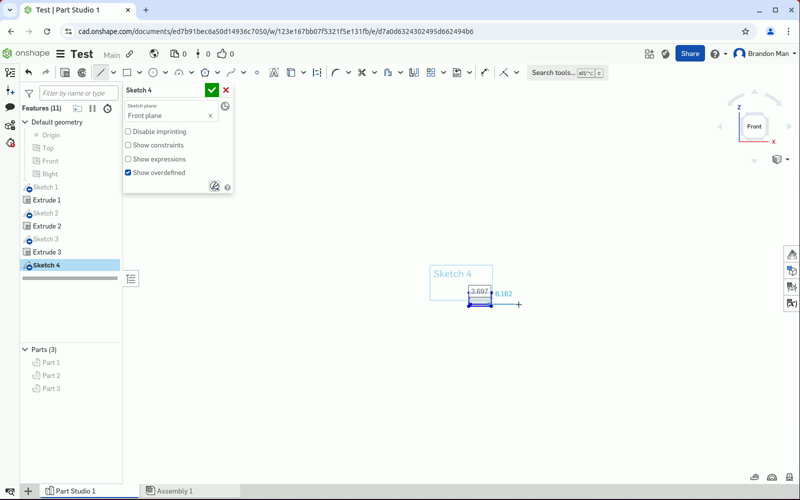
mouse_move(488, 295)
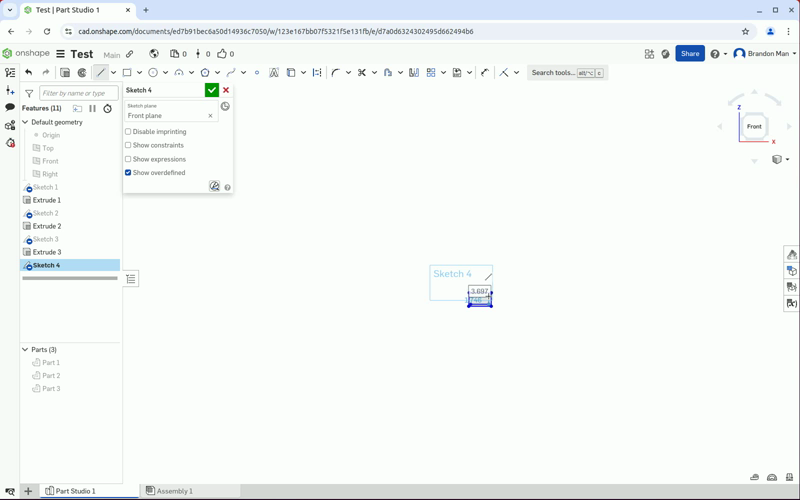
scroll(6)
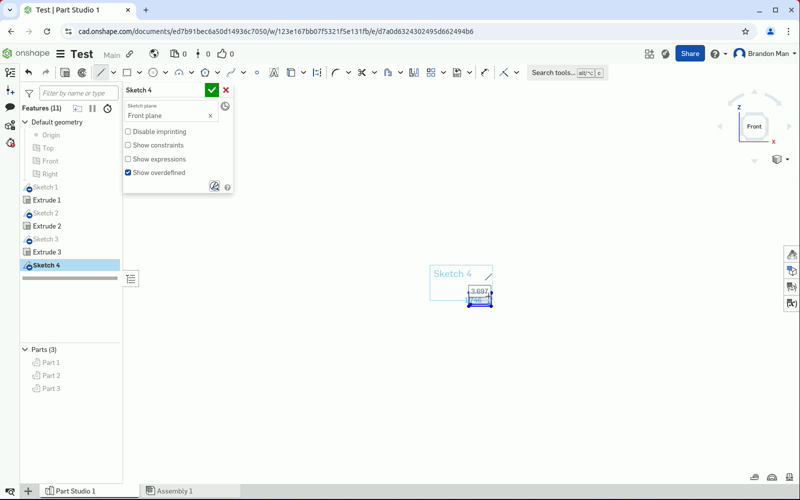
scroll(6)
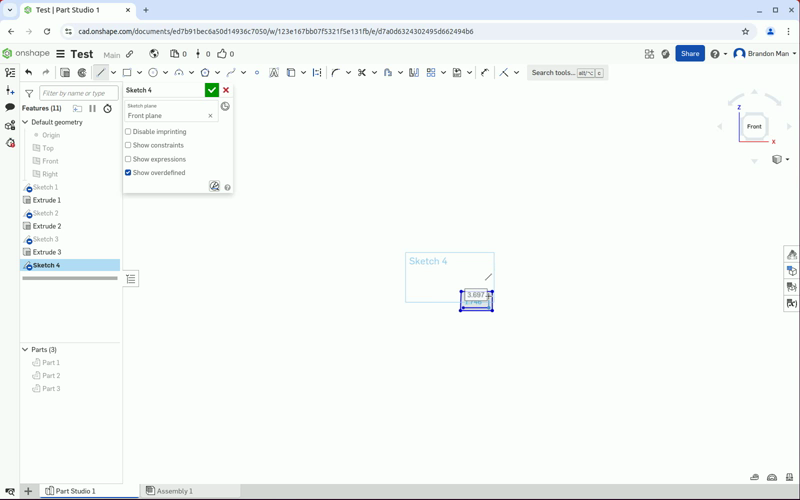
scroll(6)
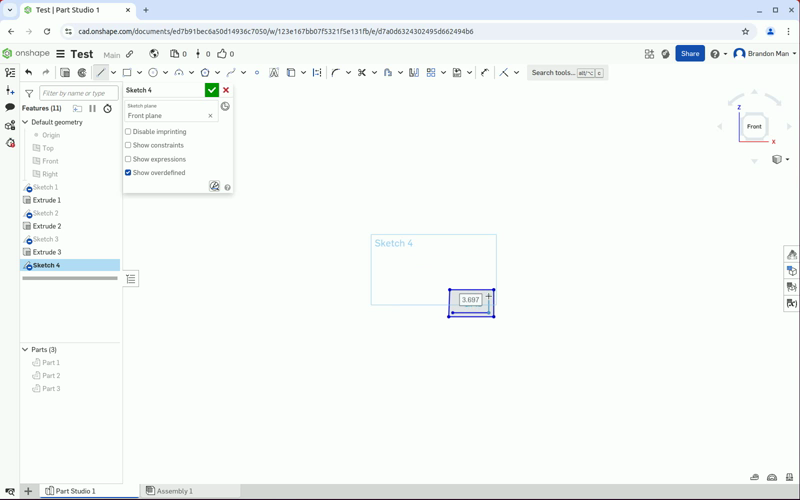
scroll(6)
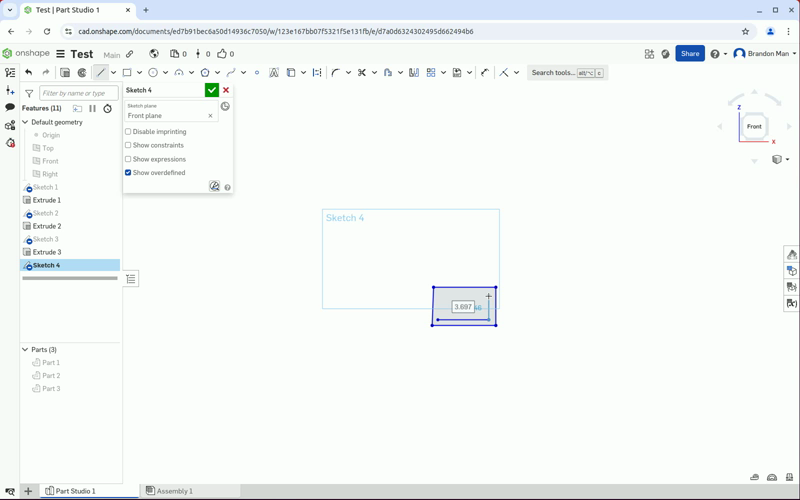
scroll(6)
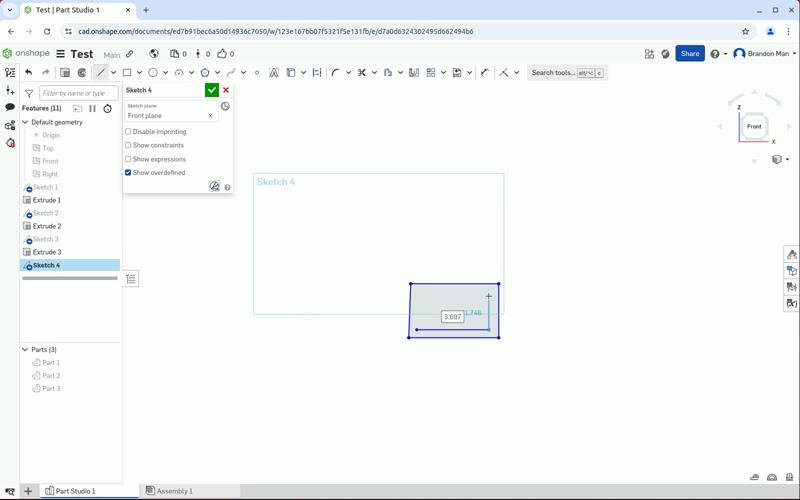
scroll(6)
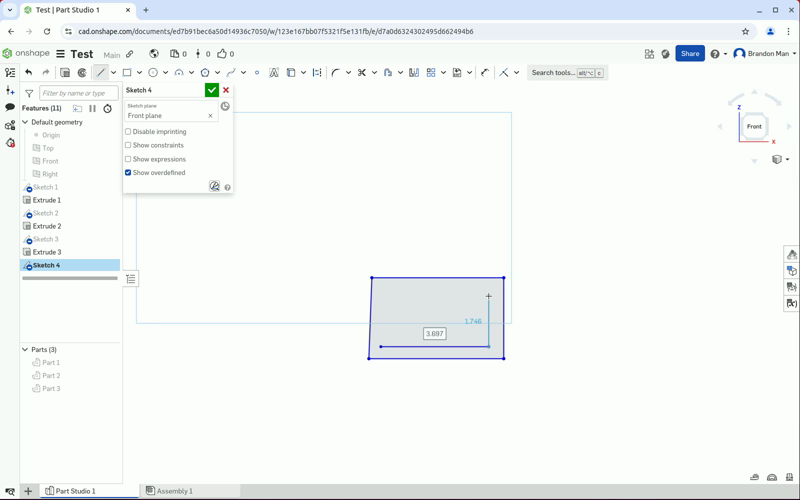
scroll(6)
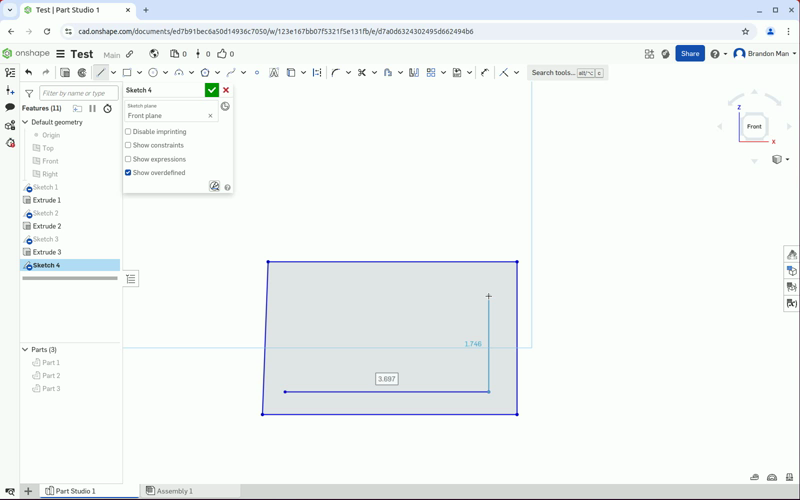
click(488, 295)
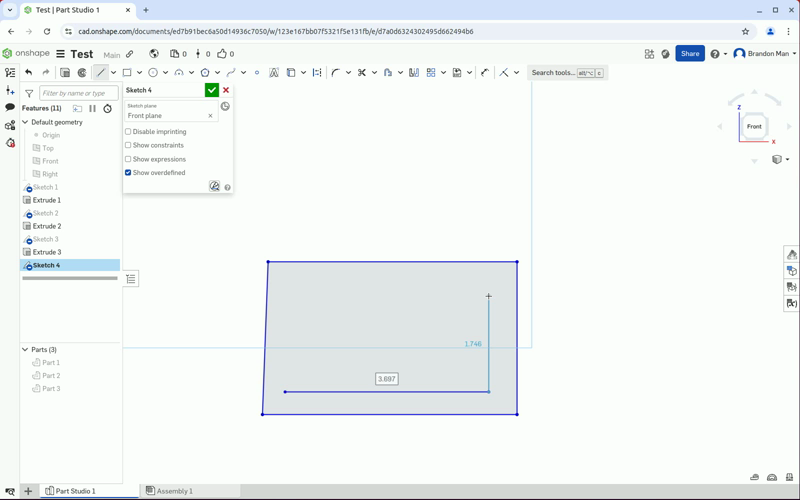
scroll(-6)
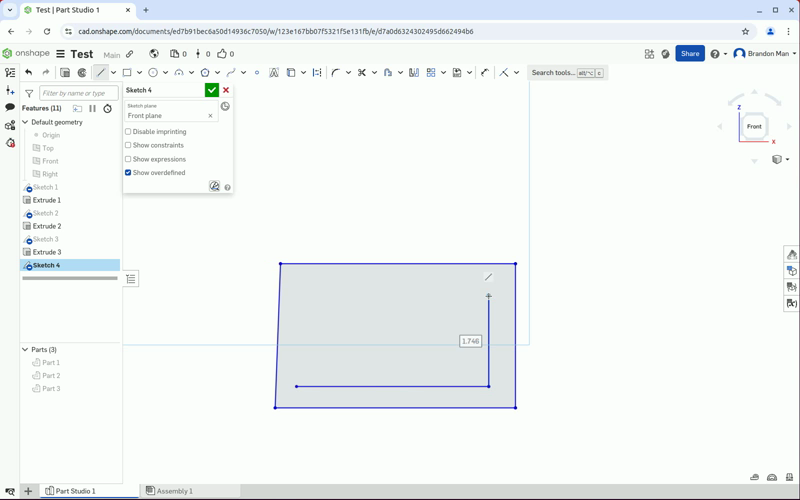
scroll(-6)
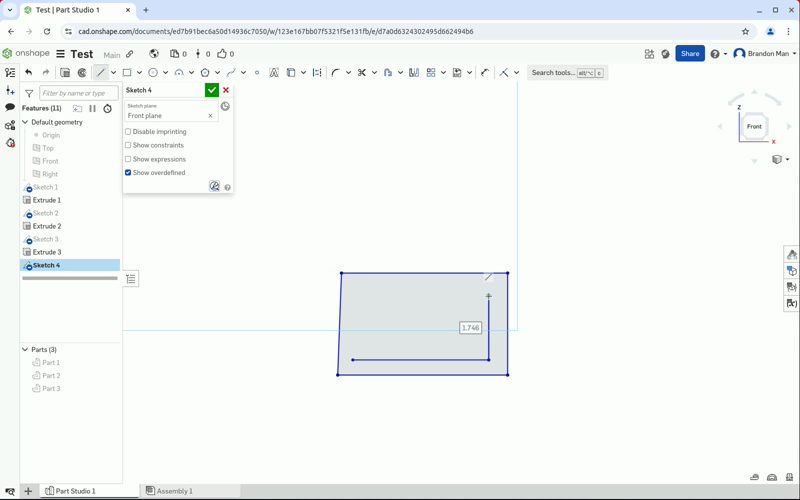
scroll(-6)
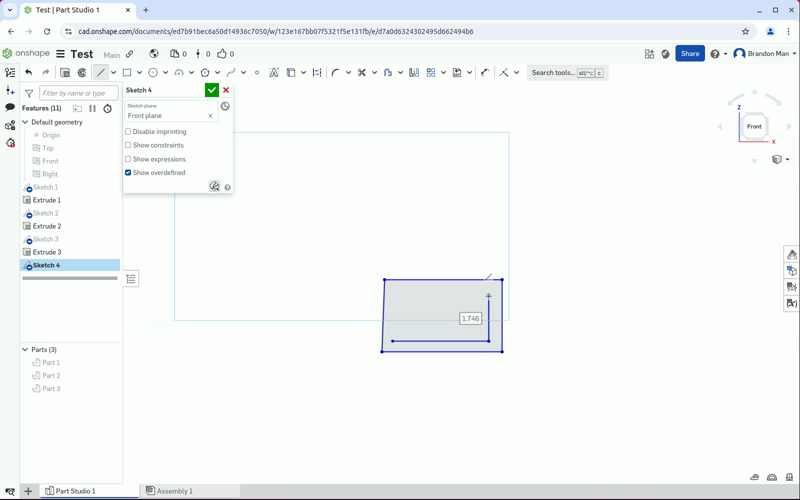
scroll(-6)
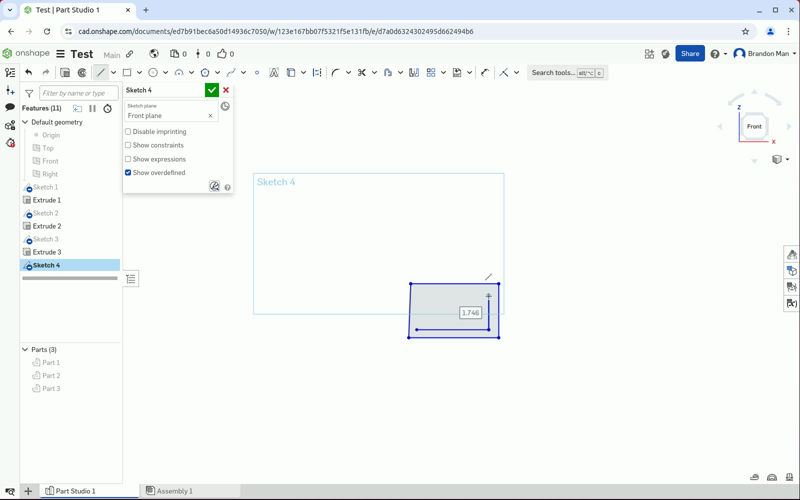
scroll(-6)
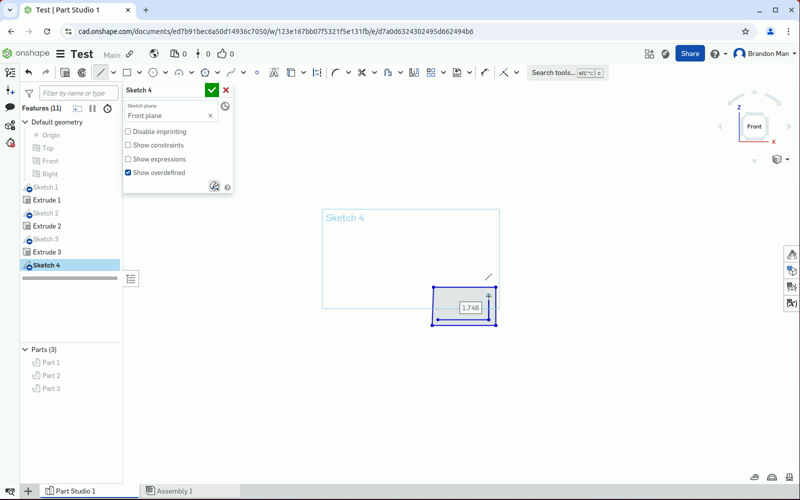
scroll(-6)
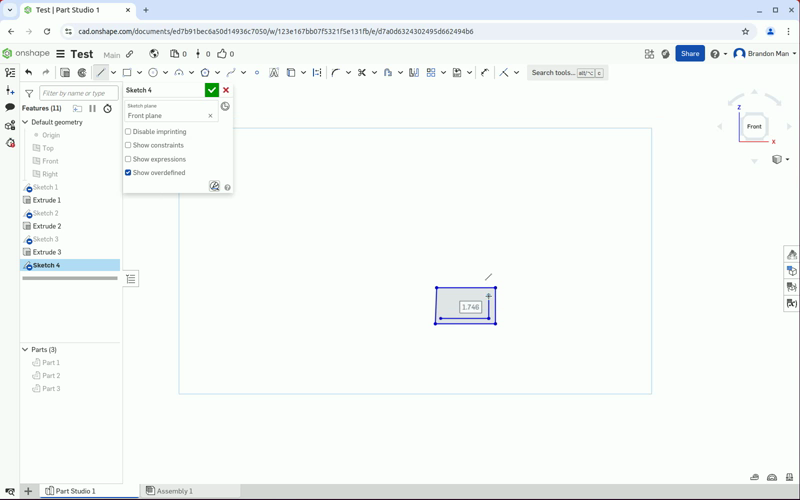
scroll(-6)
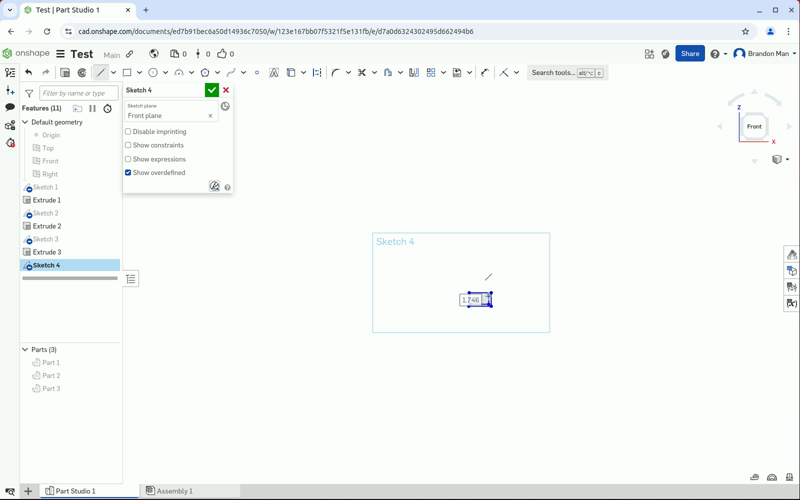
key_up(shift)
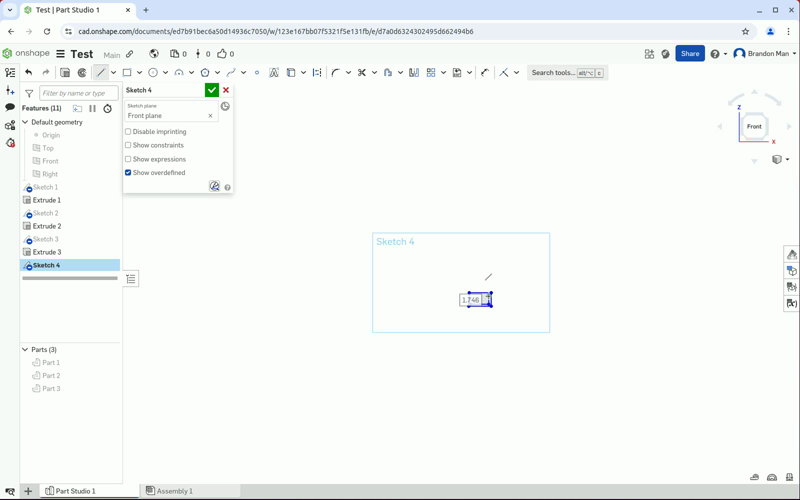
key_down(shift)
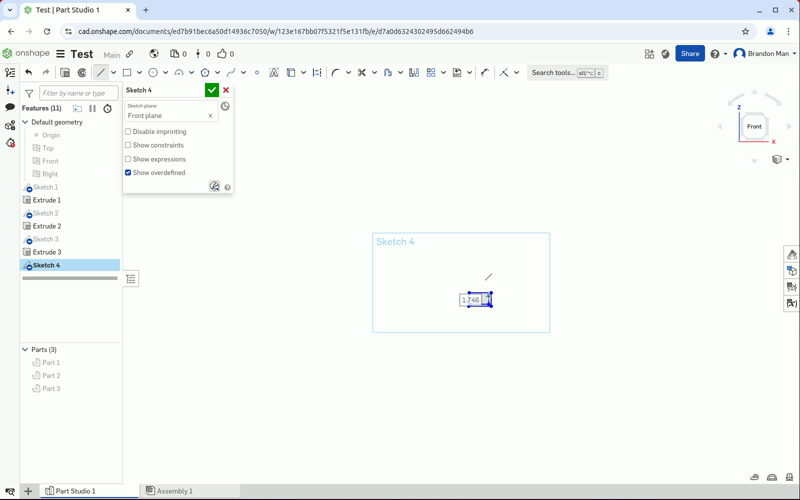
mouse_move(518, 295)
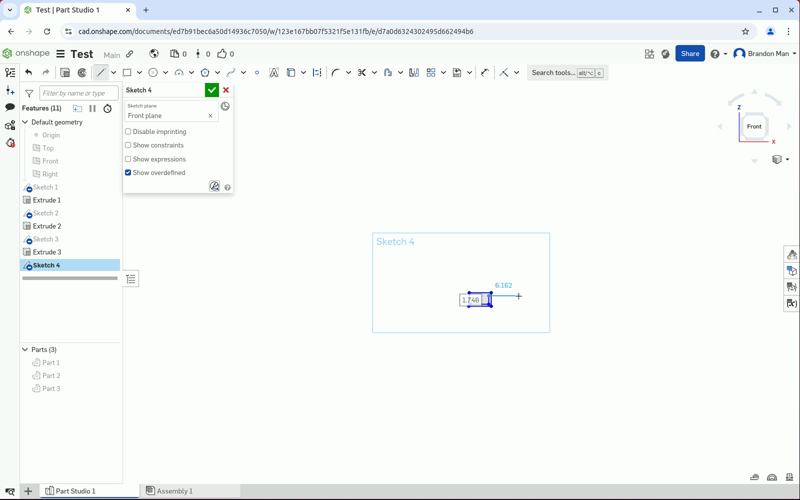
mouse_move(470, 295)
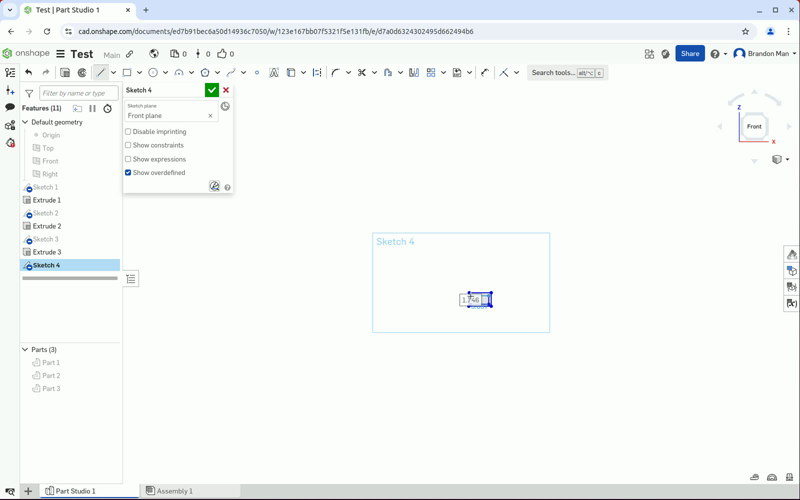
scroll(6)
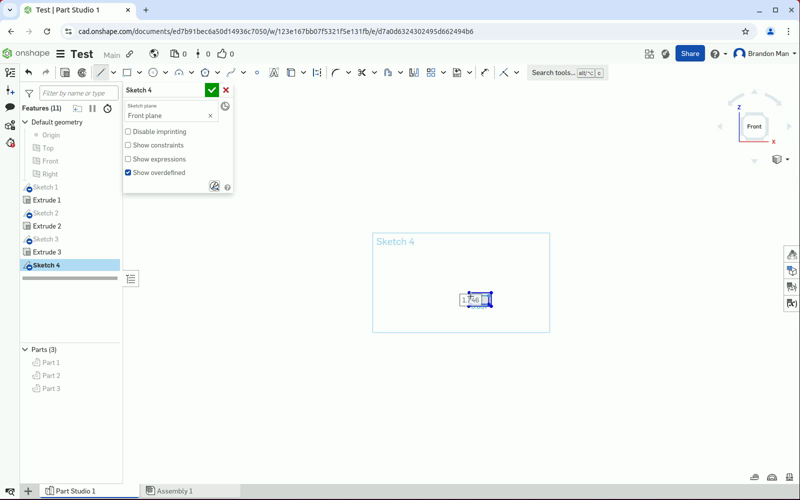
scroll(6)
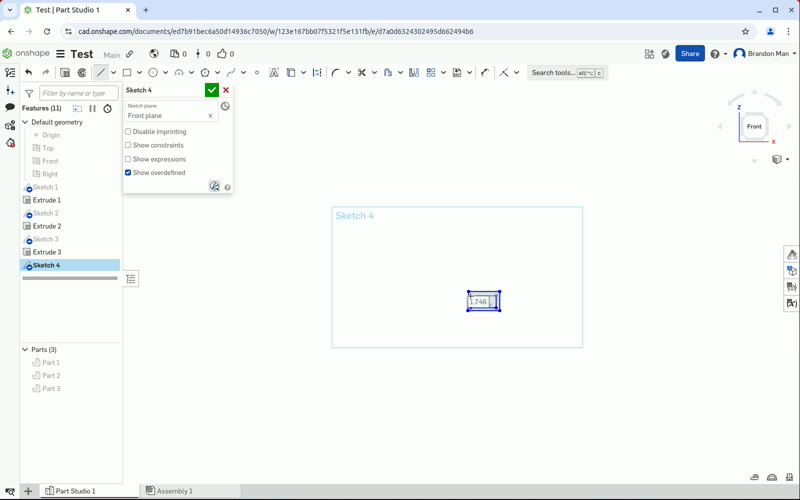
scroll(6)
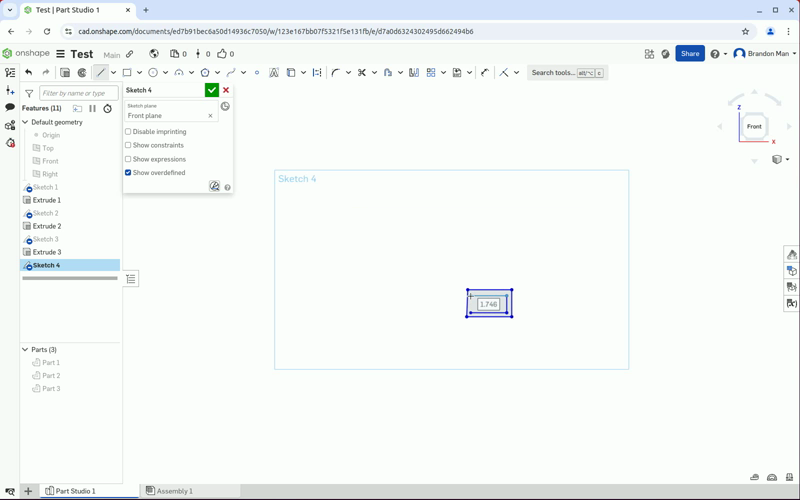
scroll(6)
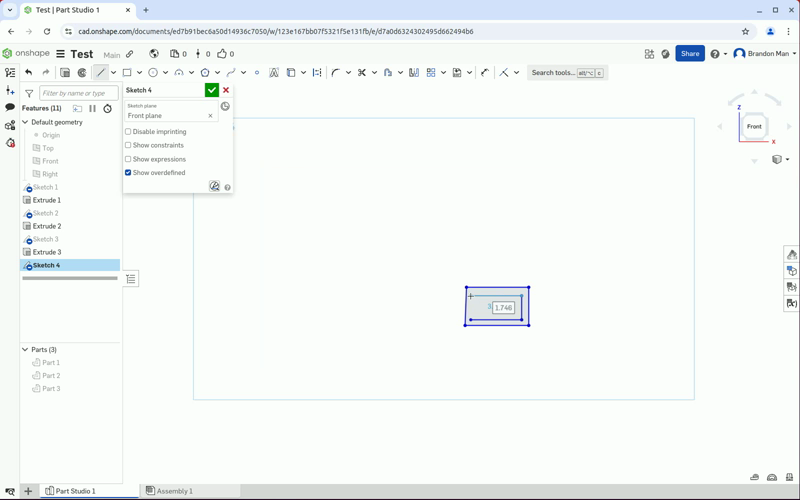
scroll(6)
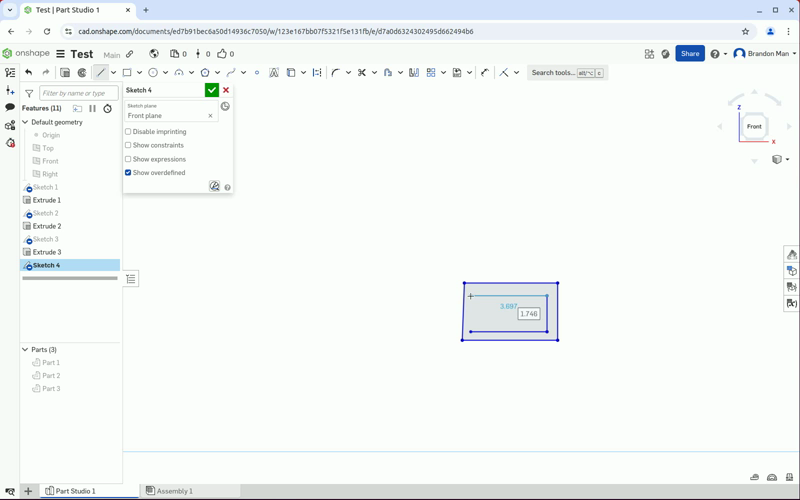
scroll(6)
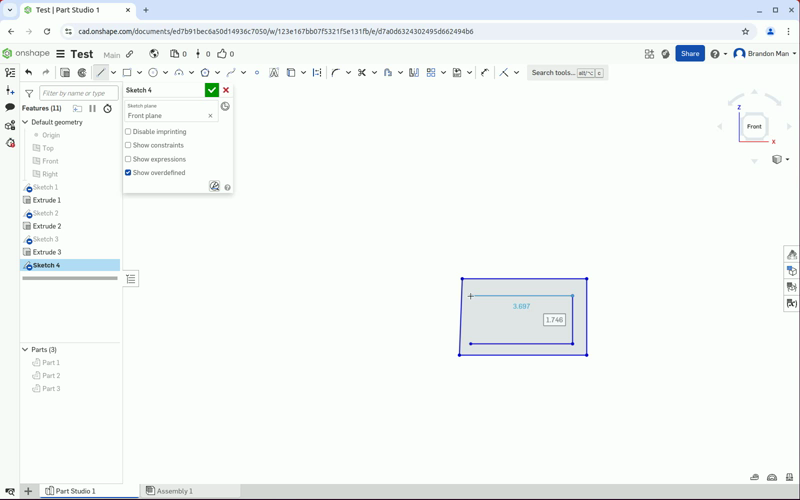
scroll(6)
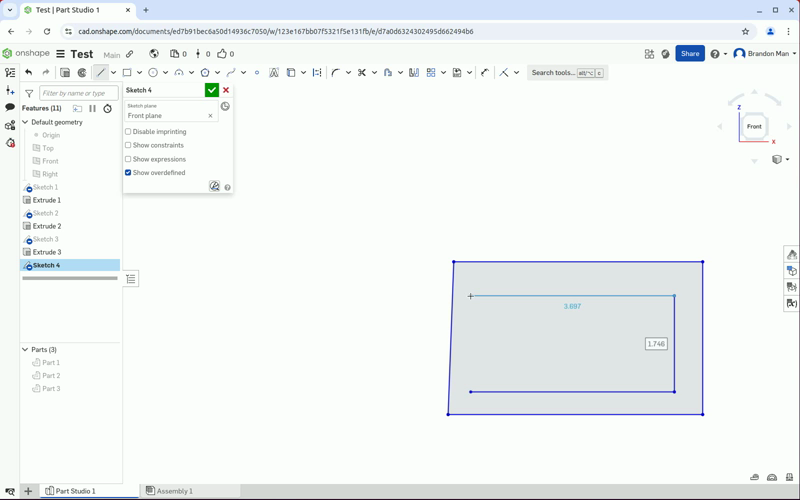
click(470, 295)
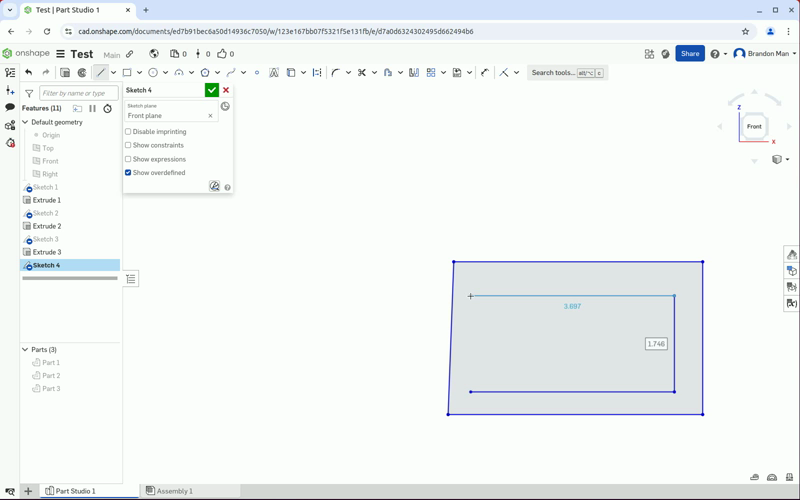
scroll(-6)
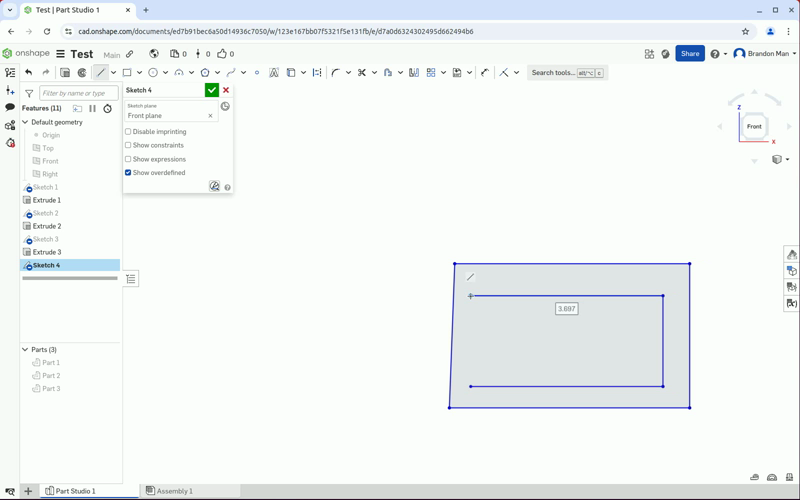
scroll(-6)
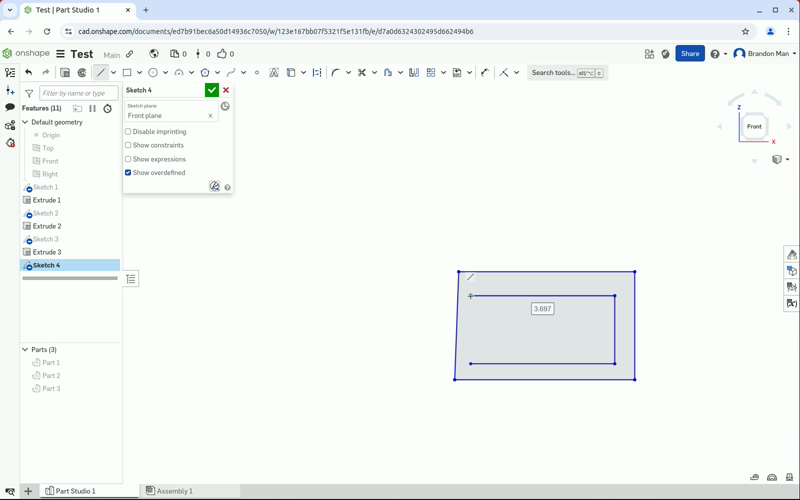
scroll(-6)
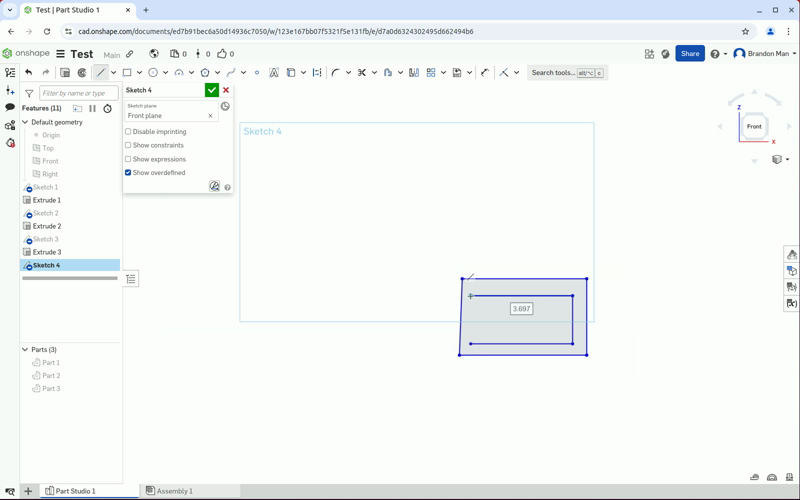
scroll(-6)
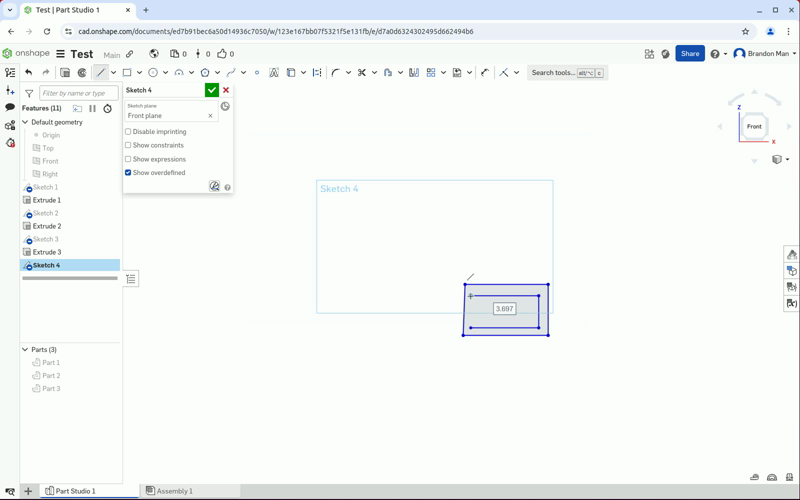
scroll(-6)
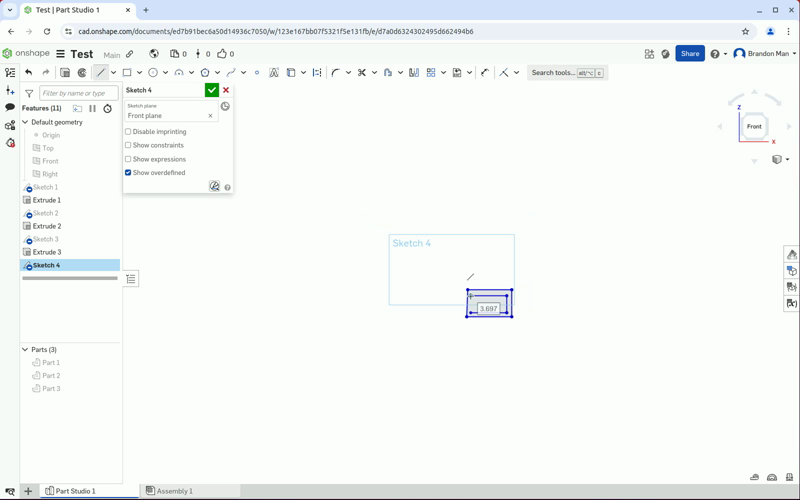
scroll(-6)
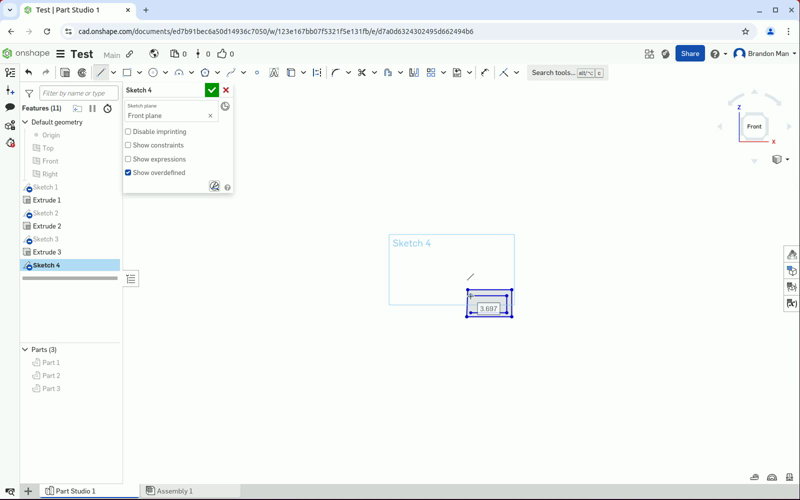
scroll(-6)
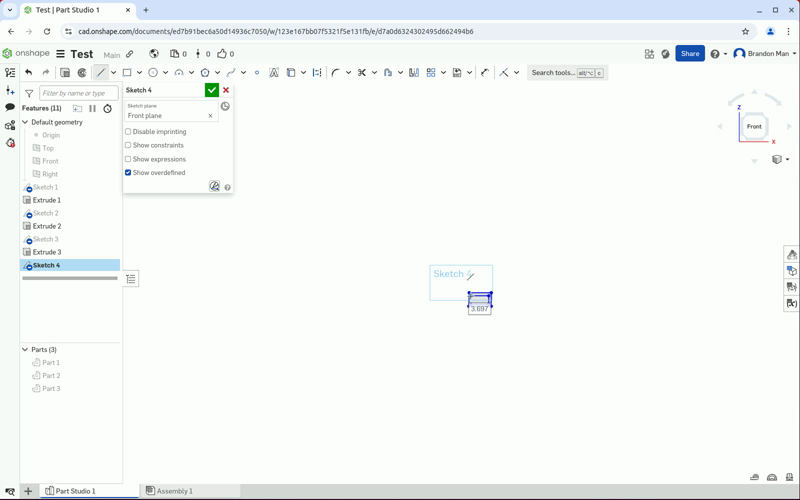
key_up(shift)
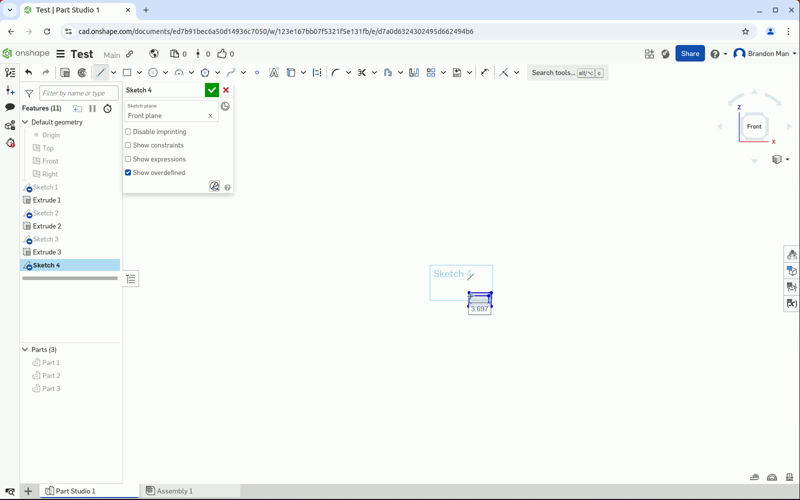
mouse_move(501, 295)
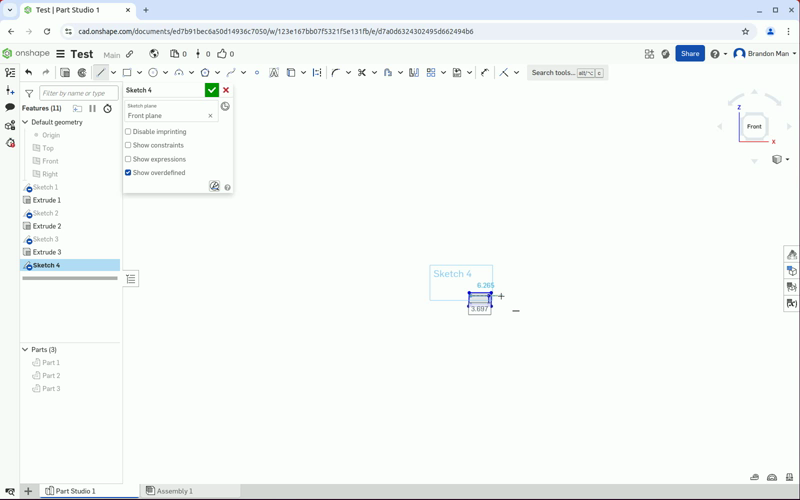
key_down(shift)
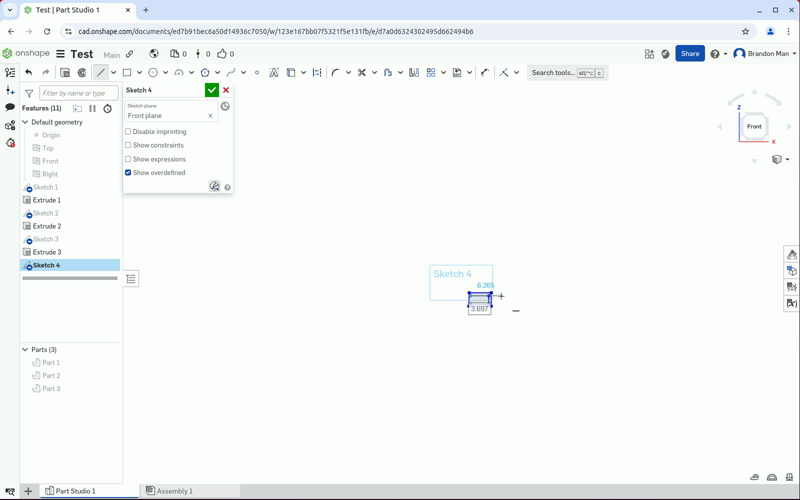
mouse_move(470, 304)
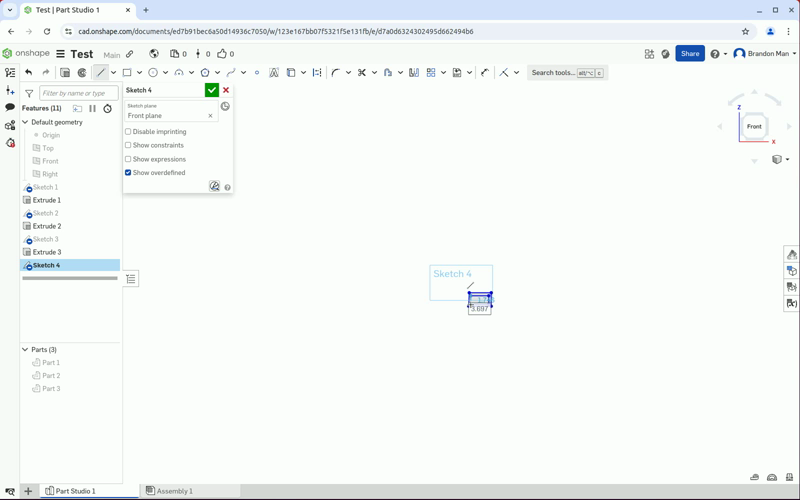
scroll(6)
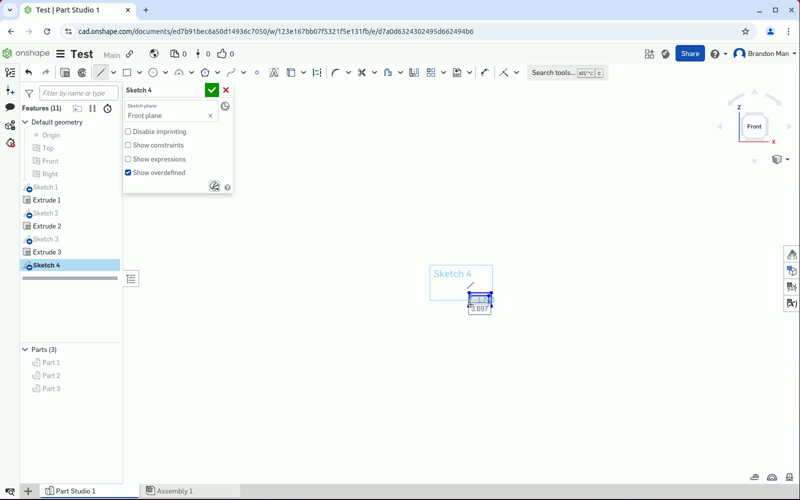
scroll(6)
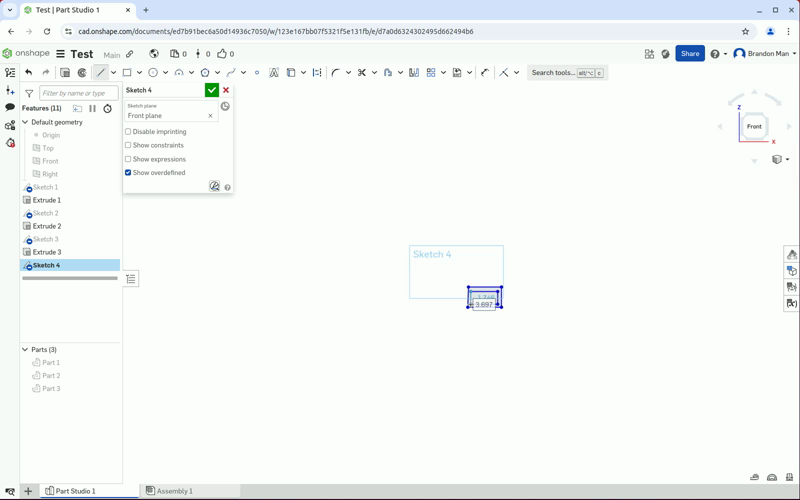
scroll(6)
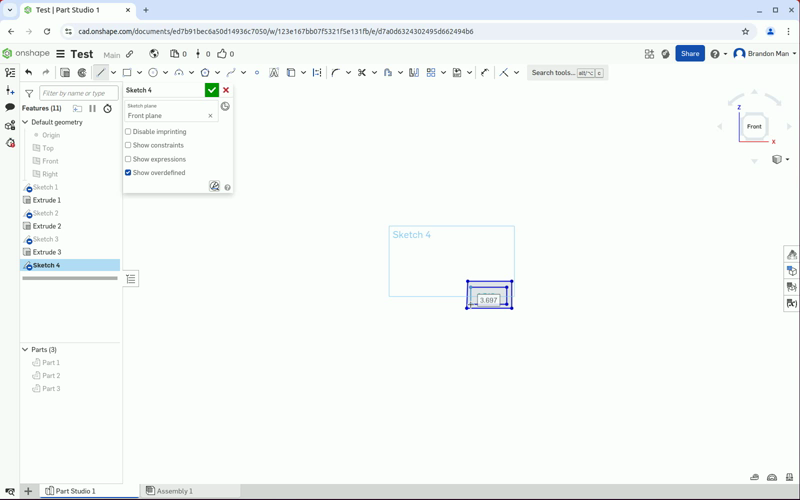
scroll(6)
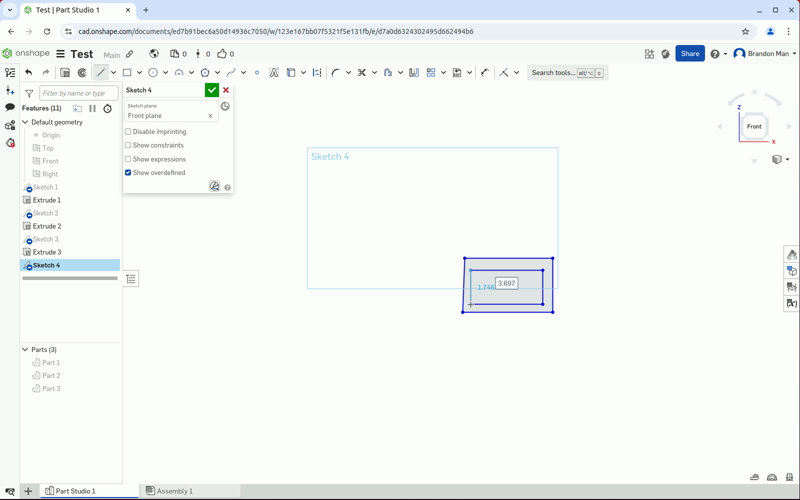
scroll(6)
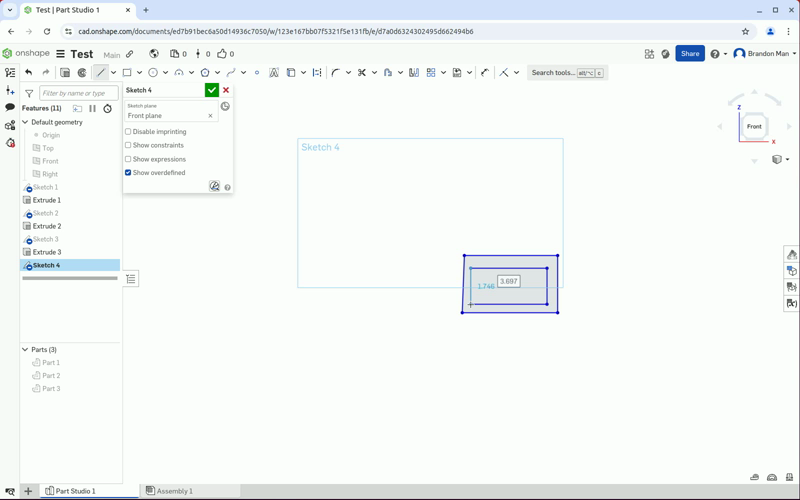
scroll(6)
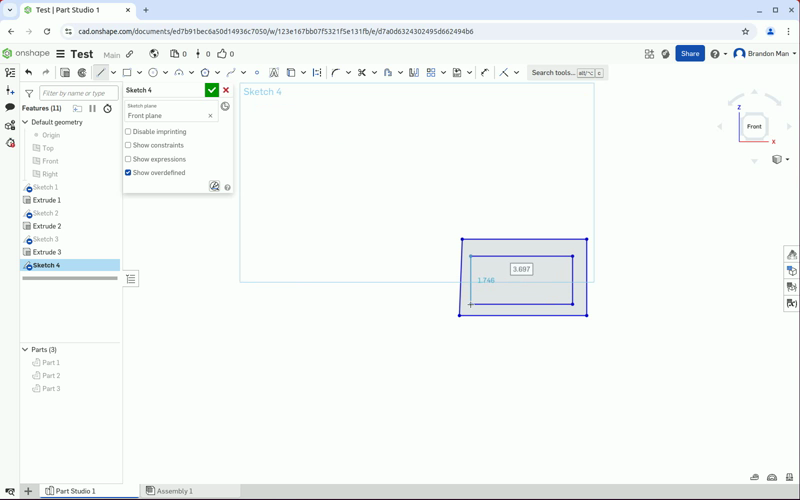
scroll(6)
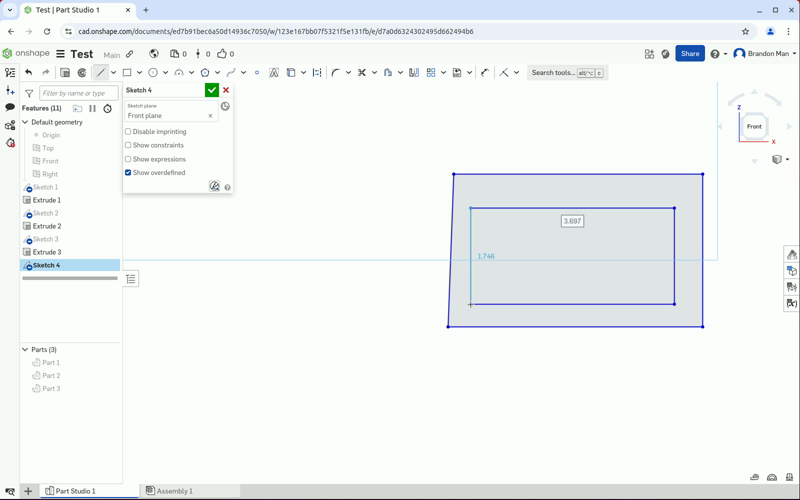
key_up(shift)
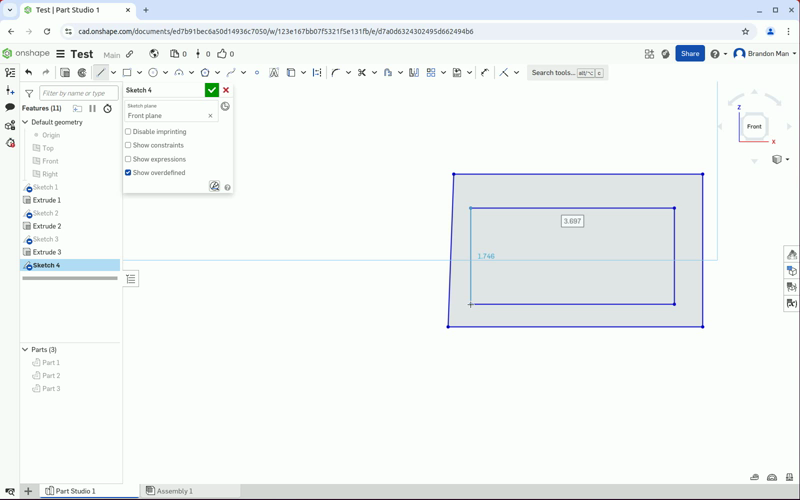
click(470, 304)
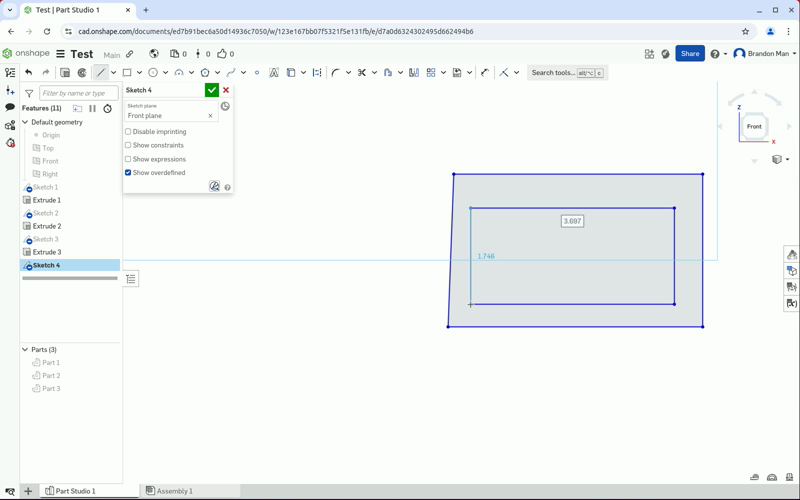
scroll(-6)
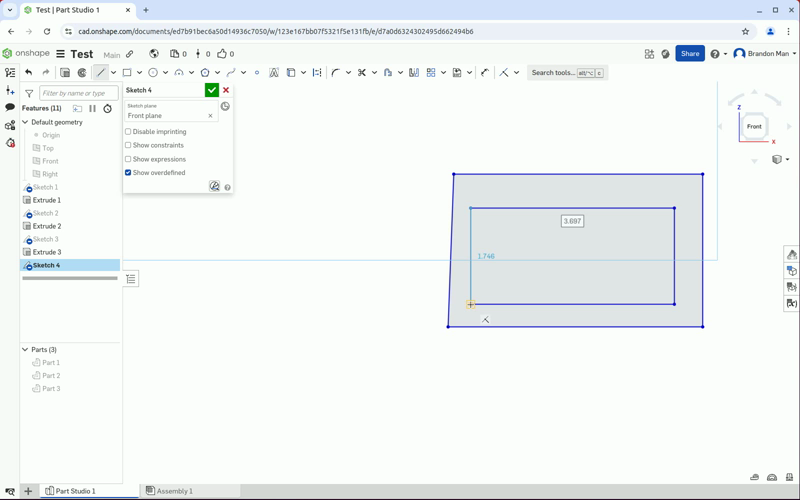
scroll(-6)
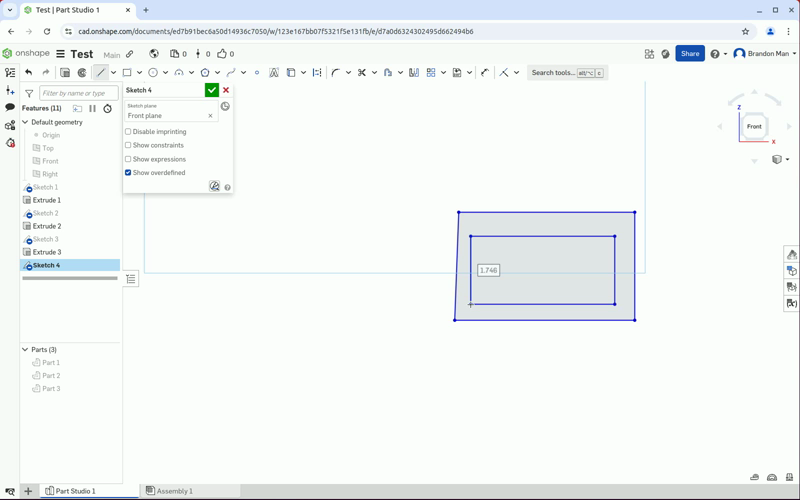
scroll(-6)
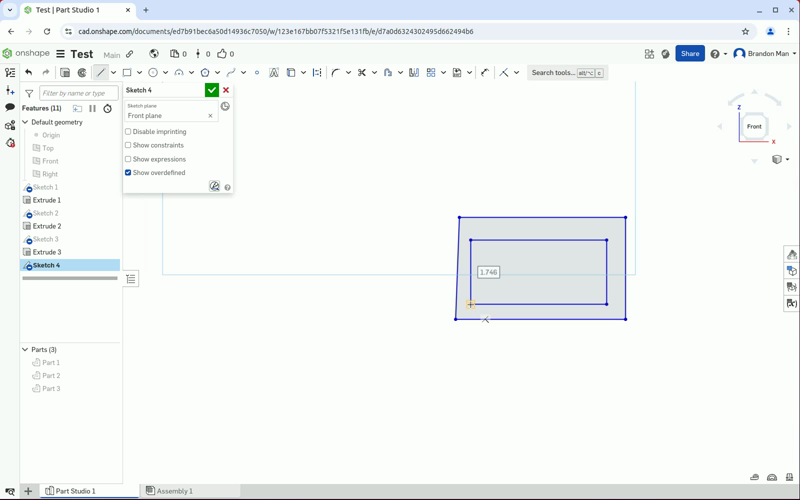
scroll(-6)
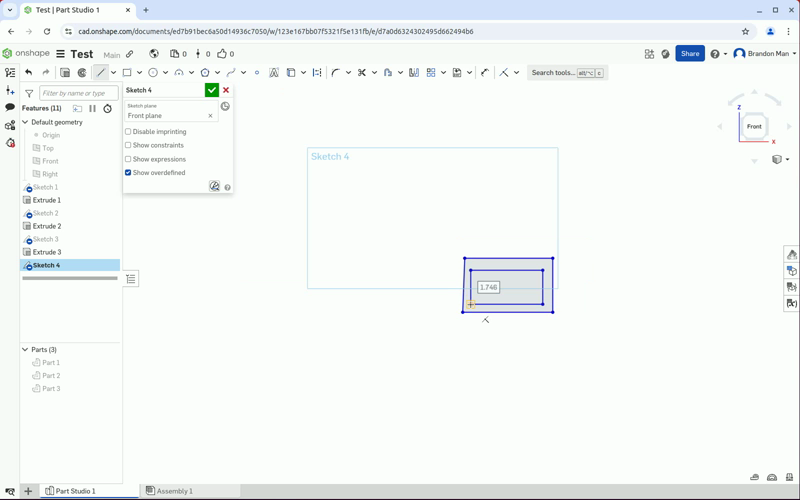
scroll(-6)
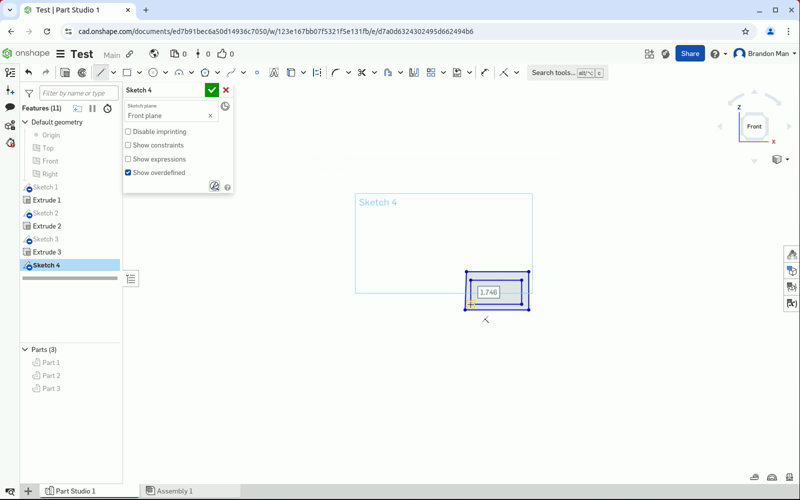
scroll(-6)
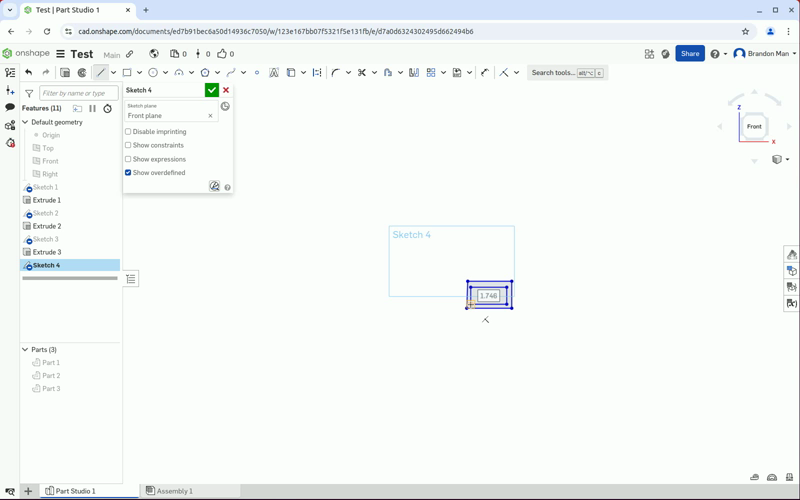
scroll(-6)
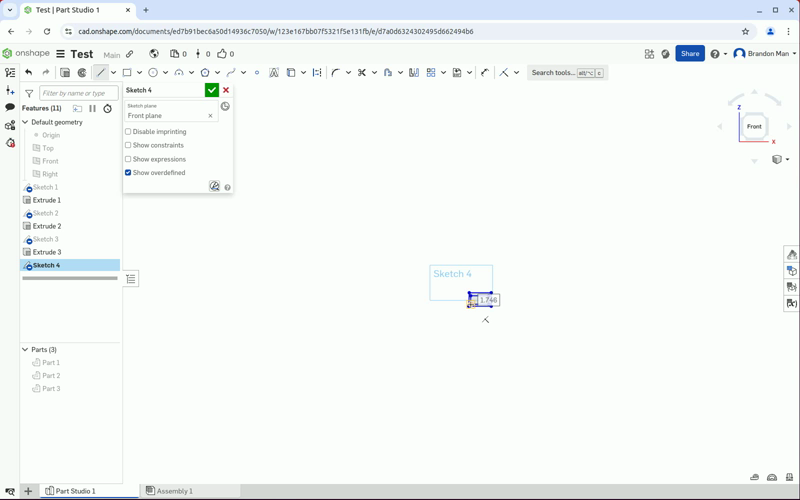
key(esc)
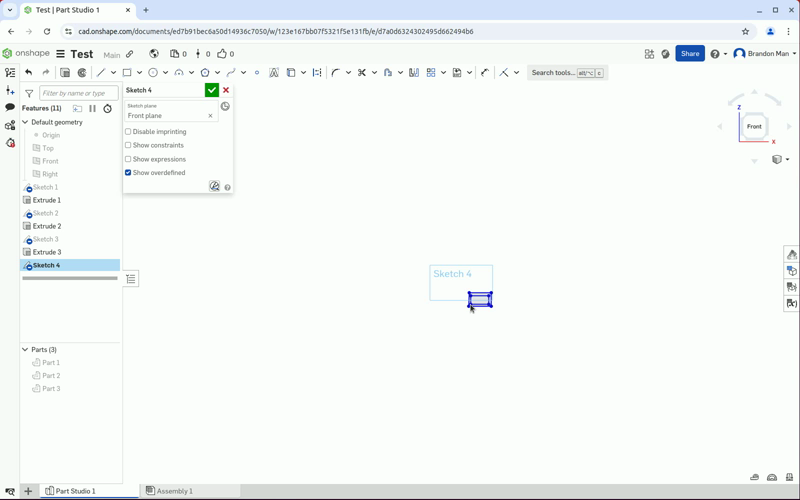
mouse_move(470, 294)
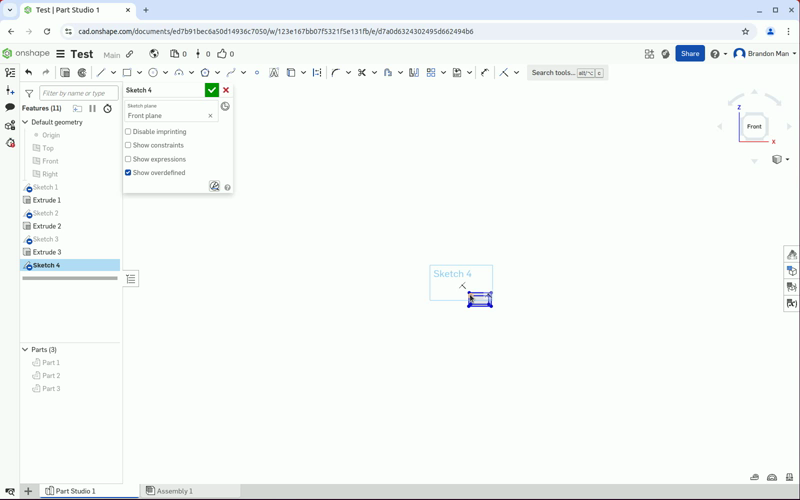
scroll(6)
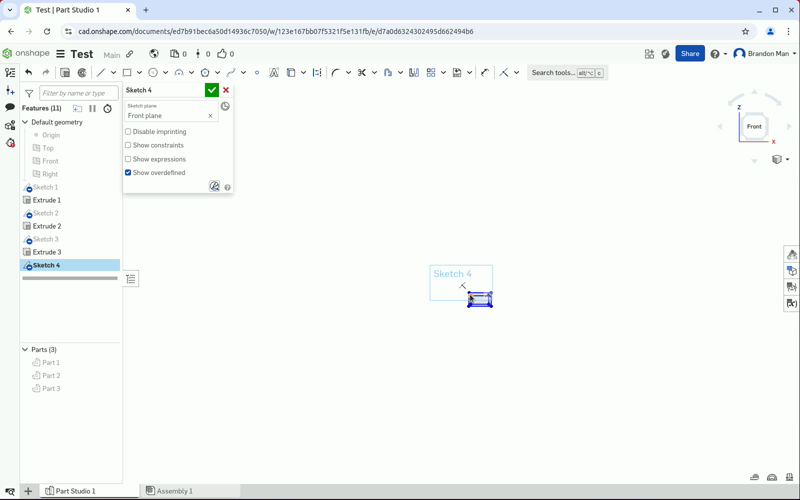
scroll(6)
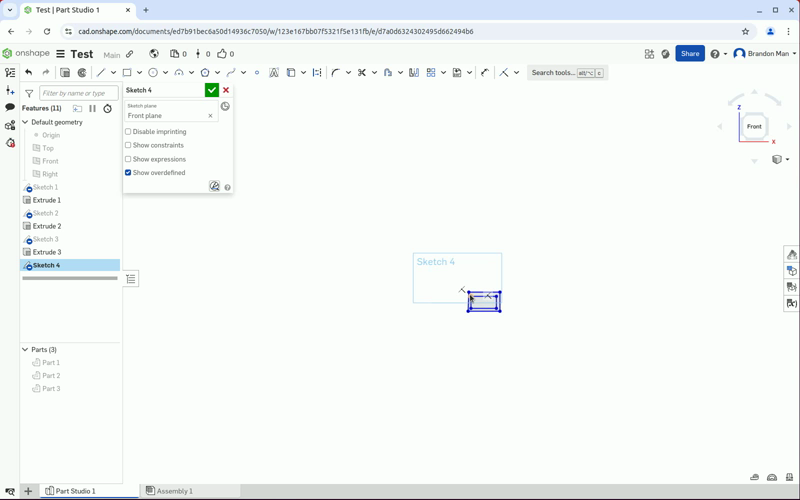
scroll(6)
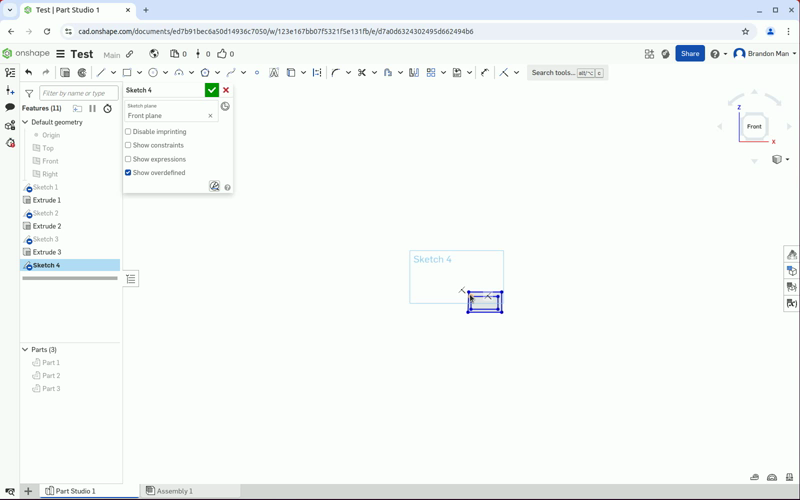
scroll(6)
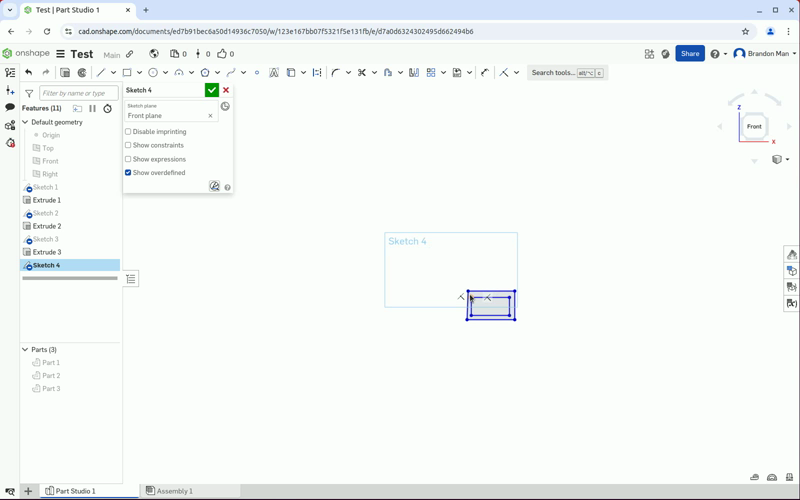
scroll(6)
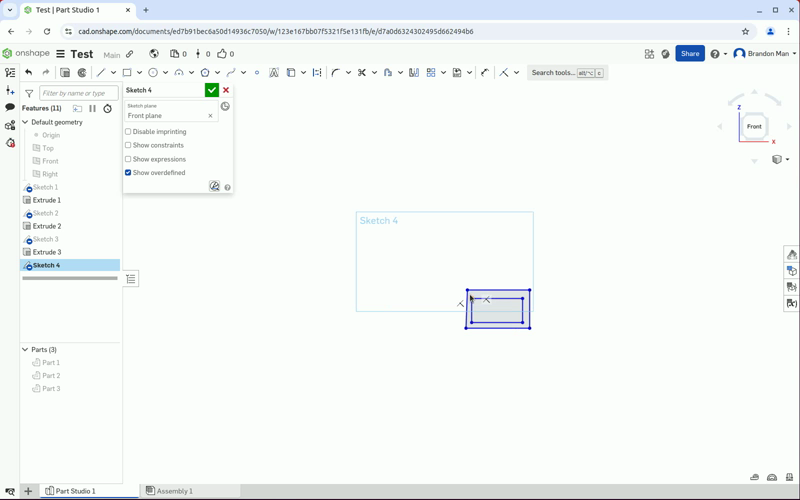
scroll(6)
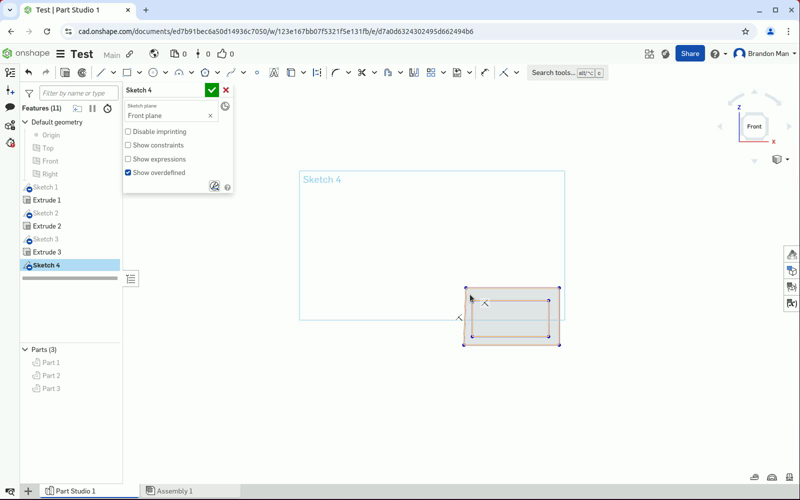
scroll(6)
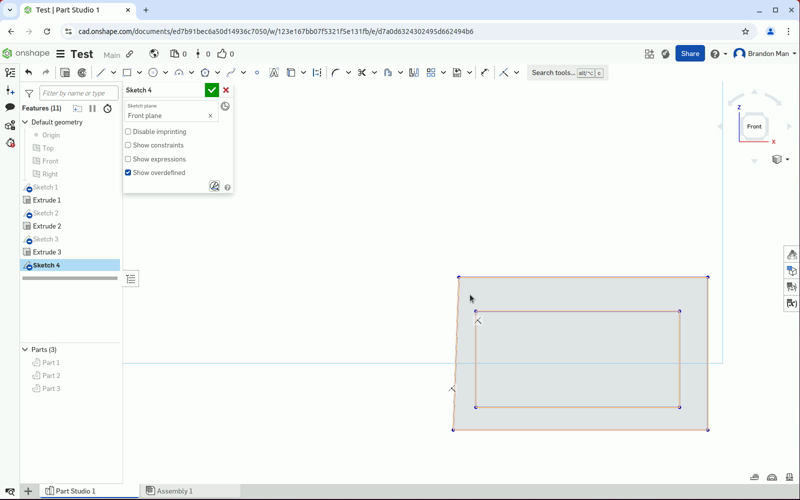
click(470, 294)
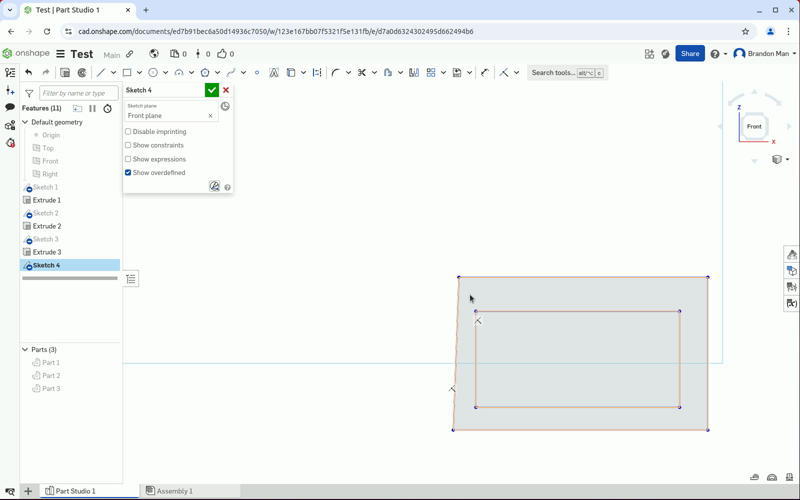
scroll(-6)
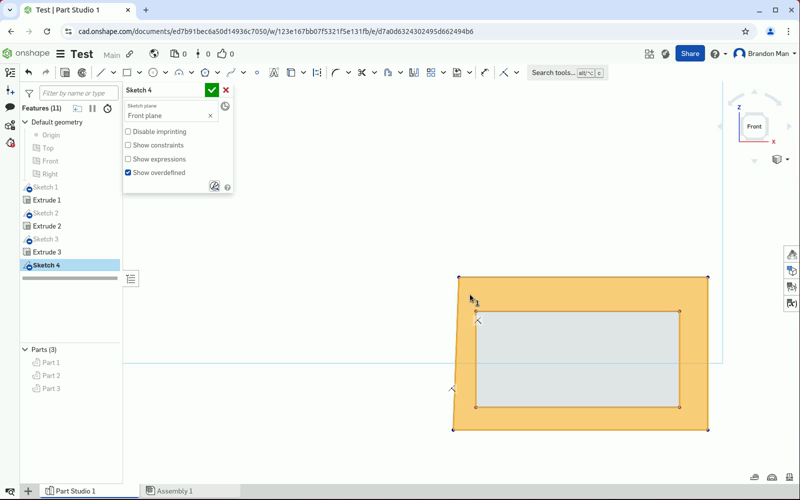
scroll(-6)
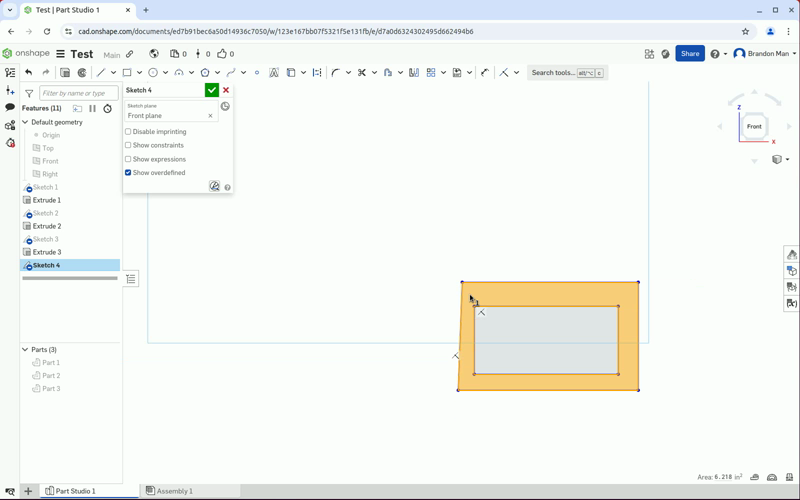
scroll(-6)
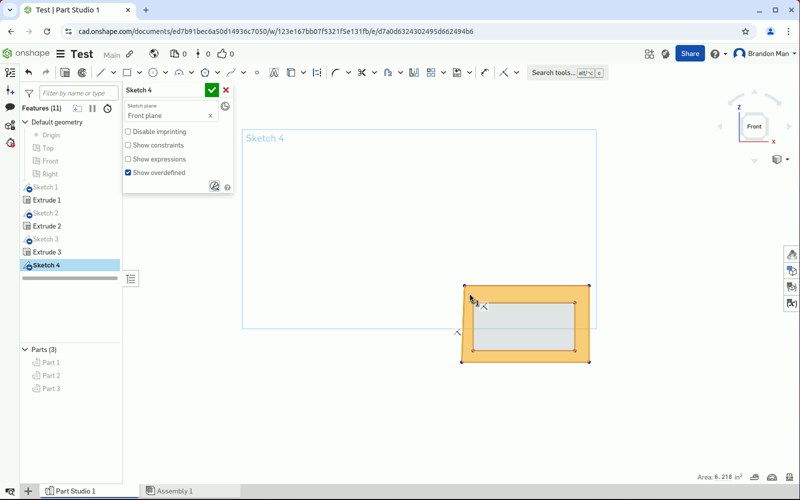
scroll(-6)
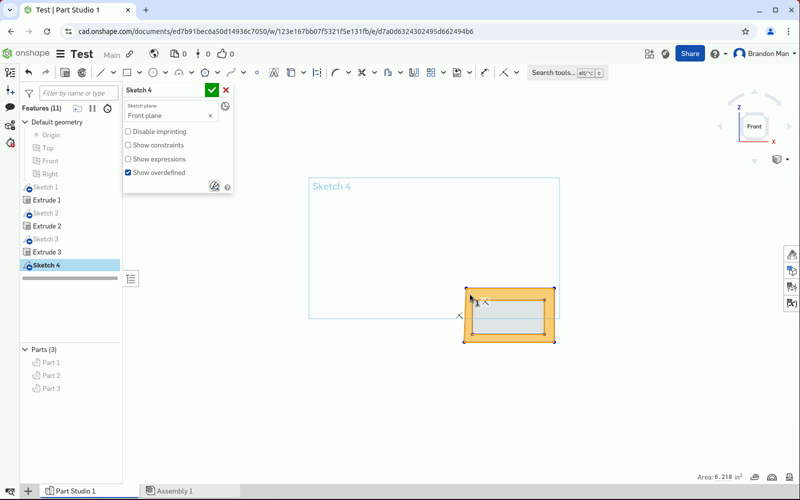
scroll(-6)
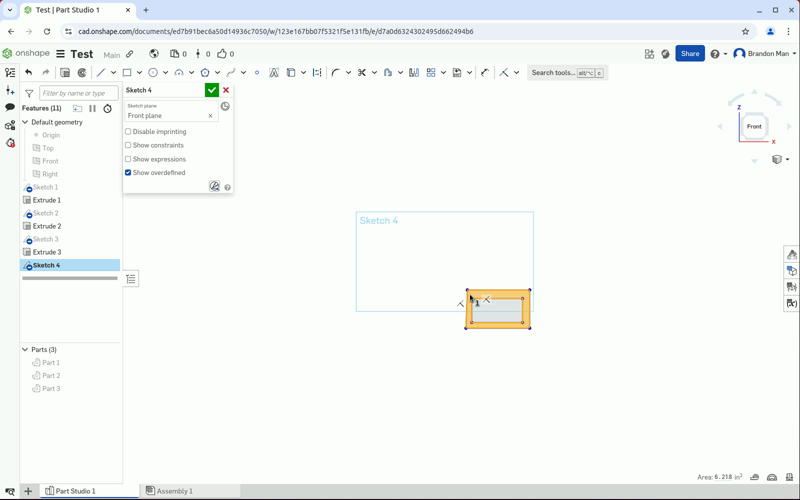
scroll(-6)
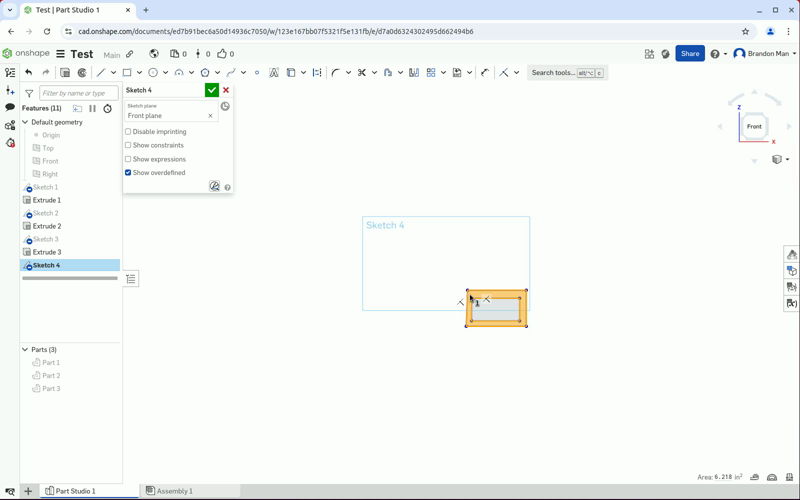
scroll(-6)
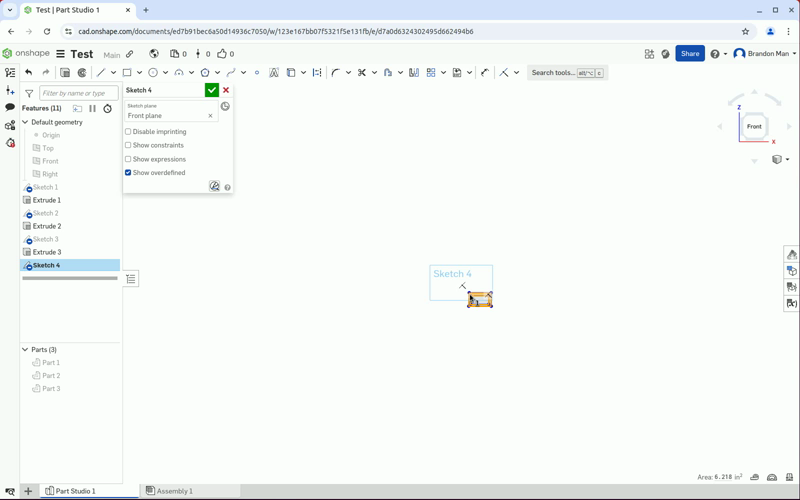
mouse_move(73, 352)
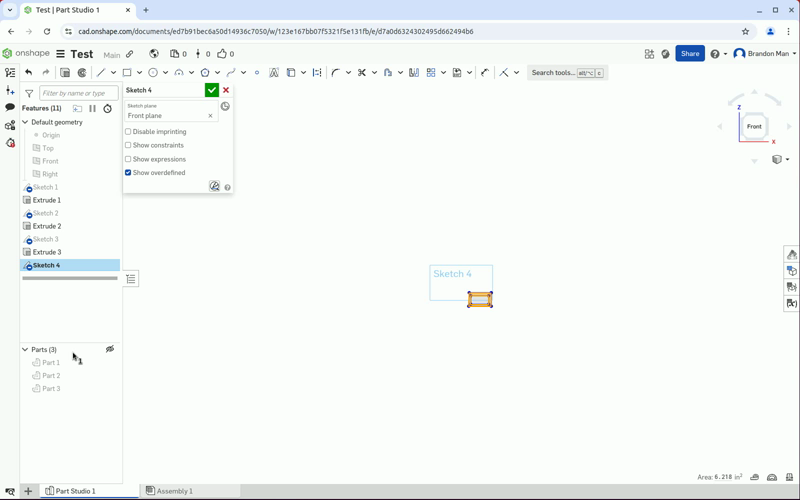
key(shift+y)
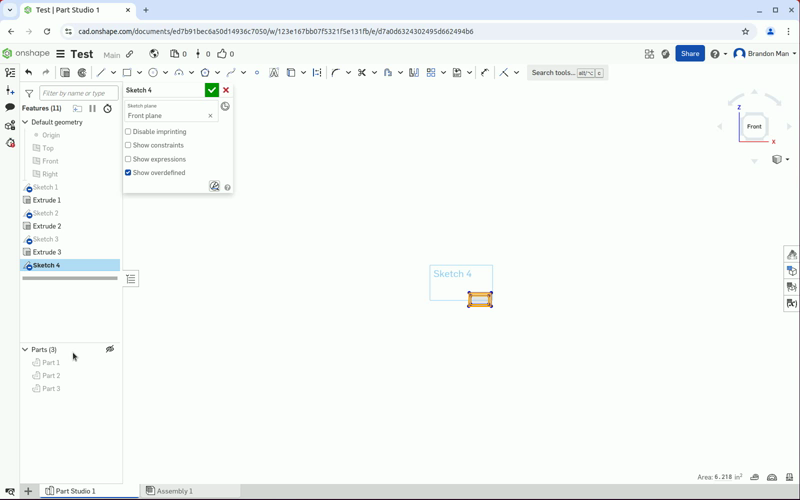
key(shift+e)
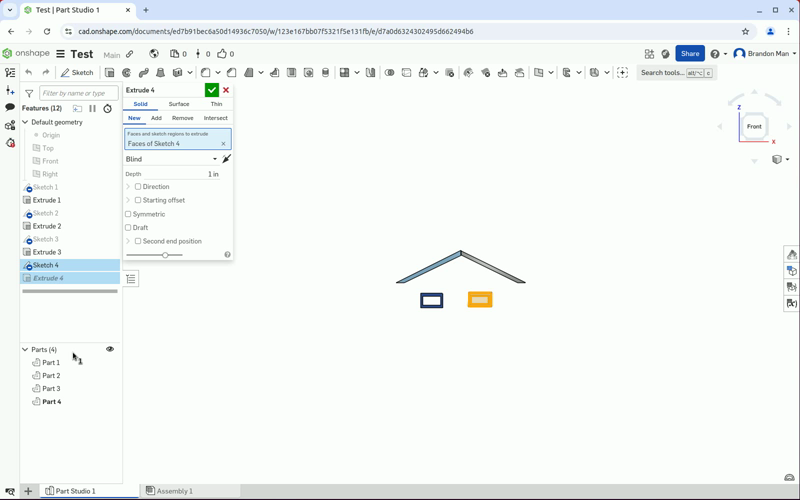
mouse_move(143, 106)
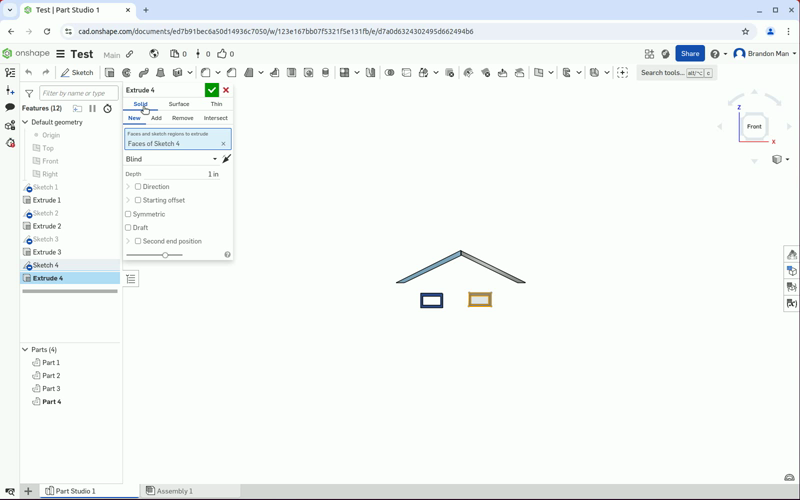
click(143, 106)
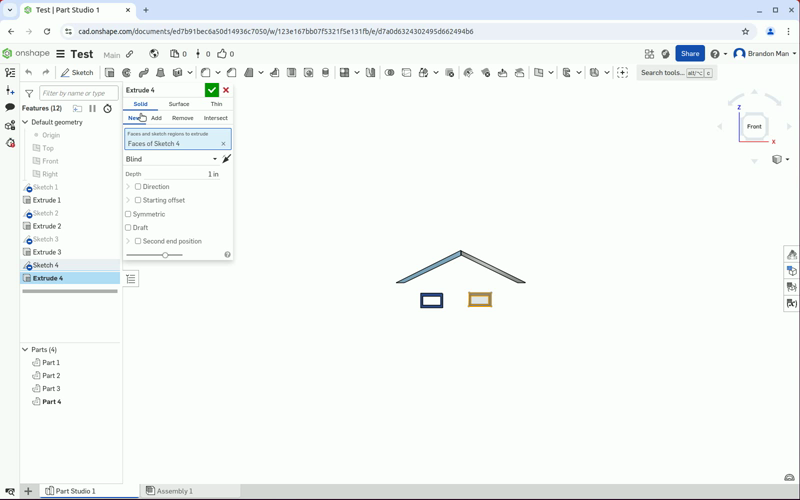
mouse_move(137, 120)
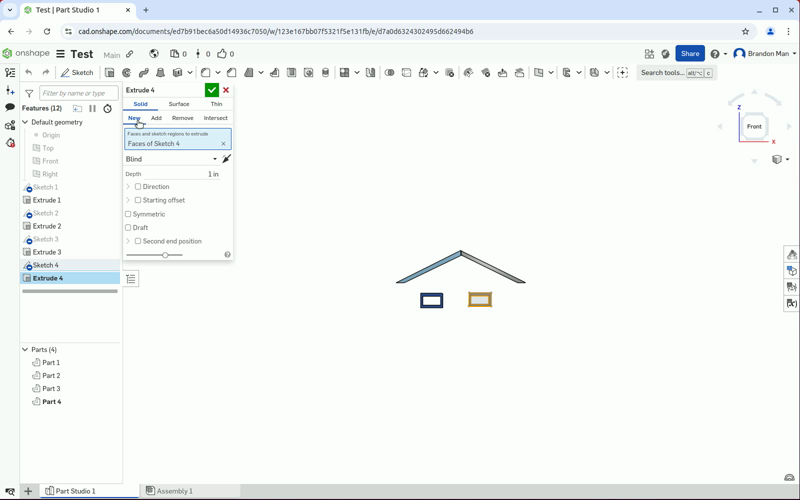
click(137, 120)
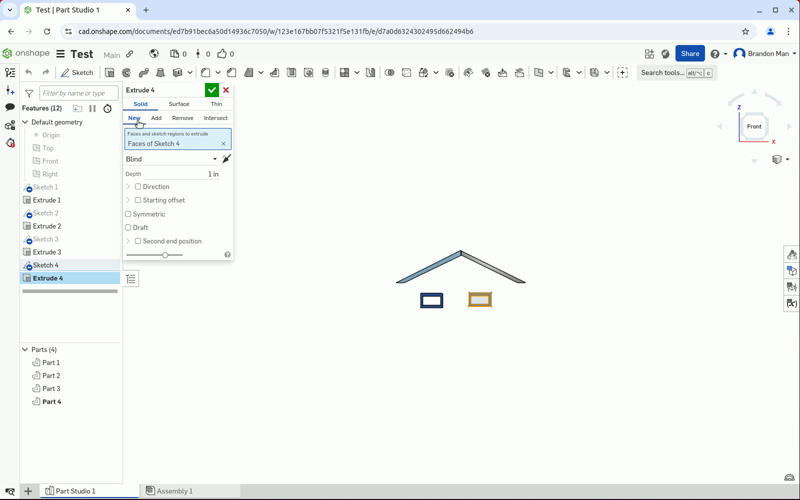
key(tab, 4)
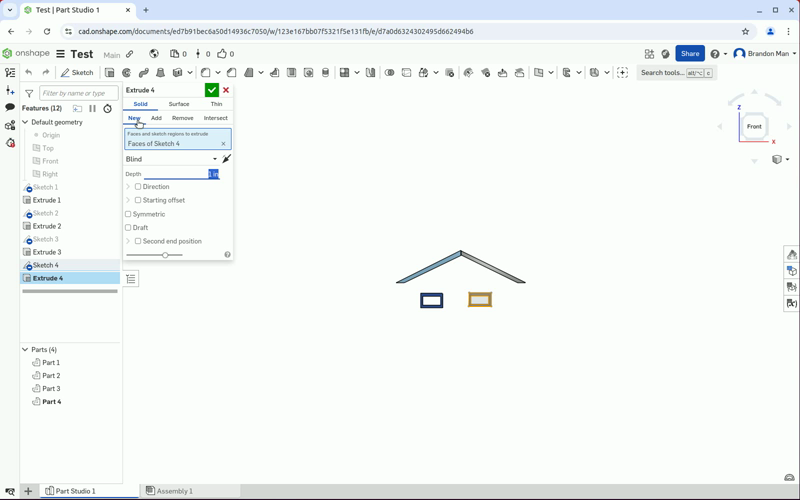
text(1.204)
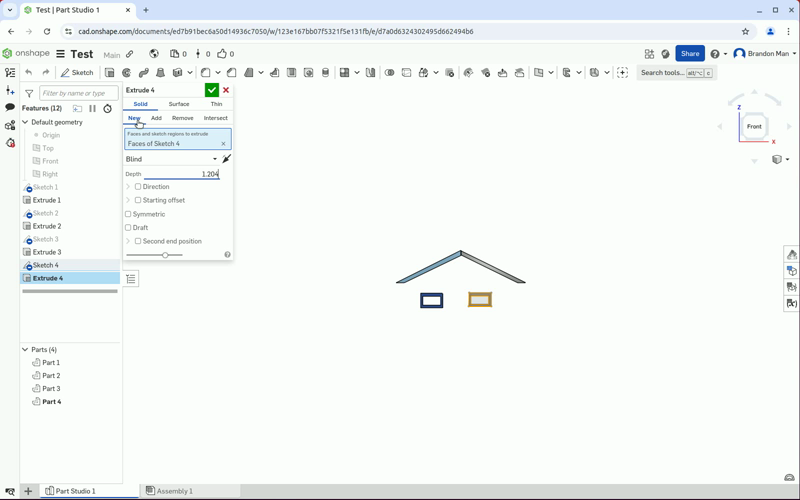
key(enter)
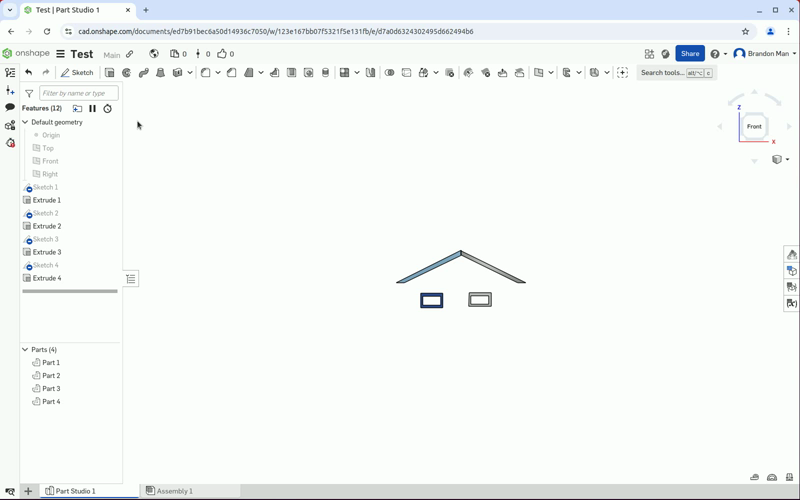
key(shift+h)
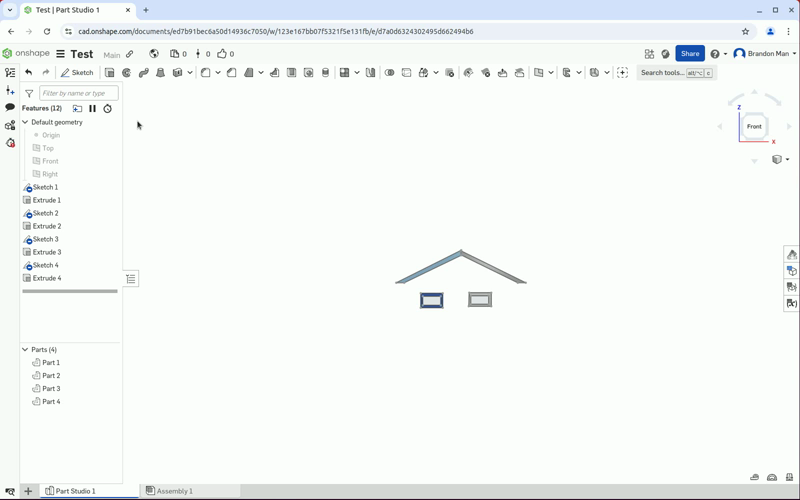
key(shift+h)
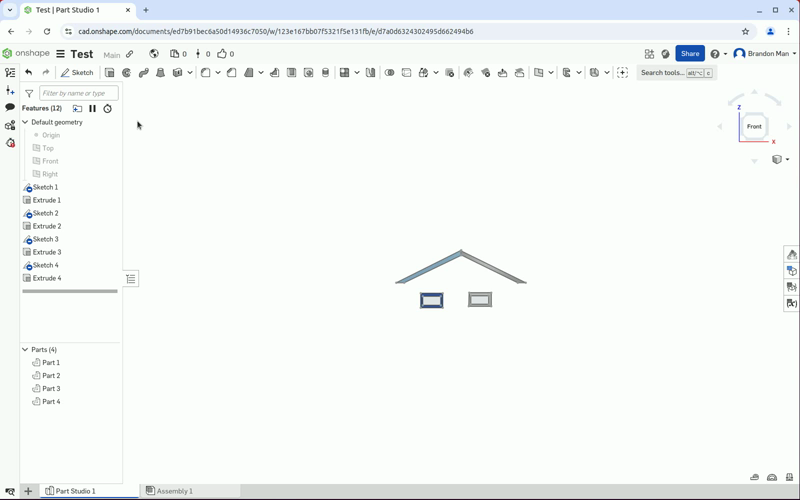
key(shift+7)
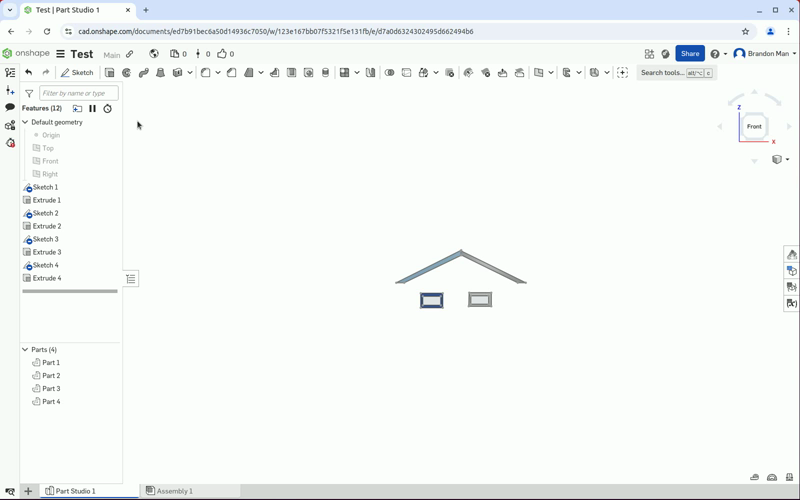
key(left, 2)
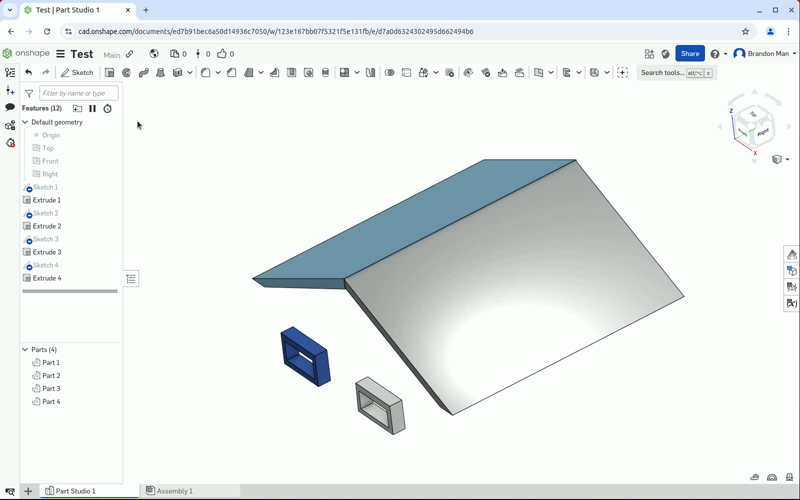
key(down, 2)
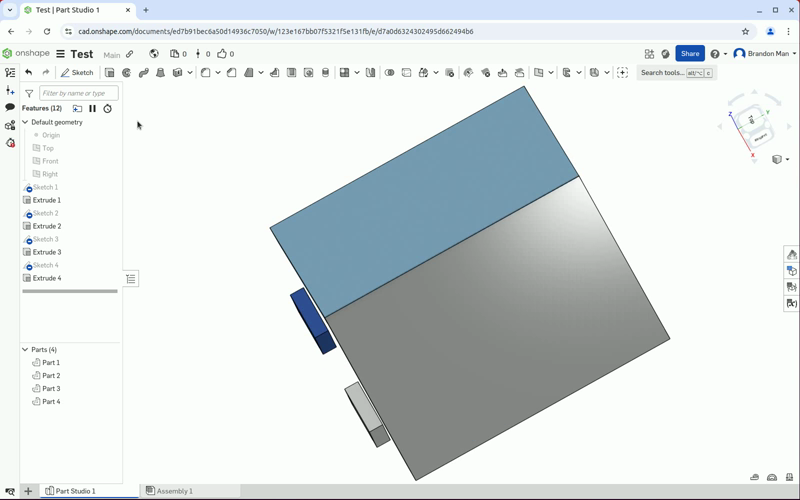
key(up, 2)
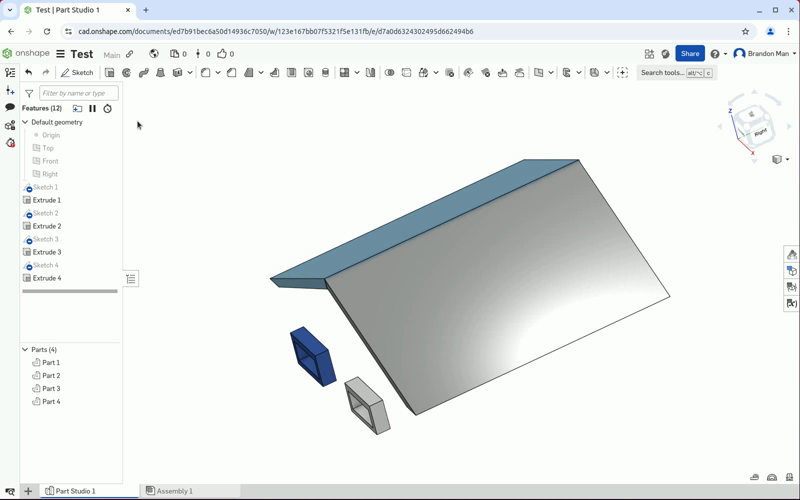
key(right, 2)
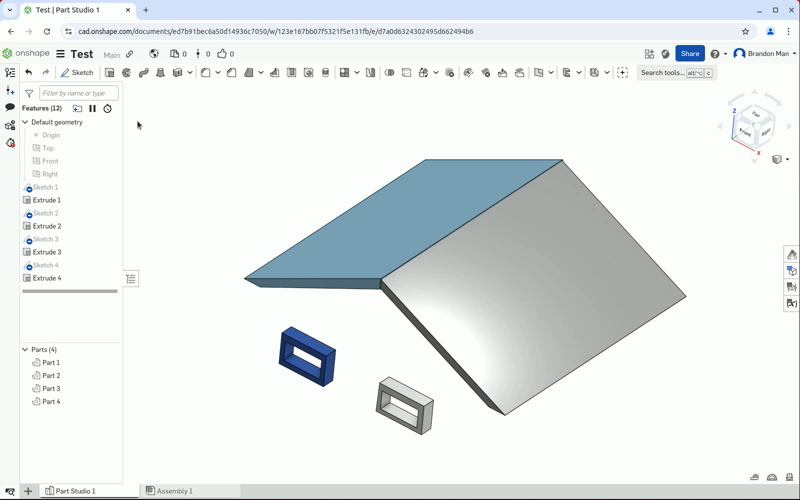
mouse_move(73, 189)
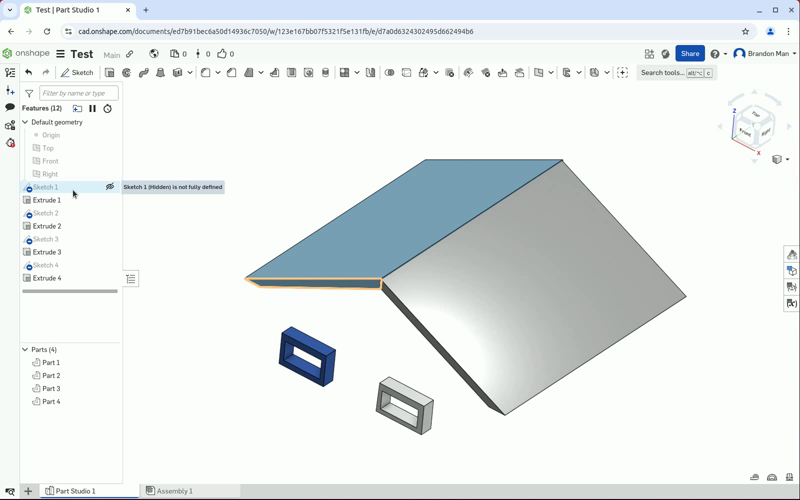
click(73, 189)